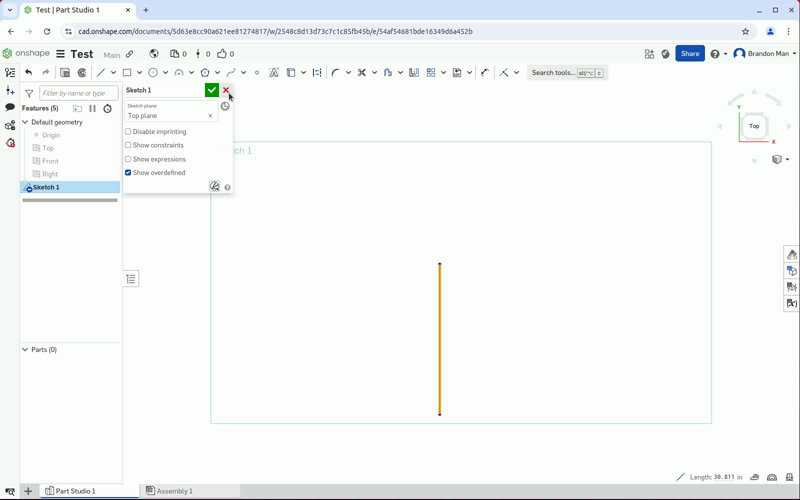
key(shift+h)
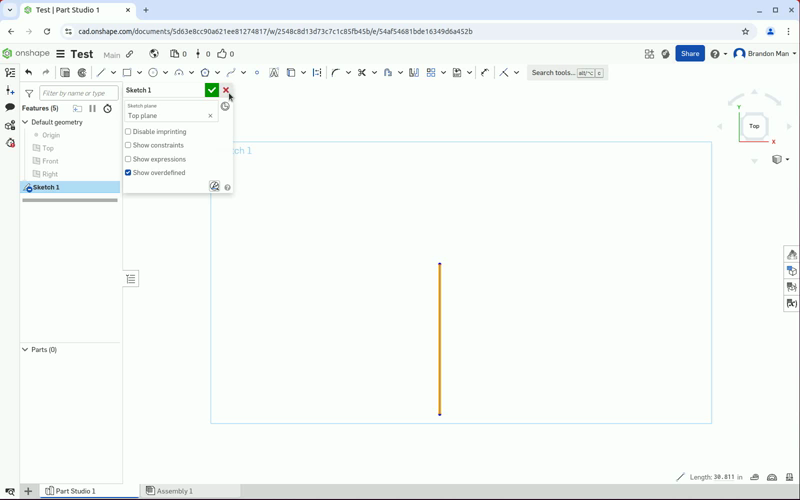
key(shift+s)
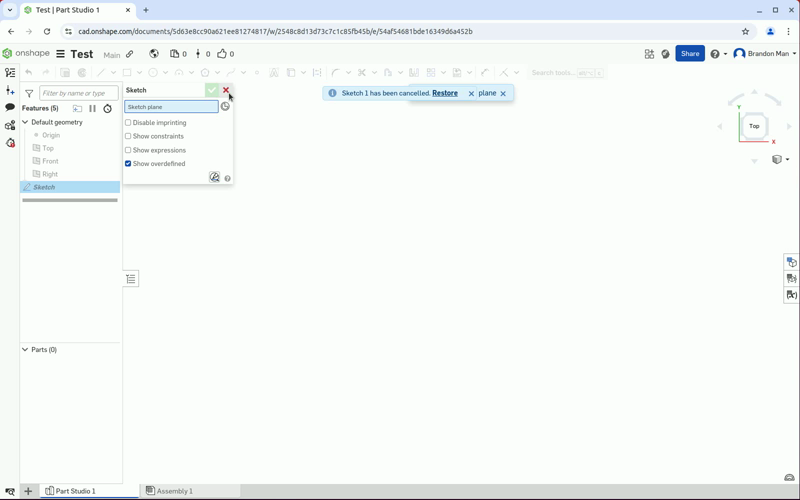
mouse_move(73, 150)
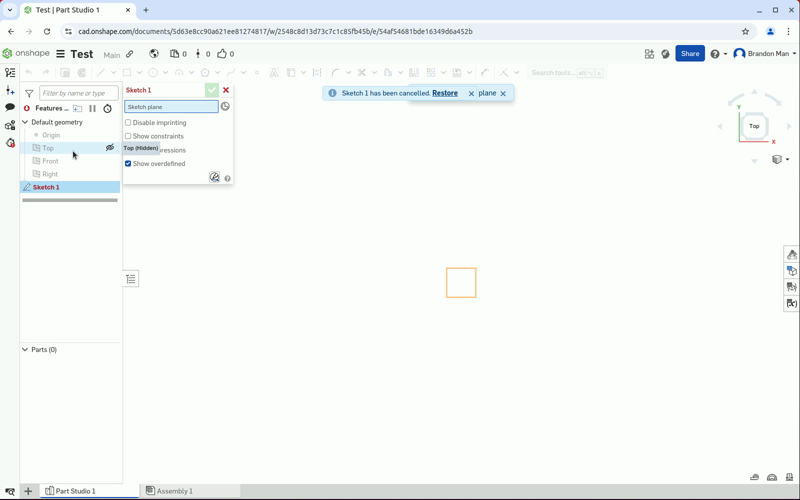
click(73, 150)
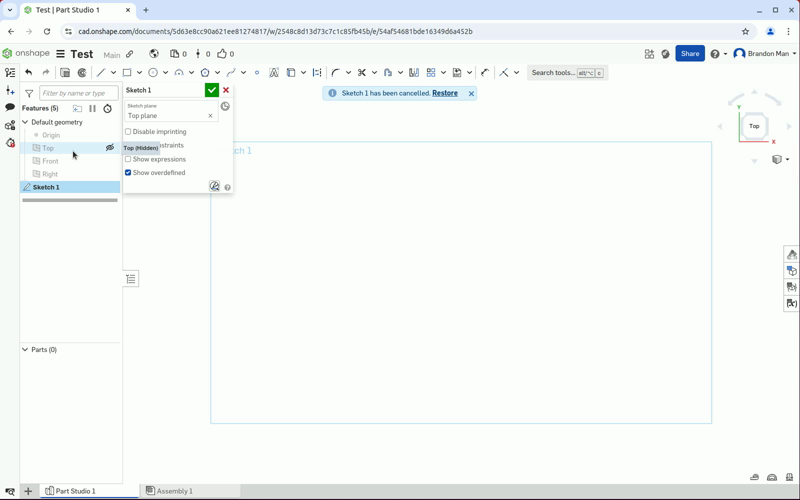
mouse_move(73, 352)
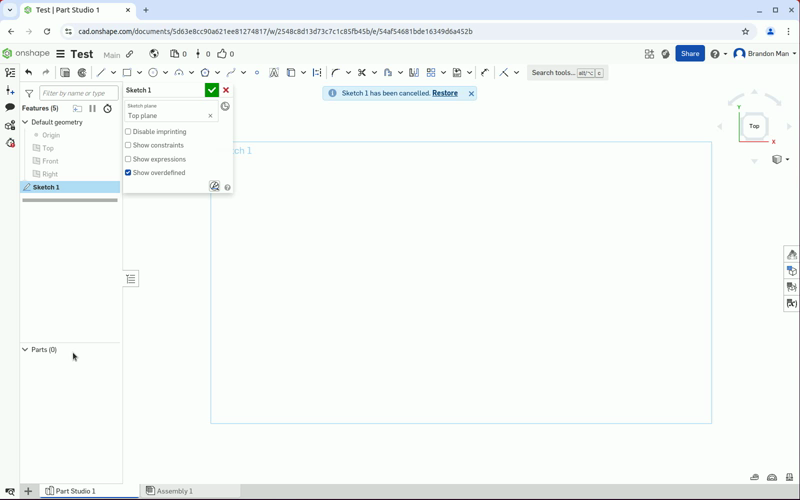
key(y)
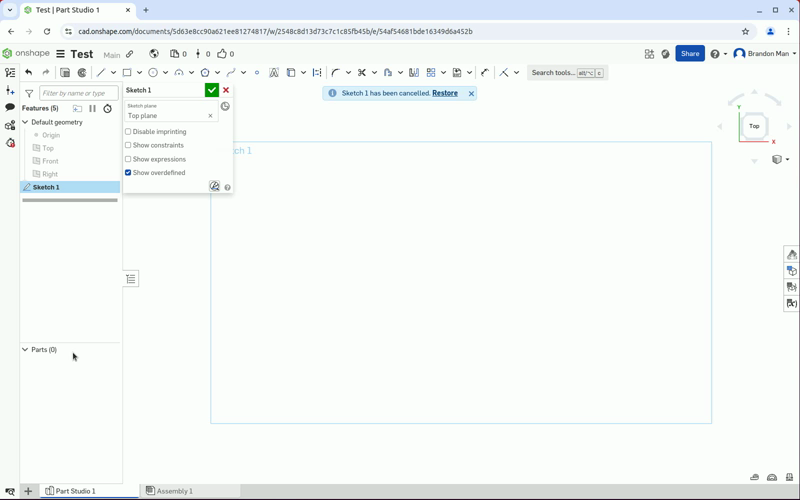
key(l)
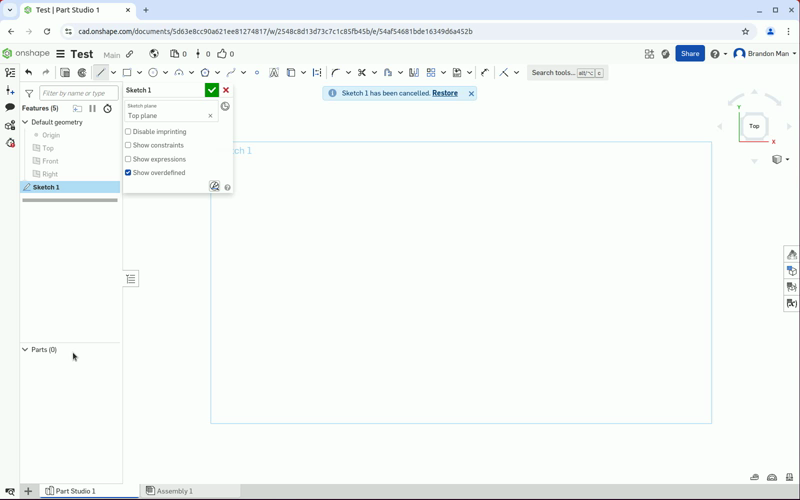
key_down(shift)
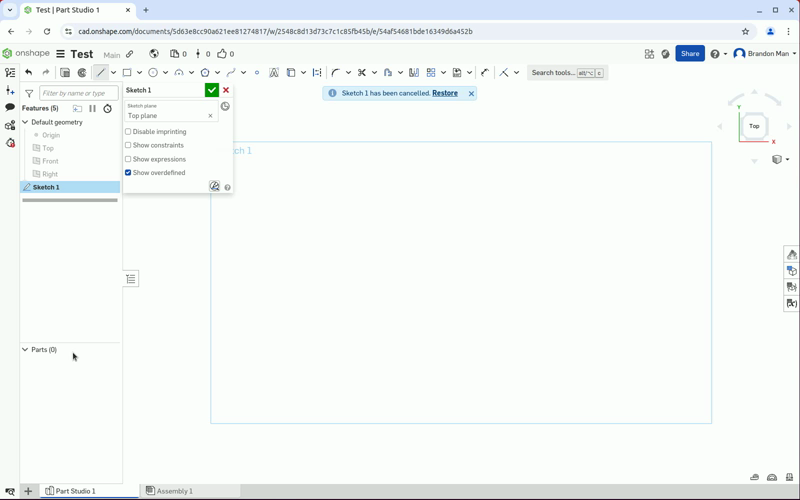
mouse_move(432, 285)
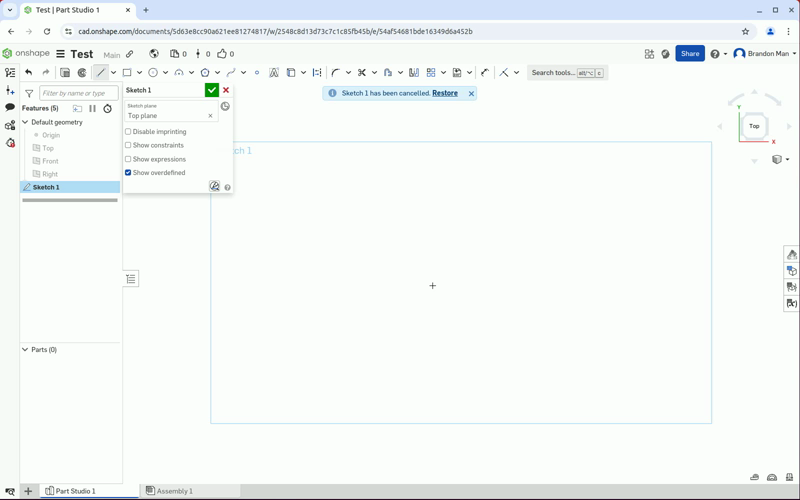
click(432, 285)
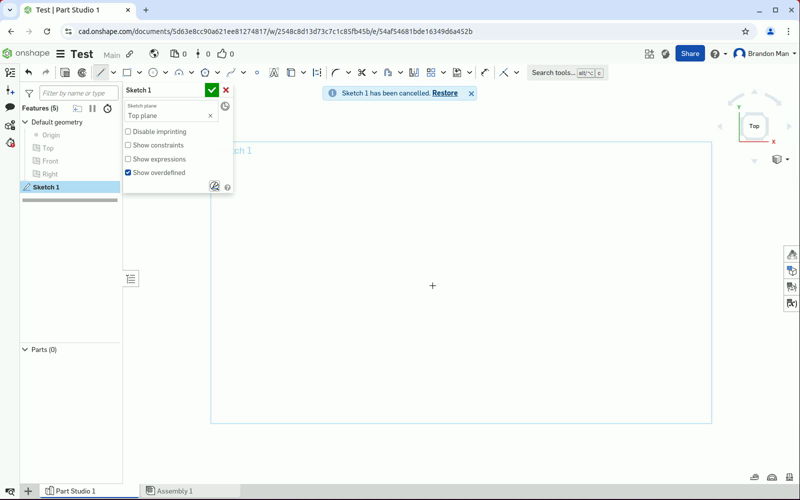
key_up(shift)
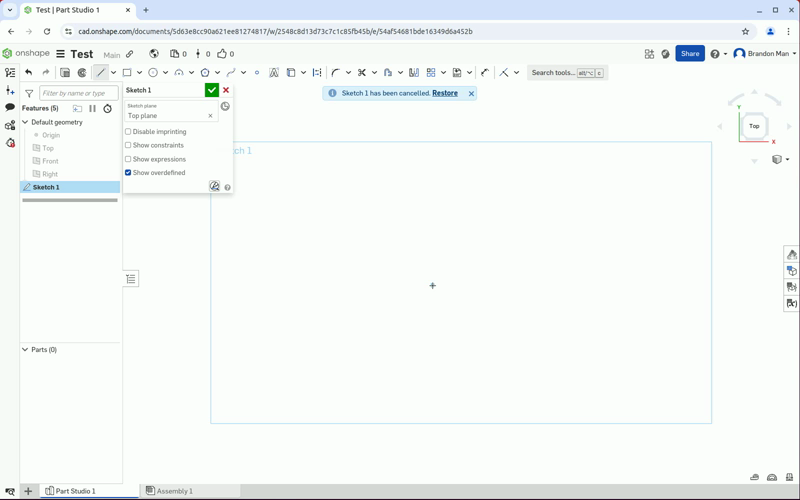
key_down(shift)
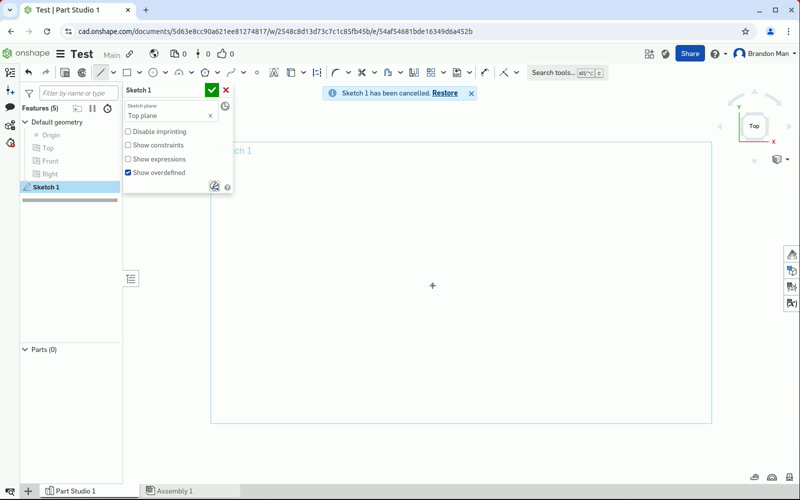
mouse_move(462, 285)
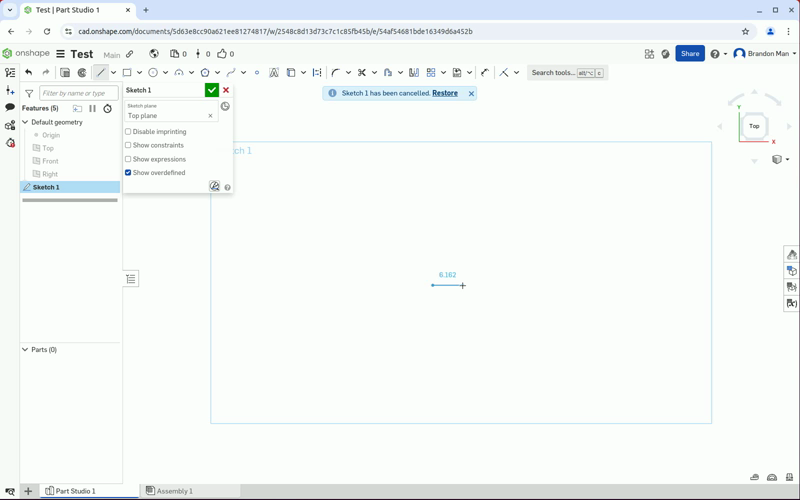
mouse_move(483, 285)
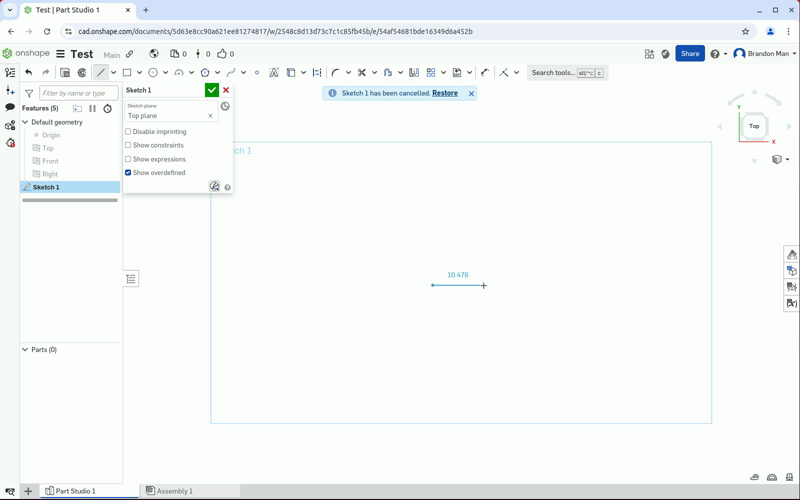
click(483, 285)
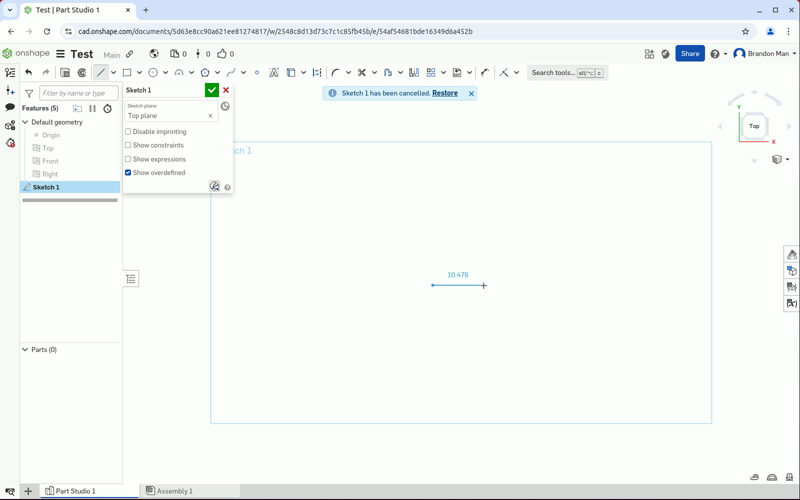
key_up(shift)
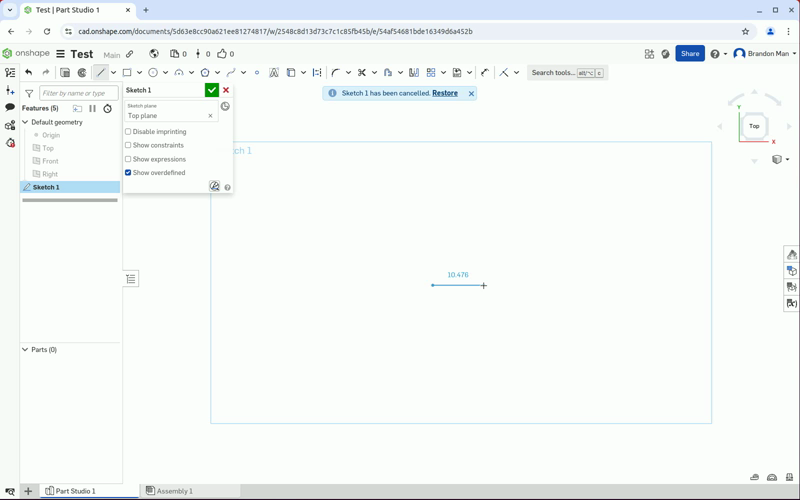
key_down(shift)
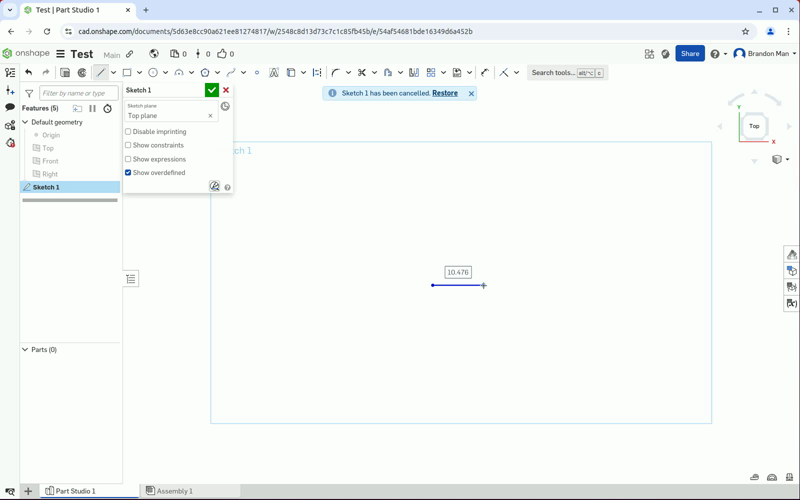
mouse_move(513, 285)
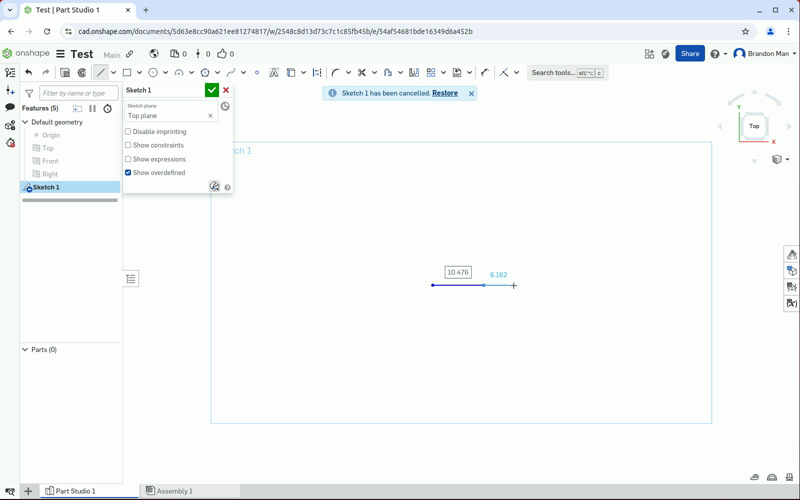
mouse_move(483, 256)
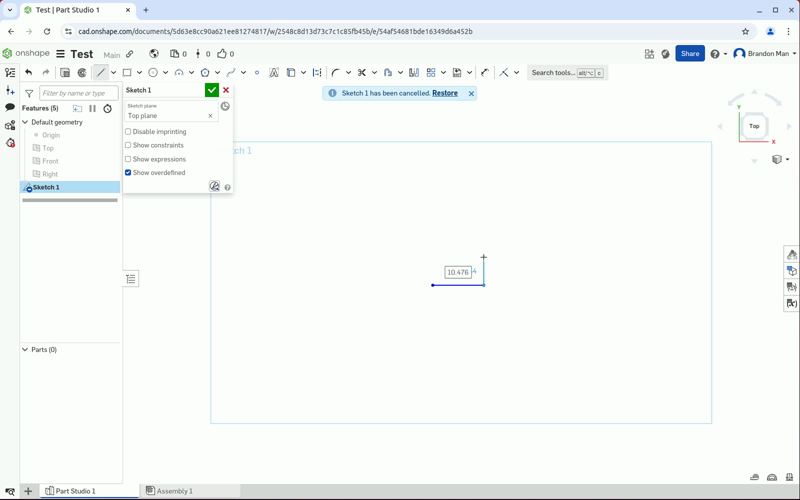
click(483, 256)
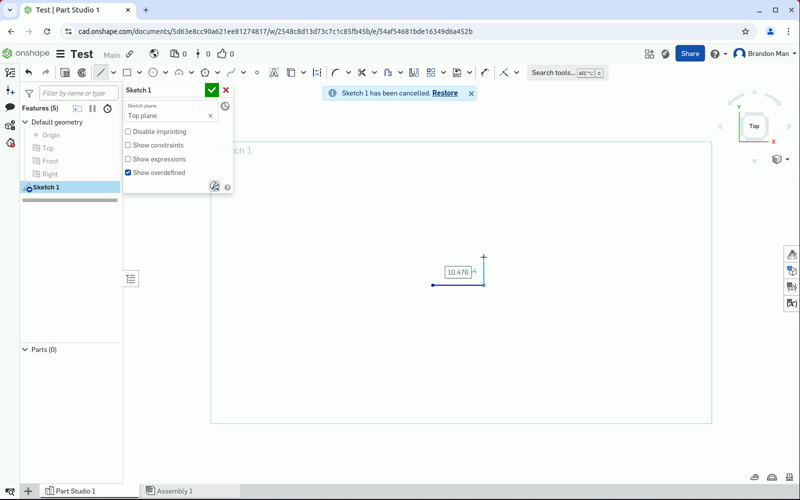
key_up(shift)
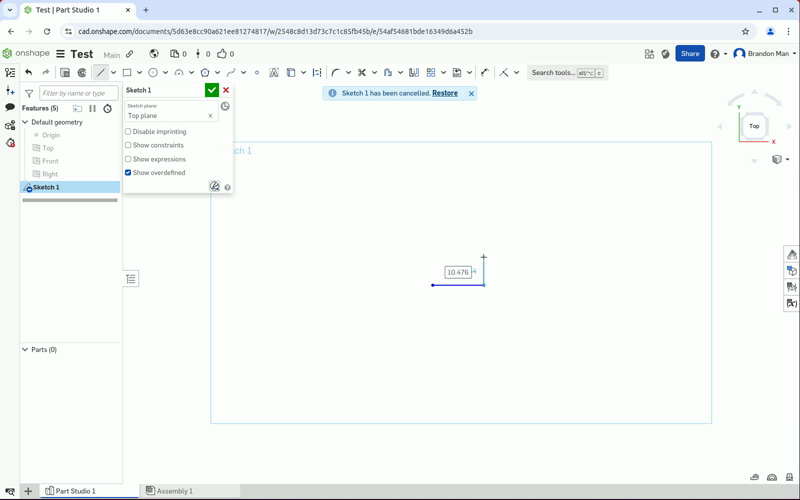
key_down(shift)
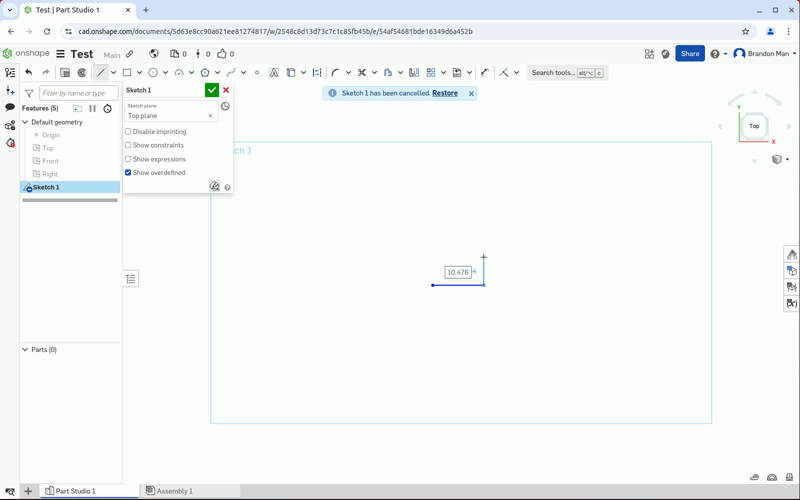
mouse_move(513, 256)
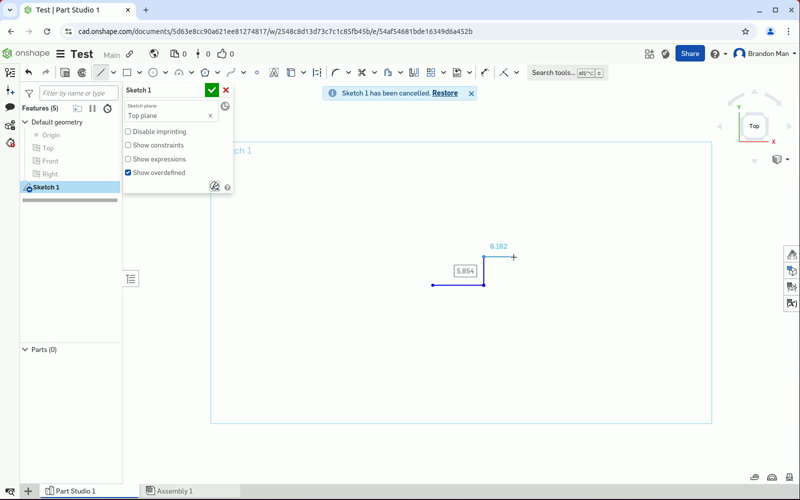
mouse_move(432, 256)
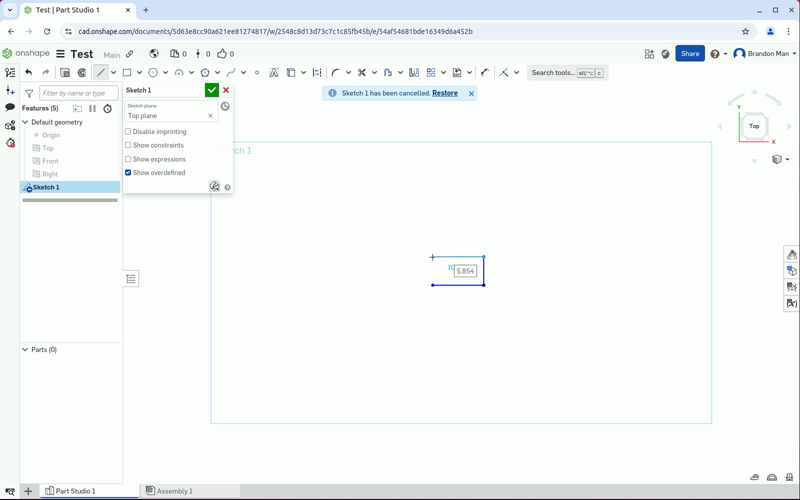
click(432, 256)
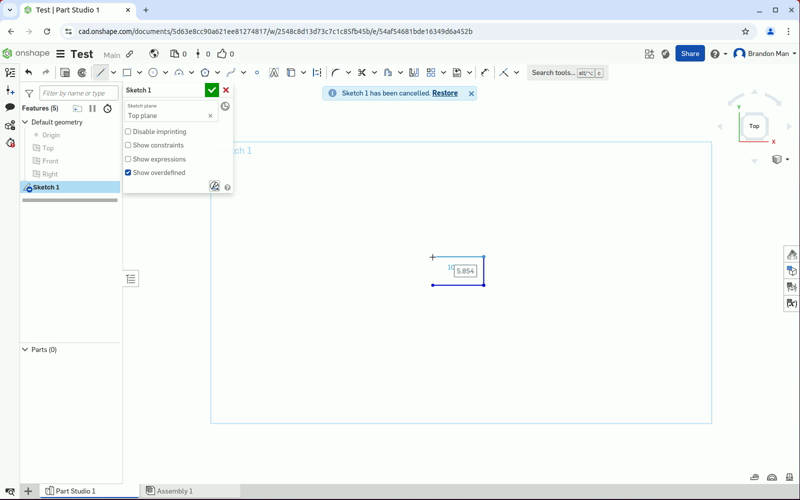
key_up(shift)
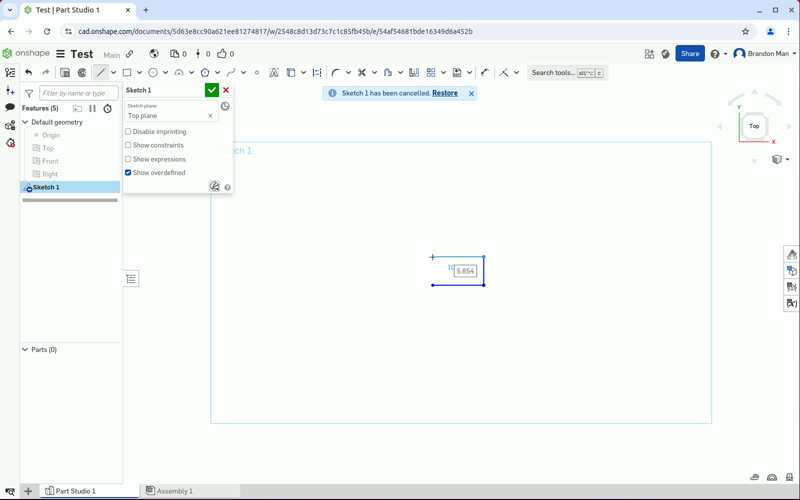
mouse_move(462, 256)
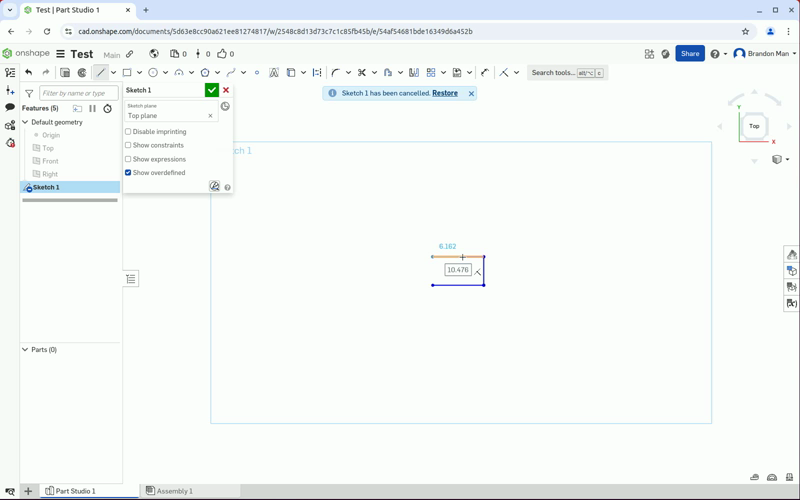
key_down(shift)
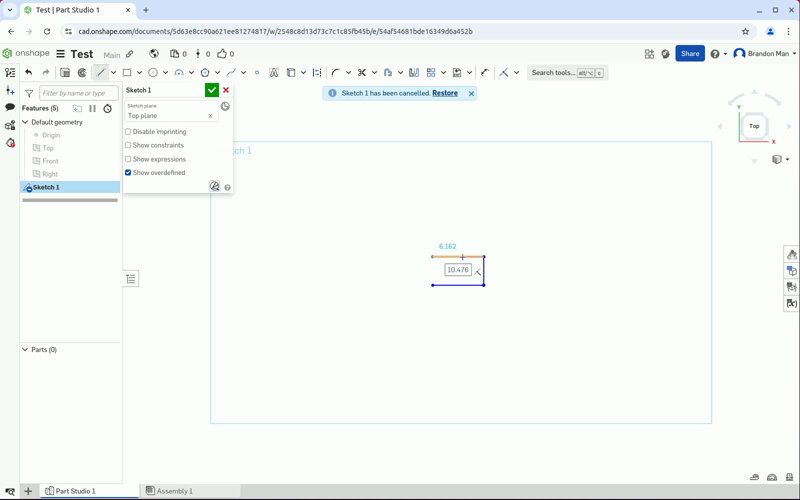
mouse_move(432, 285)
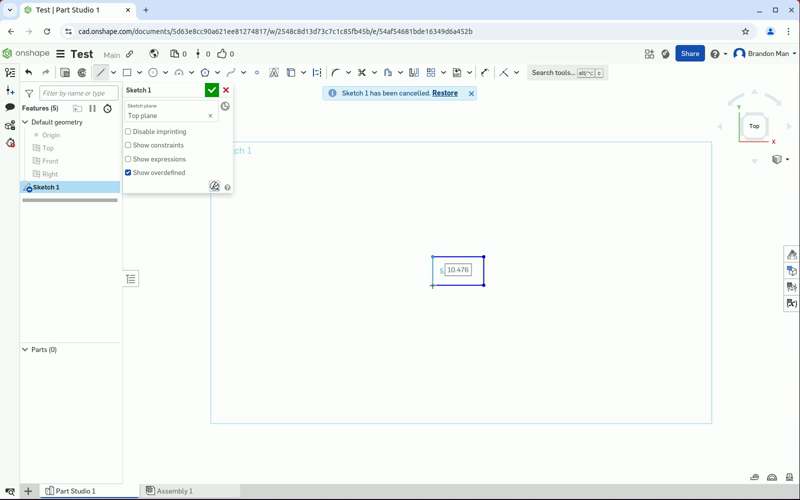
key_up(shift)
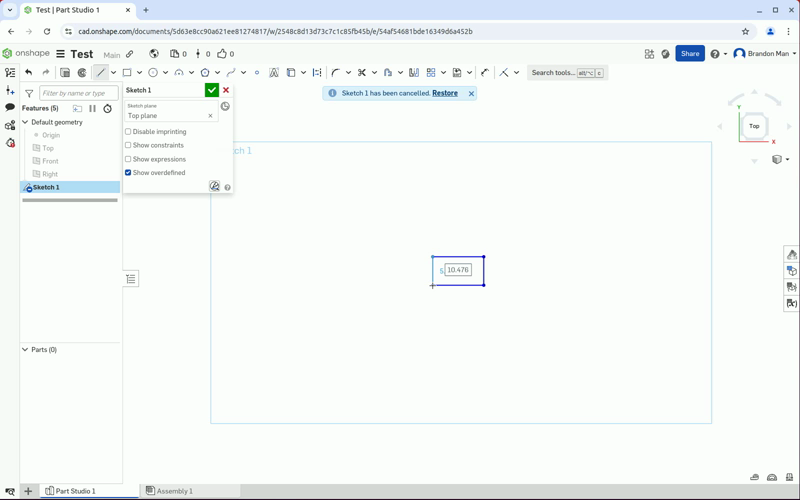
click(432, 285)
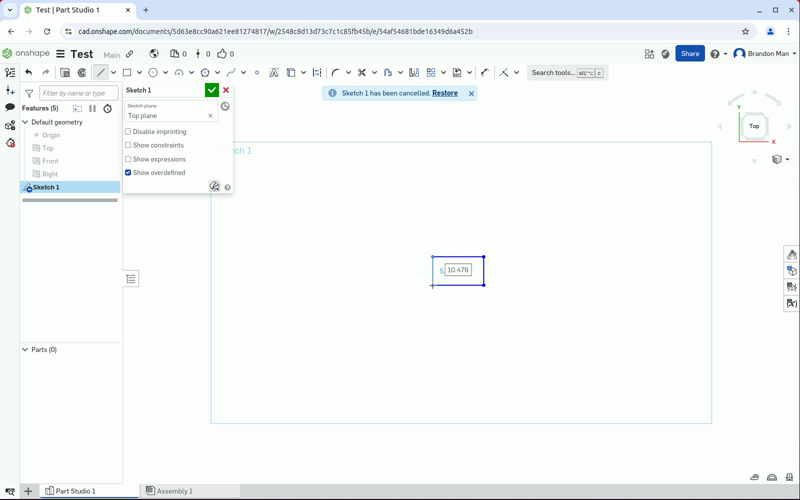
key(esc)
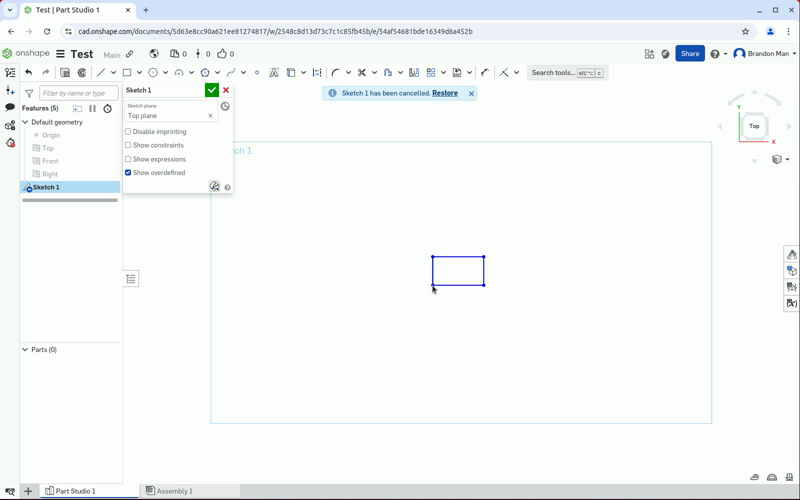
key(c)
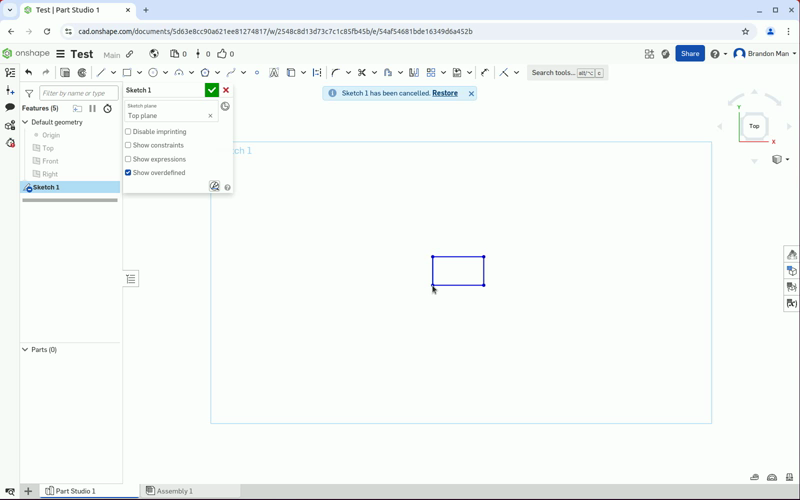
key_down(shift)
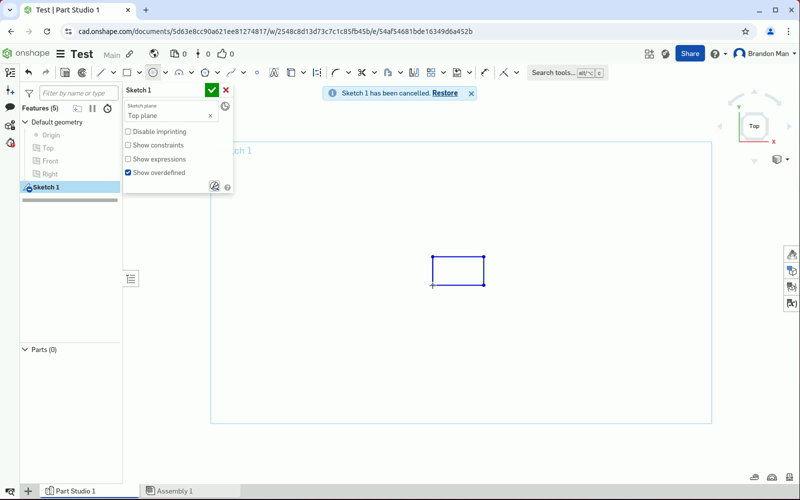
mouse_move(441, 278)
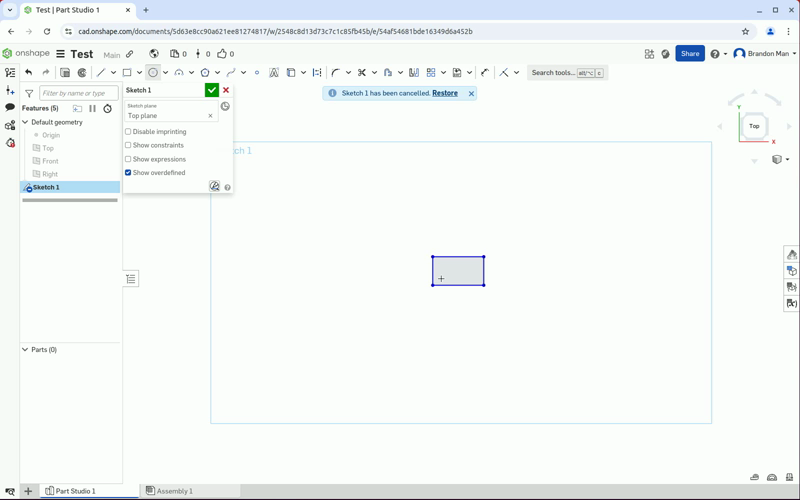
click(441, 278)
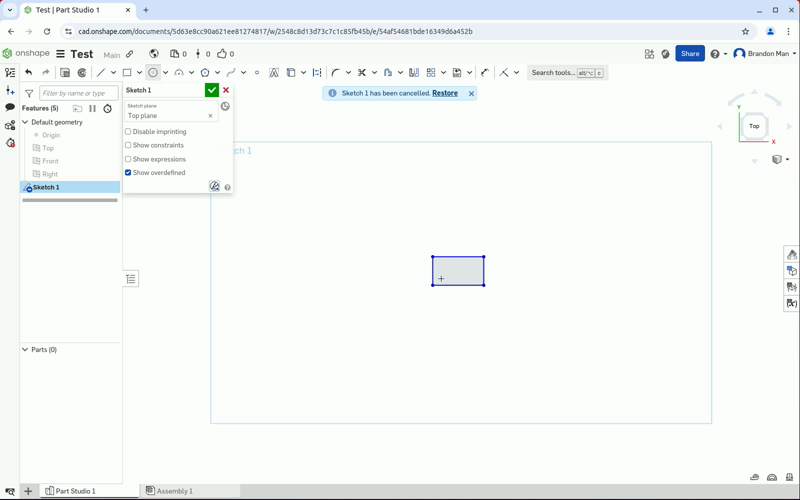
key_up(shift)
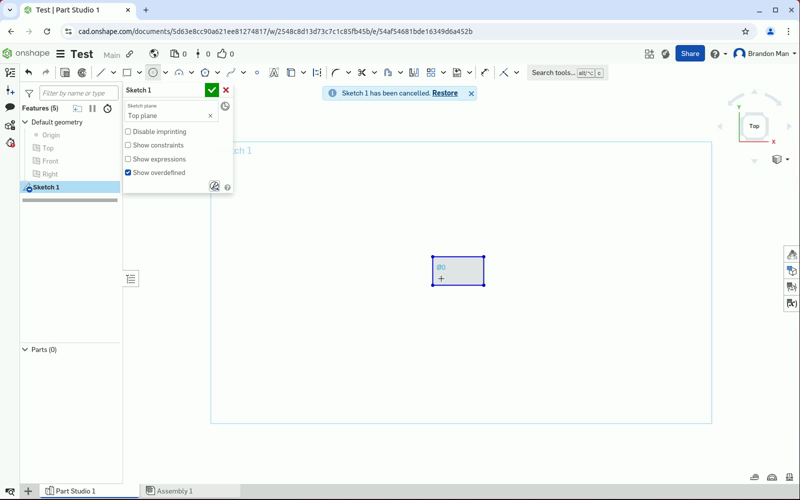
mouse_move(442, 278)
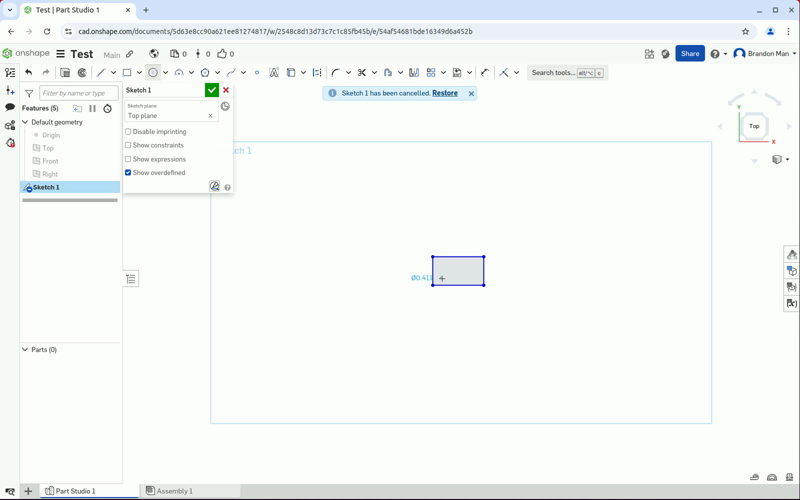
scroll(6)
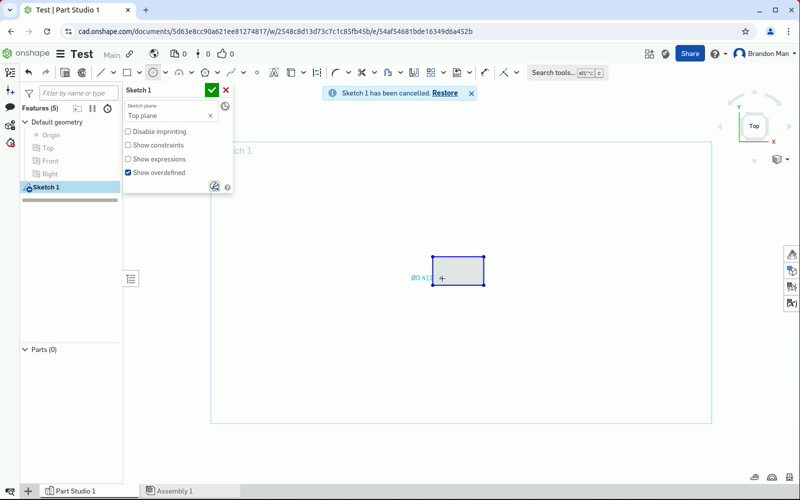
scroll(6)
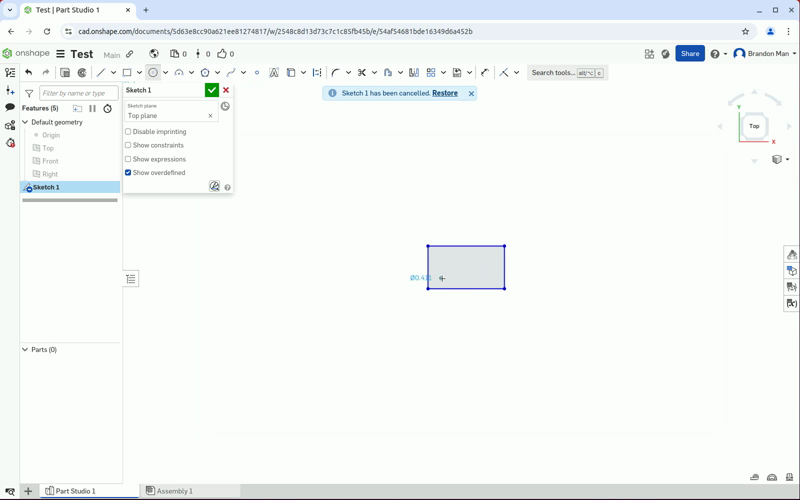
scroll(6)
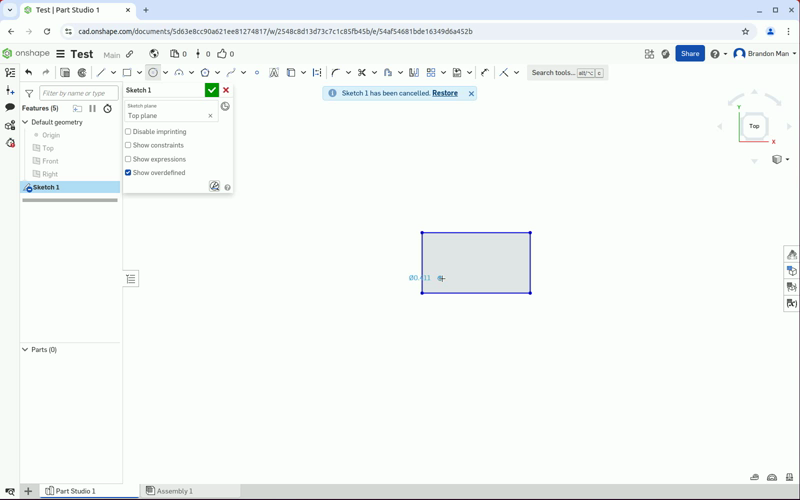
scroll(6)
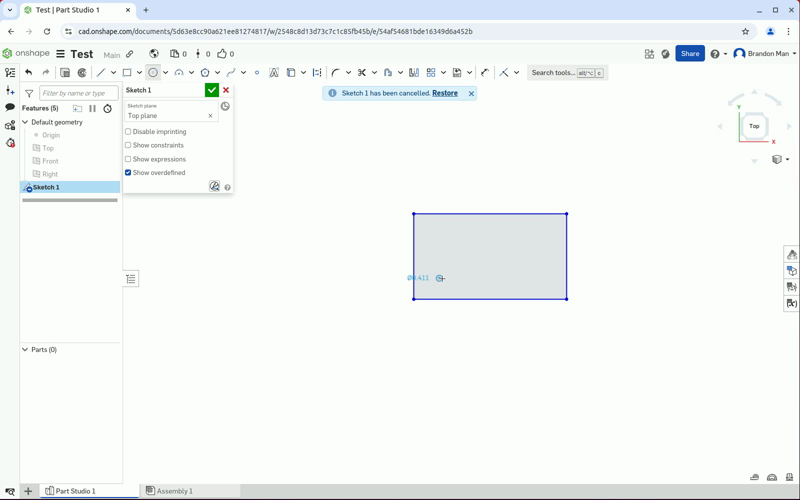
scroll(6)
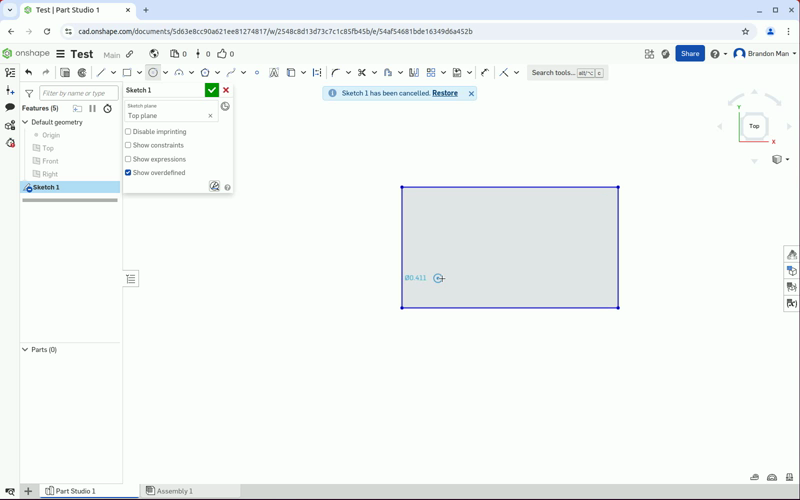
scroll(6)
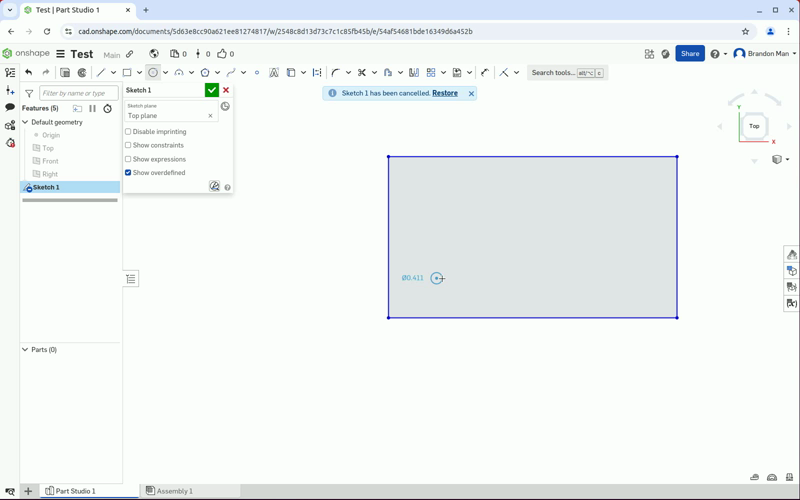
scroll(6)
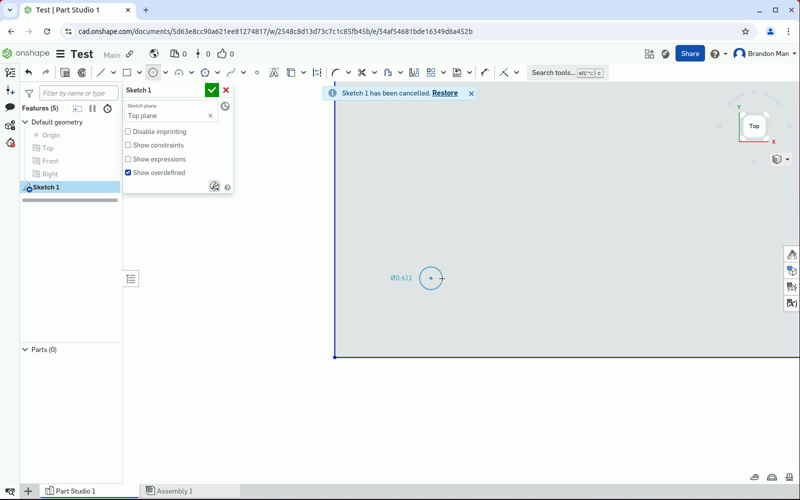
click(442, 278)
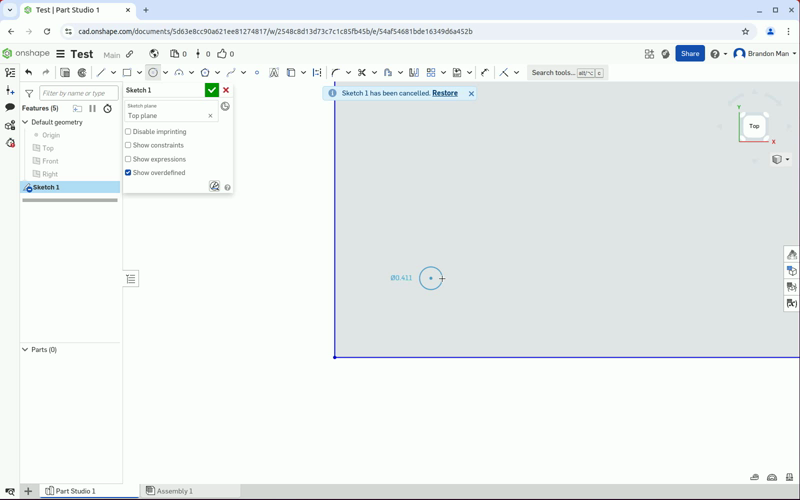
scroll(-6)
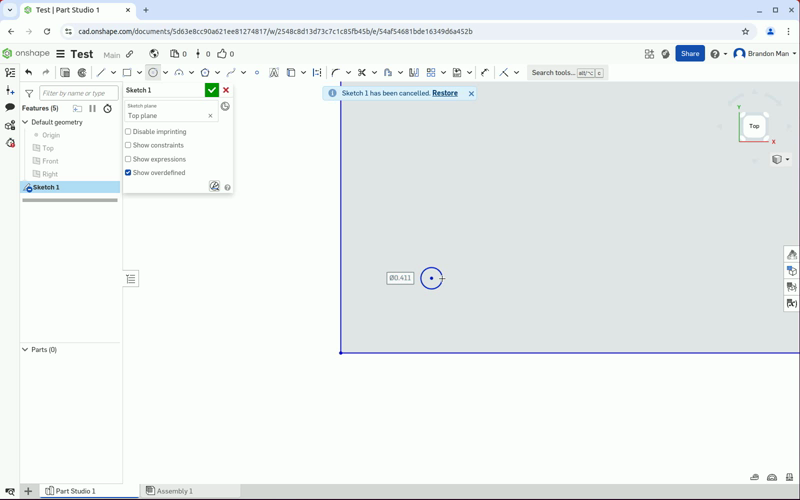
scroll(-6)
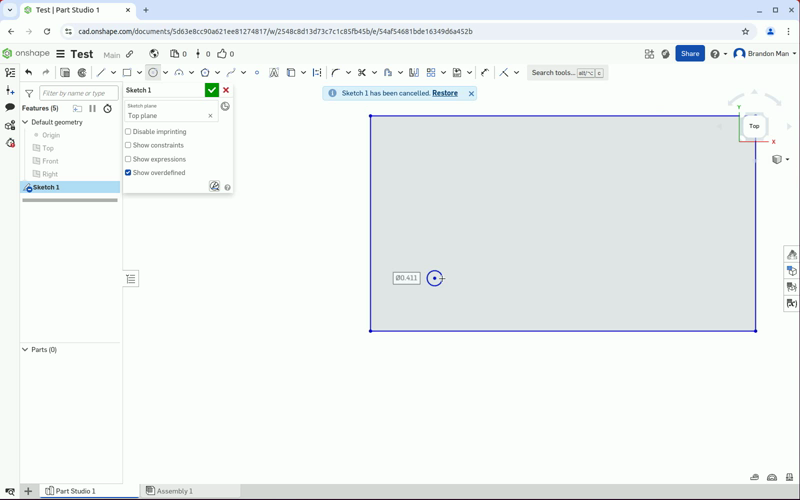
scroll(-6)
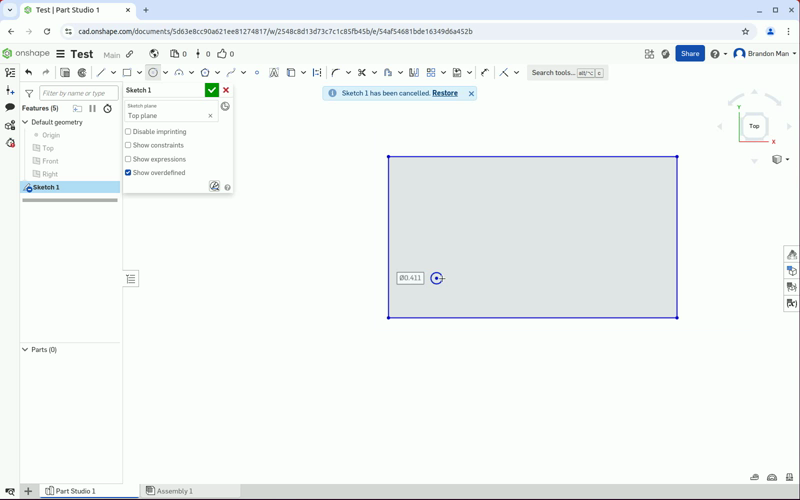
scroll(-6)
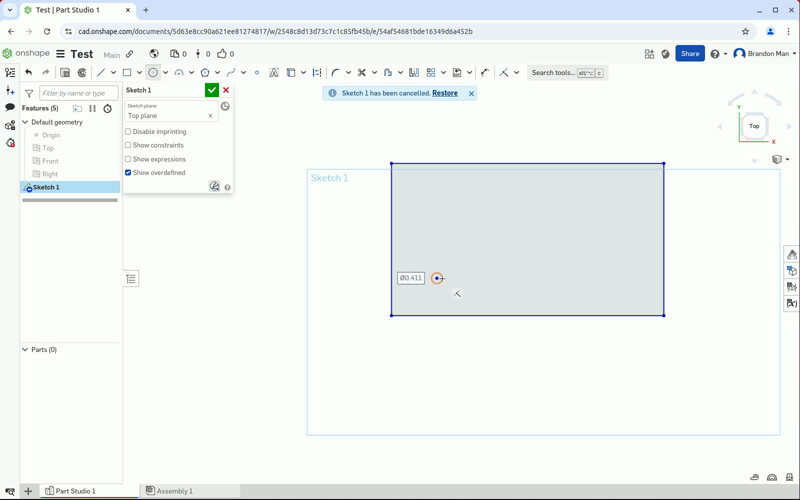
scroll(-6)
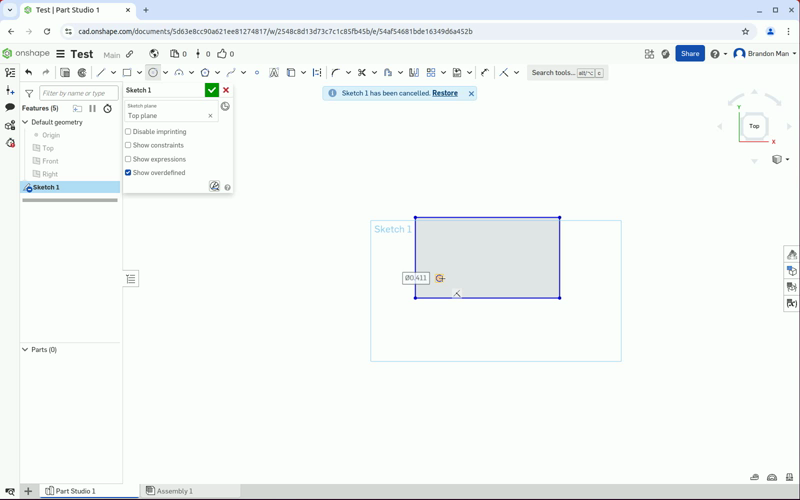
scroll(-6)
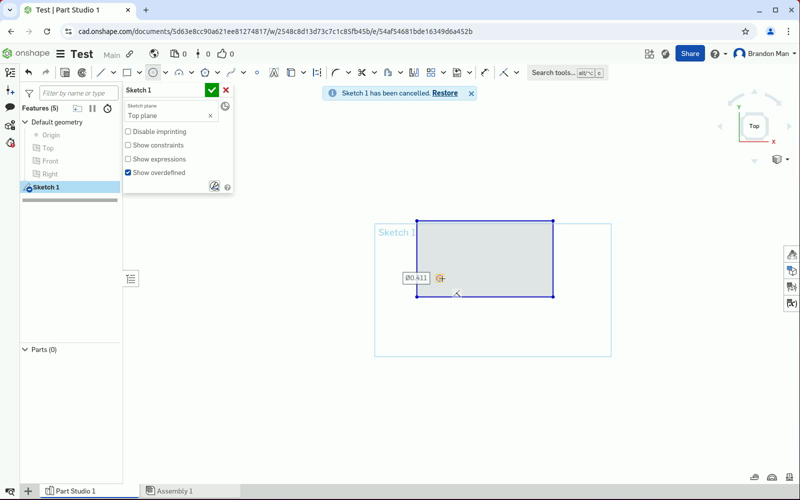
scroll(-6)
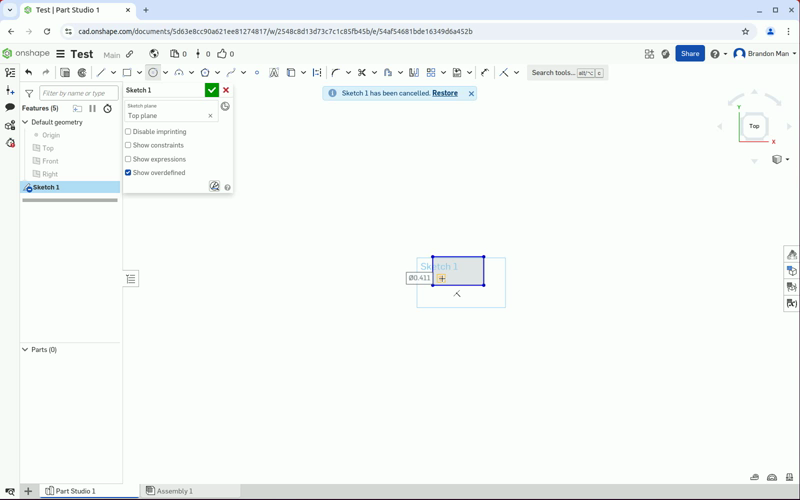
key(esc)
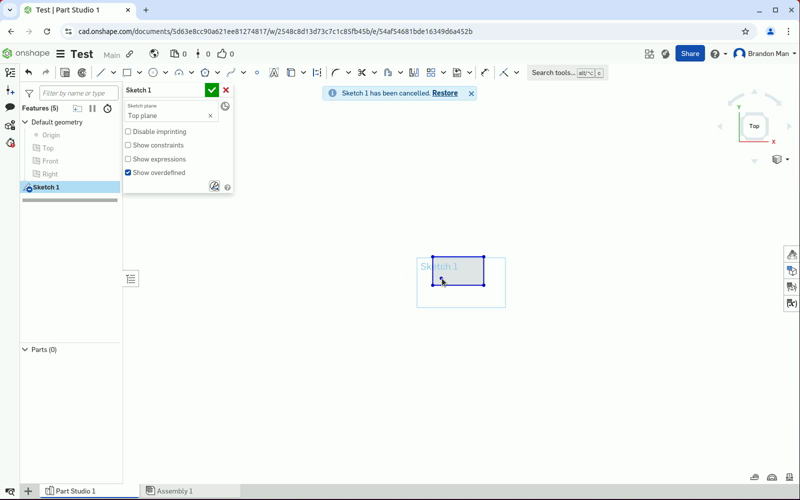
key(c)
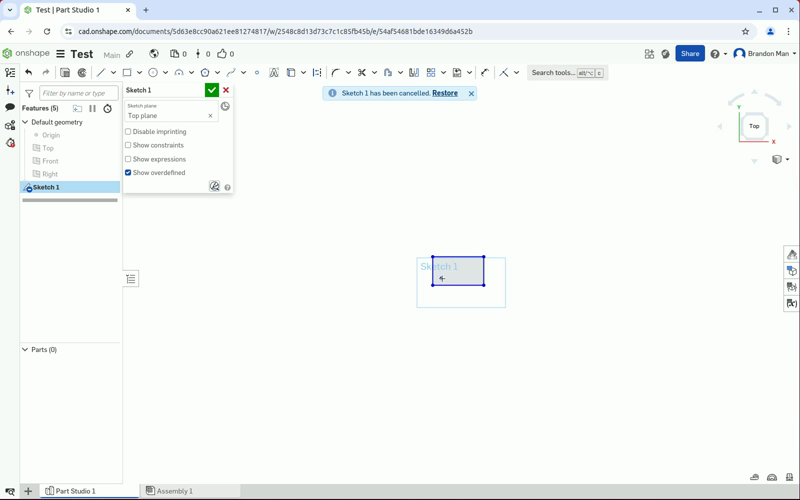
key_down(shift)
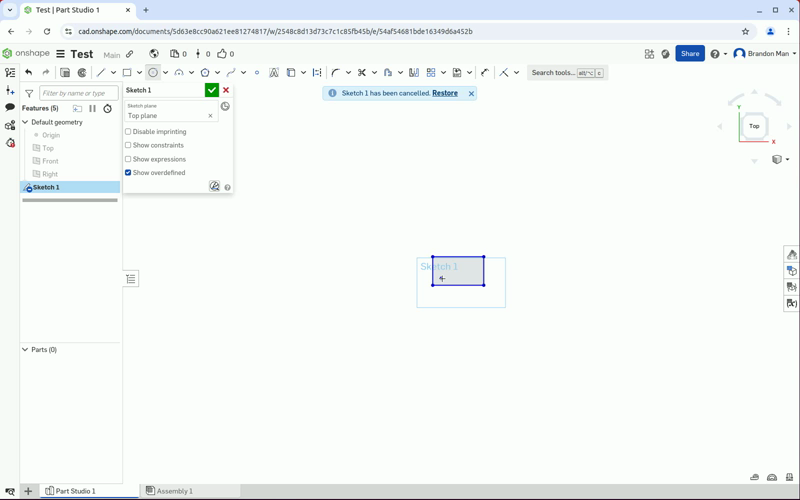
mouse_move(458, 278)
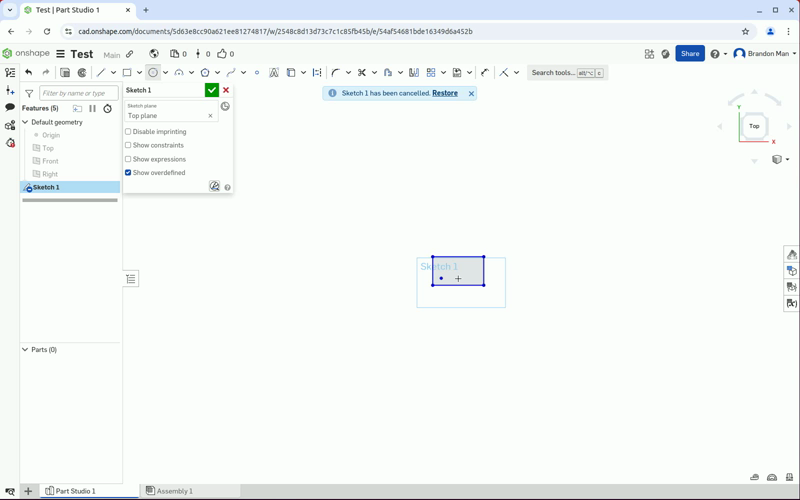
click(458, 278)
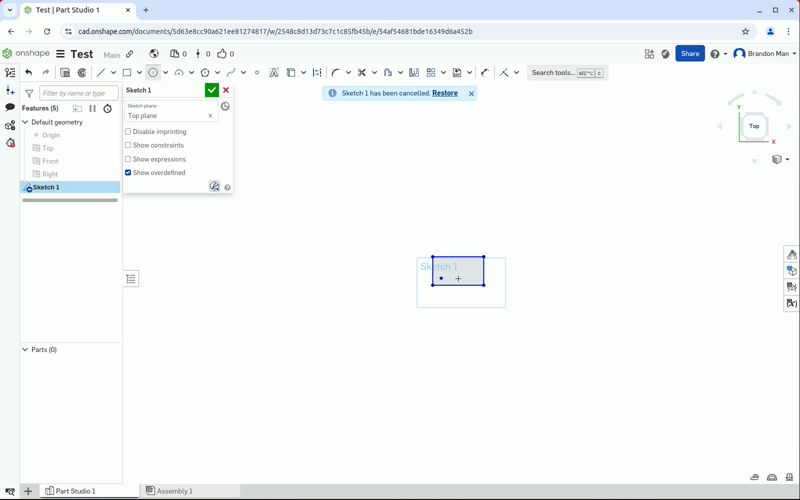
key_up(shift)
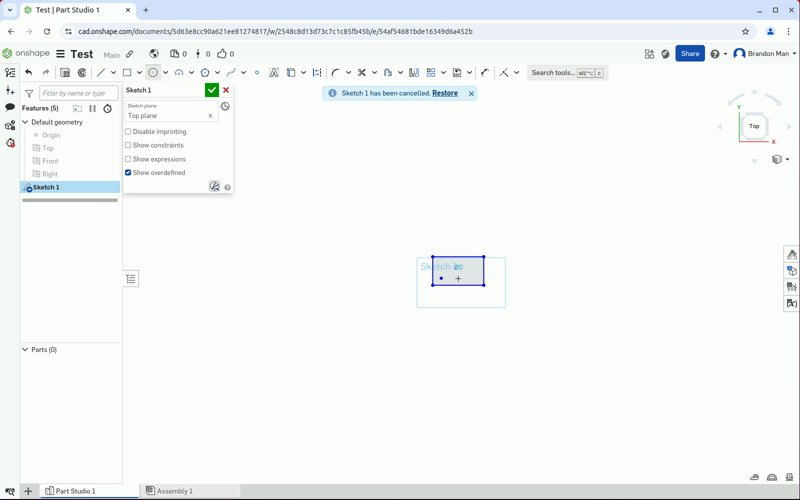
mouse_move(459, 278)
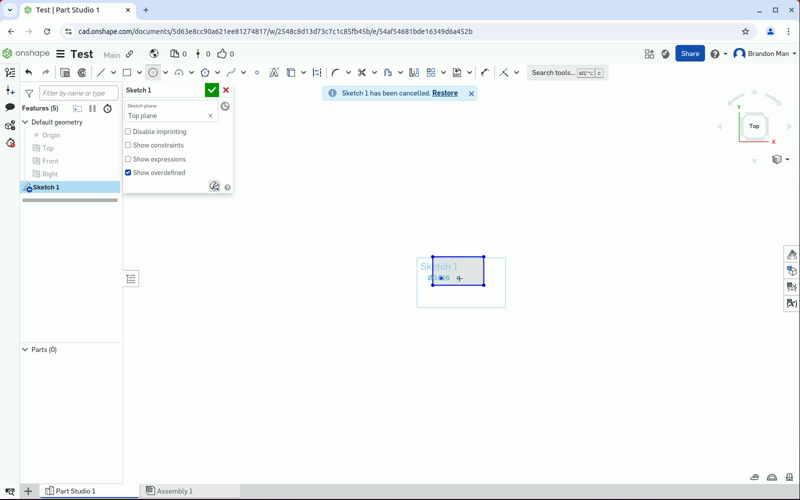
scroll(6)
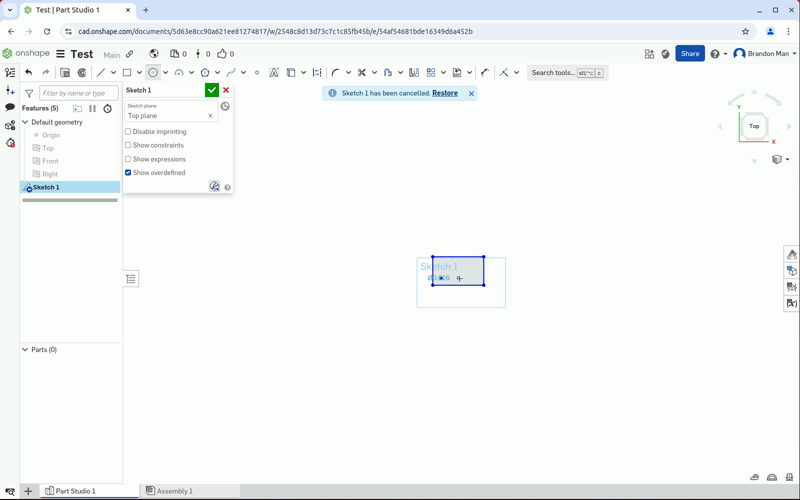
scroll(6)
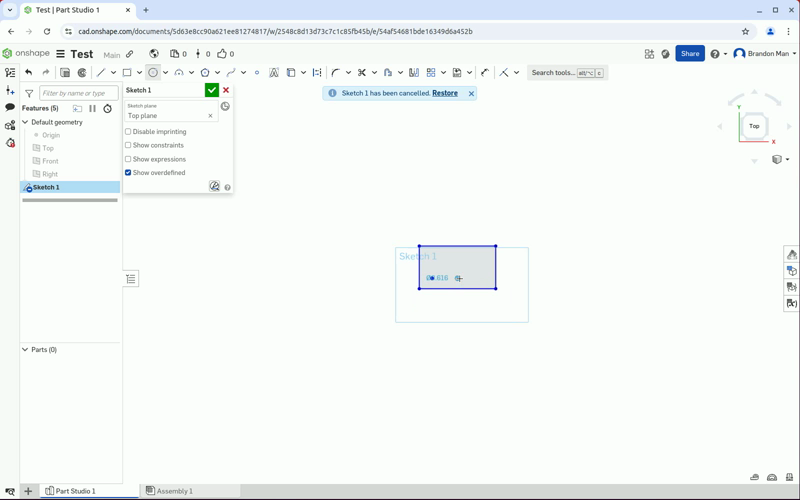
scroll(6)
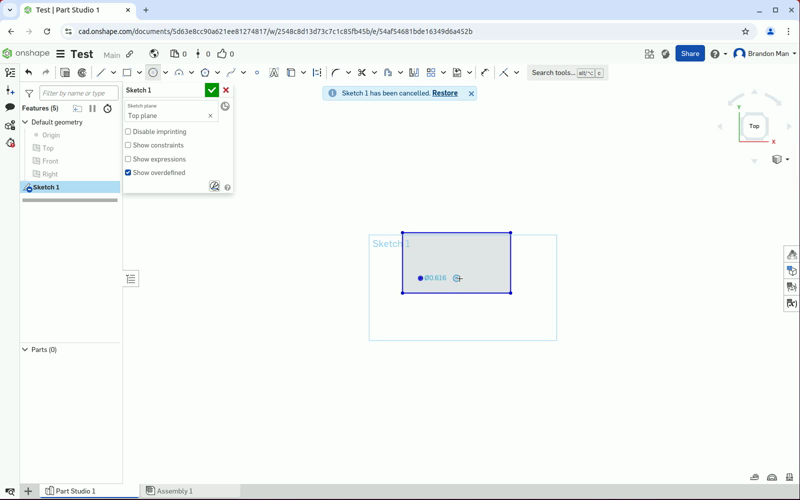
scroll(6)
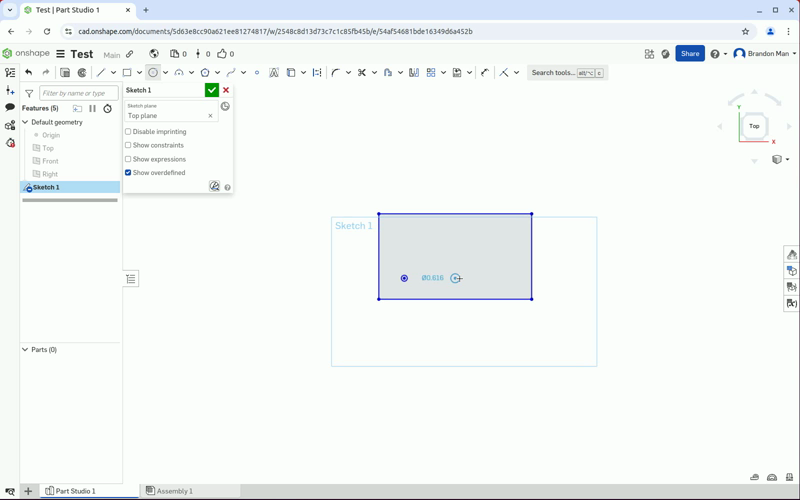
scroll(6)
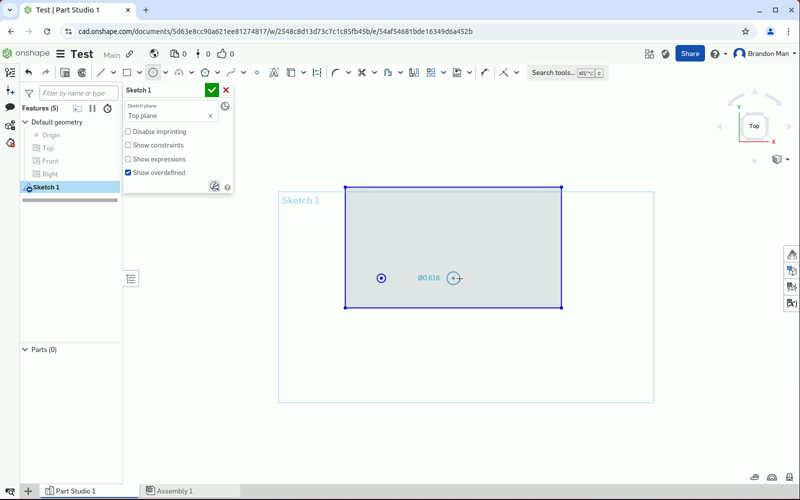
scroll(6)
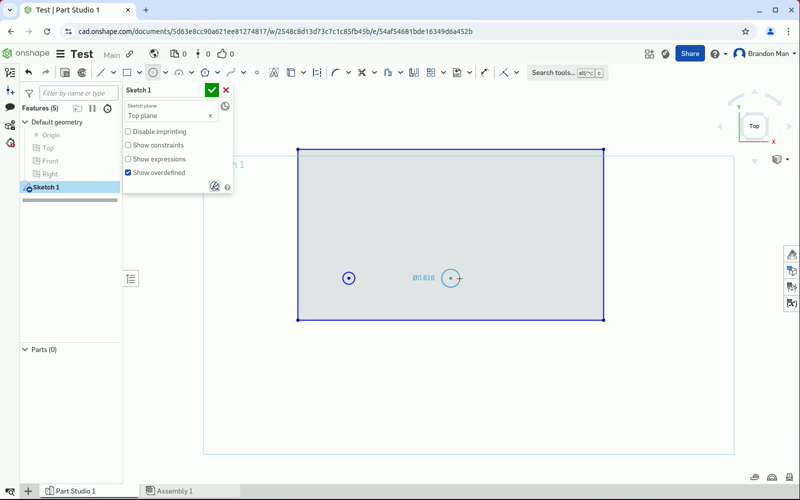
scroll(6)
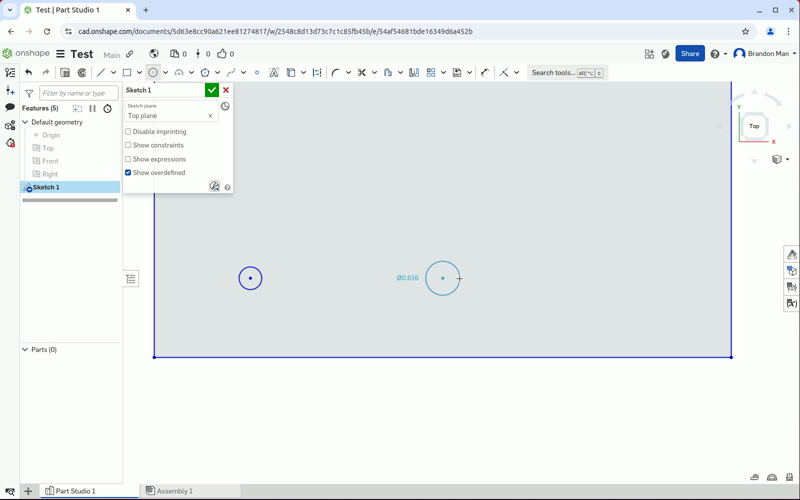
click(459, 278)
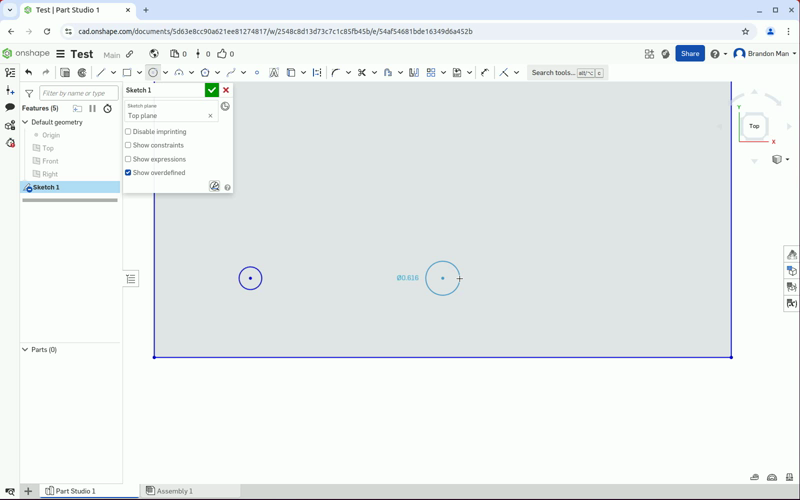
scroll(-6)
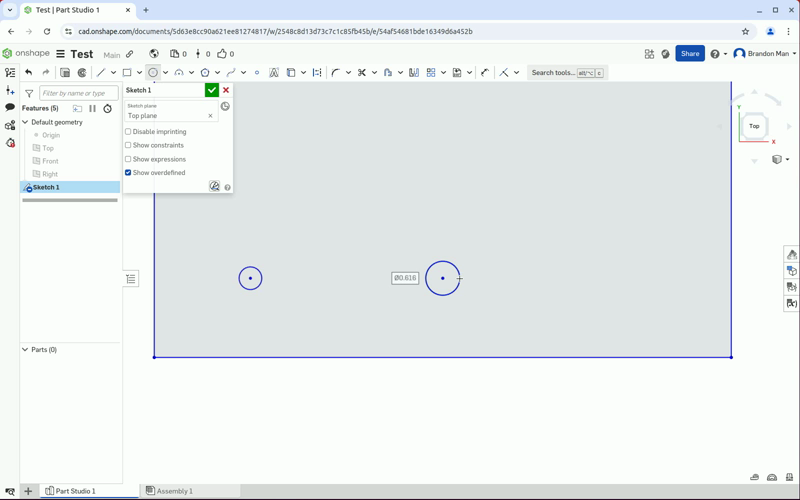
scroll(-6)
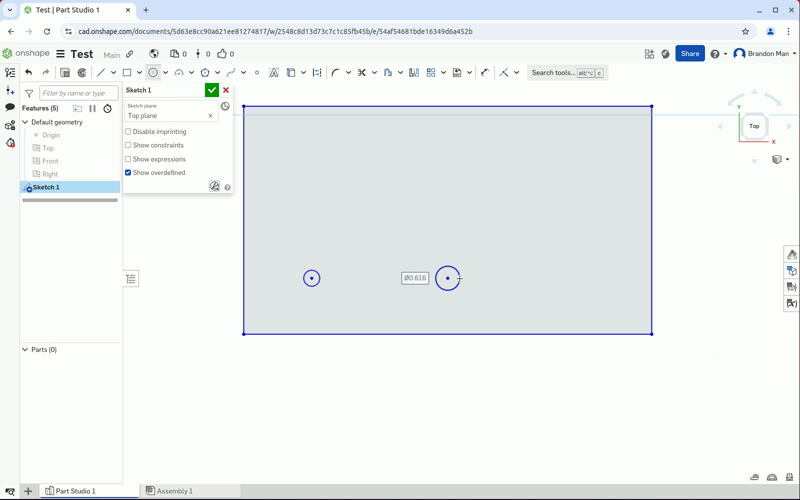
scroll(-6)
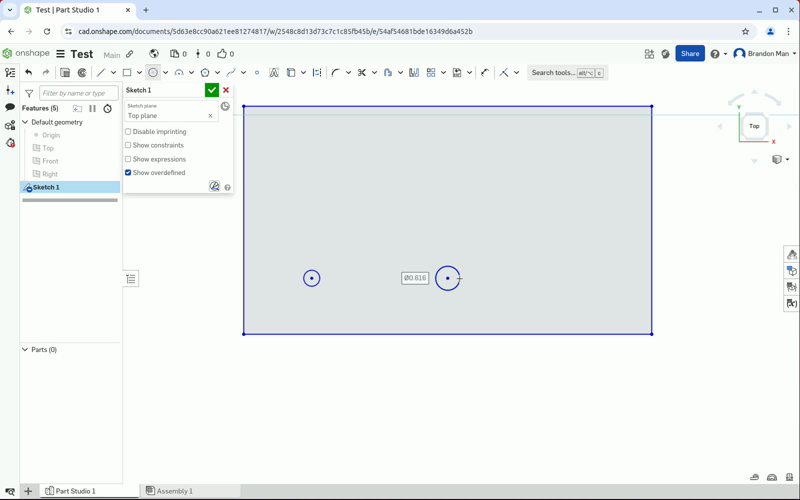
scroll(-6)
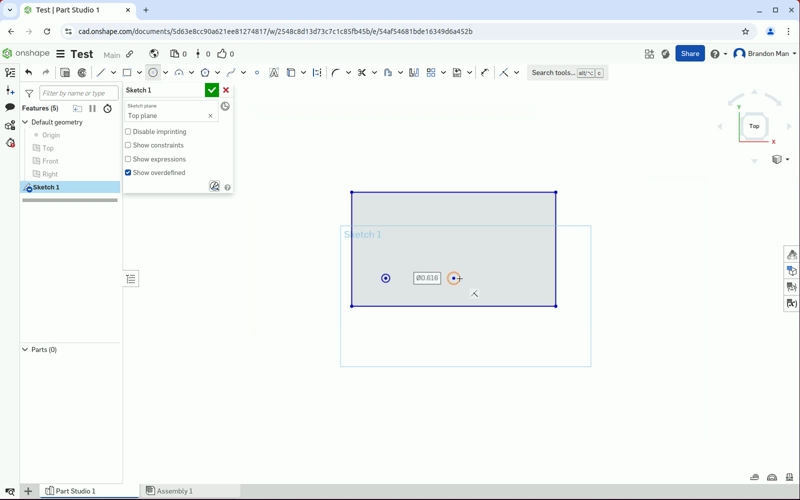
scroll(-6)
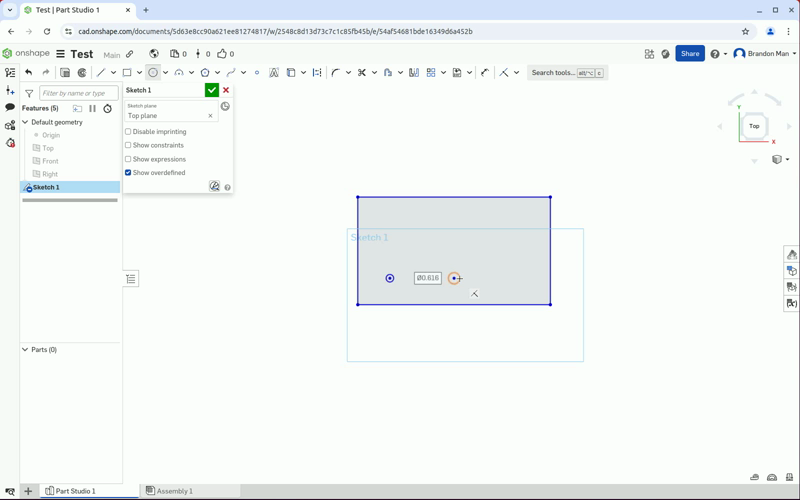
scroll(-6)
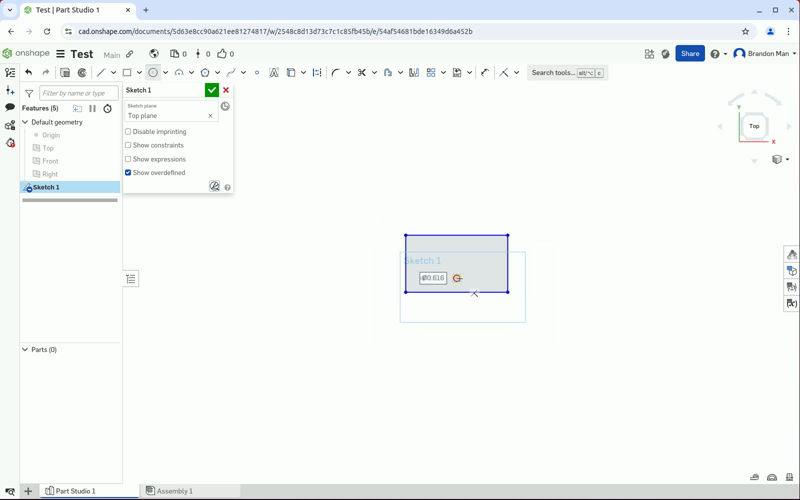
scroll(-6)
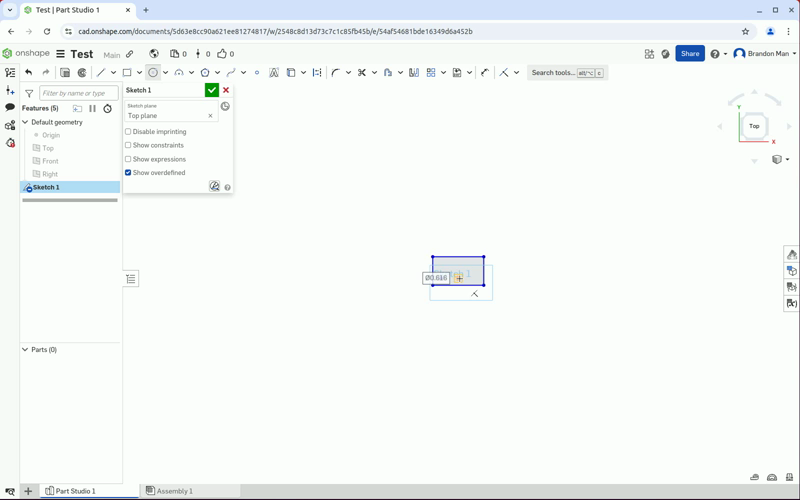
key(esc)
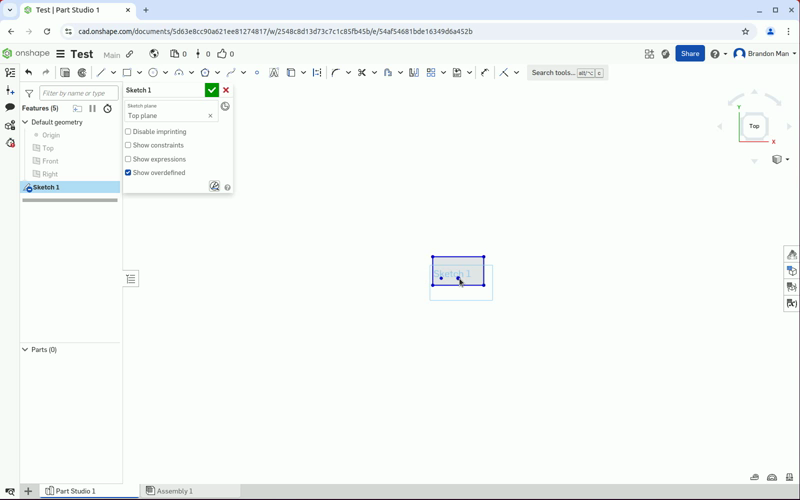
key(c)
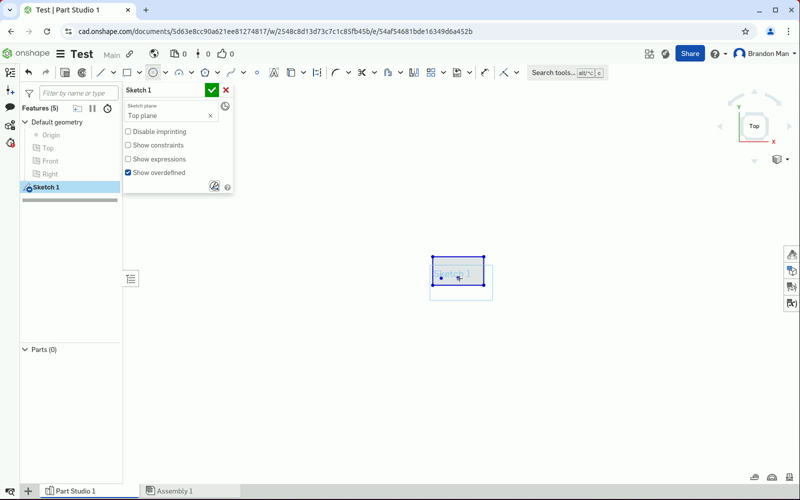
key_down(shift)
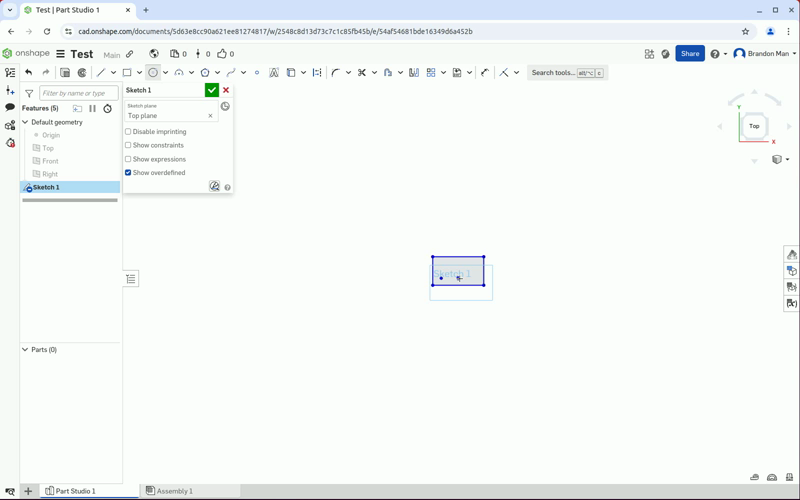
mouse_move(474, 278)
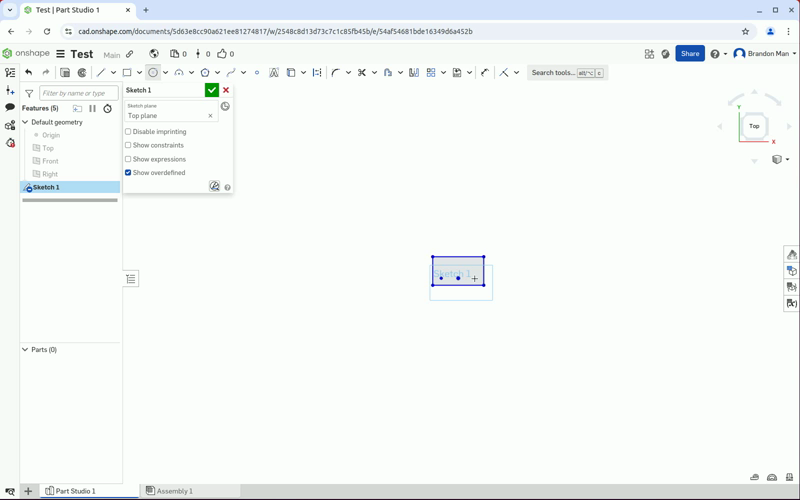
click(474, 278)
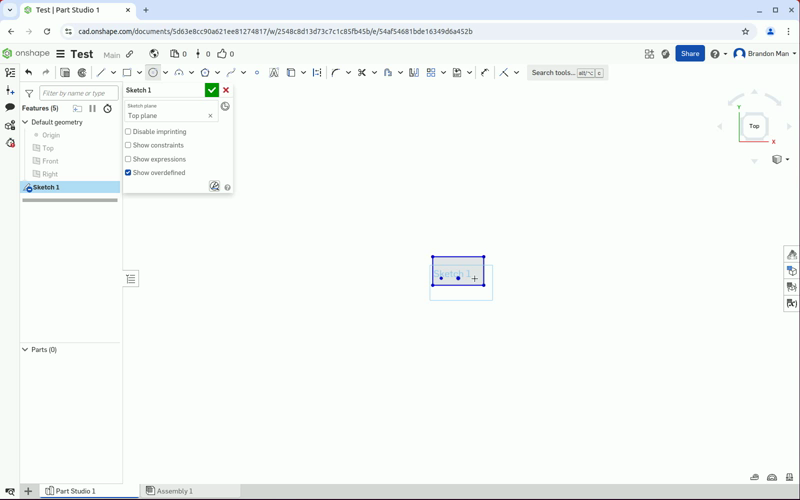
key_up(shift)
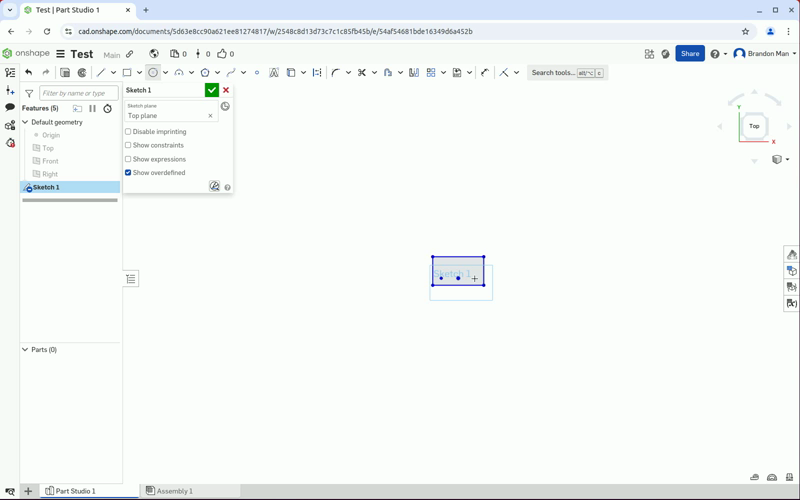
mouse_move(476, 278)
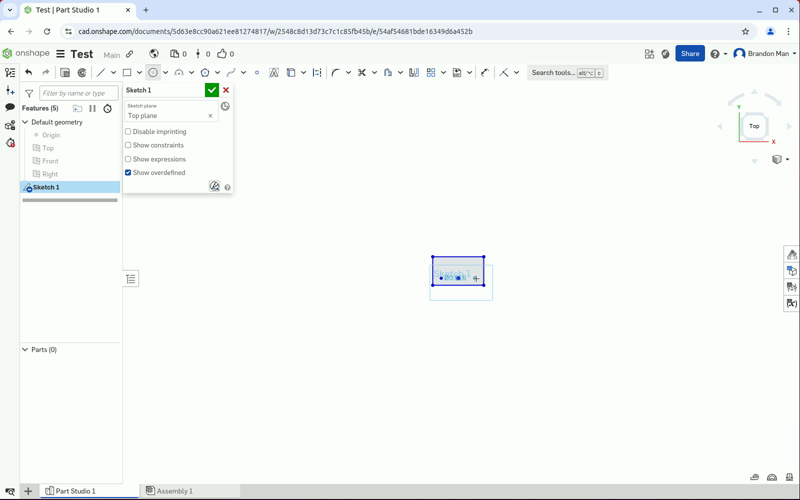
scroll(6)
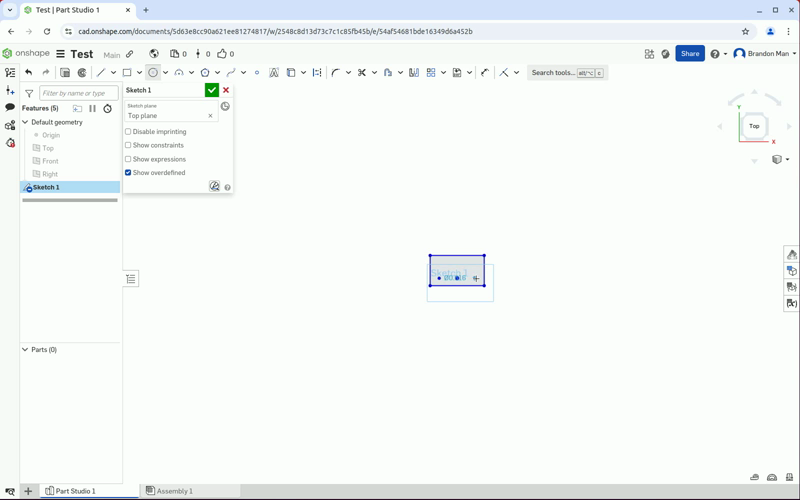
scroll(6)
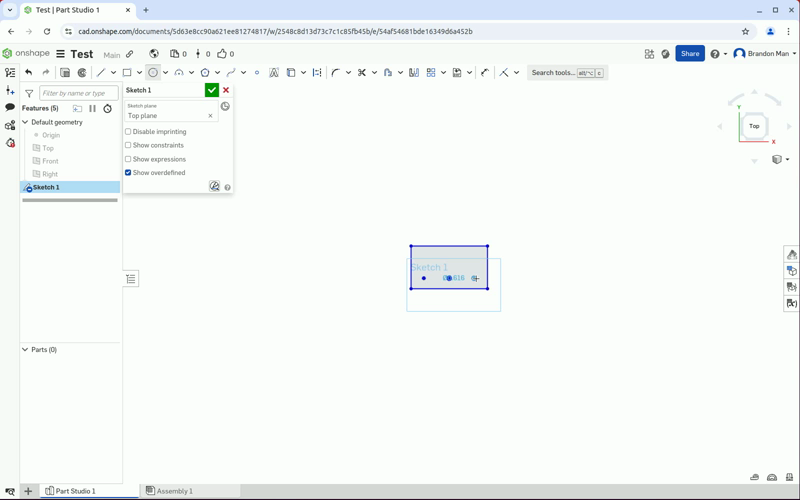
scroll(6)
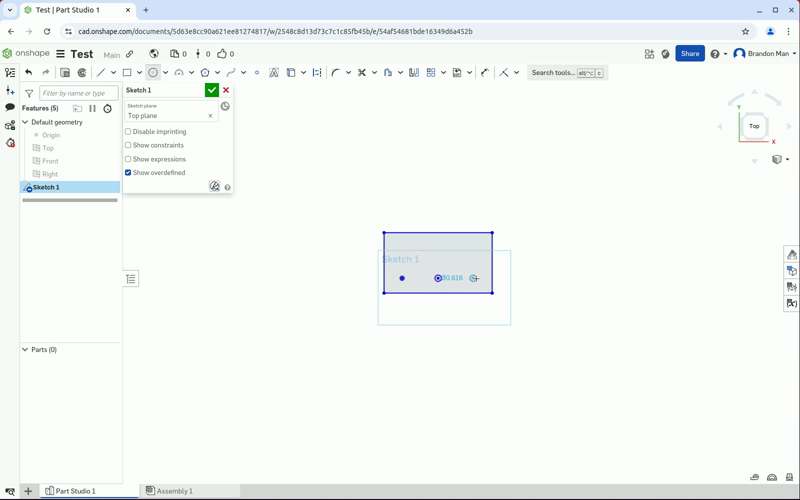
scroll(6)
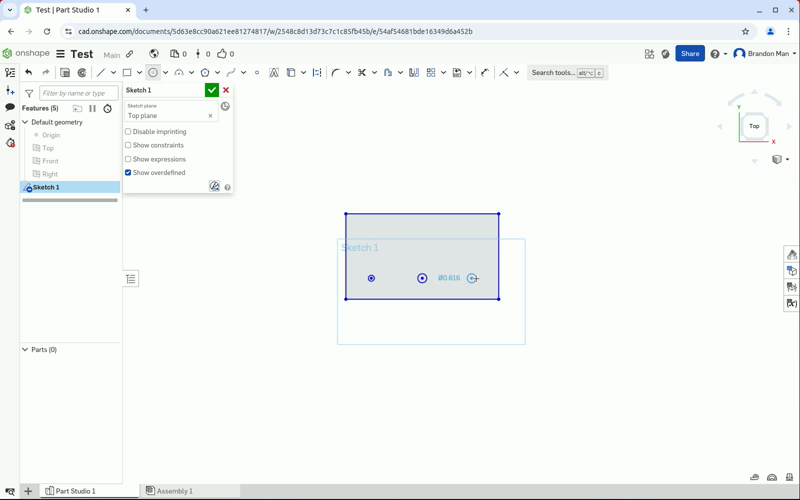
scroll(6)
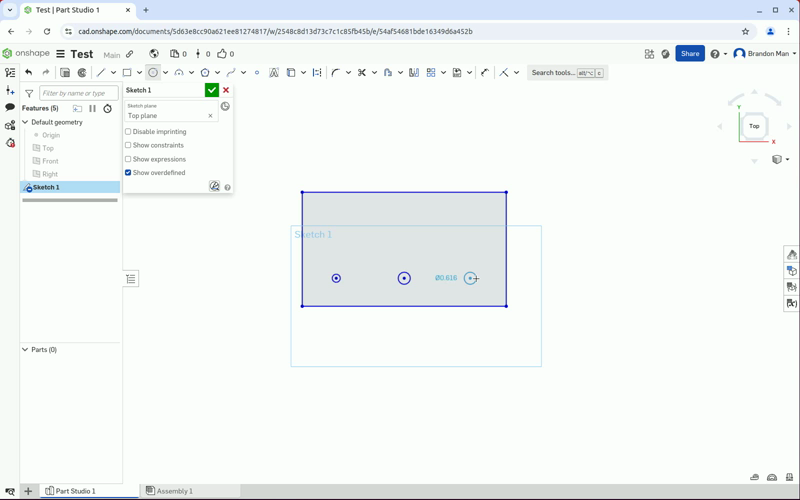
scroll(6)
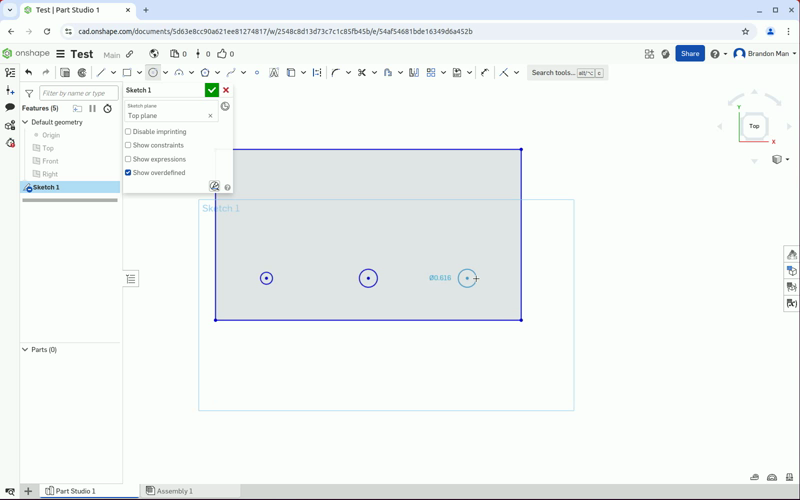
scroll(6)
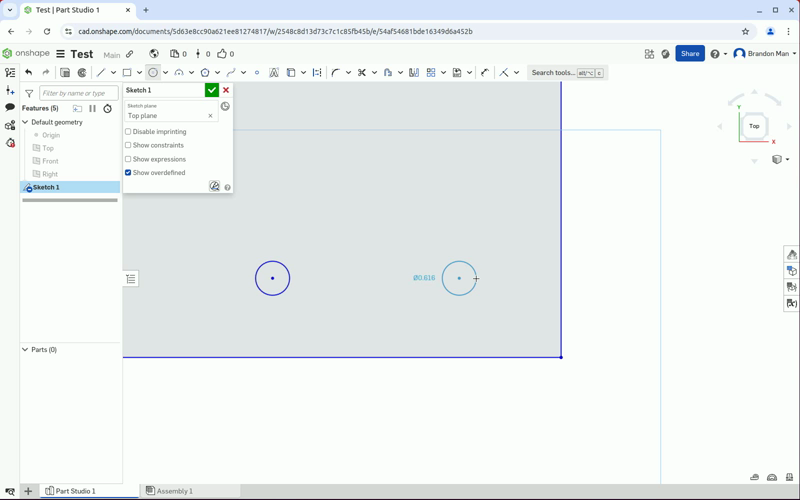
click(476, 278)
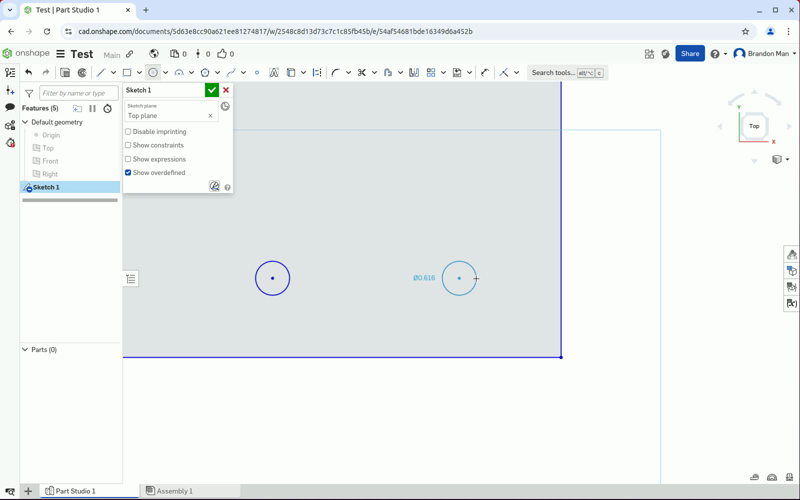
scroll(-6)
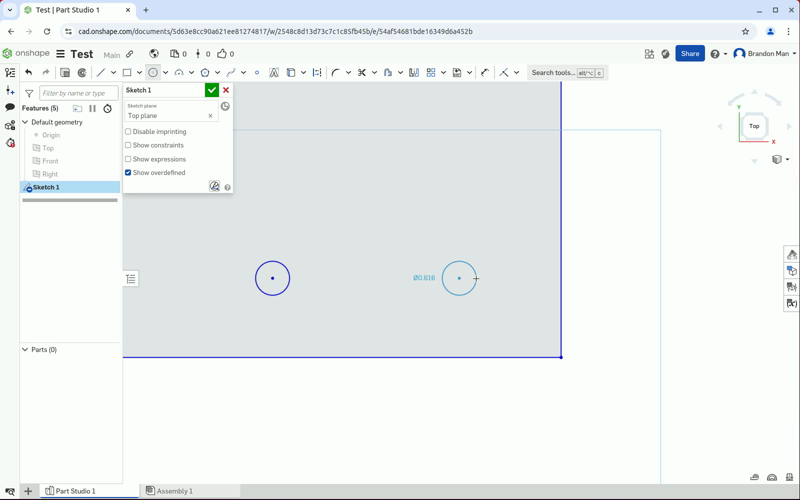
scroll(-6)
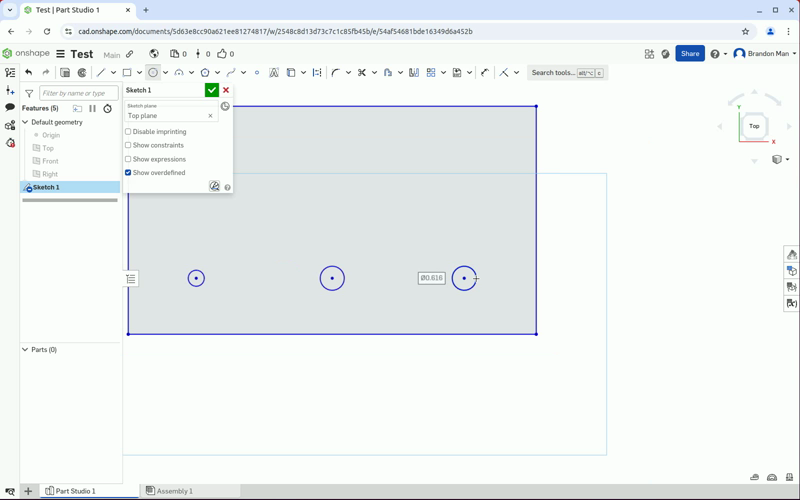
scroll(-6)
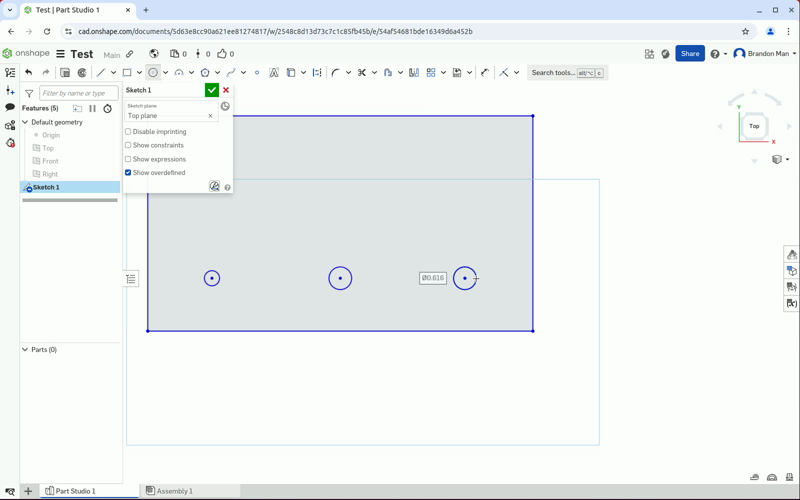
scroll(-6)
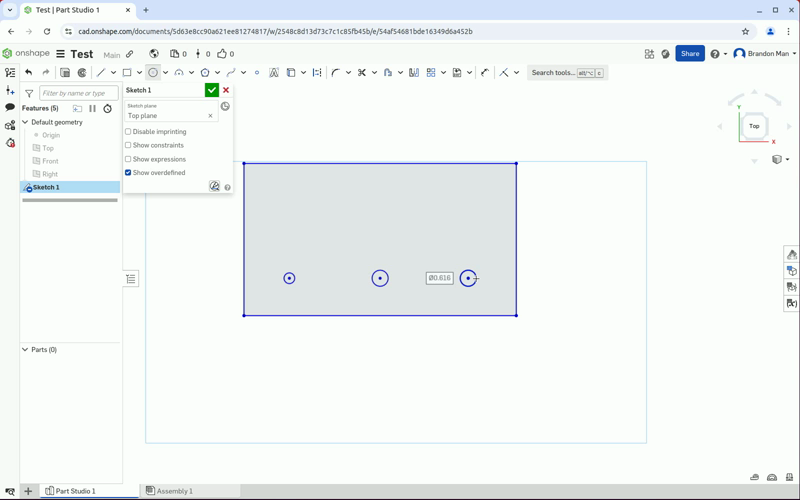
scroll(-6)
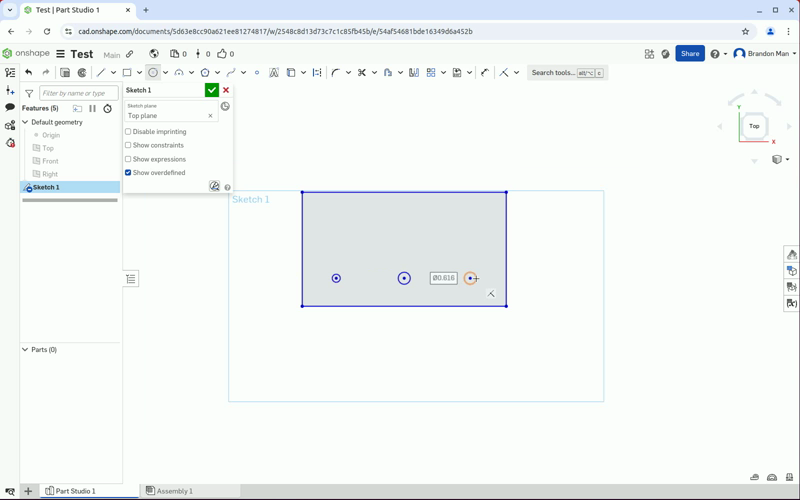
scroll(-6)
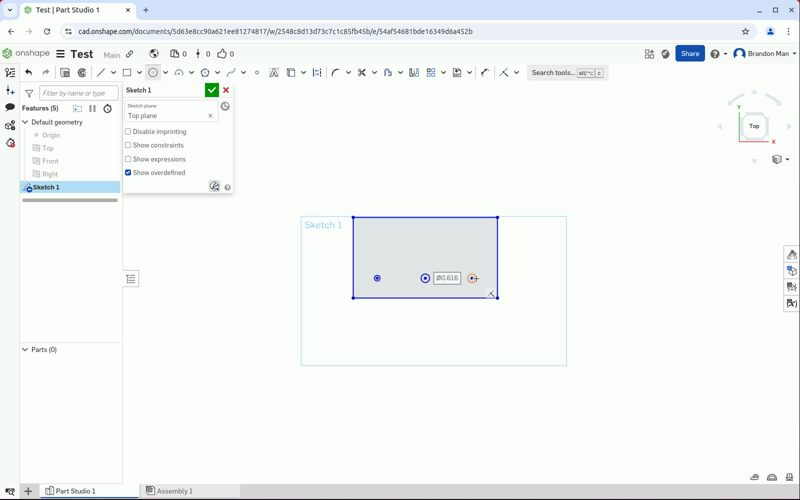
scroll(-6)
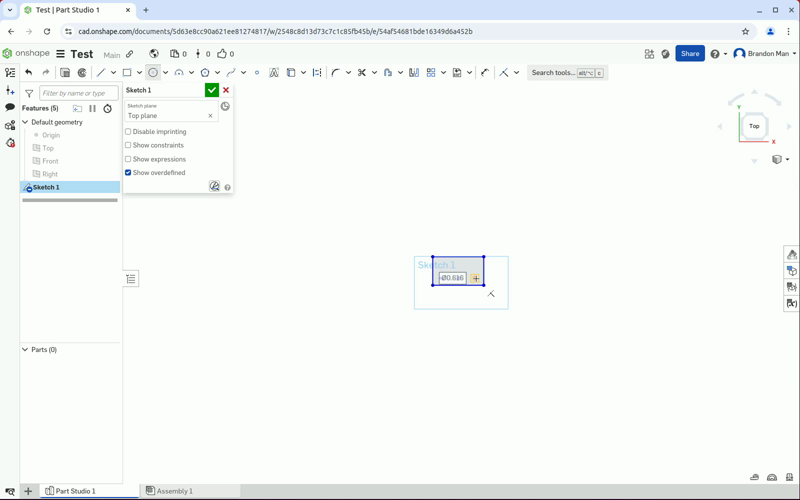
key(esc)
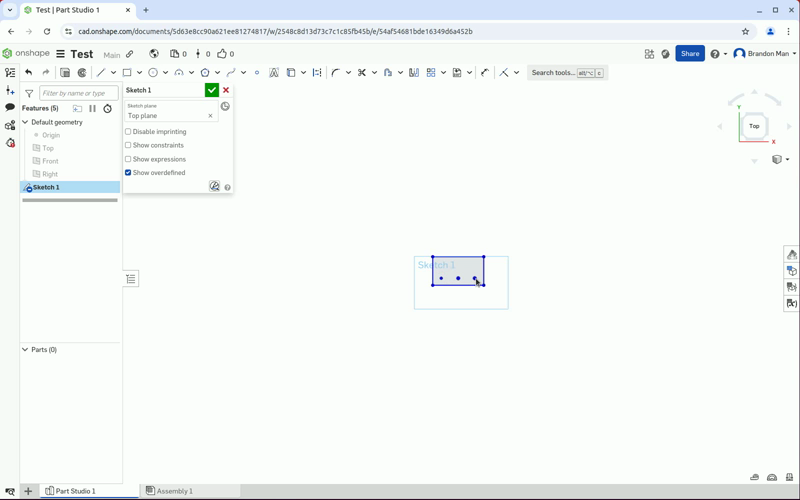
mouse_move(474, 267)
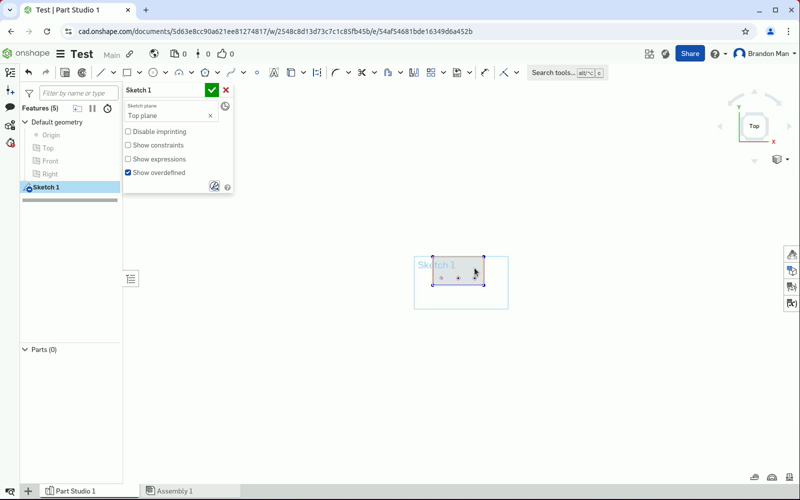
scroll(6)
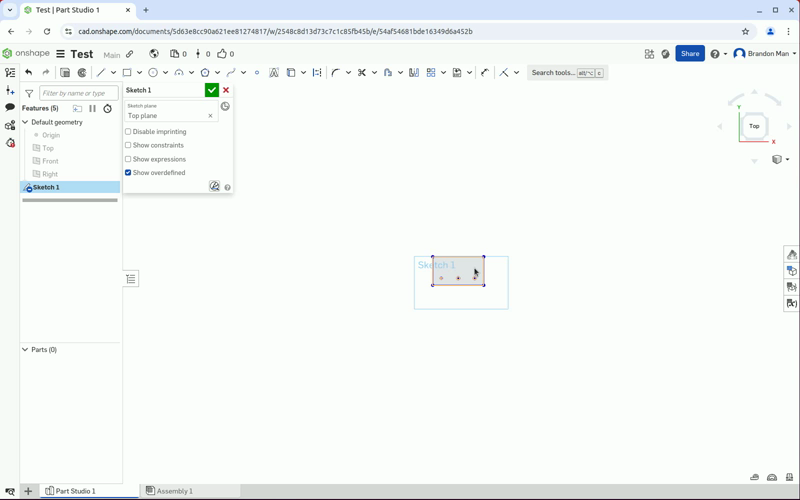
scroll(6)
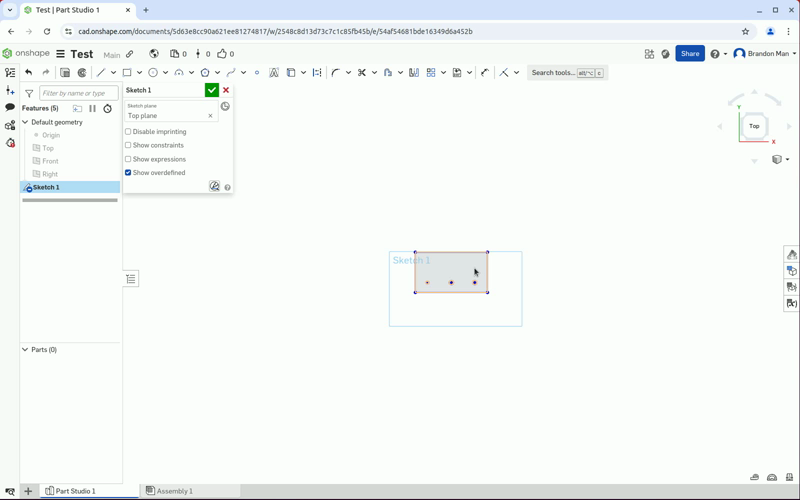
scroll(6)
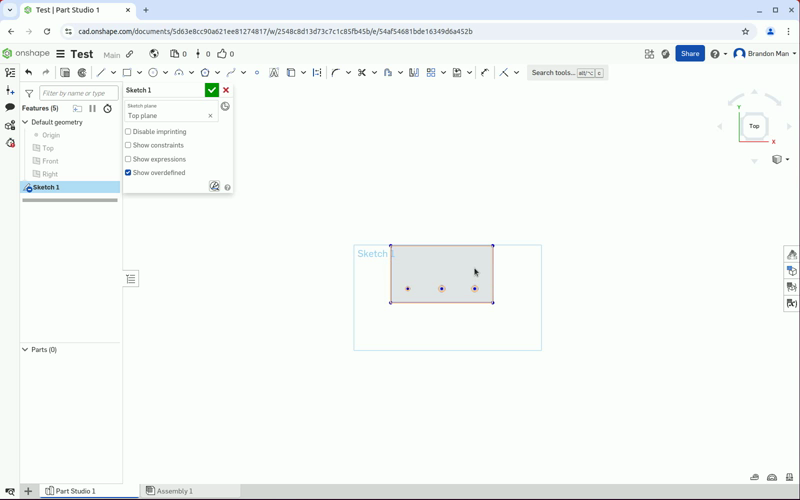
scroll(6)
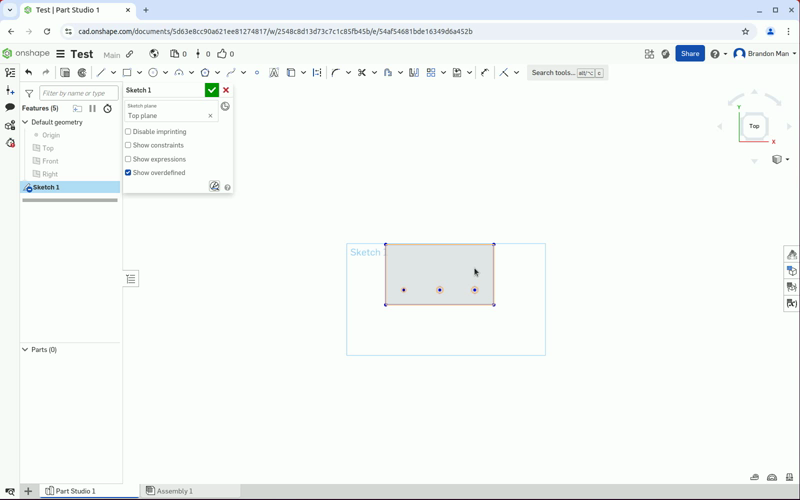
scroll(6)
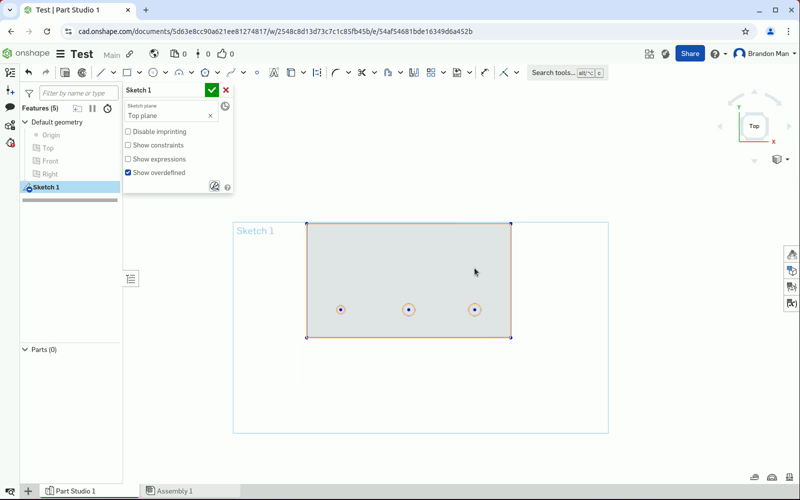
scroll(6)
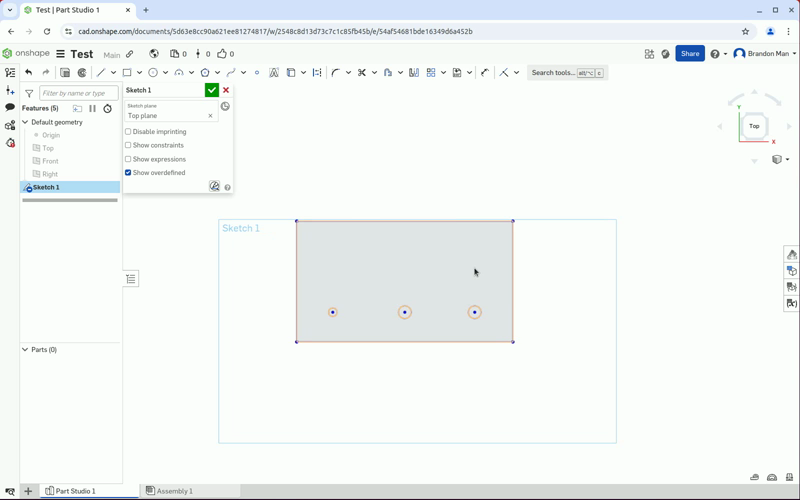
scroll(6)
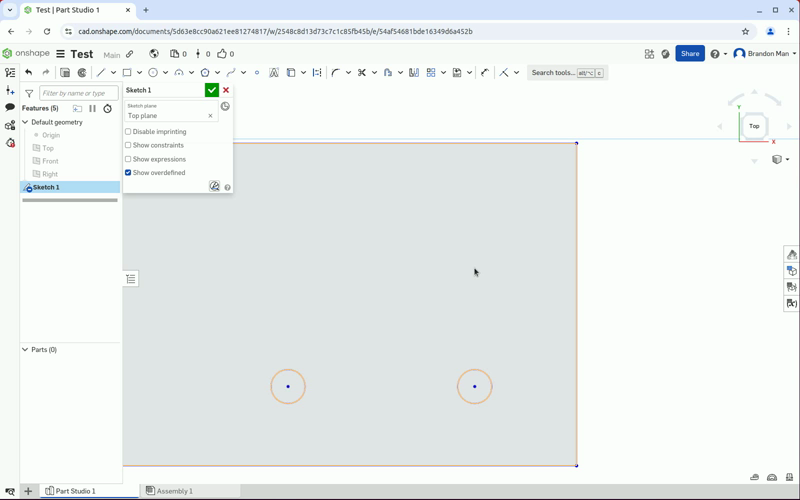
click(474, 267)
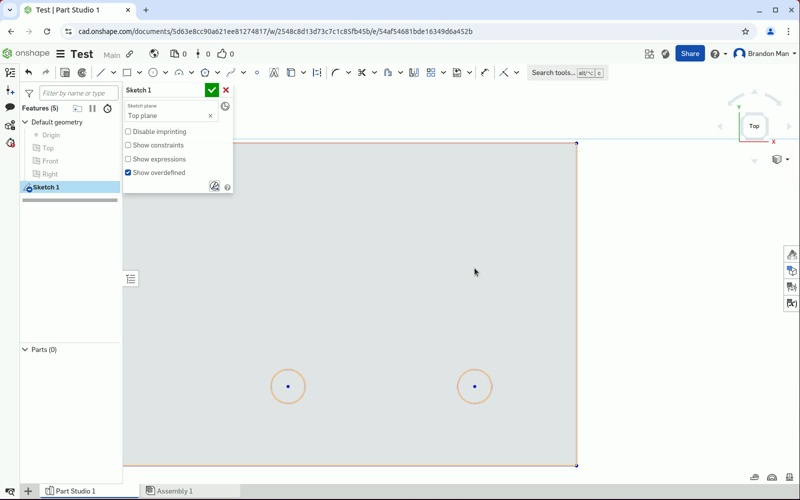
scroll(-6)
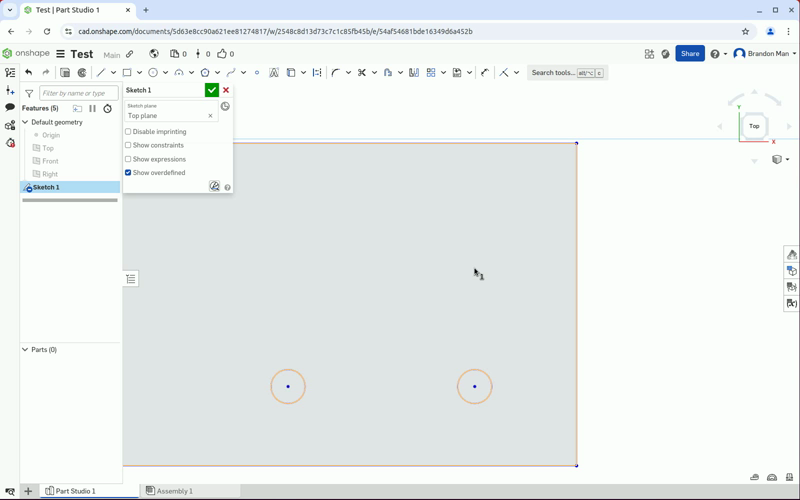
scroll(-6)
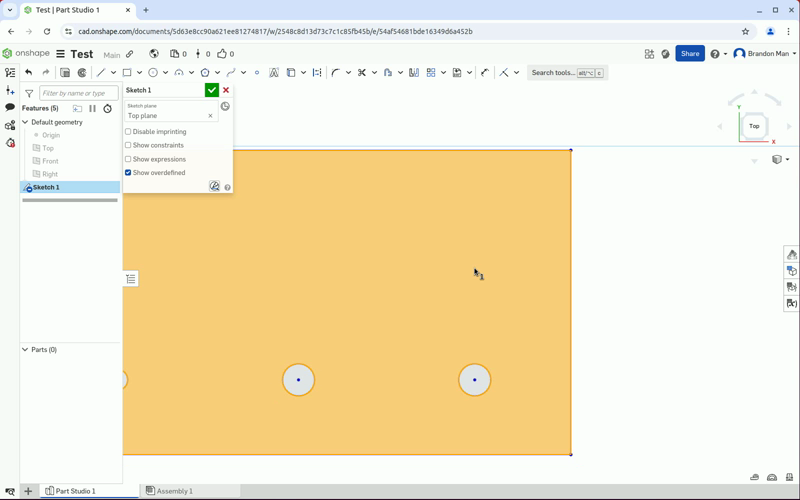
scroll(-6)
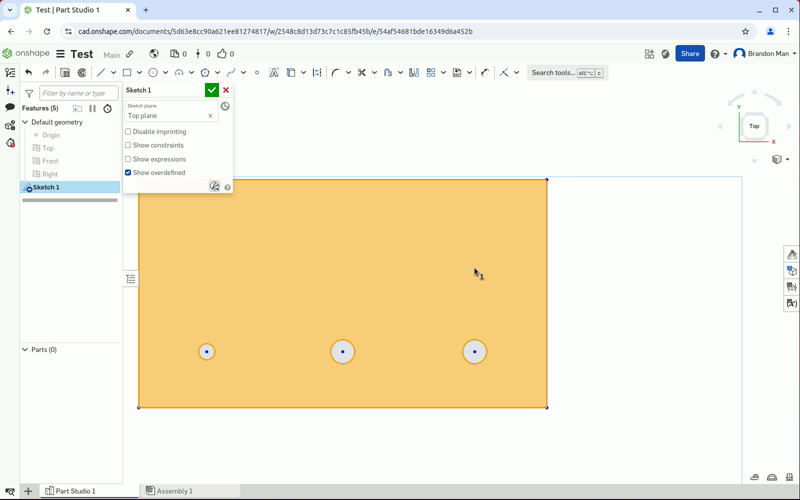
scroll(-6)
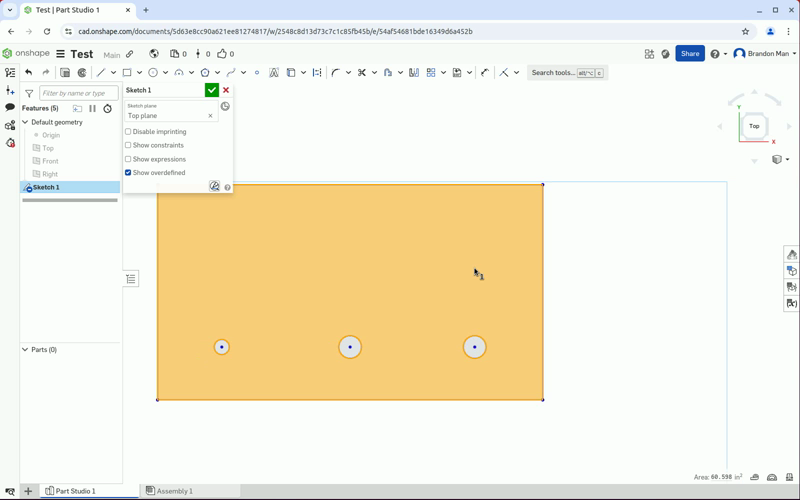
scroll(-6)
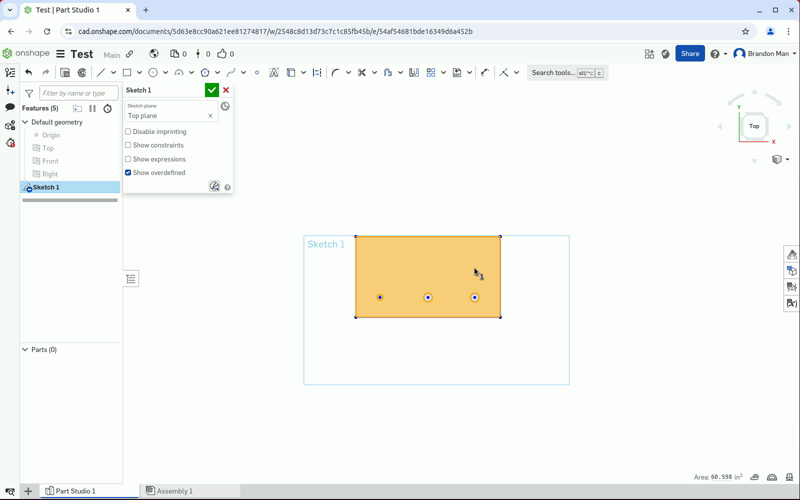
scroll(-6)
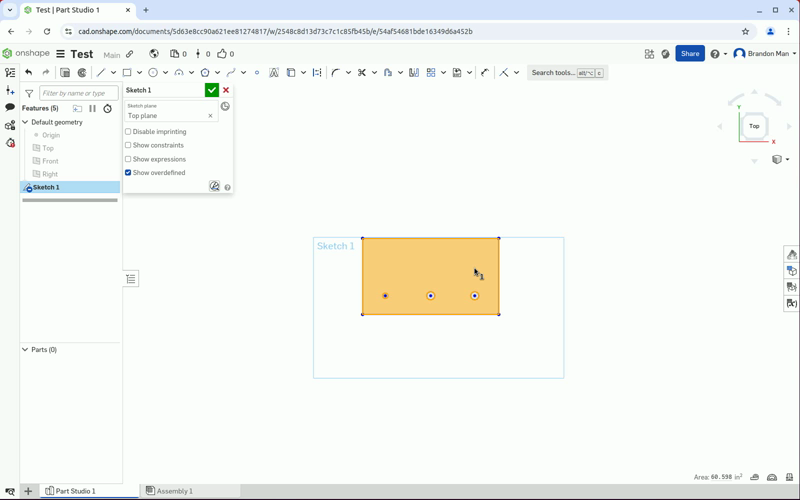
scroll(-6)
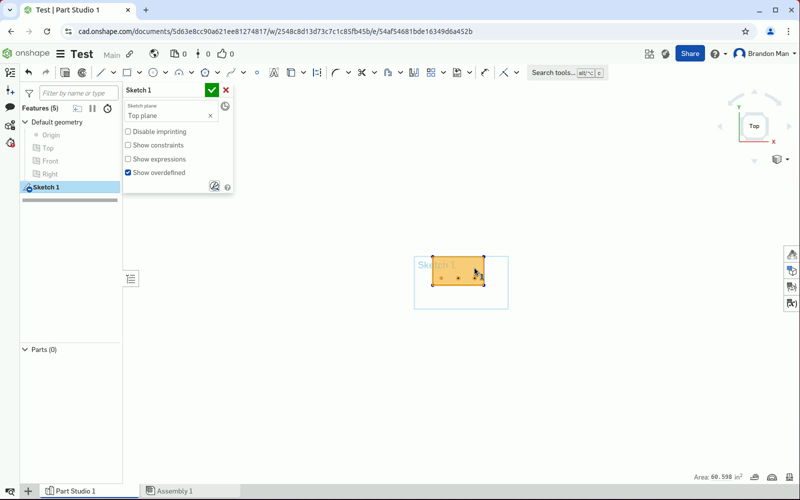
mouse_move(73, 352)
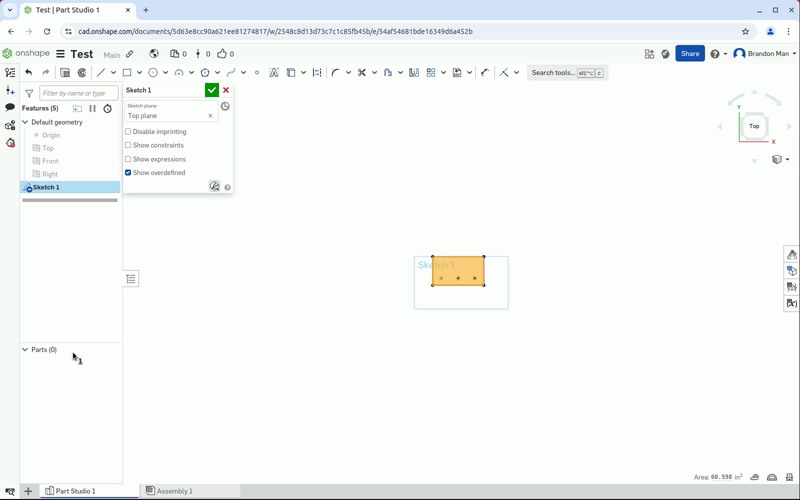
key(shift+y)
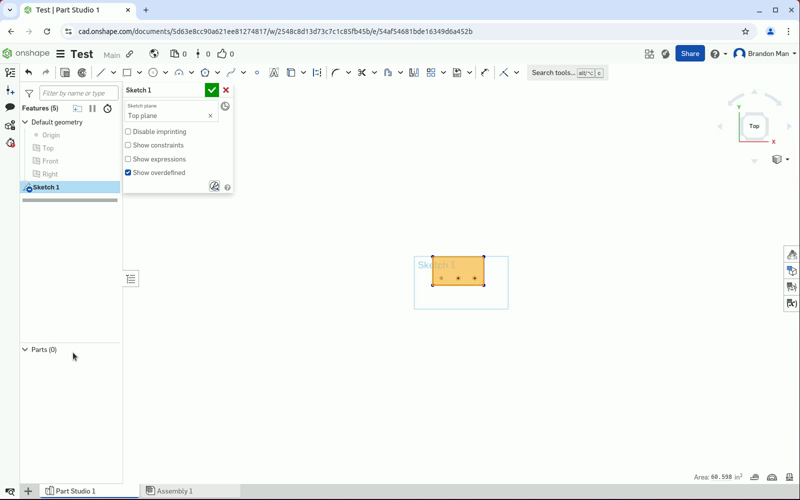
key(shift+e)
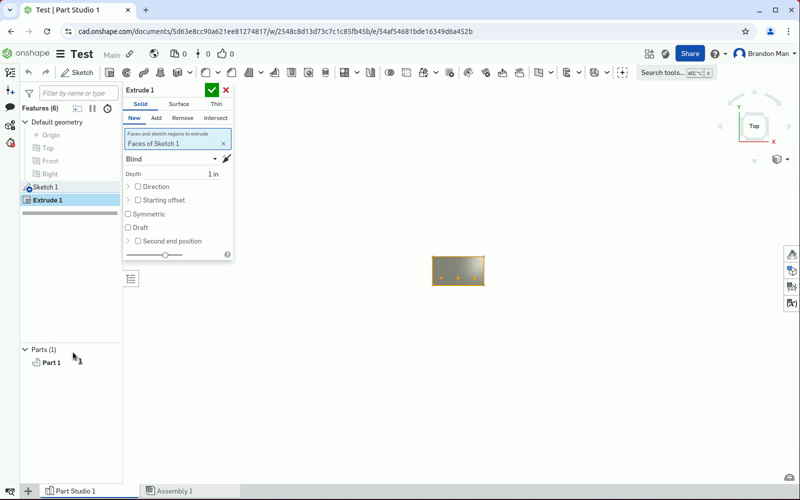
mouse_move(143, 106)
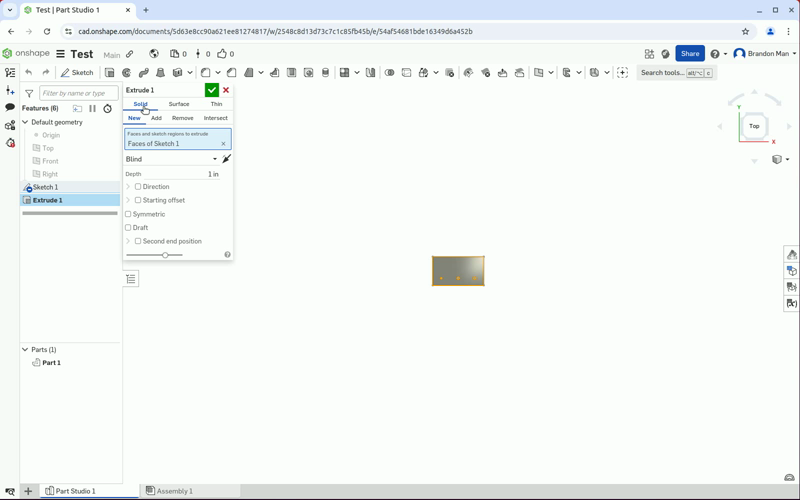
click(143, 106)
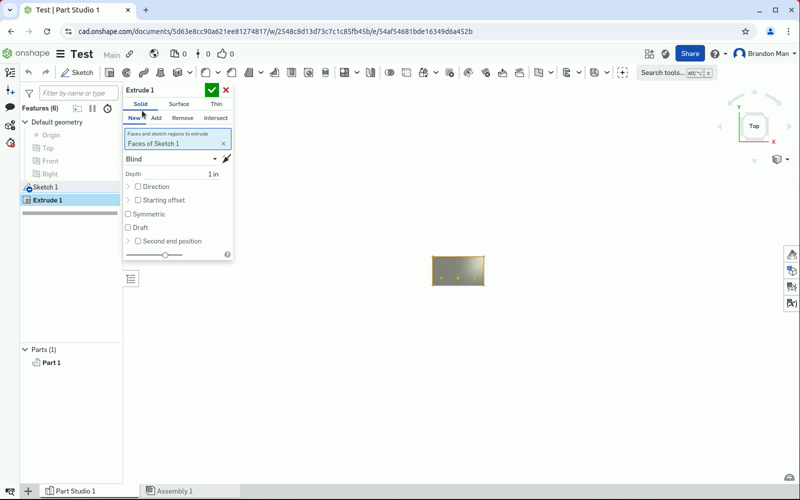
mouse_move(137, 120)
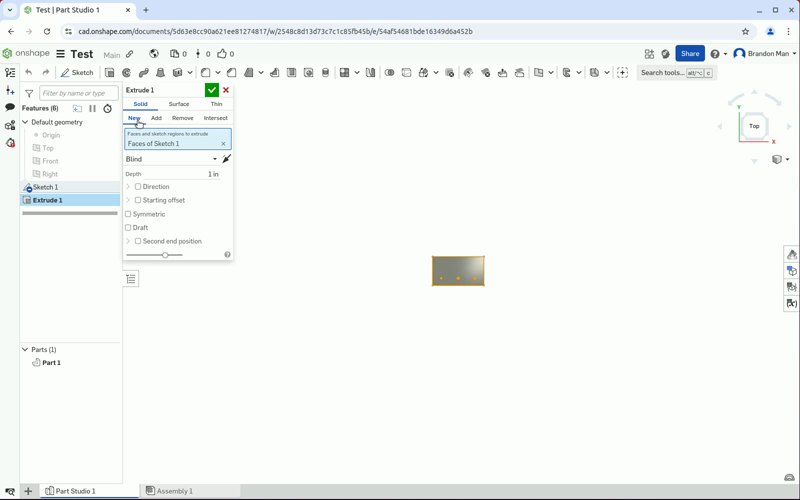
click(137, 120)
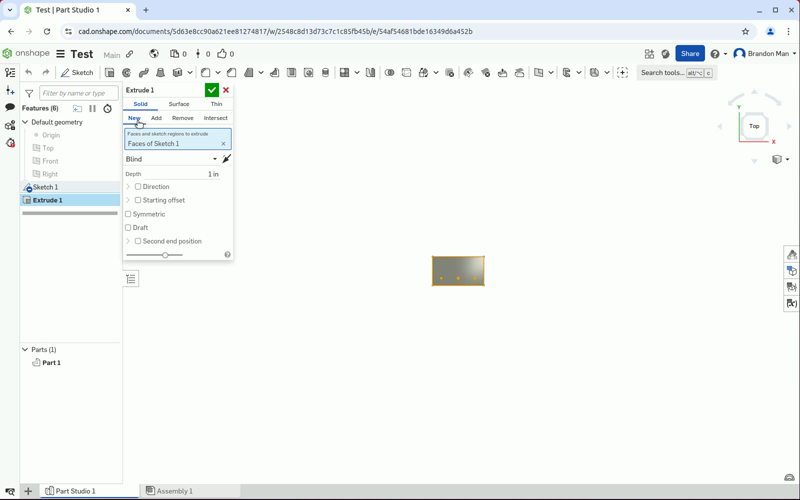
key(tab, 4)
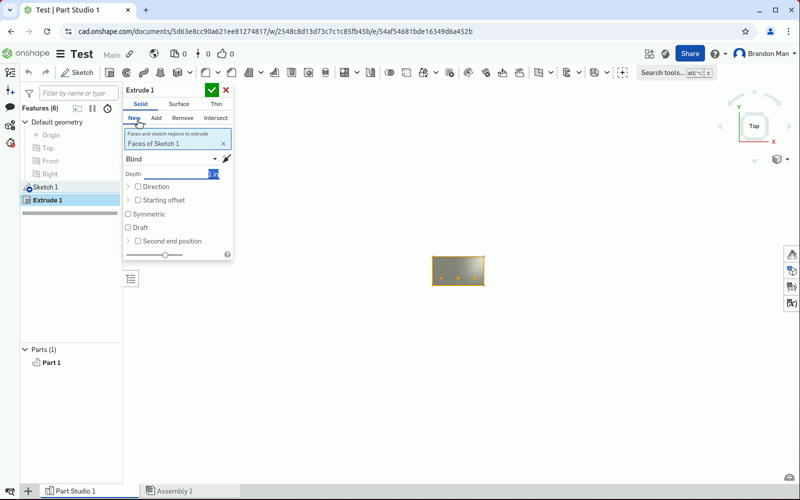
text(-0.241)
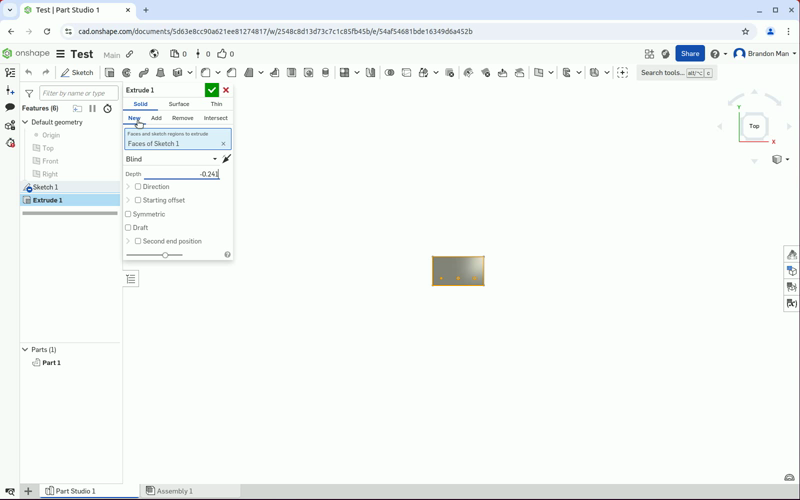
key(enter)
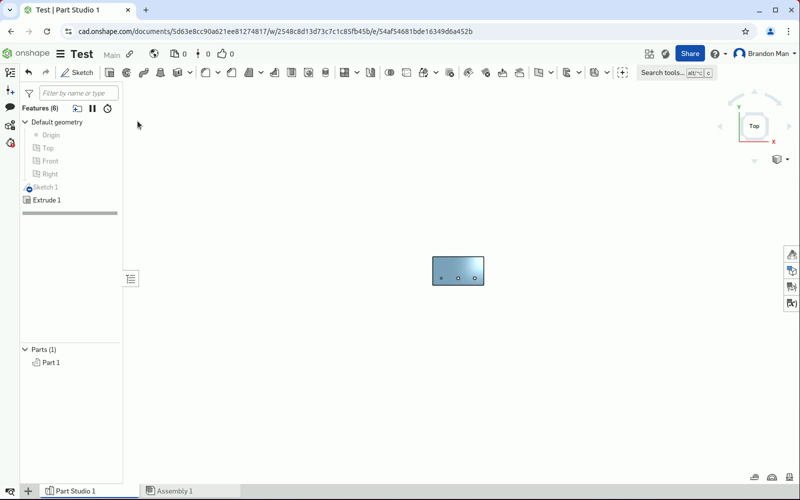
key(shift+h)
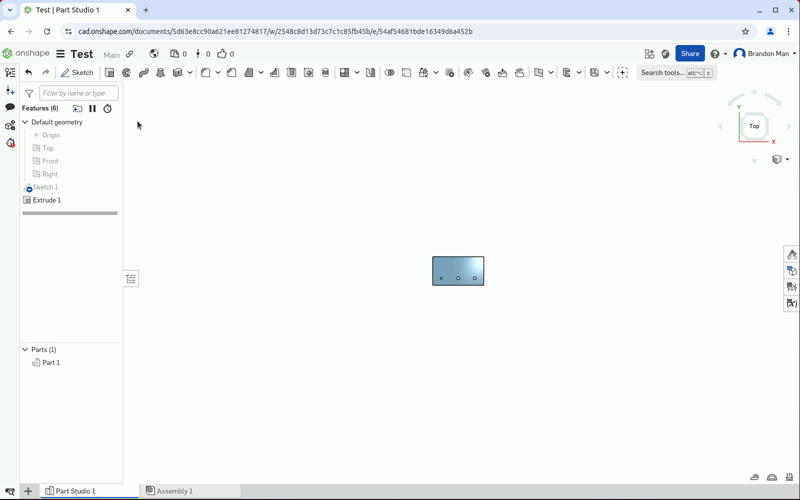
key(shift+h)
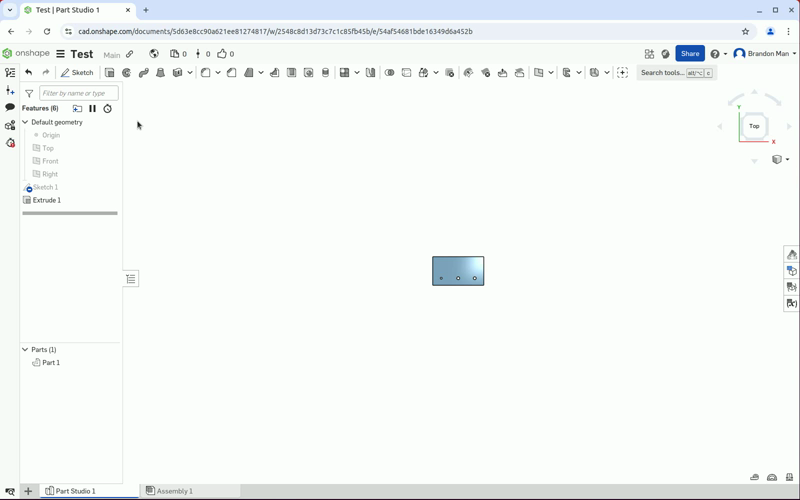
mouse_move(73, 189)
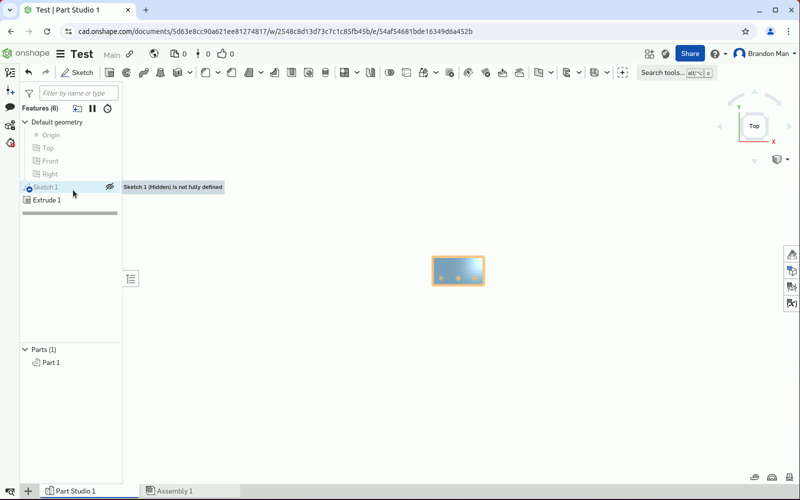
click(73, 189)
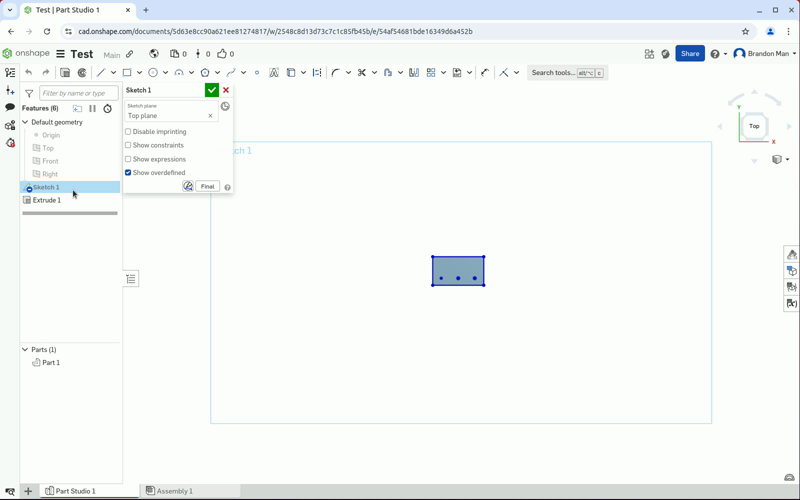
mouse_move(229, 92)
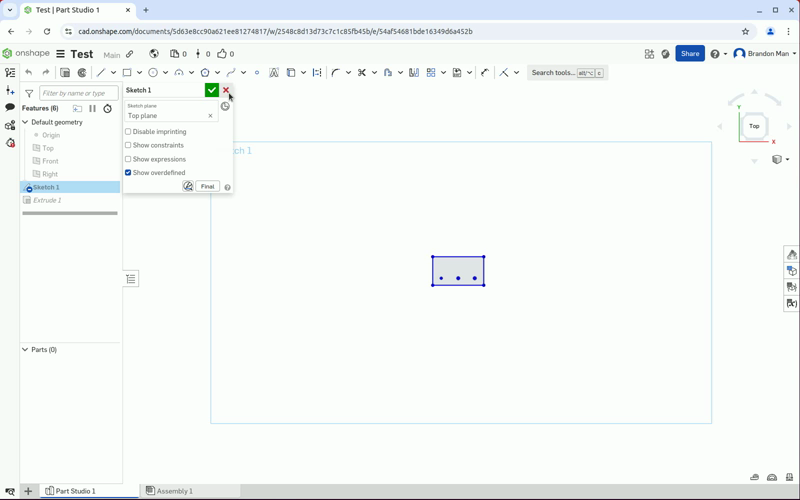
click(229, 92)
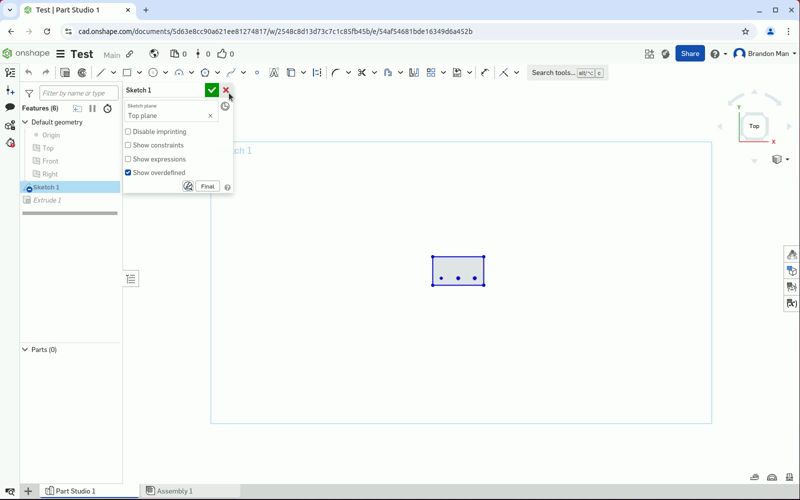
key(shift+s)
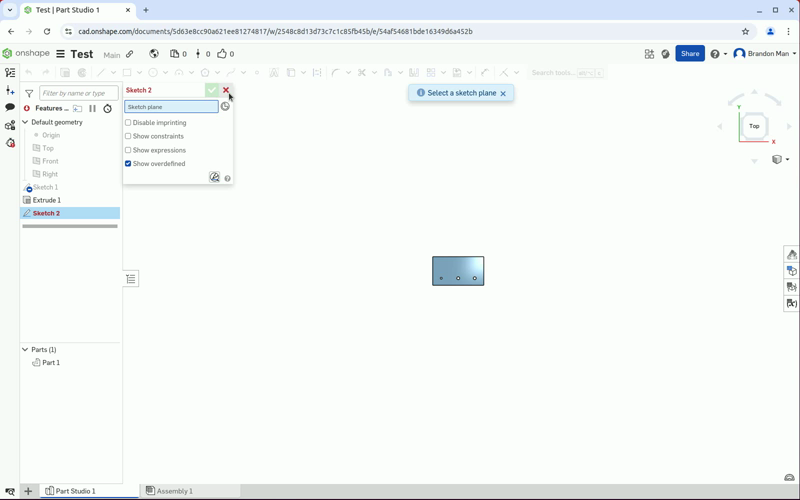
mouse_move(73, 150)
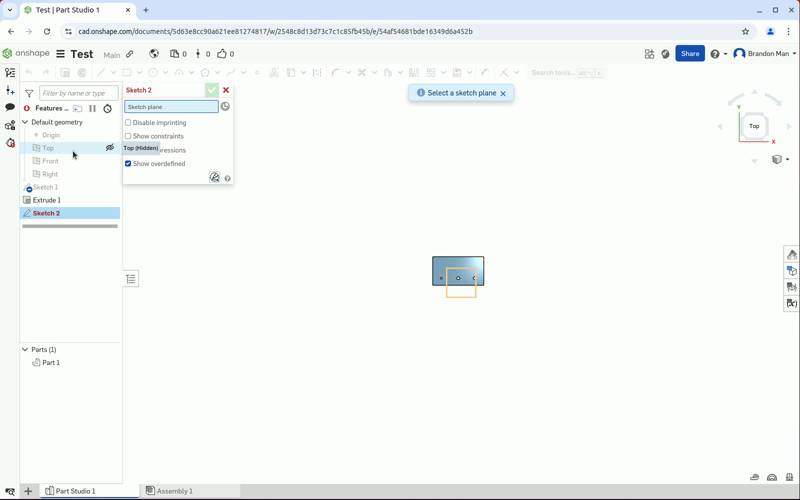
click(73, 150)
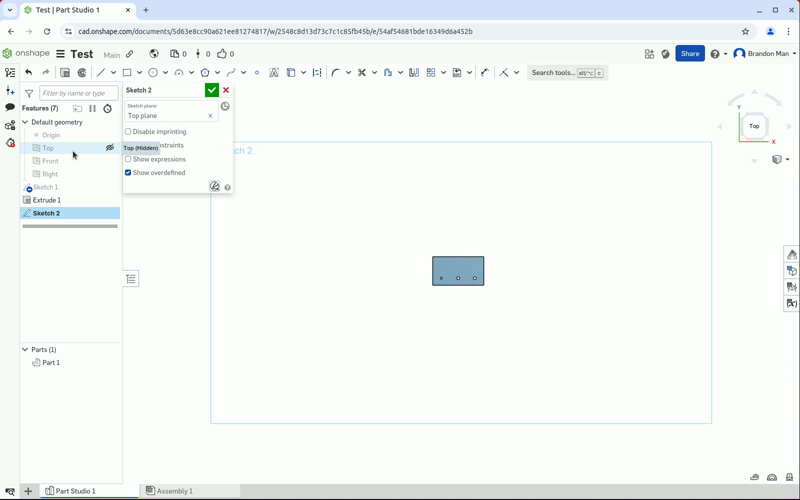
mouse_move(73, 352)
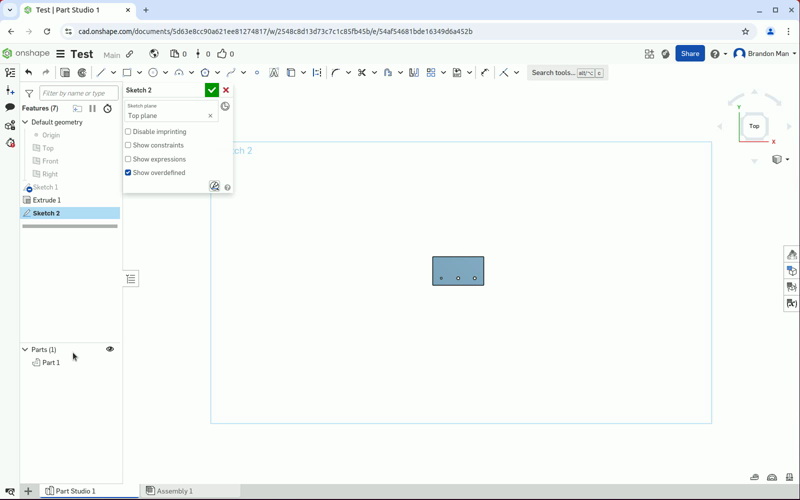
key(y)
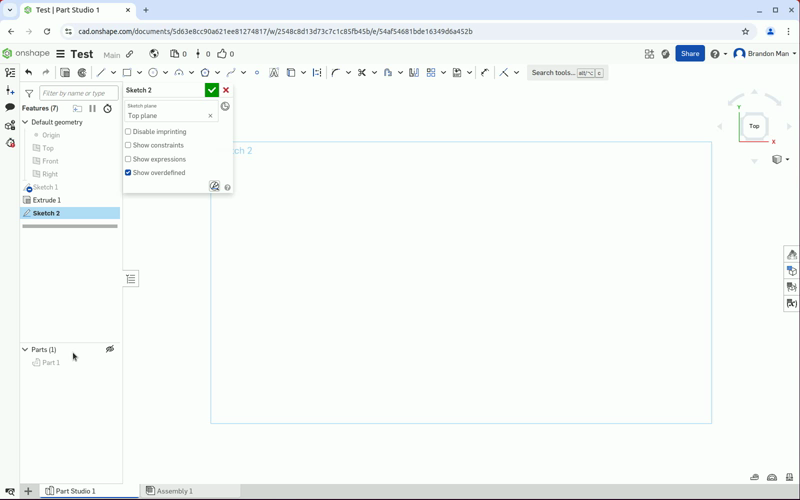
key(l)
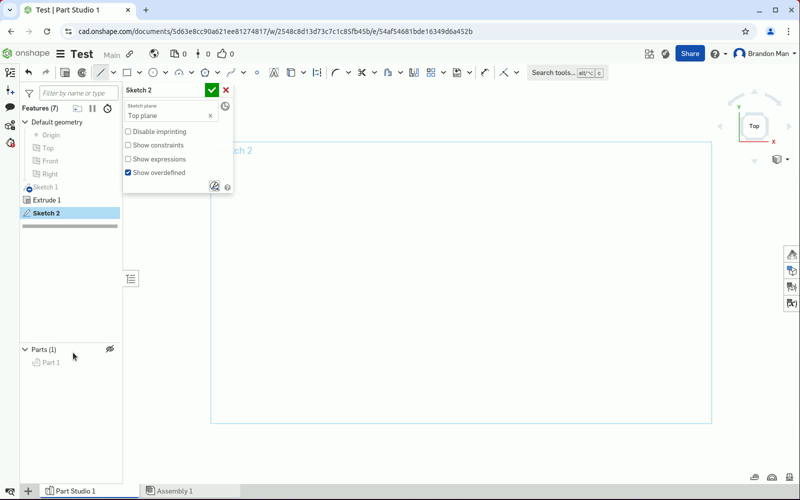
key_down(shift)
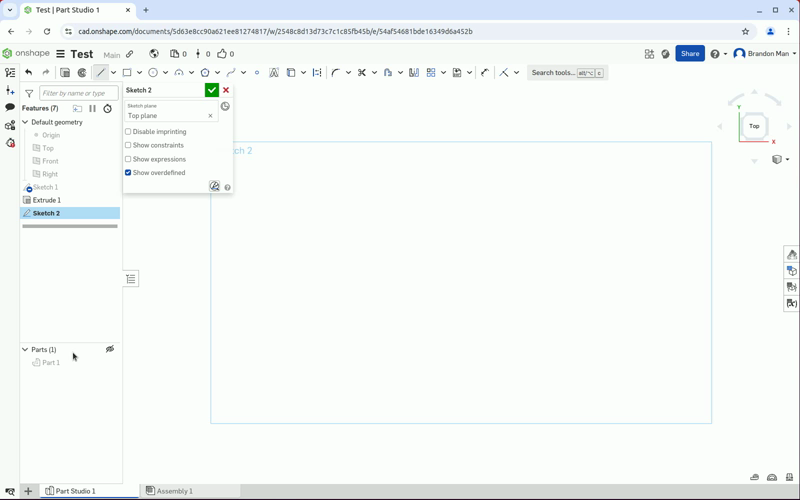
mouse_move(432, 321)
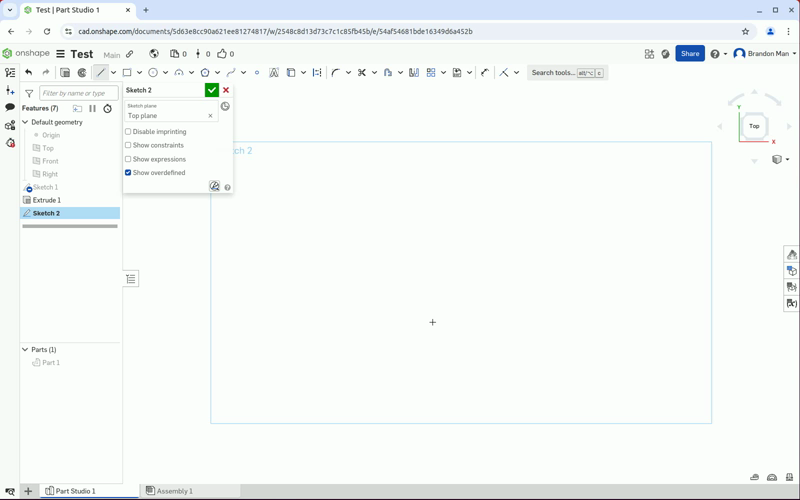
click(432, 321)
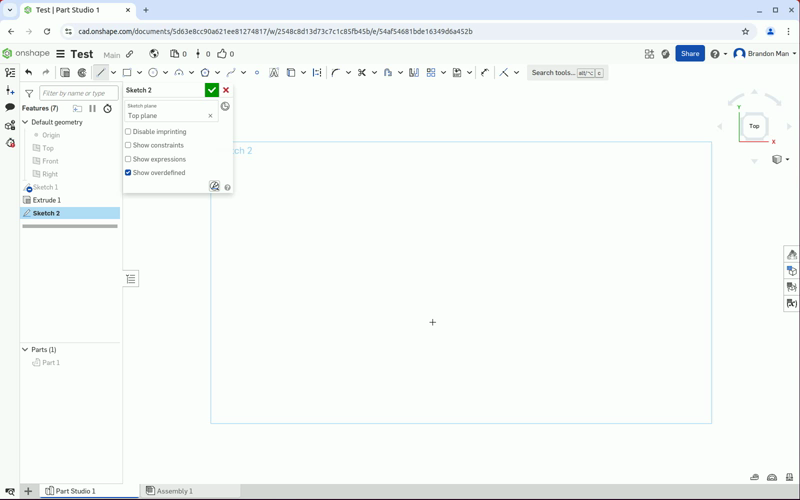
key_up(shift)
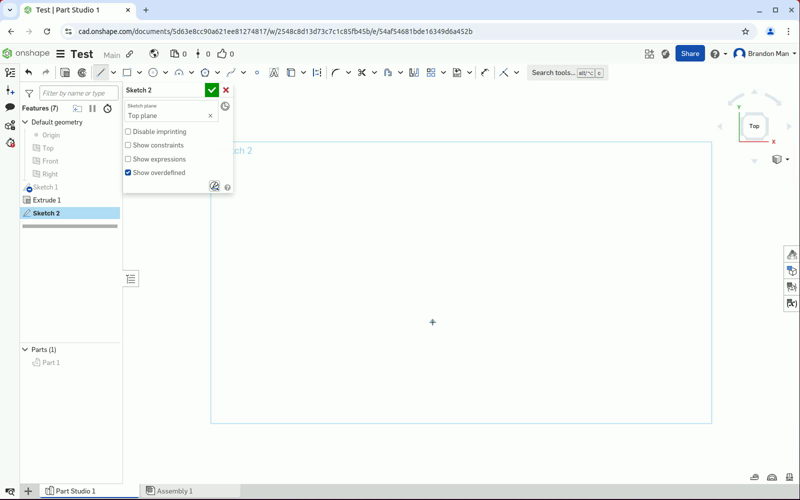
key_down(shift)
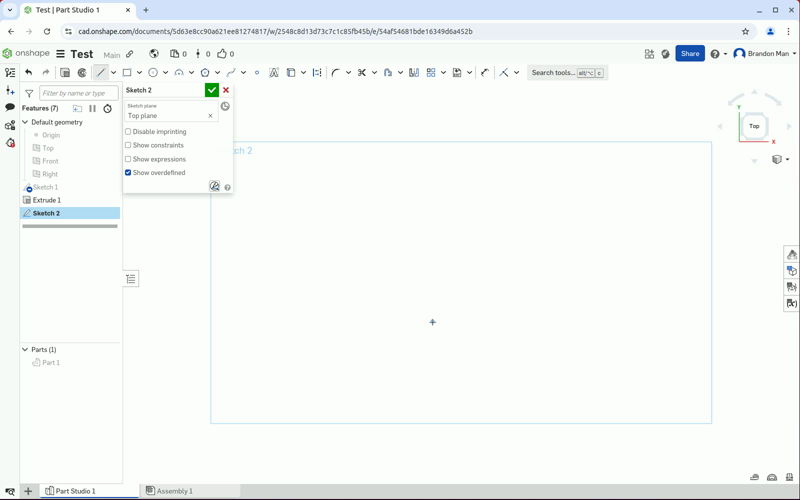
mouse_move(462, 321)
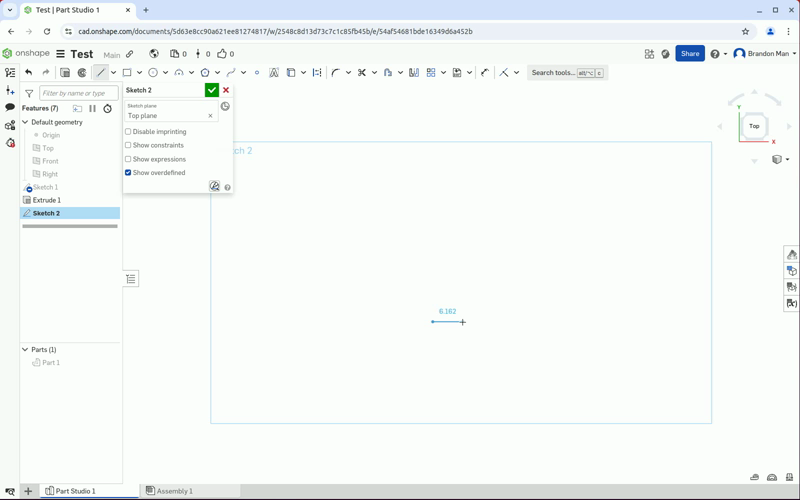
mouse_move(483, 321)
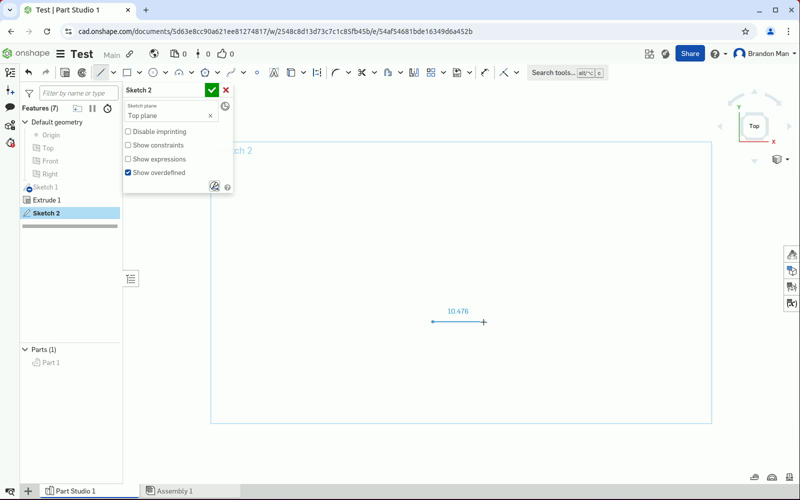
click(483, 321)
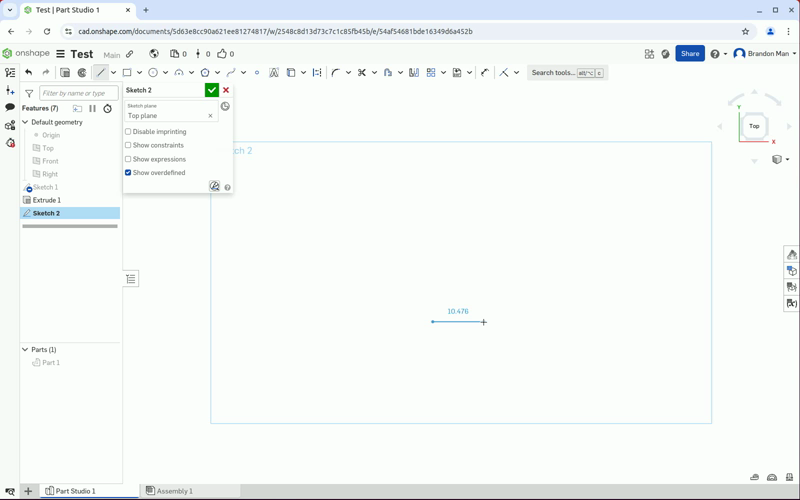
key_up(shift)
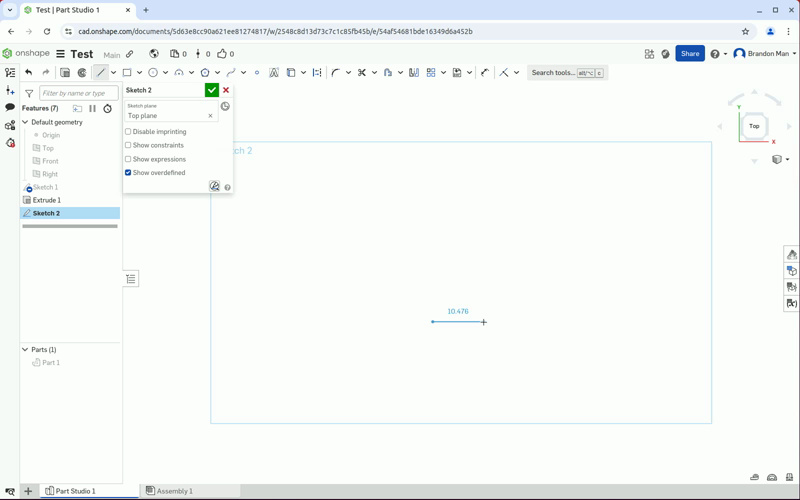
key_down(shift)
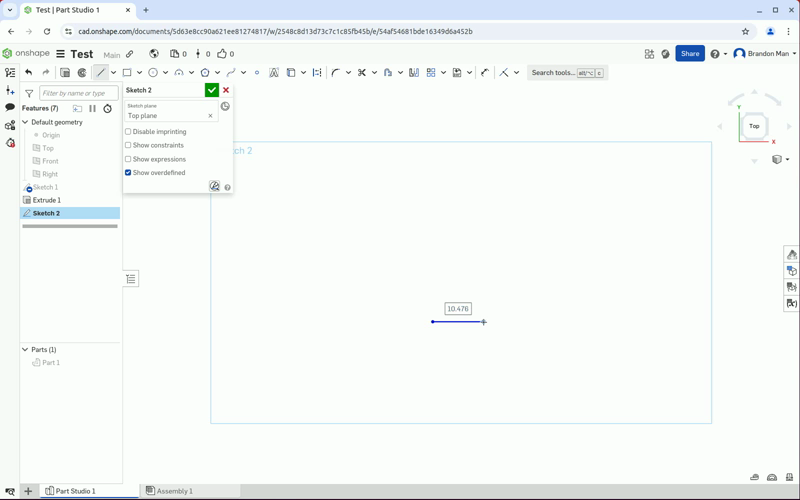
mouse_move(513, 321)
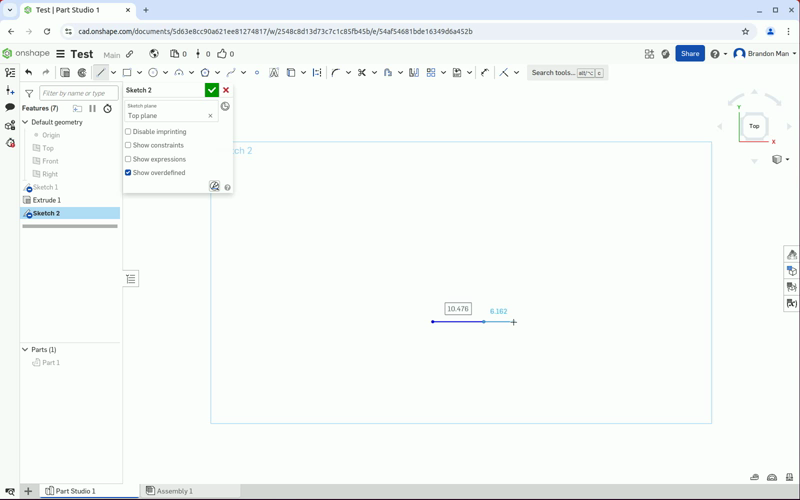
mouse_move(483, 293)
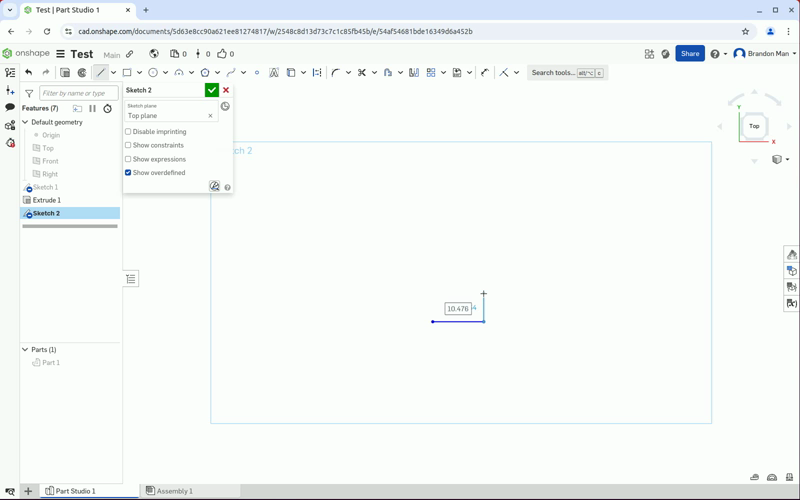
click(483, 293)
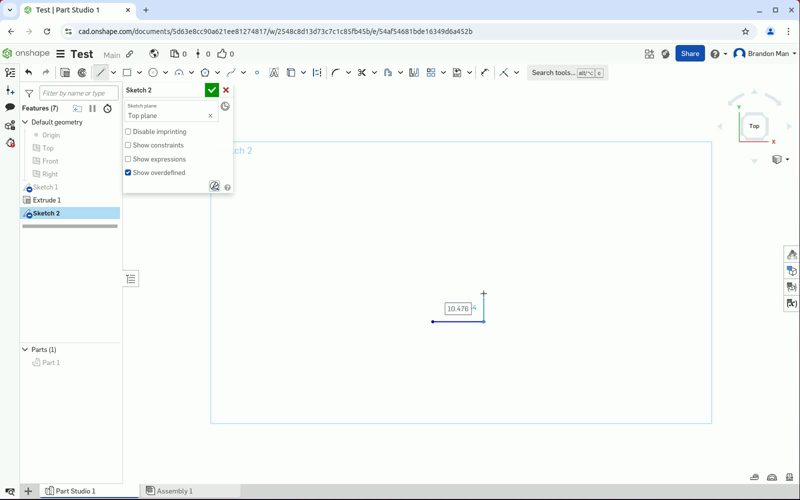
key_up(shift)
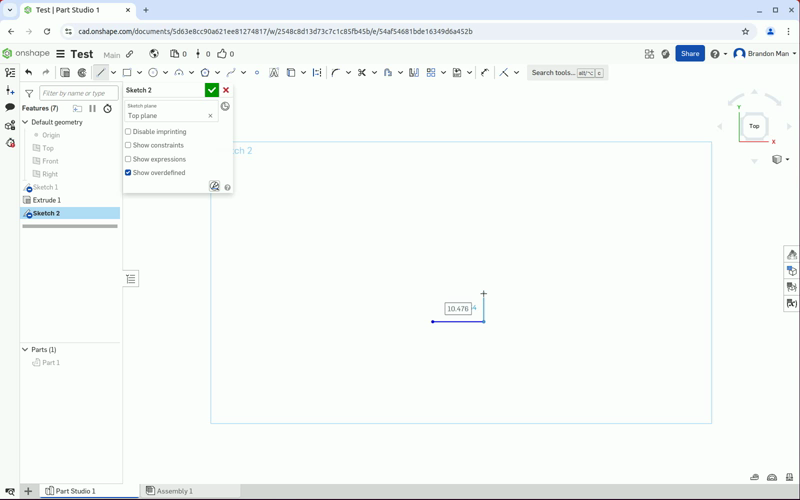
key_down(shift)
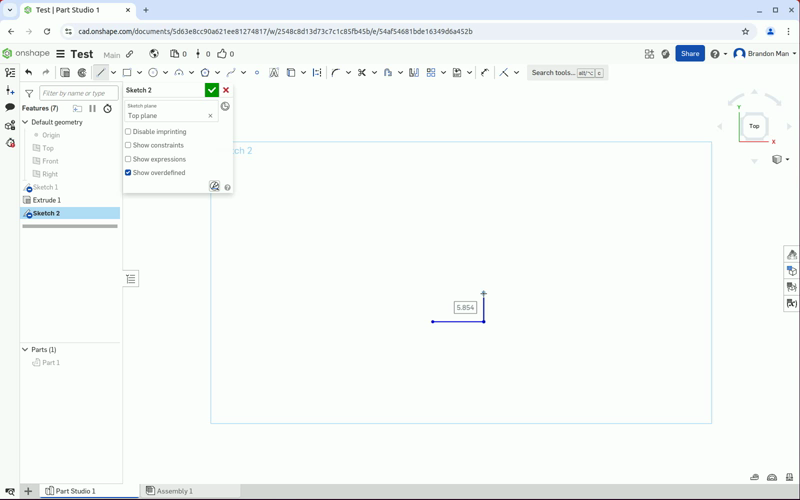
mouse_move(513, 293)
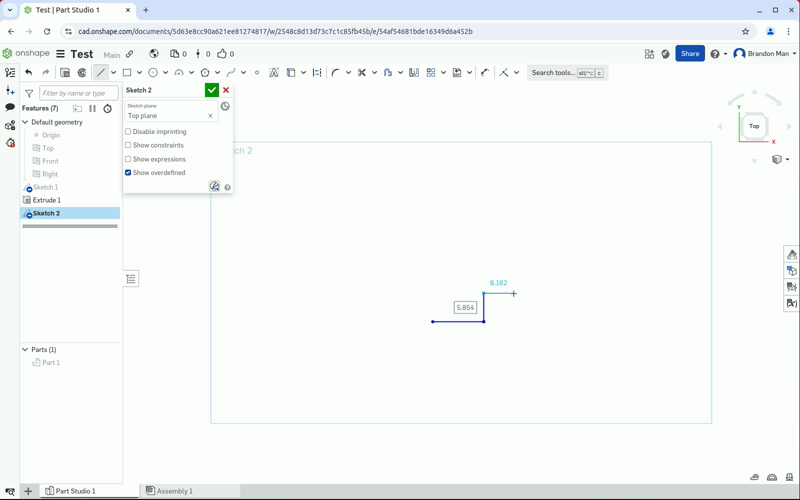
mouse_move(432, 293)
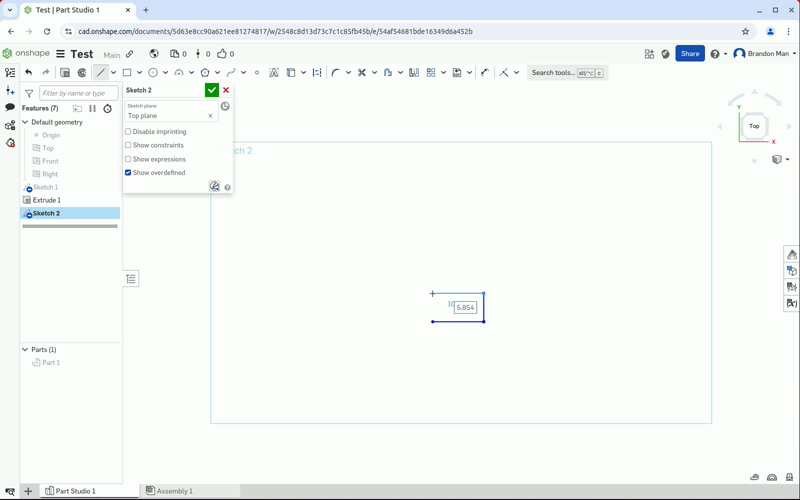
click(432, 293)
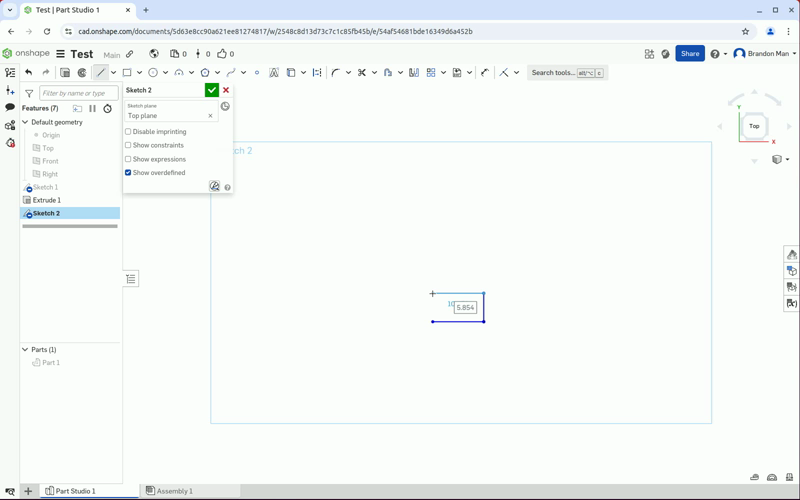
key_up(shift)
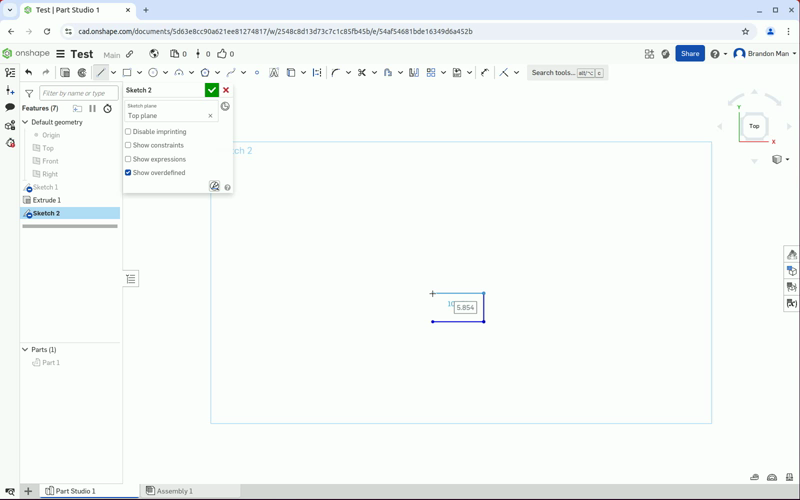
mouse_move(462, 293)
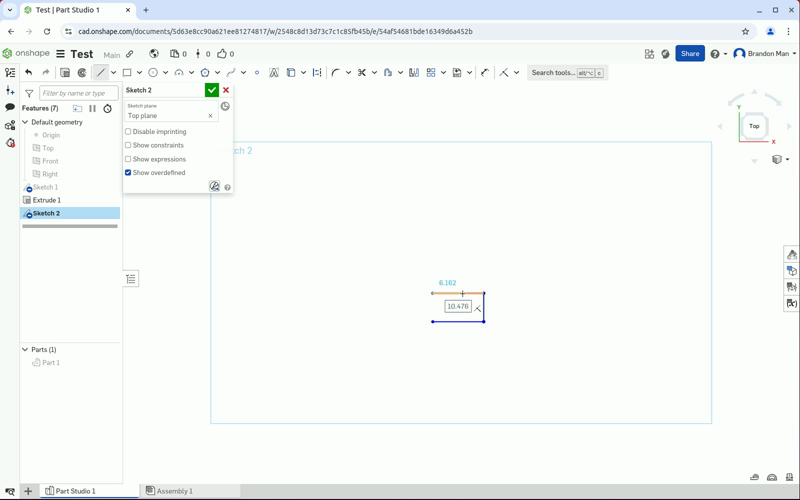
key_down(shift)
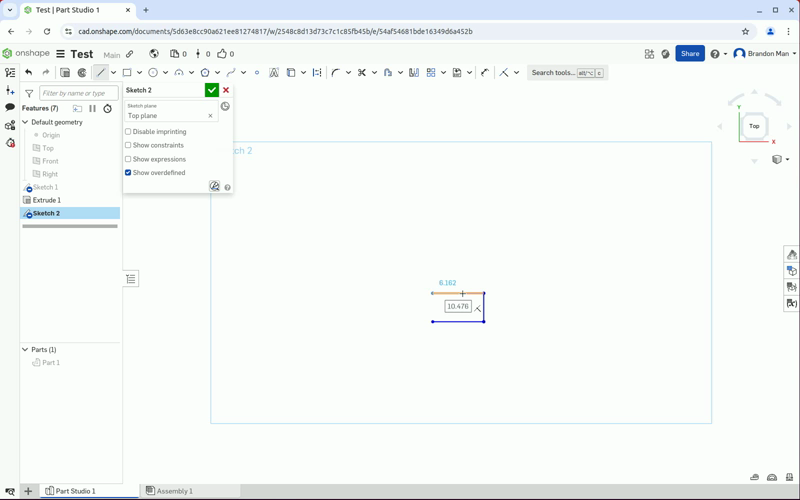
mouse_move(432, 321)
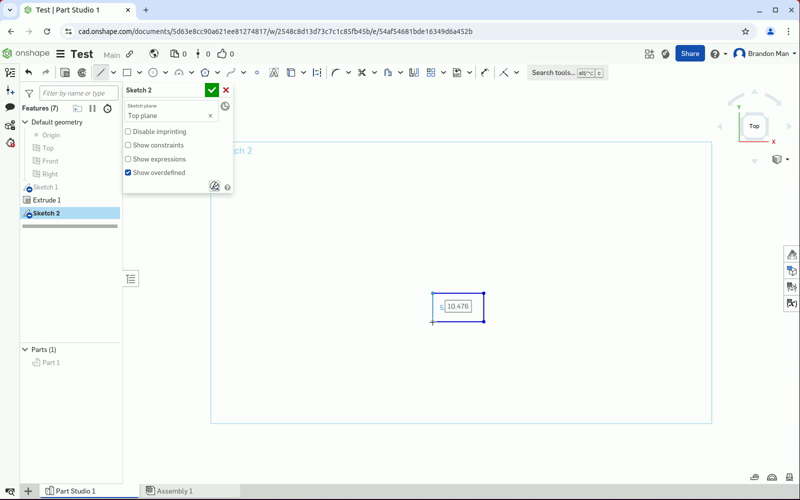
key_up(shift)
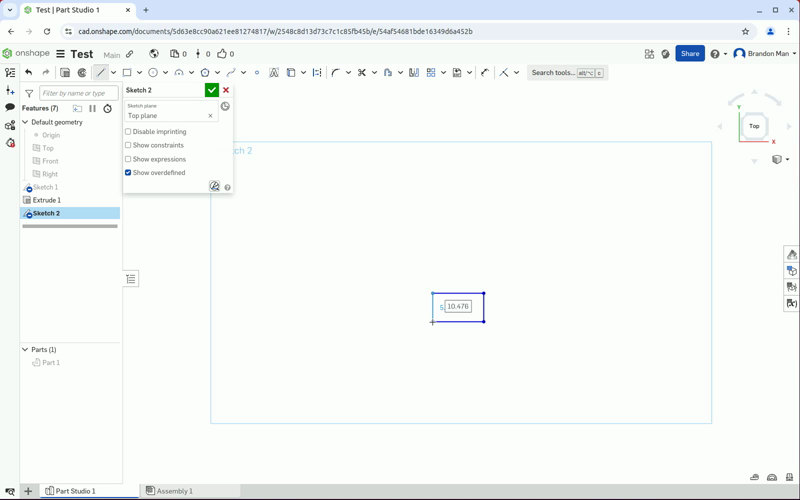
click(432, 321)
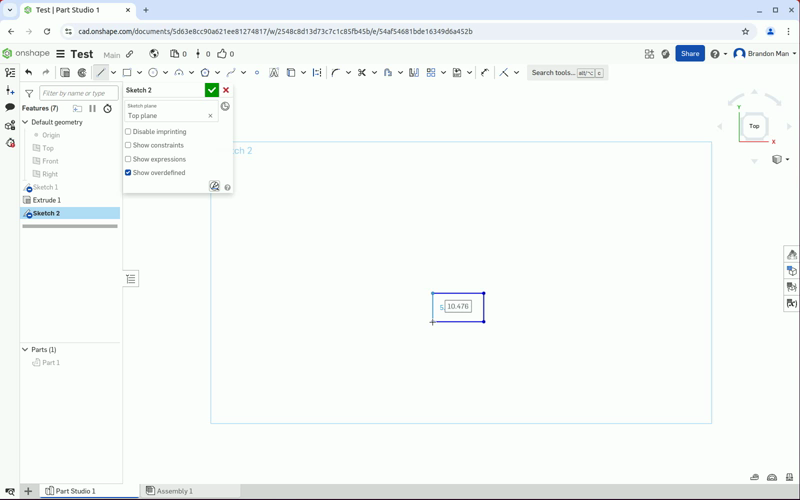
key(esc)
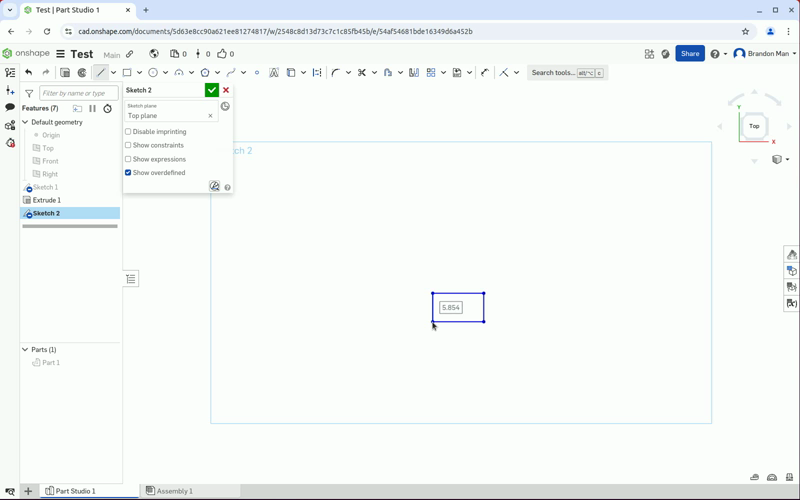
key(c)
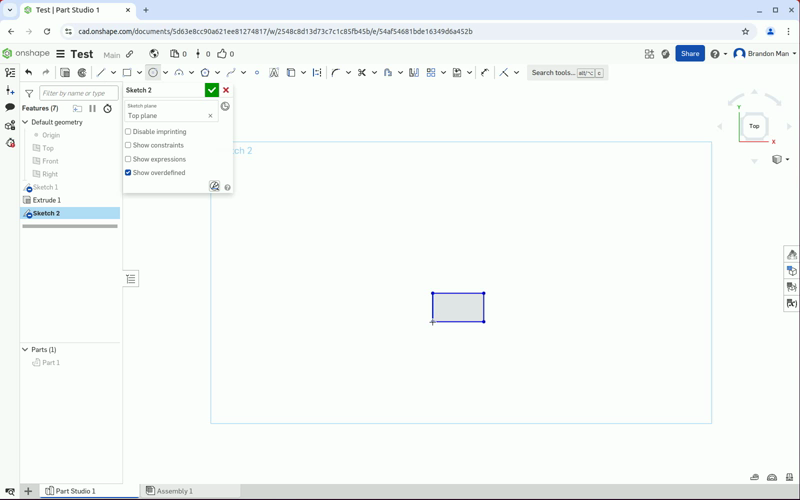
key_down(shift)
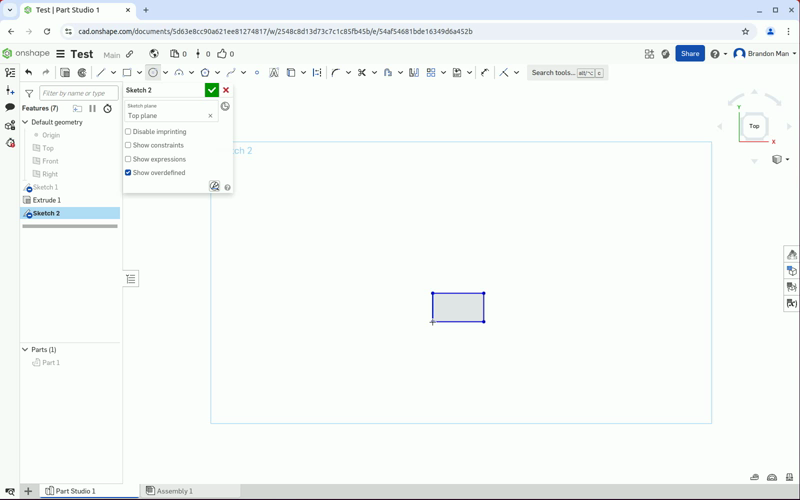
mouse_move(441, 314)
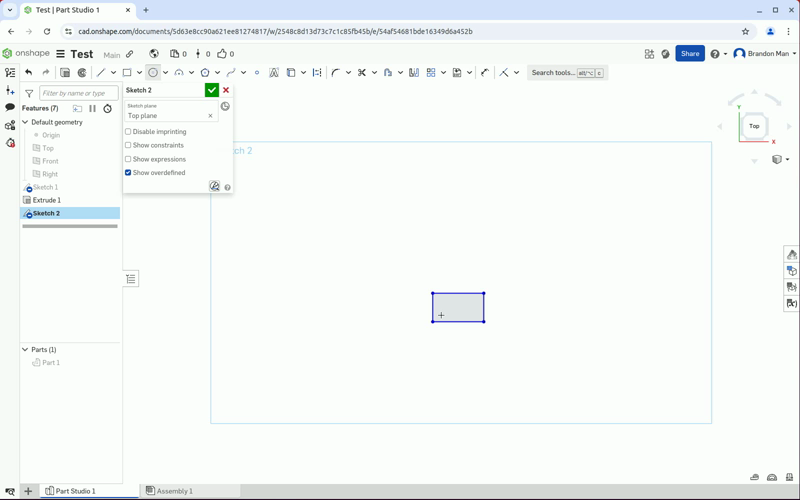
click(441, 314)
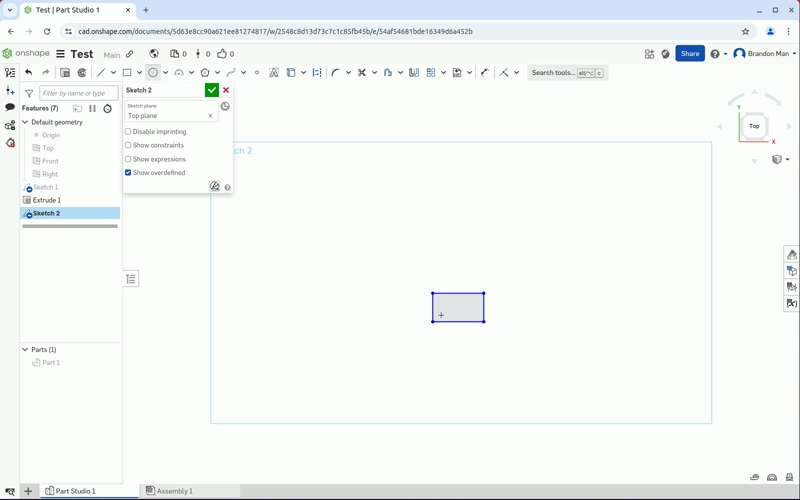
key_up(shift)
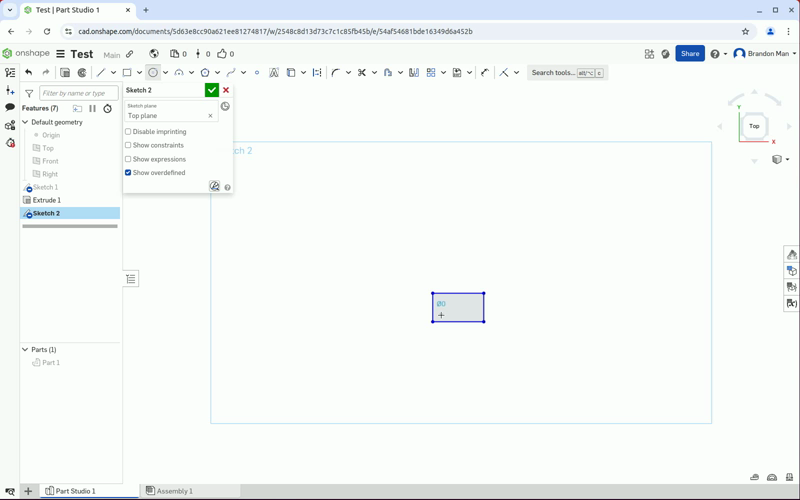
mouse_move(442, 314)
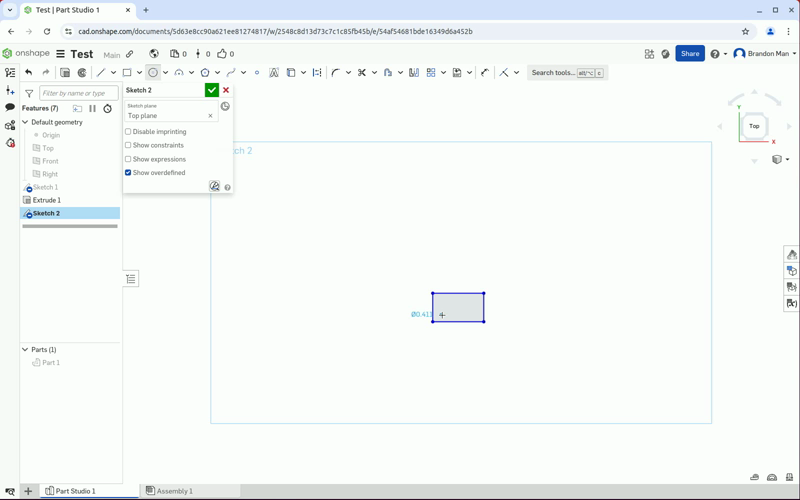
scroll(6)
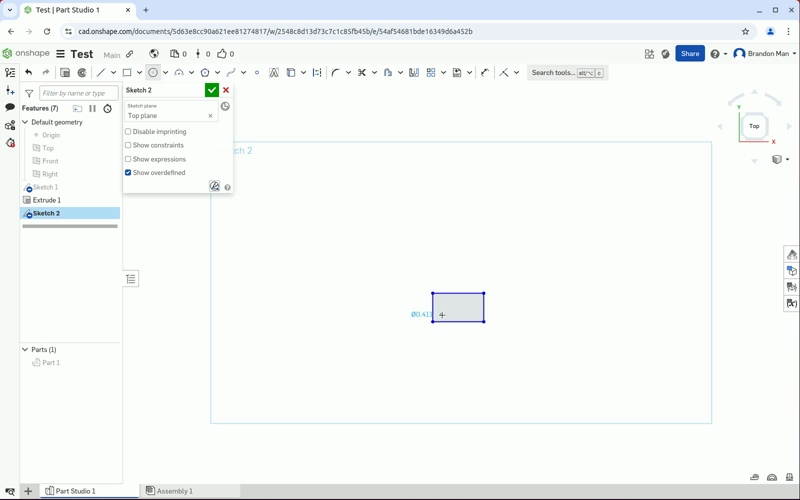
scroll(6)
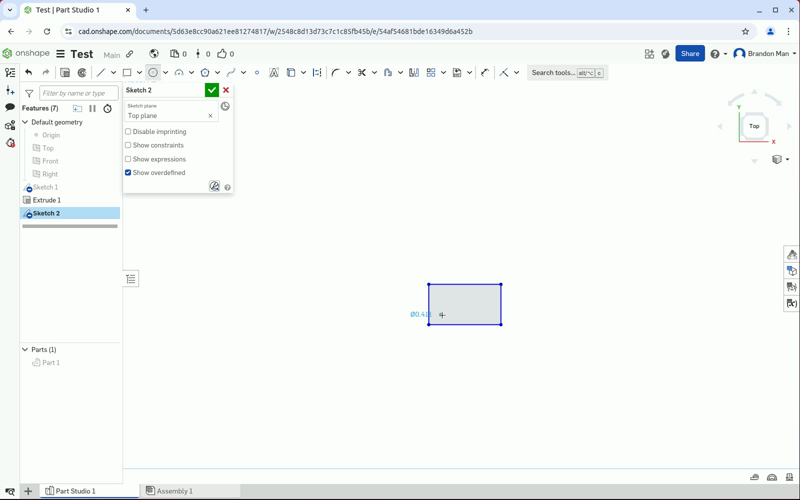
scroll(6)
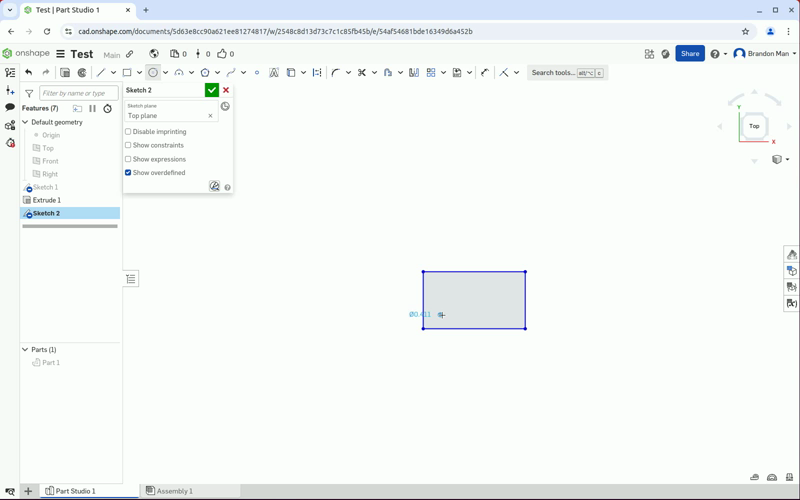
scroll(6)
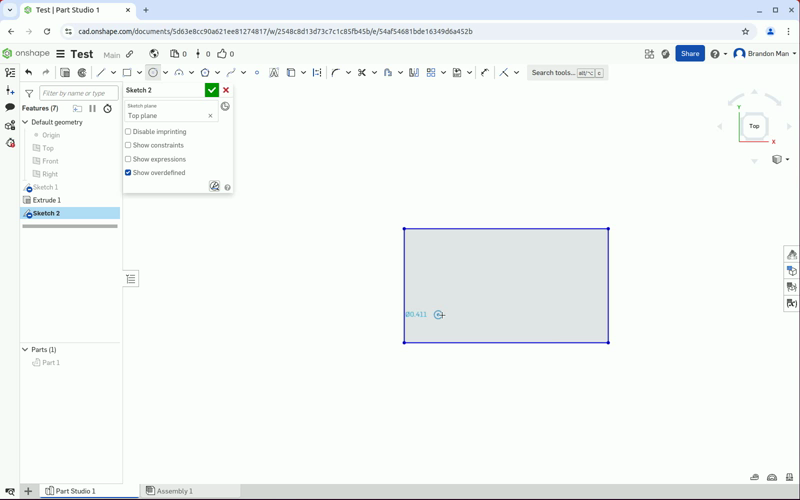
scroll(6)
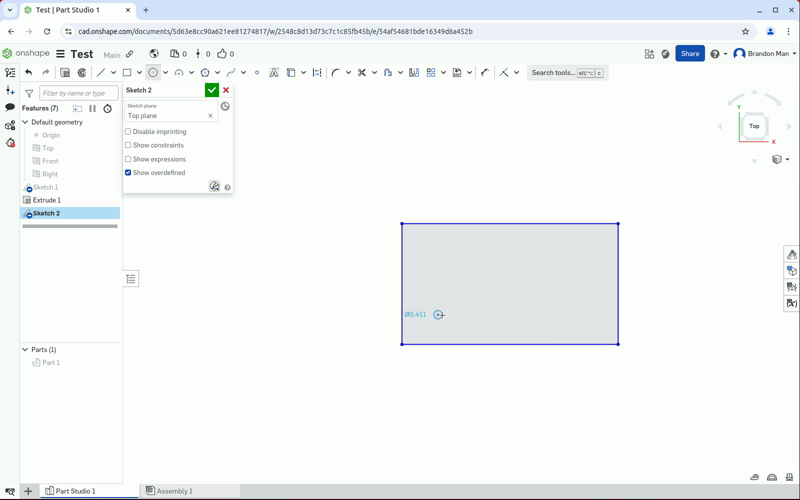
scroll(6)
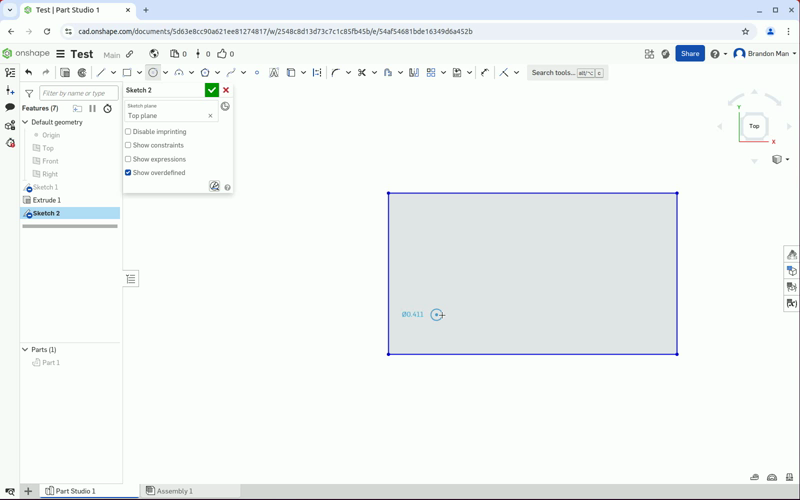
scroll(6)
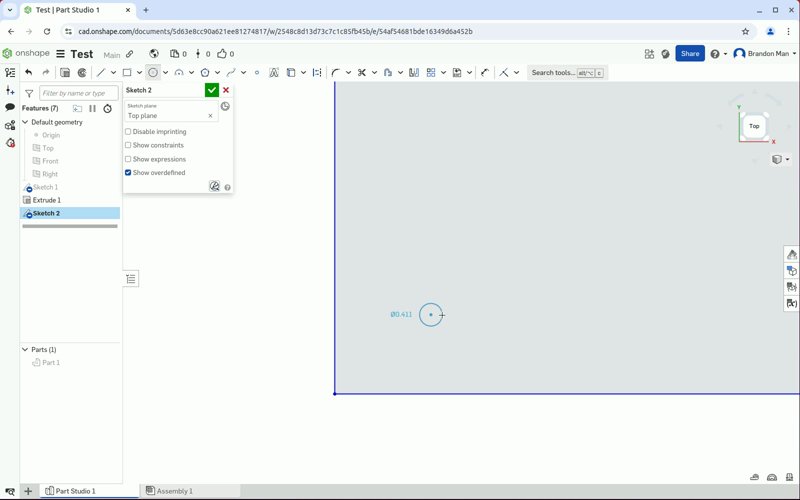
click(442, 314)
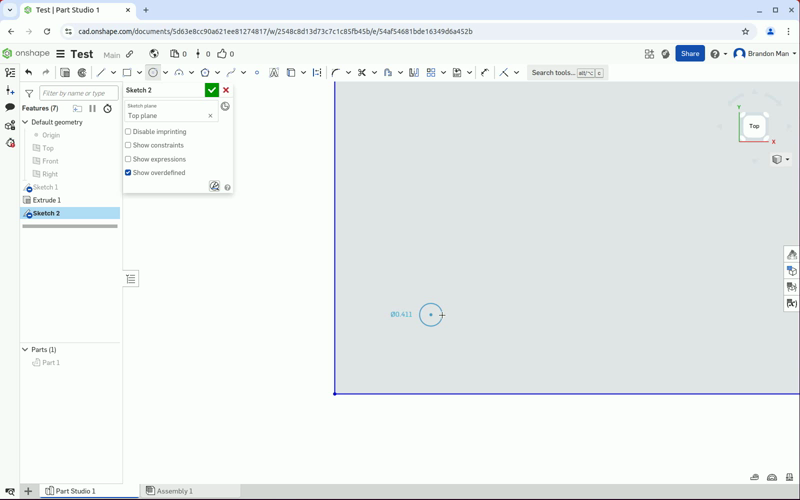
scroll(-6)
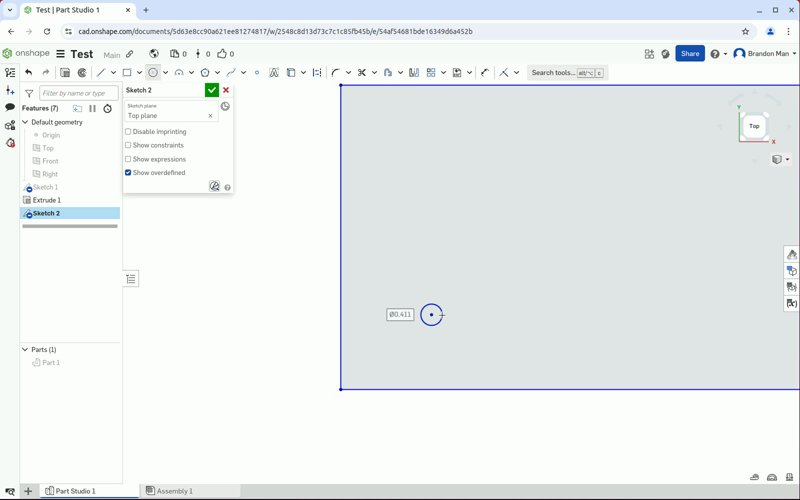
scroll(-6)
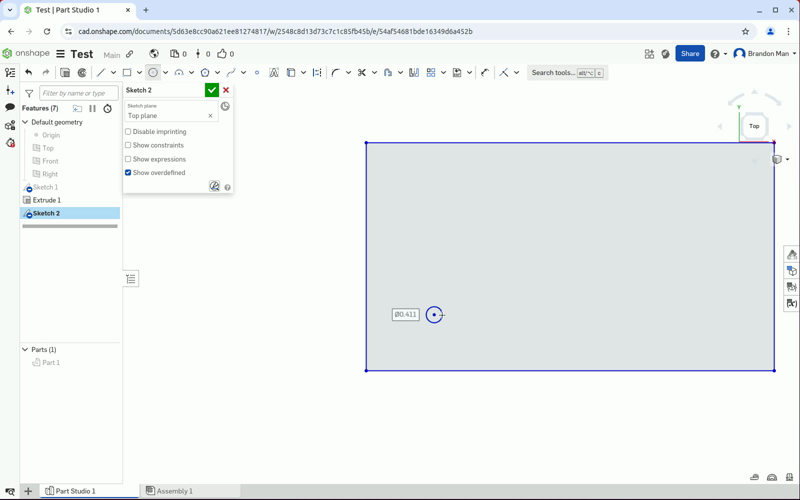
scroll(-6)
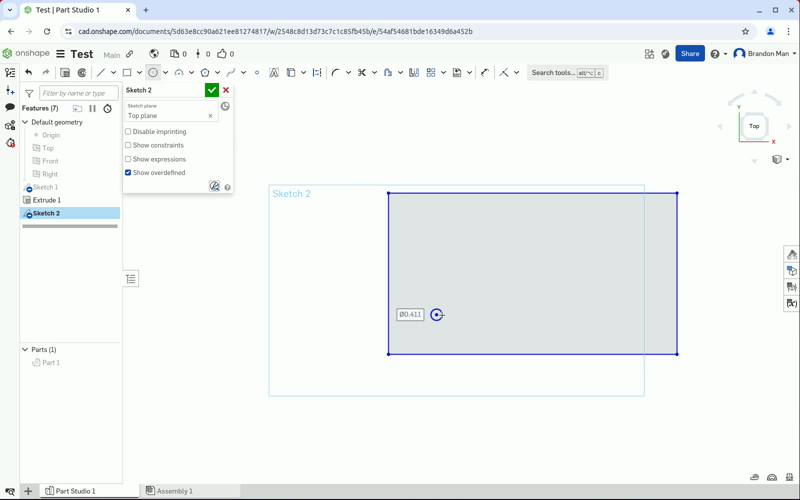
scroll(-6)
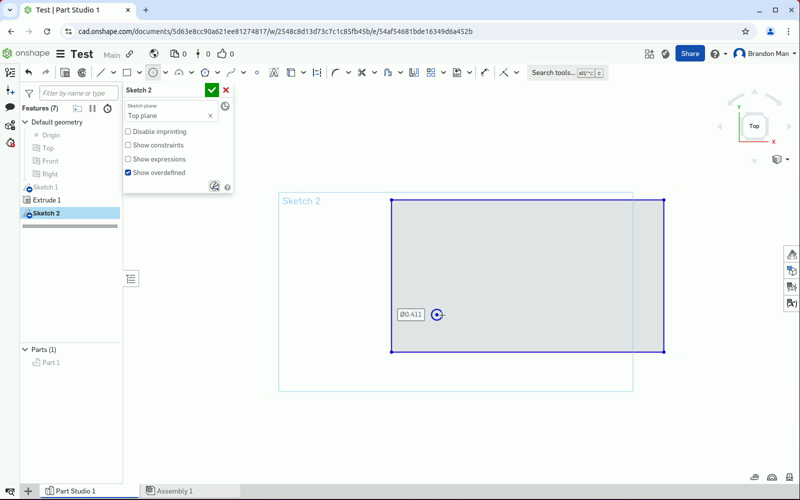
scroll(-6)
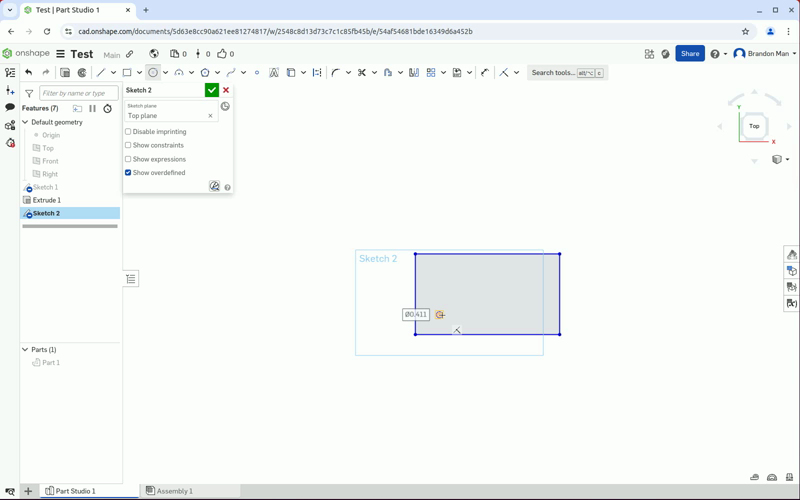
scroll(-6)
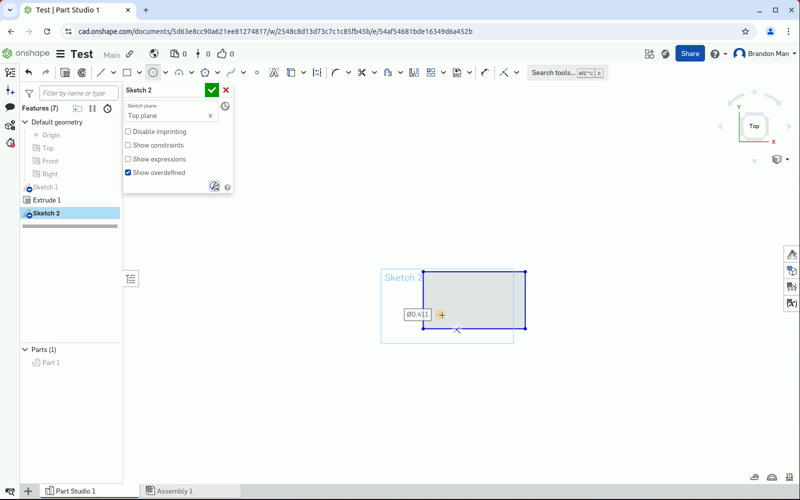
scroll(-6)
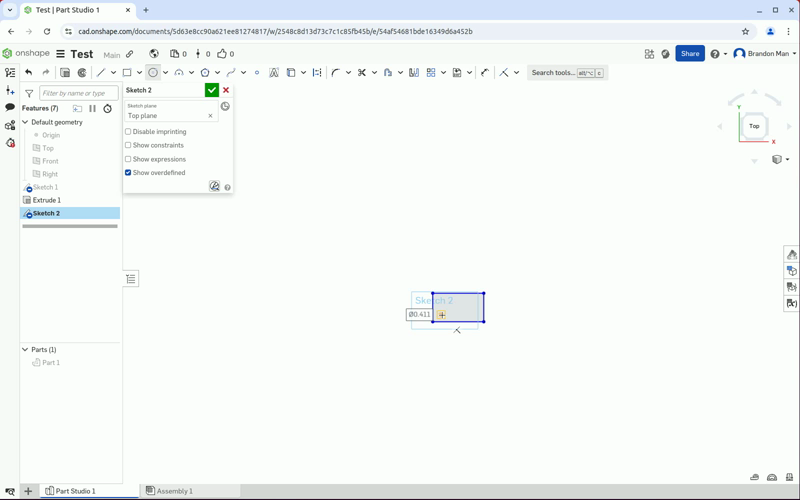
key(esc)
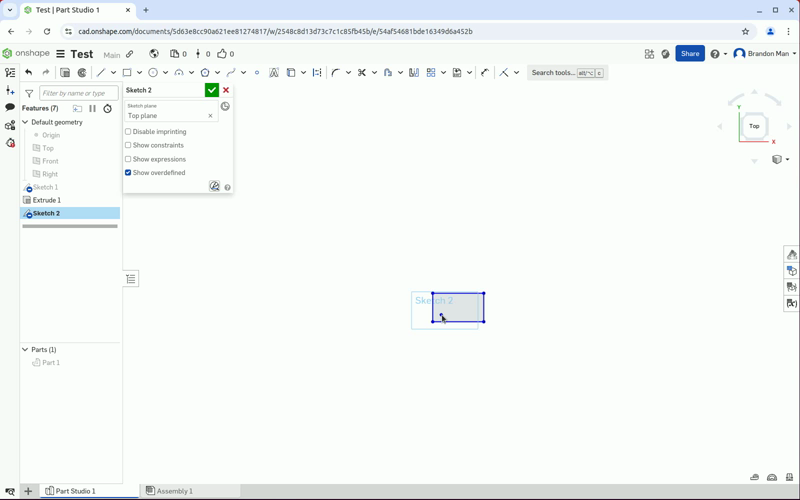
key(c)
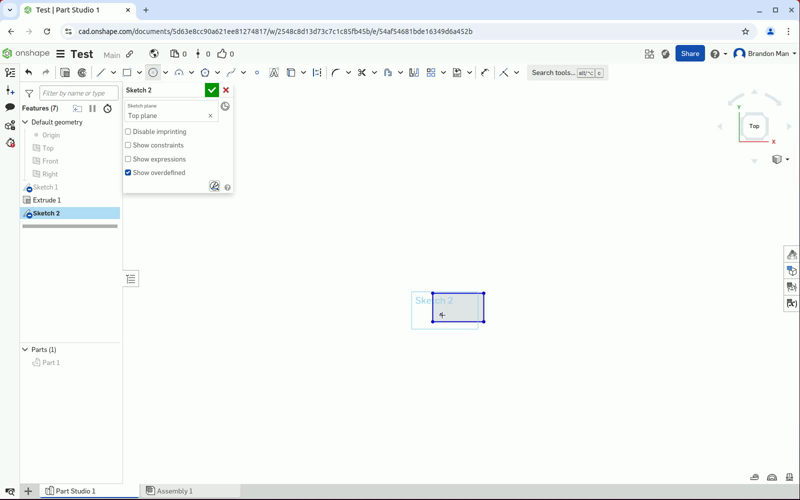
key_down(shift)
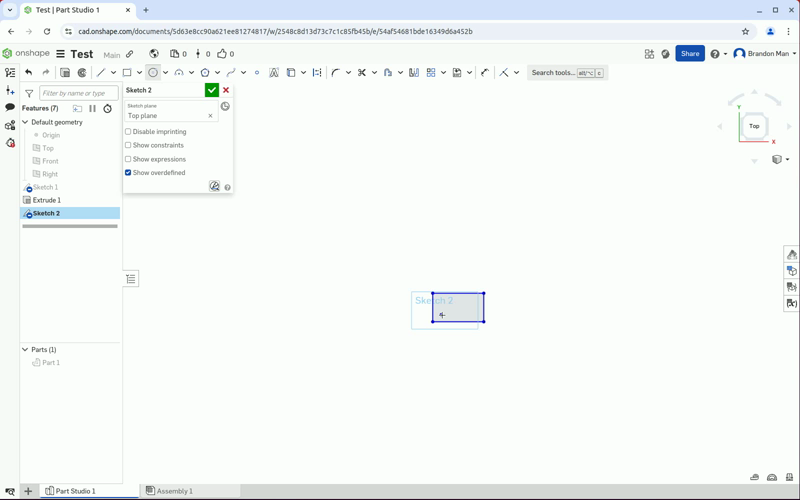
mouse_move(458, 314)
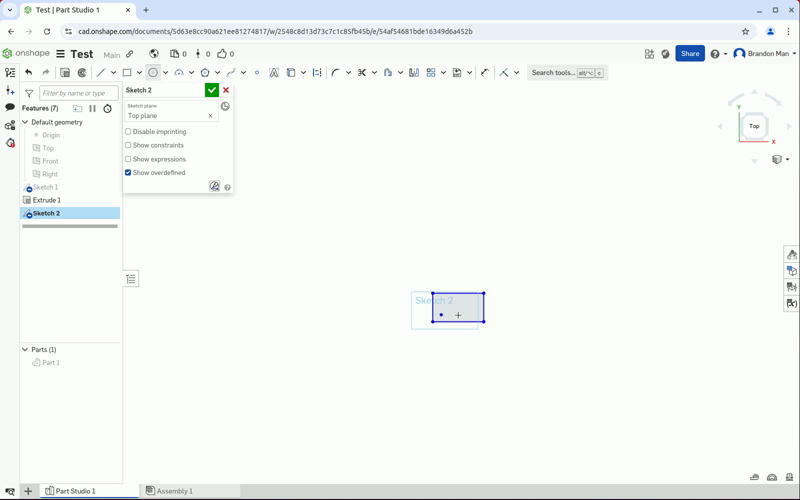
click(458, 314)
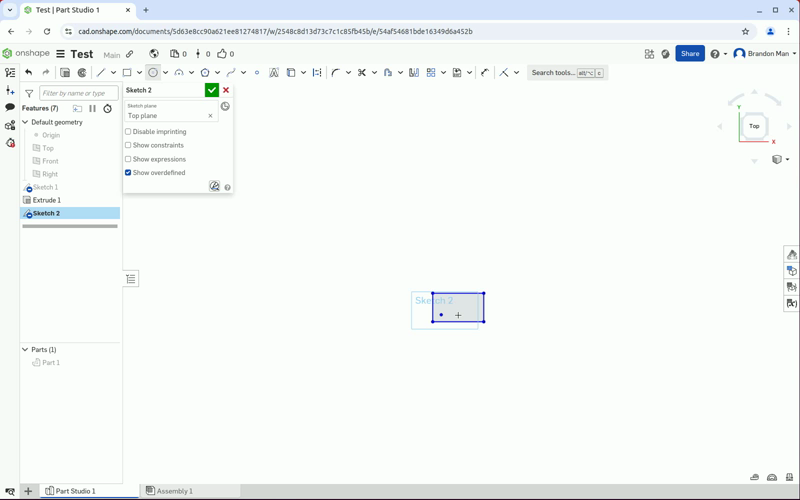
key_up(shift)
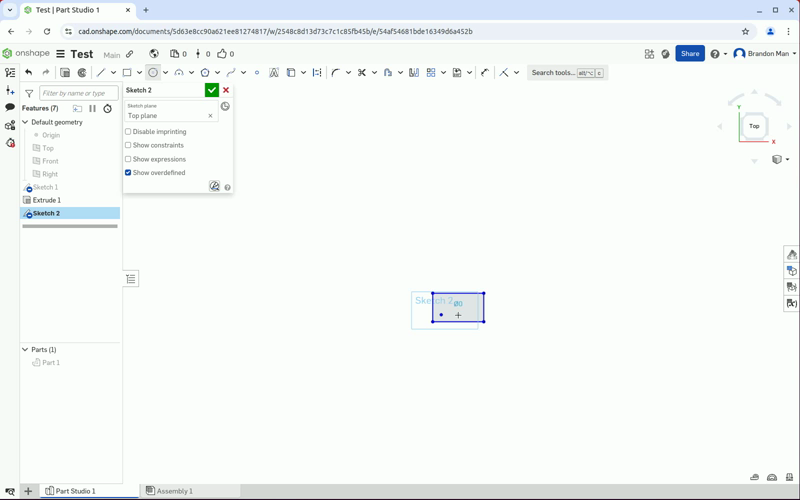
mouse_move(459, 314)
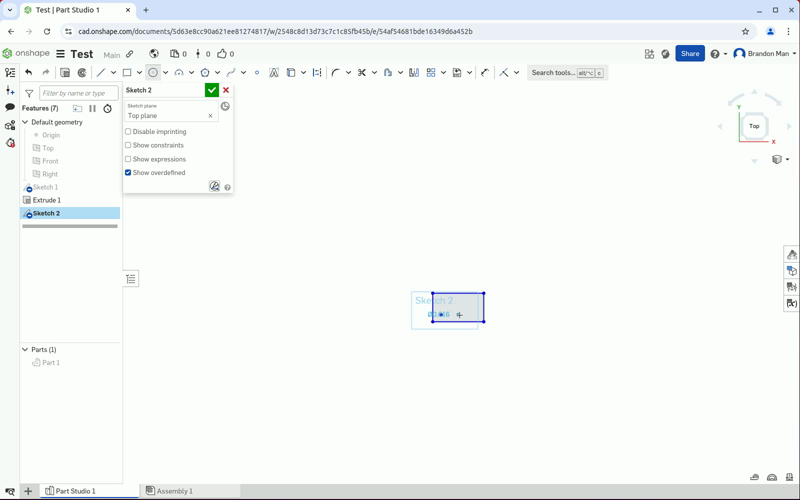
scroll(6)
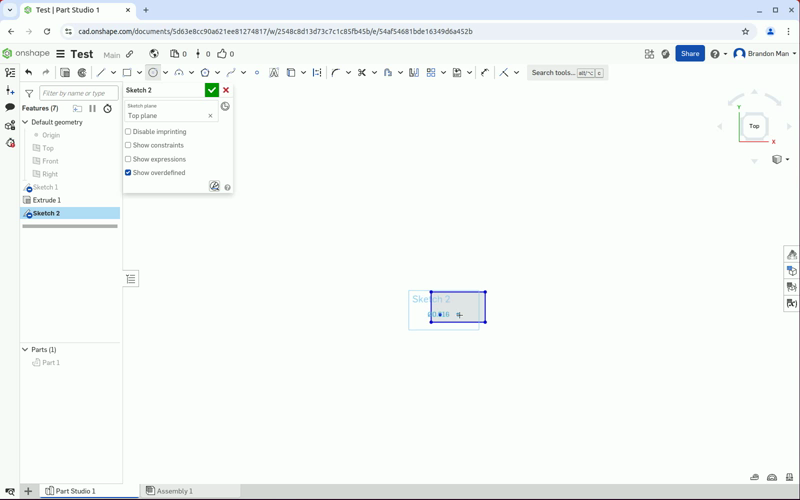
scroll(6)
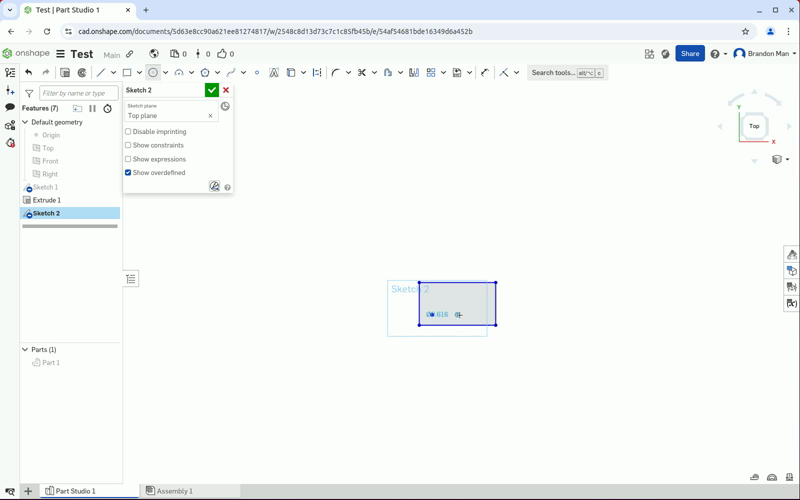
scroll(6)
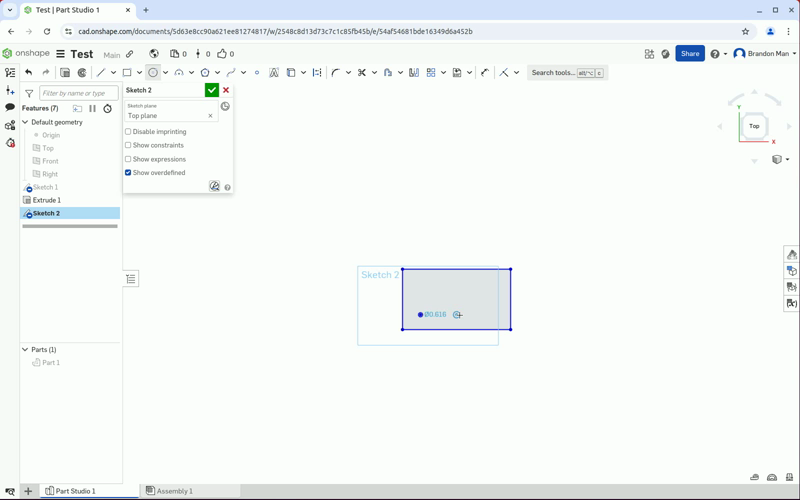
scroll(6)
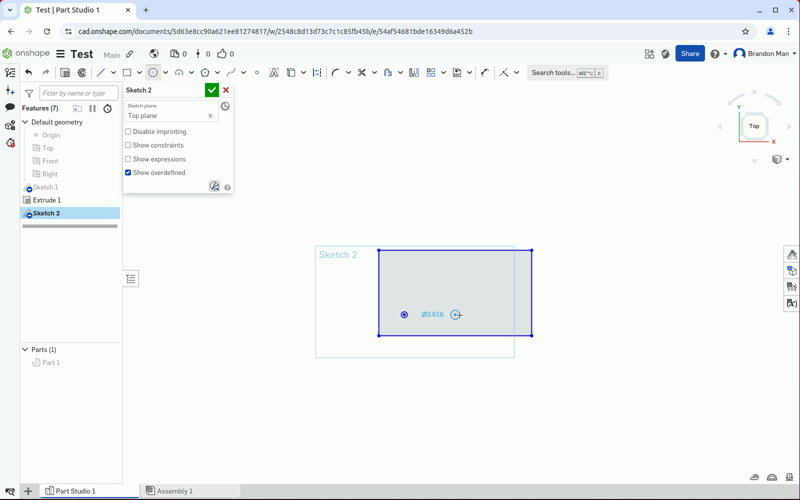
scroll(6)
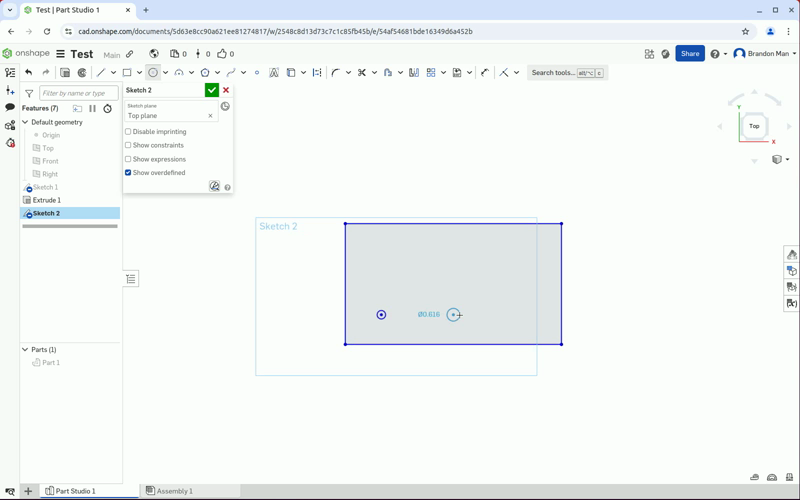
scroll(6)
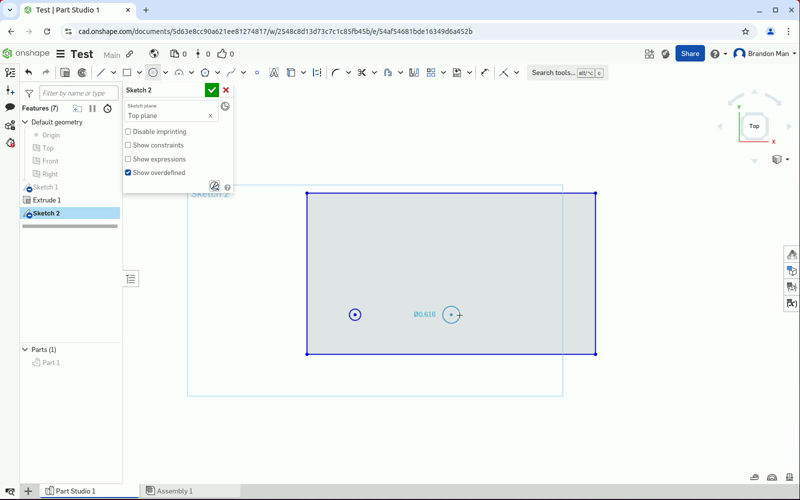
scroll(6)
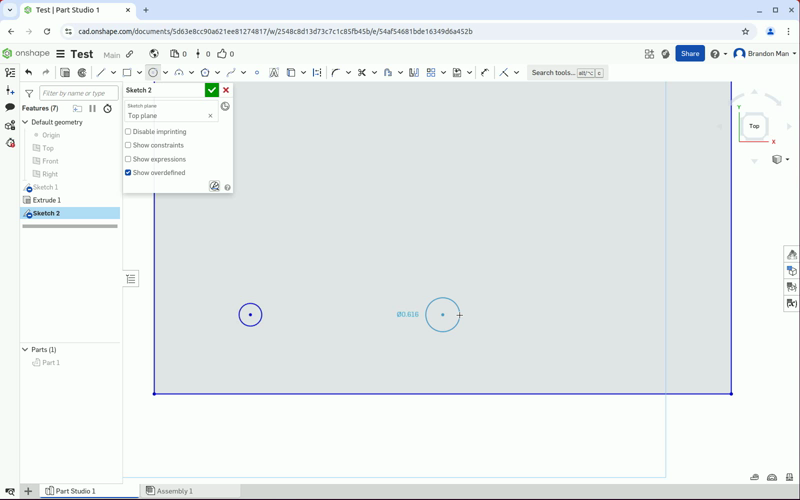
click(459, 314)
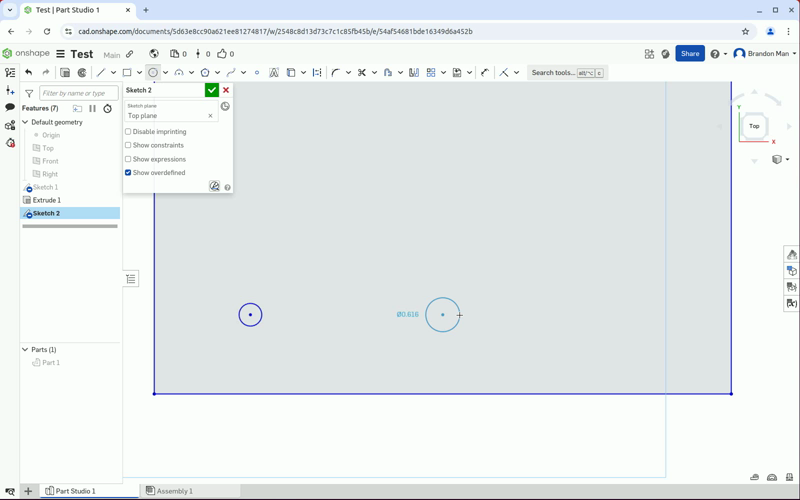
scroll(-6)
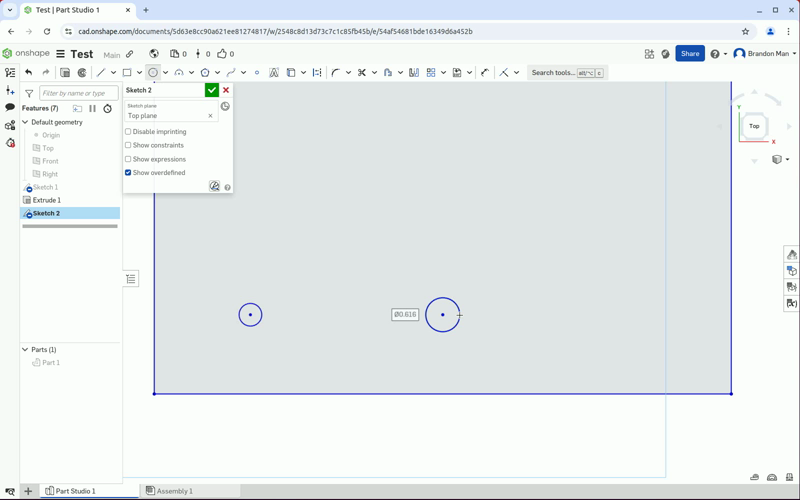
scroll(-6)
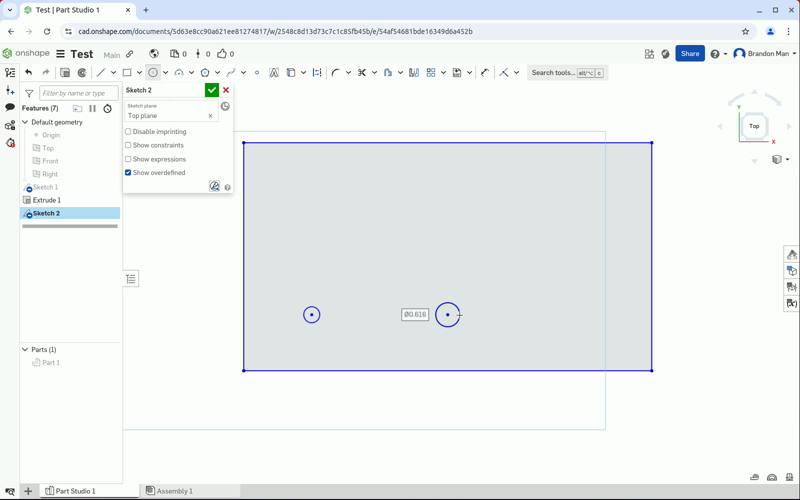
scroll(-6)
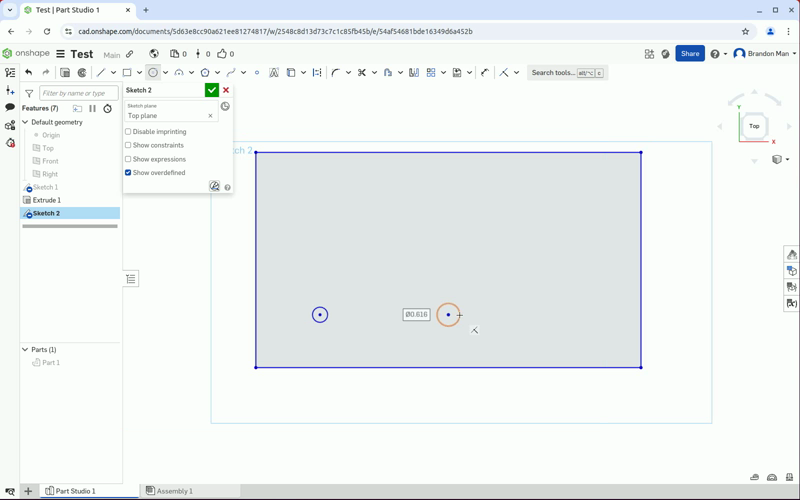
scroll(-6)
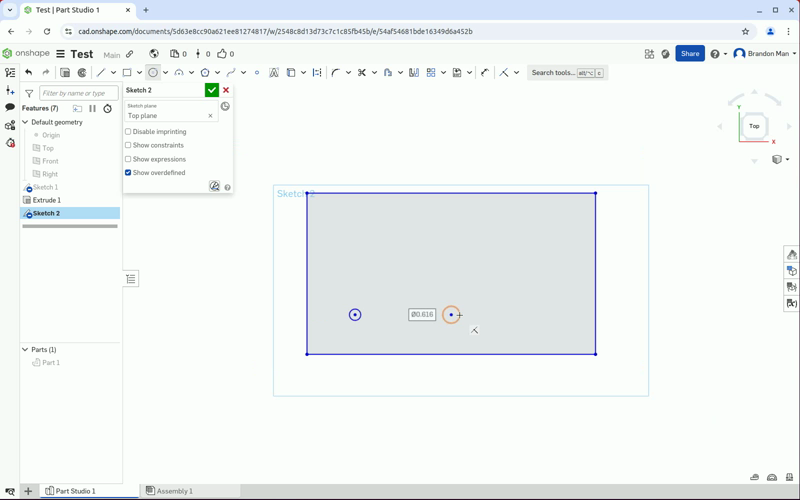
scroll(-6)
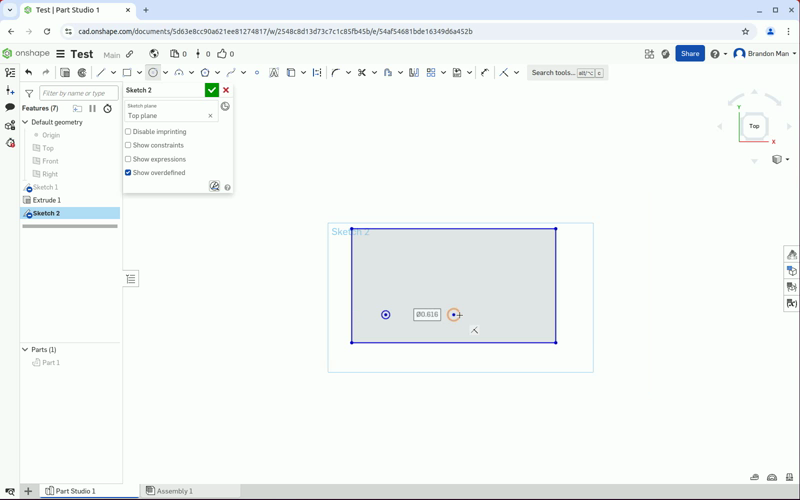
scroll(-6)
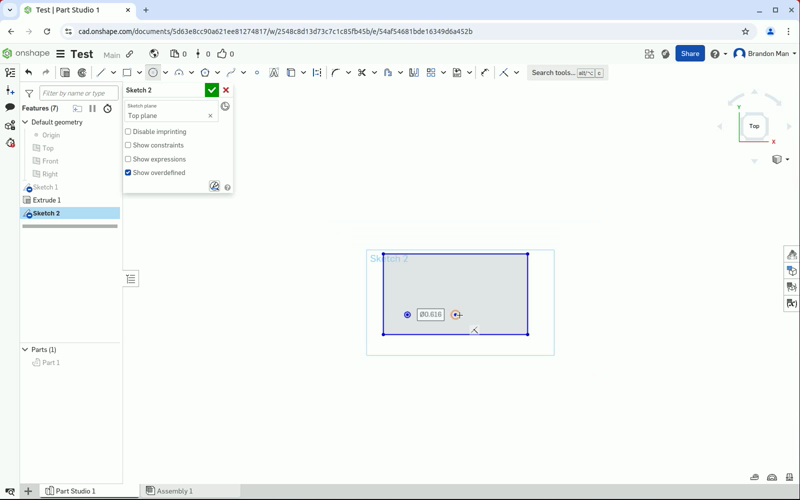
scroll(-6)
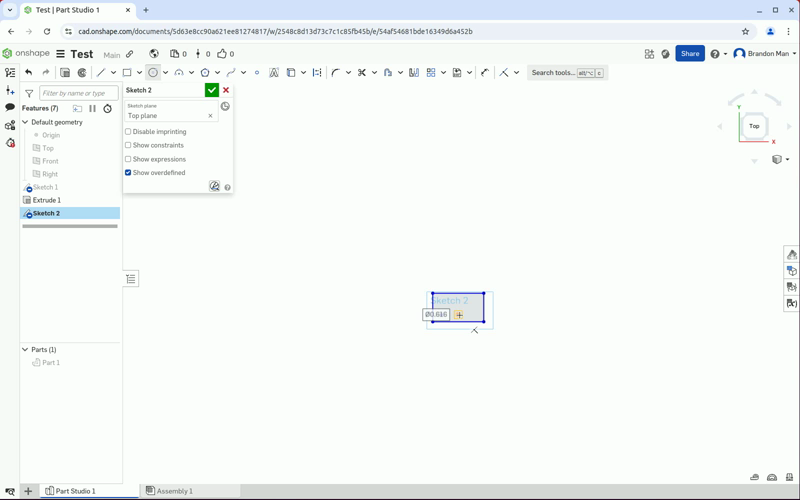
key(esc)
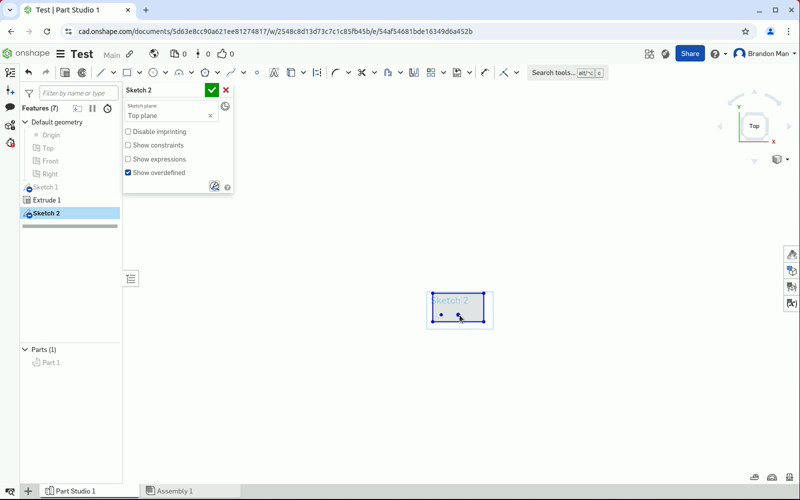
key(c)
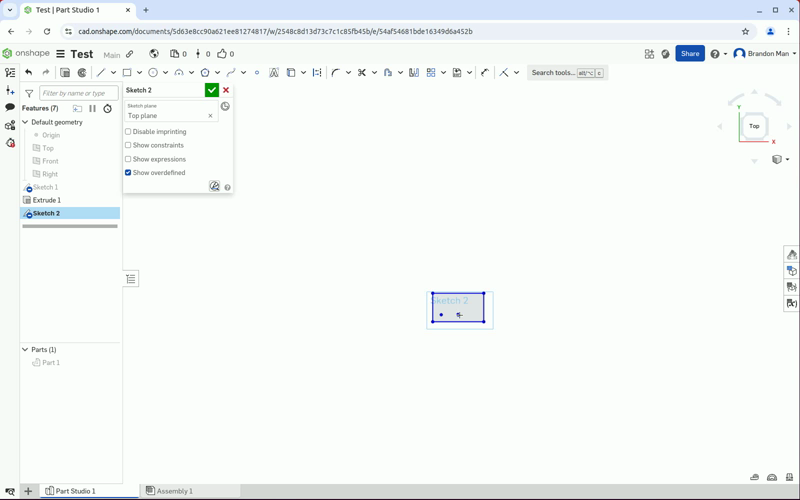
key_down(shift)
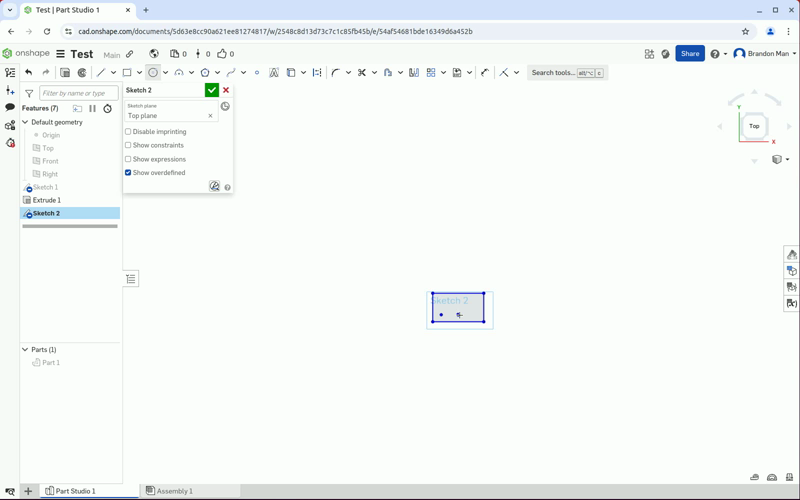
mouse_move(474, 314)
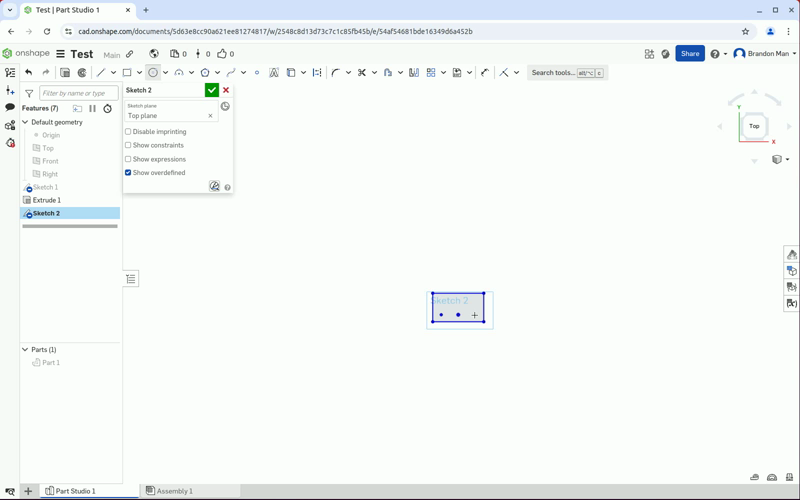
click(474, 314)
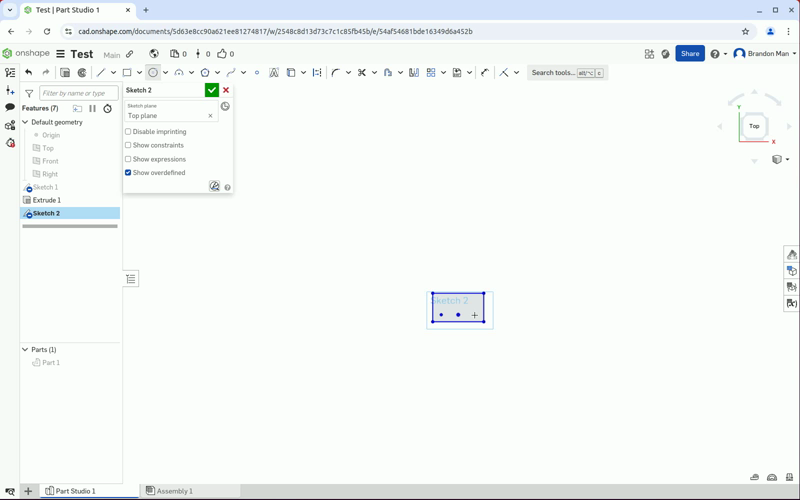
key_up(shift)
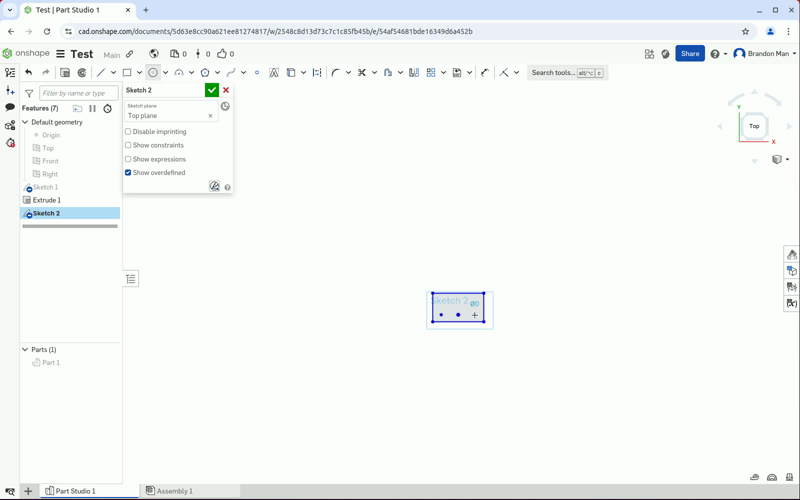
mouse_move(476, 314)
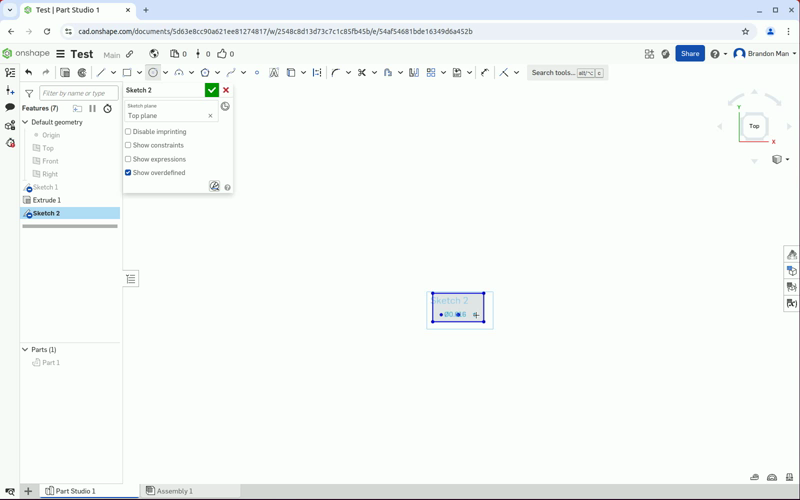
scroll(6)
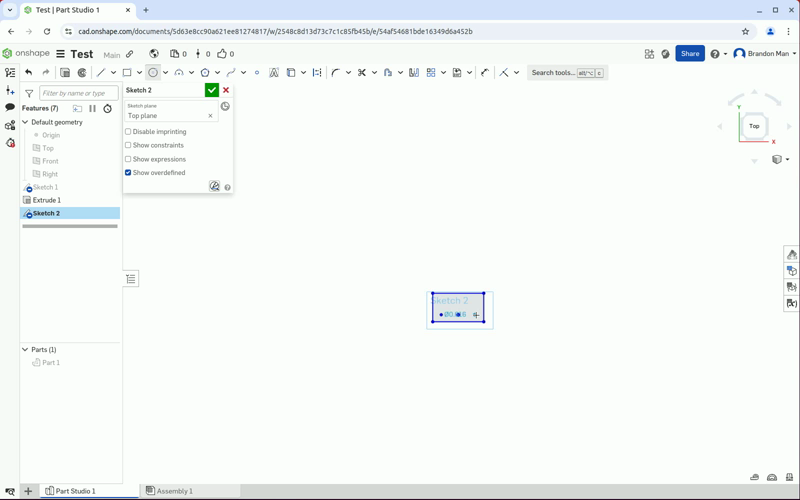
scroll(6)
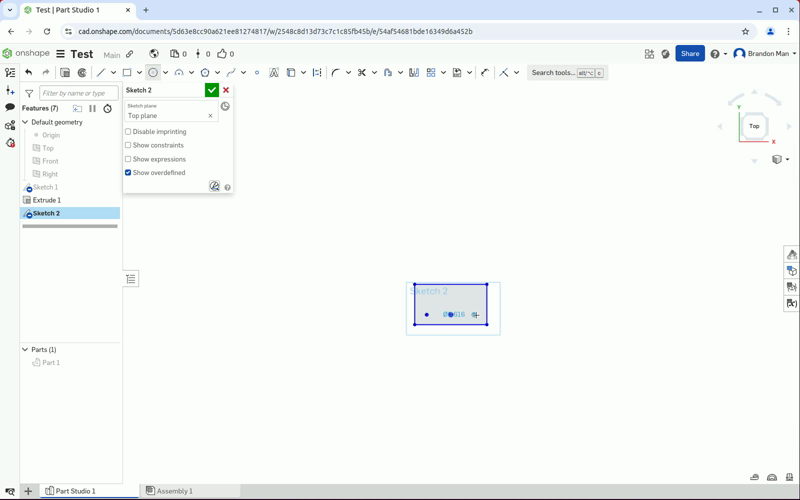
scroll(6)
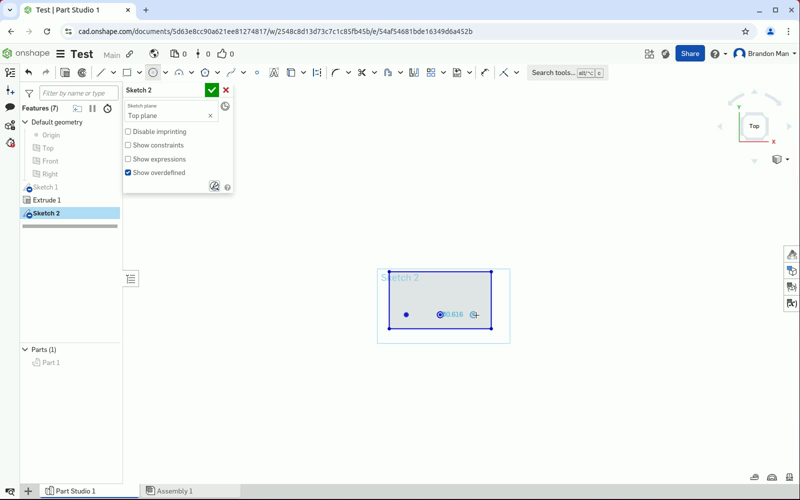
scroll(6)
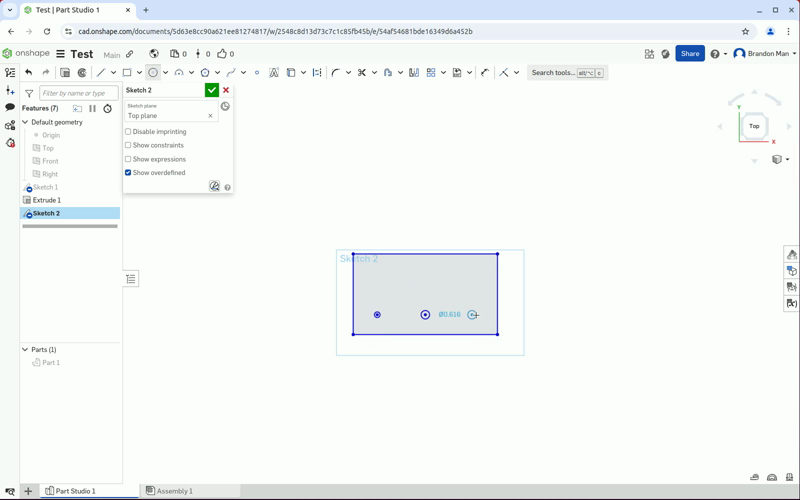
scroll(6)
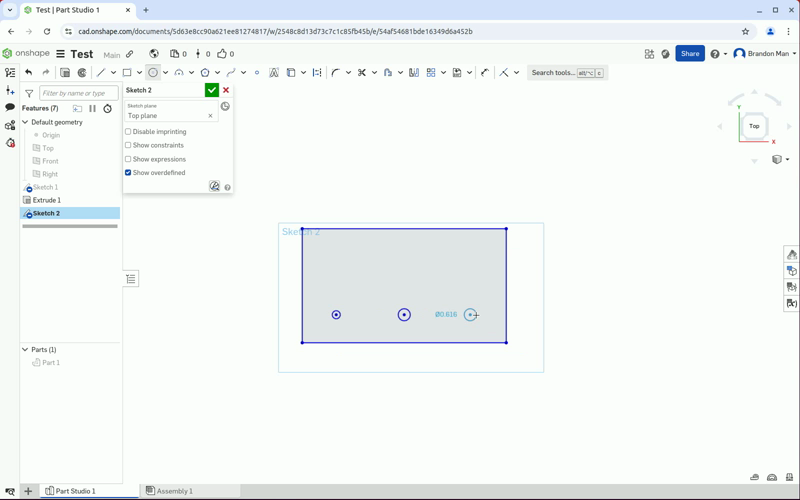
scroll(6)
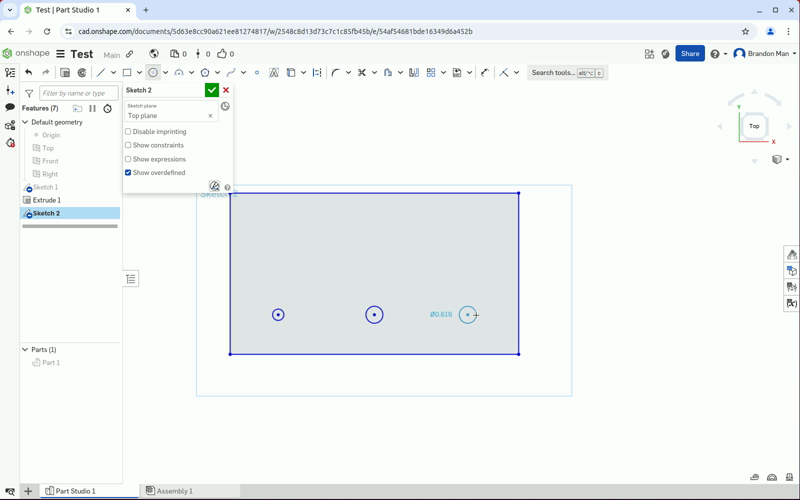
scroll(6)
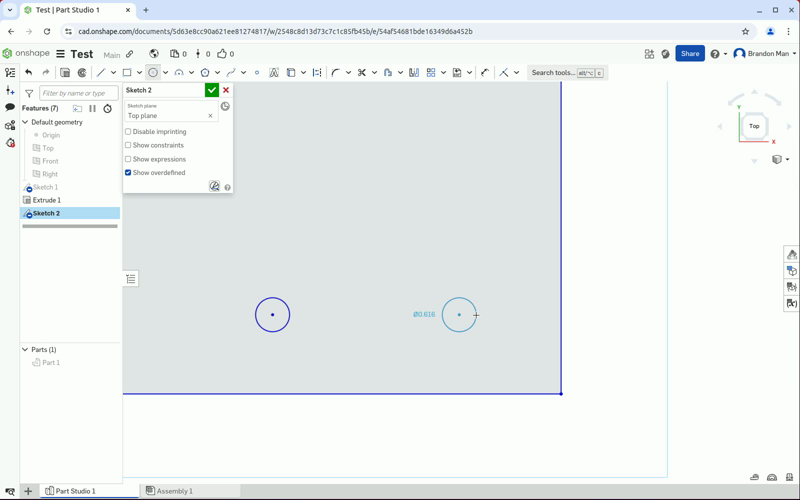
click(476, 314)
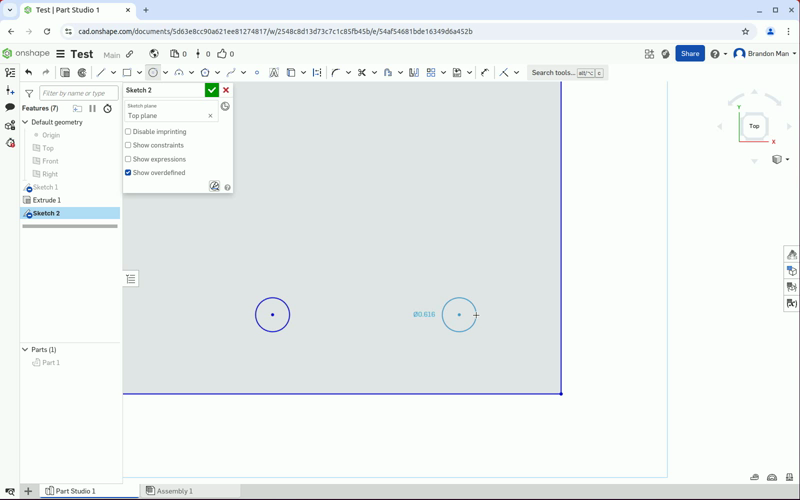
scroll(-6)
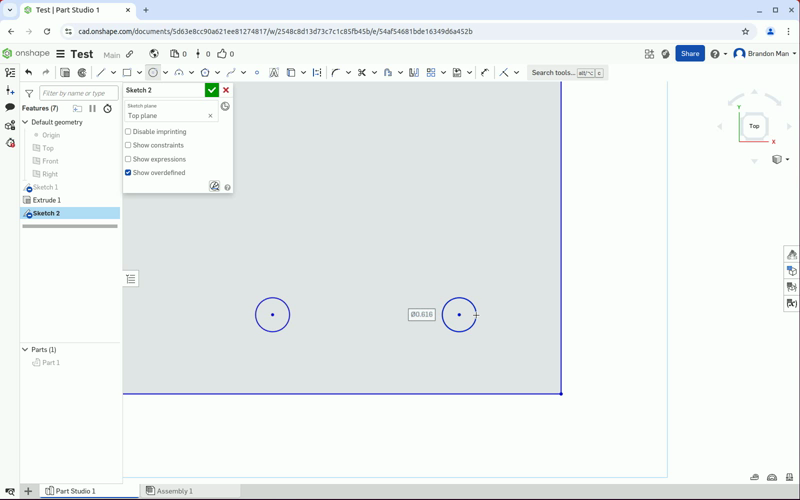
scroll(-6)
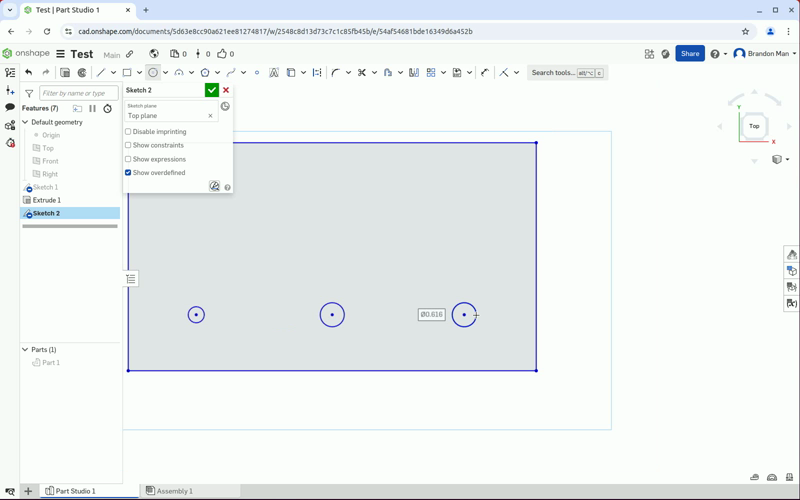
scroll(-6)
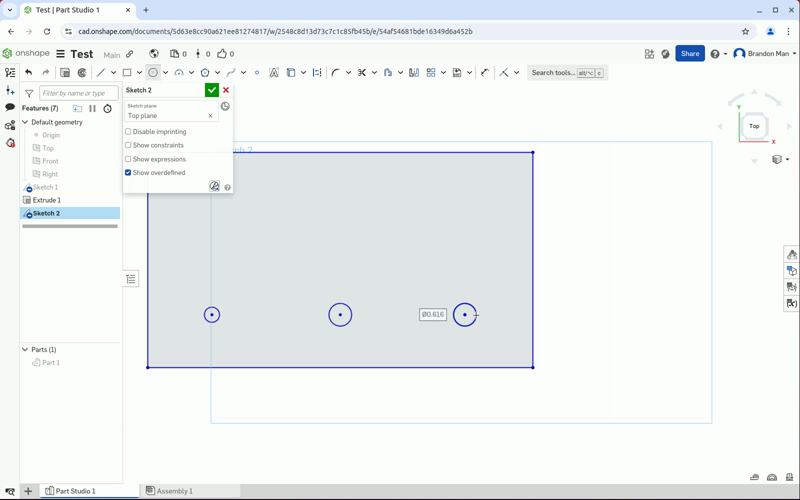
scroll(-6)
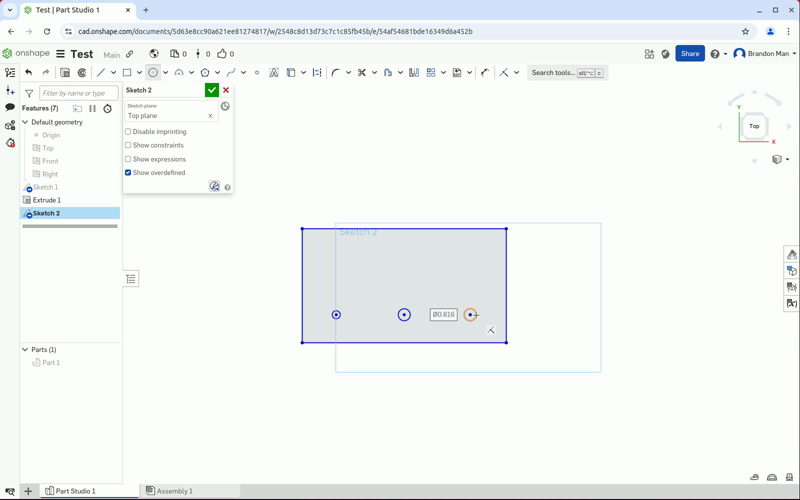
scroll(-6)
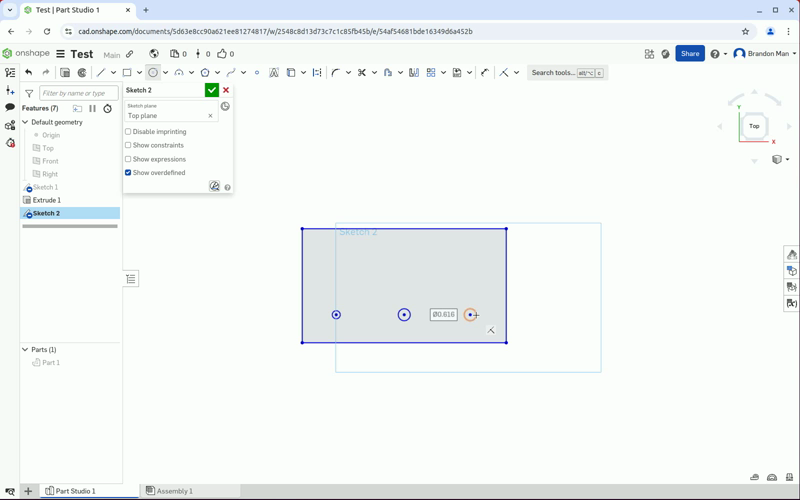
scroll(-6)
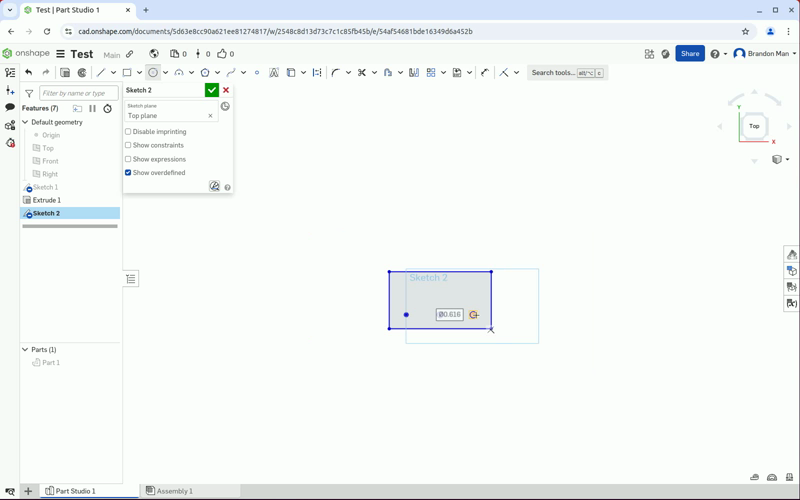
scroll(-6)
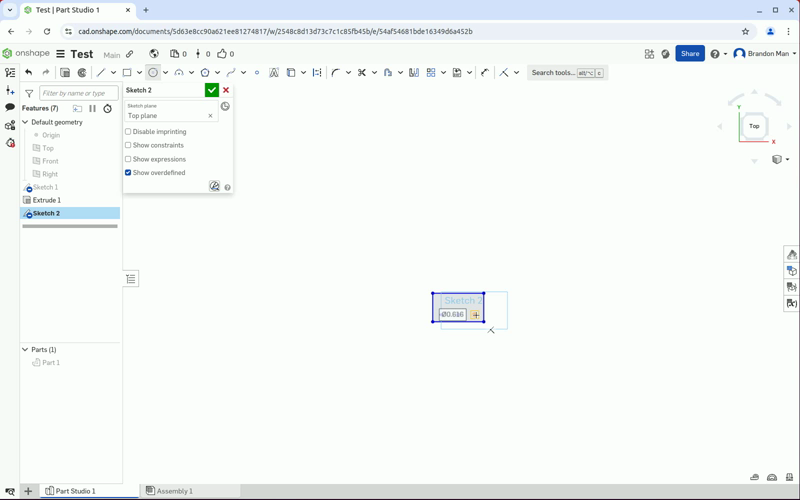
key(esc)
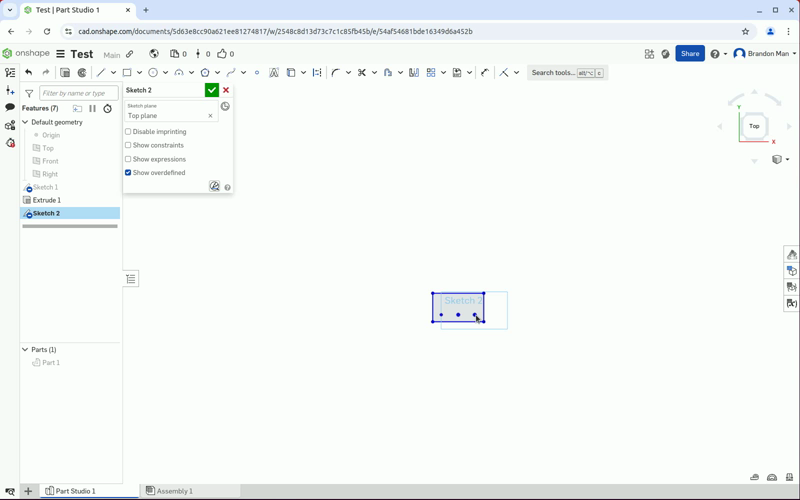
mouse_move(476, 306)
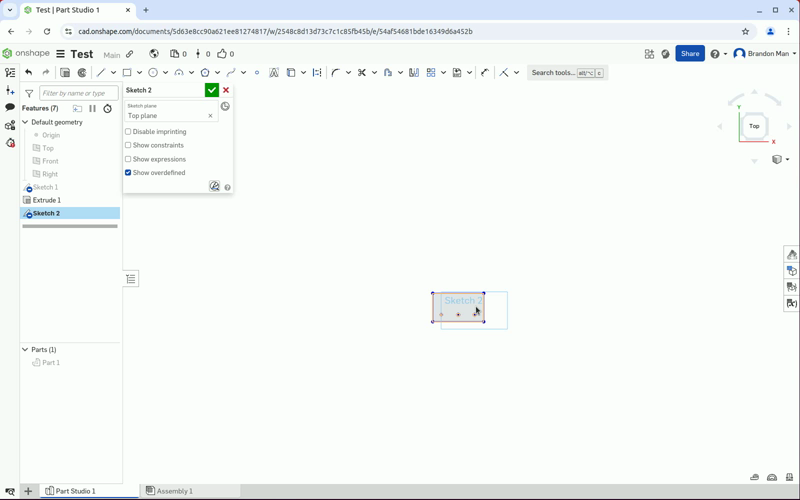
scroll(6)
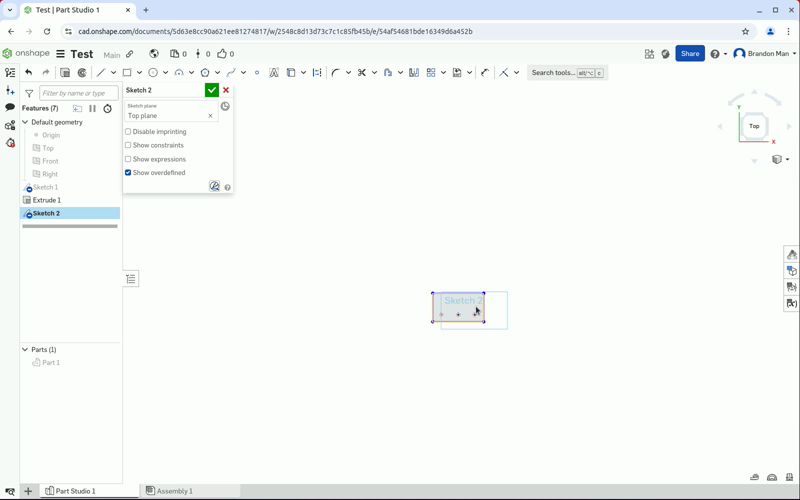
scroll(6)
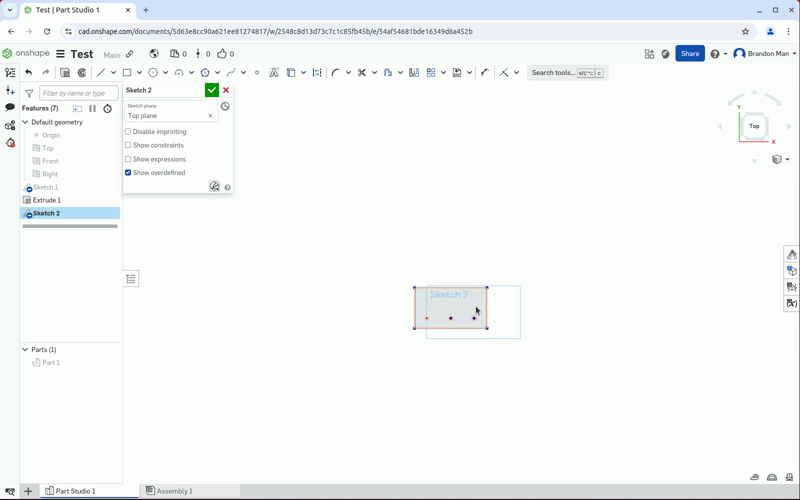
scroll(6)
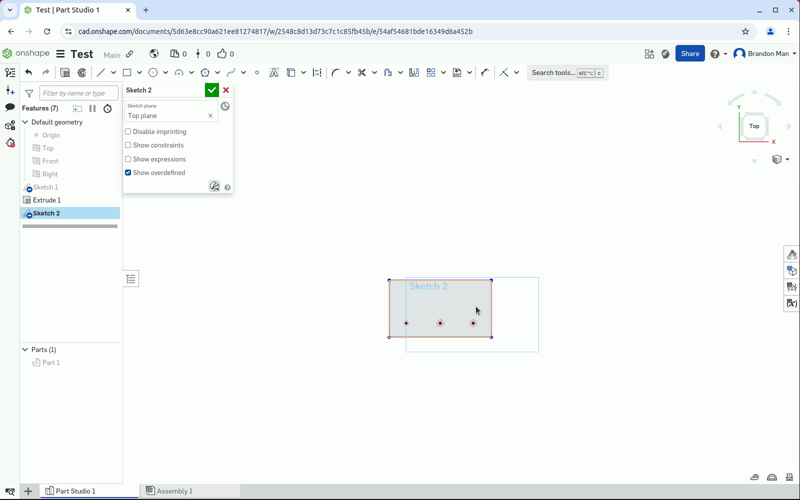
scroll(6)
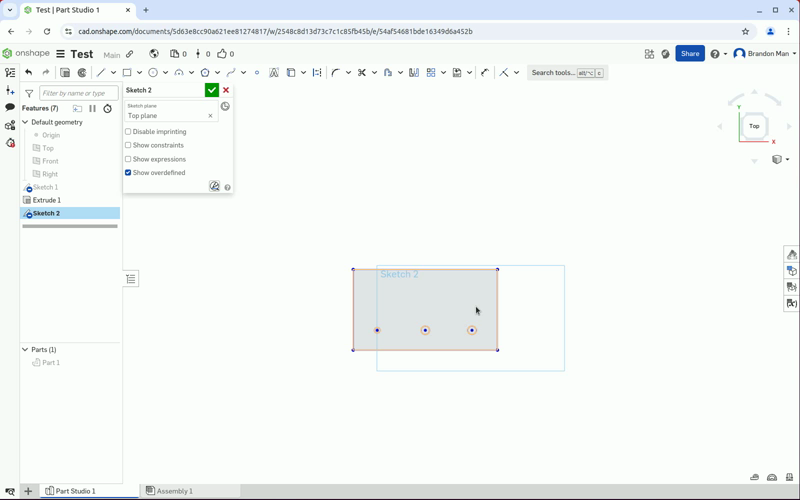
scroll(6)
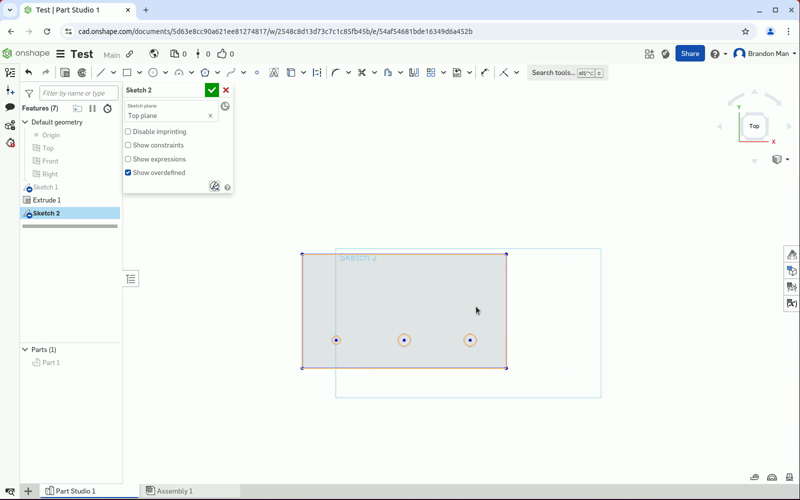
scroll(6)
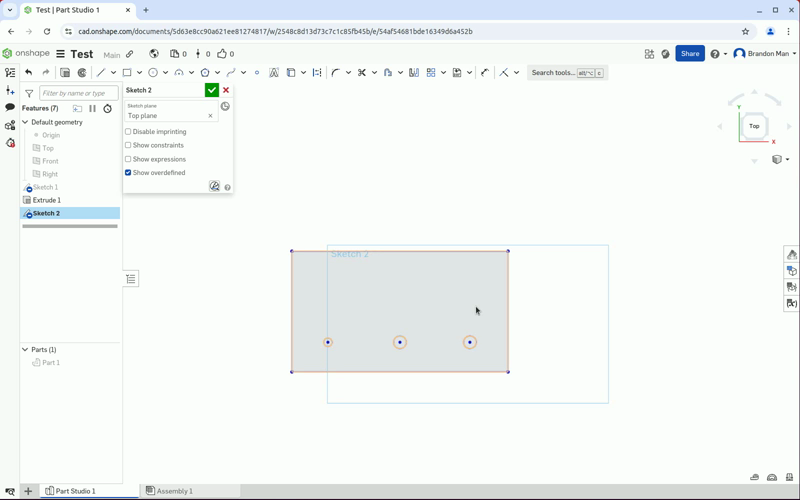
scroll(6)
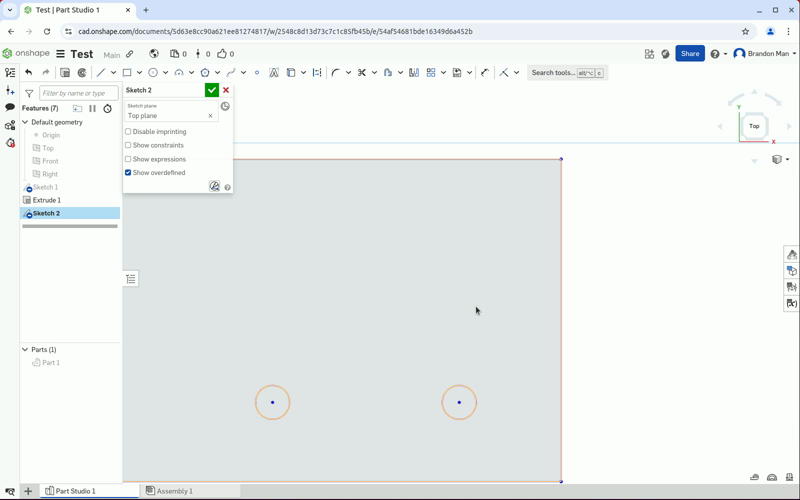
click(476, 306)
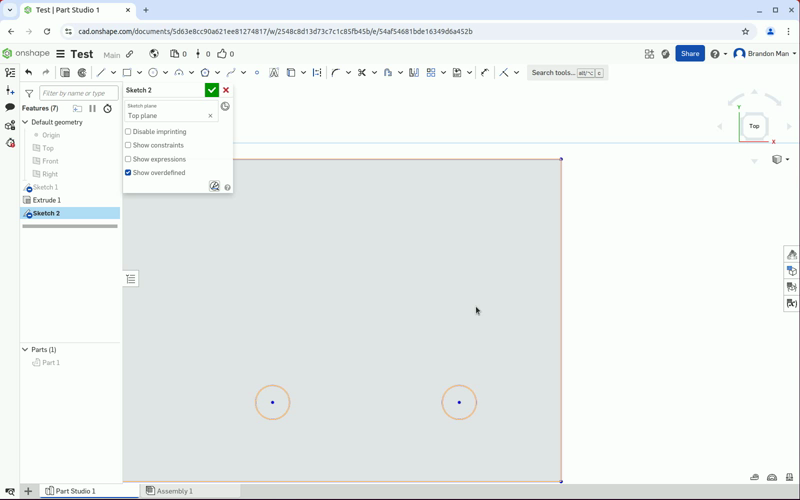
scroll(-6)
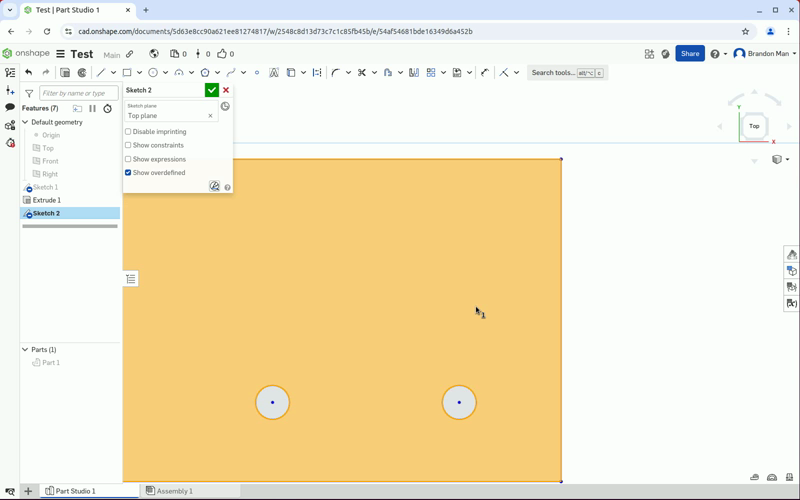
scroll(-6)
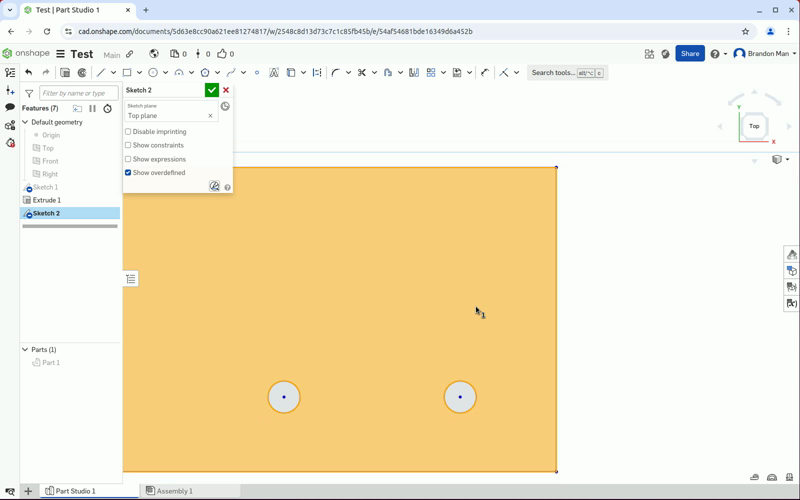
scroll(-6)
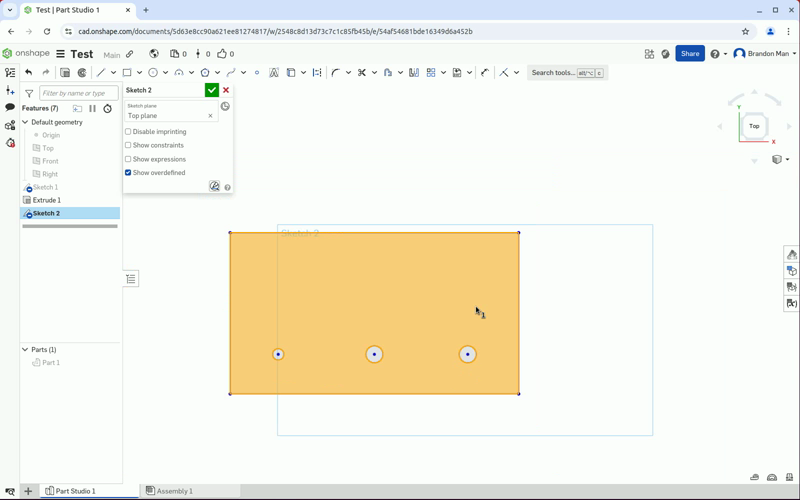
scroll(-6)
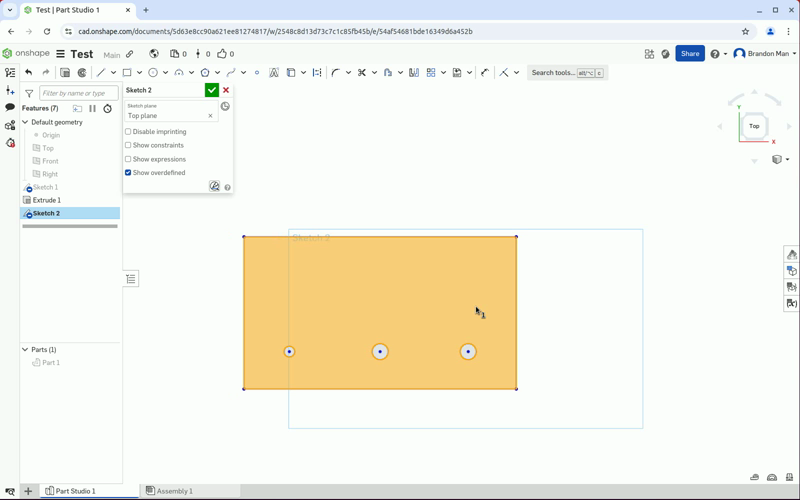
scroll(-6)
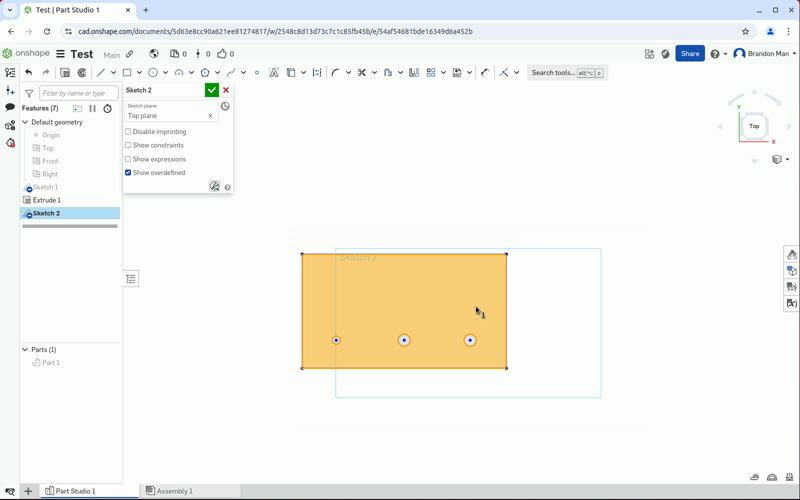
scroll(-6)
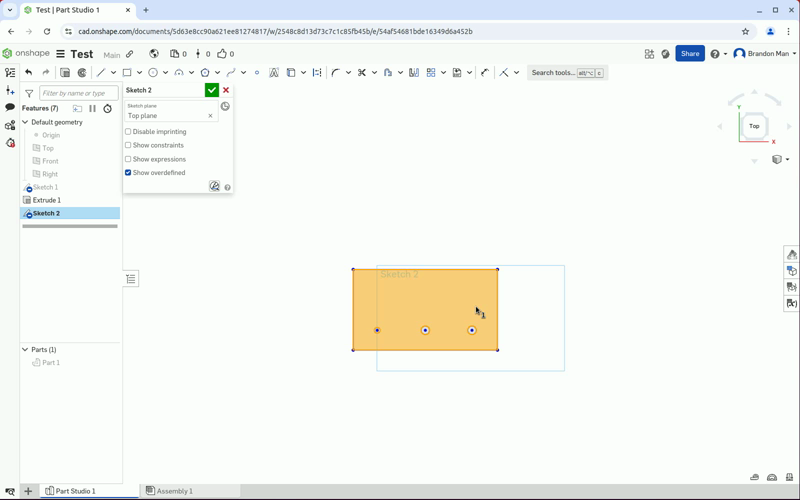
scroll(-6)
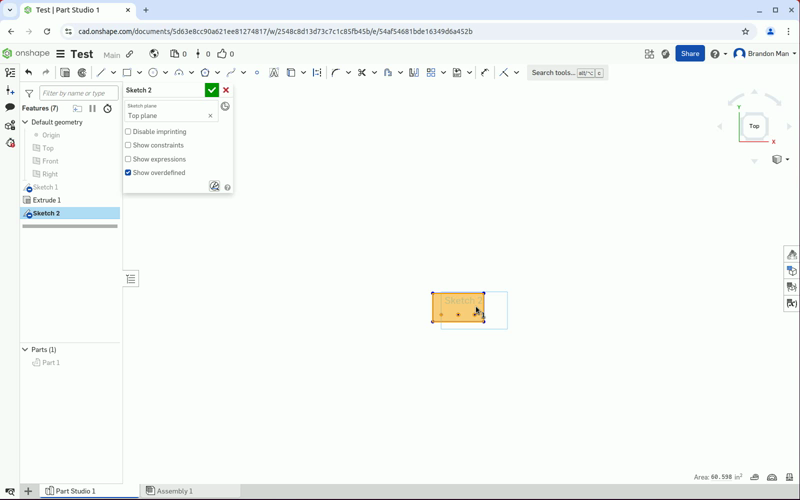
mouse_move(73, 352)
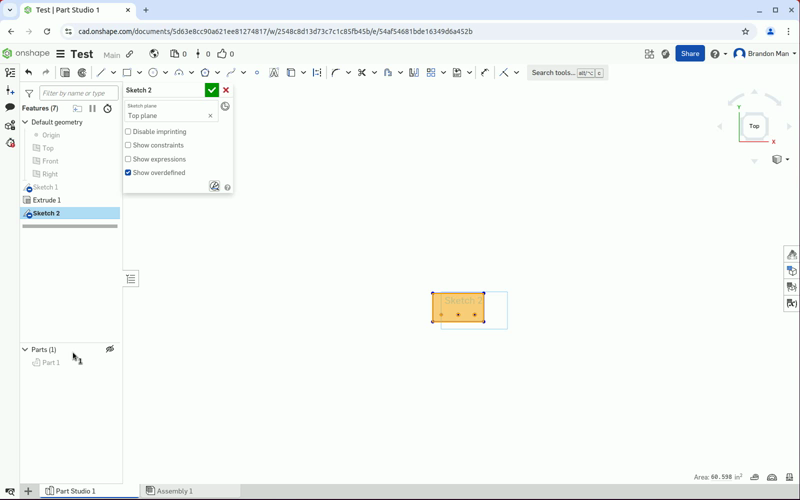
key(shift+y)
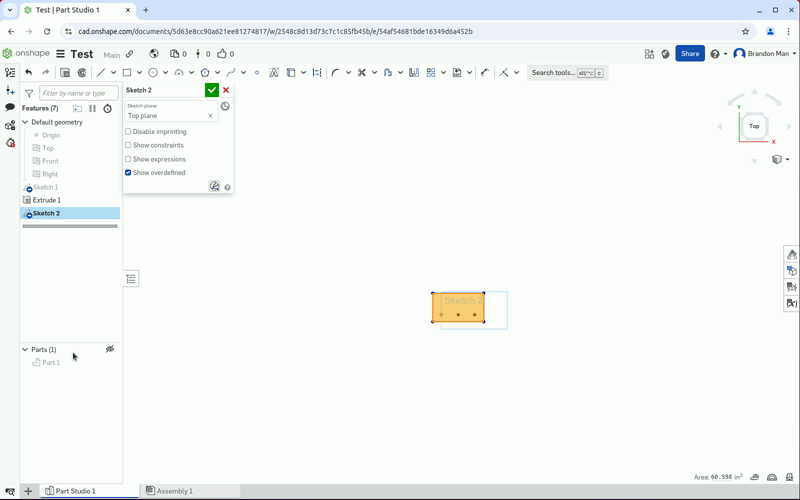
key(shift+e)
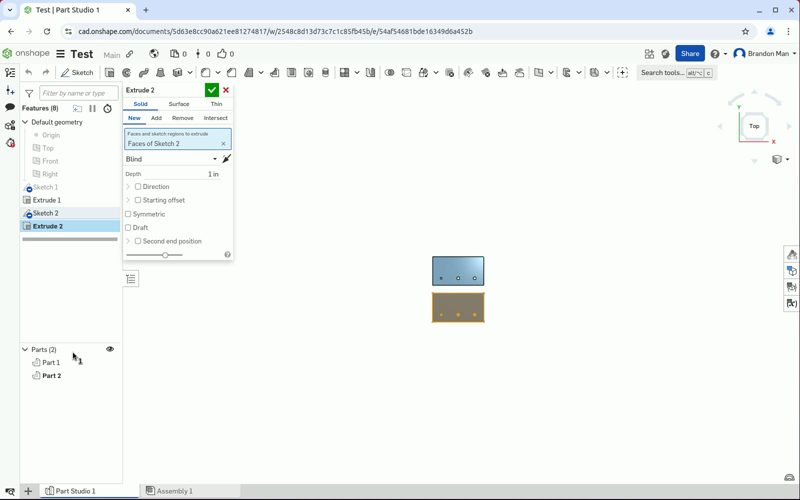
mouse_move(143, 106)
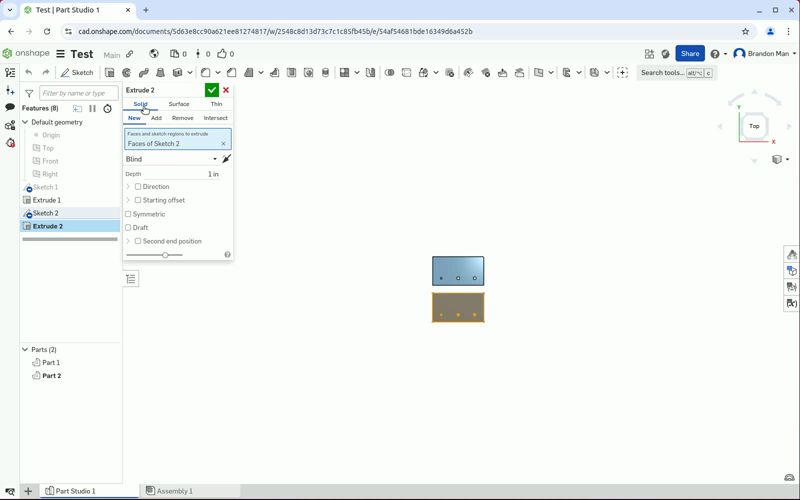
click(143, 106)
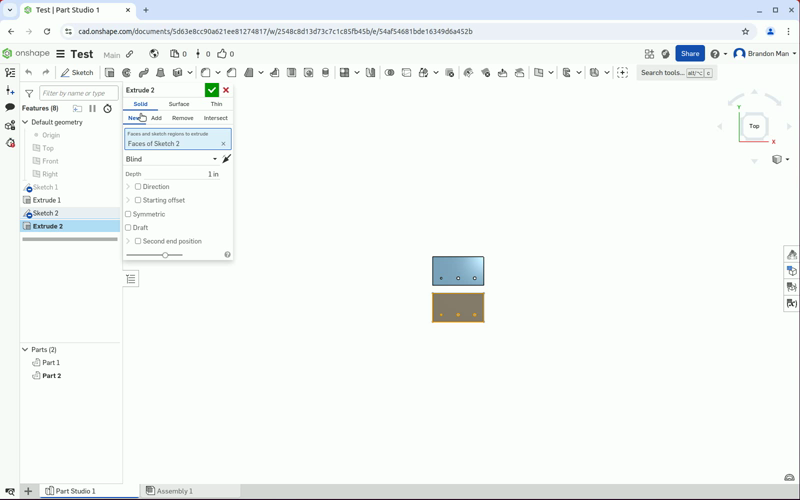
mouse_move(137, 120)
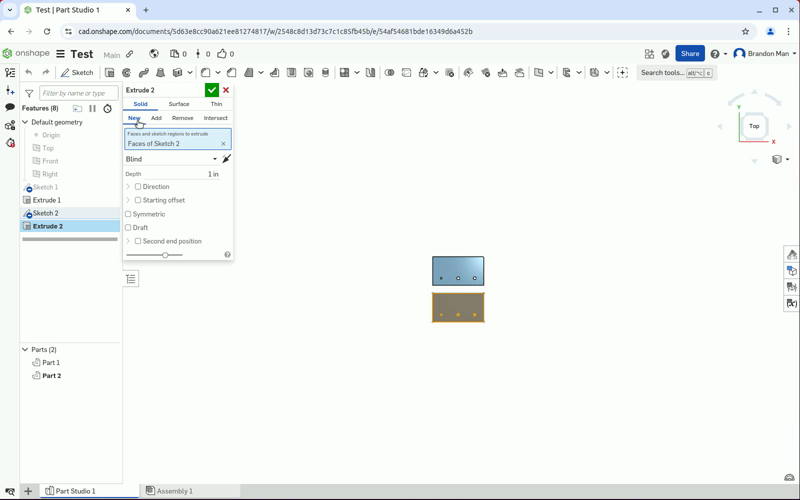
click(137, 120)
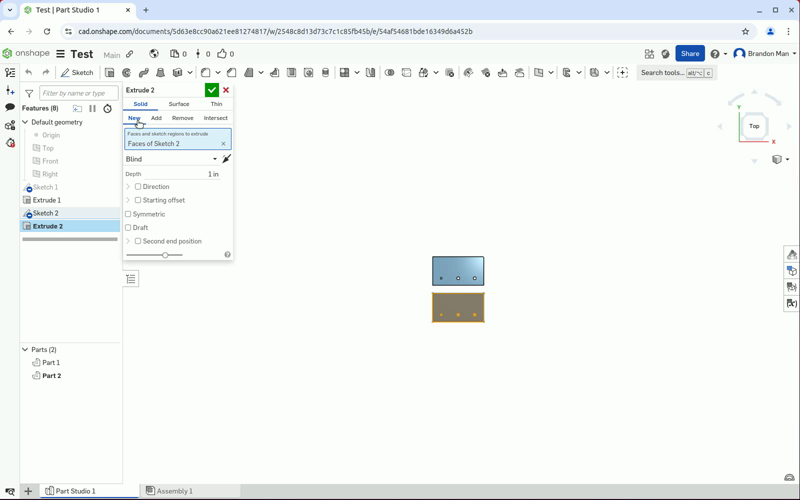
key(tab, 4)
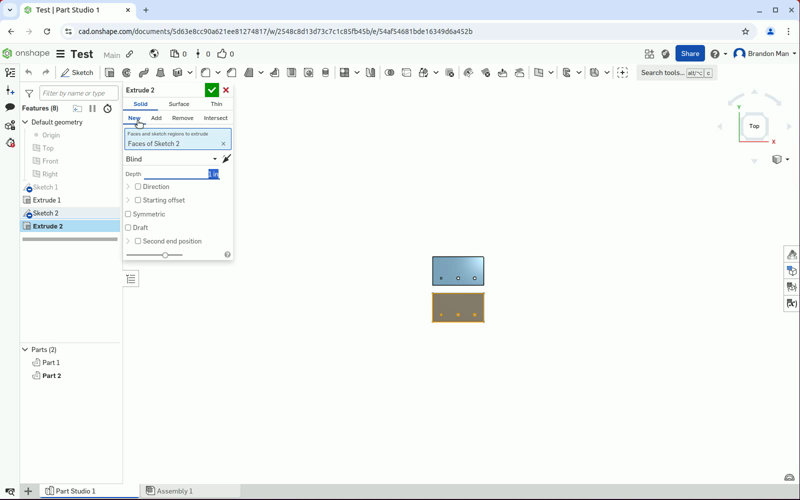
text(-0.241)
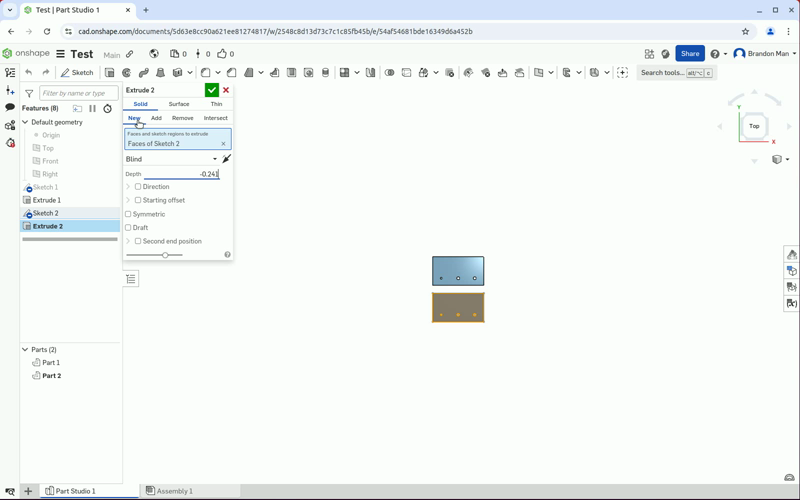
key(enter)
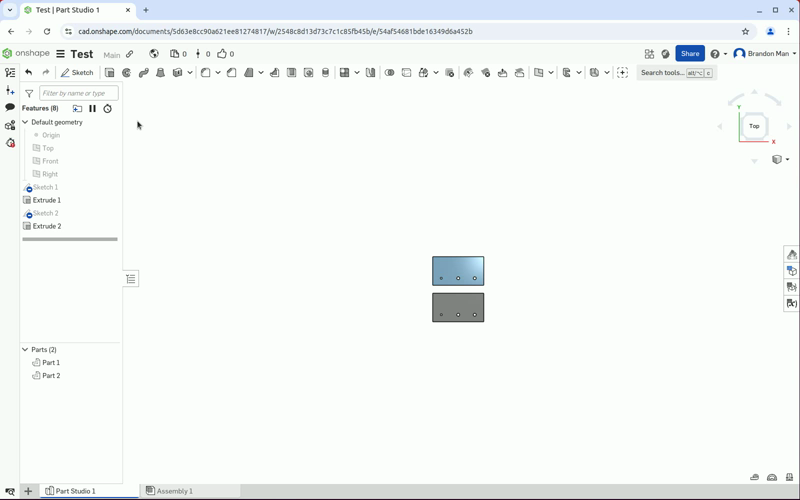
key(shift+h)
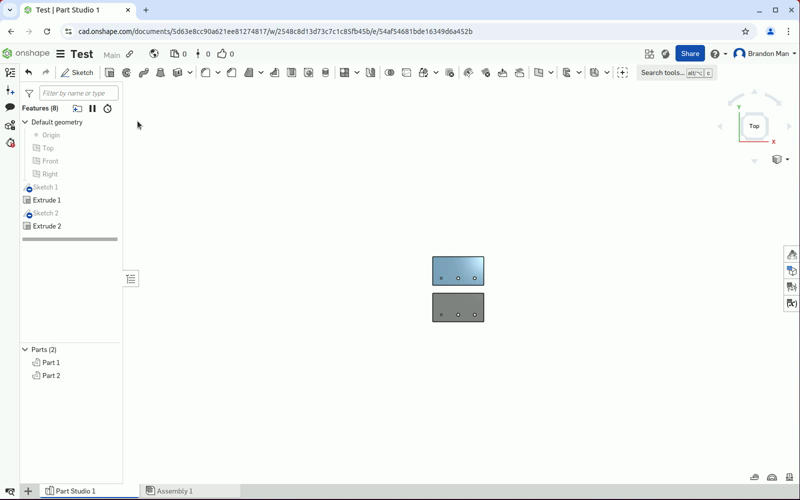
key(shift+h)
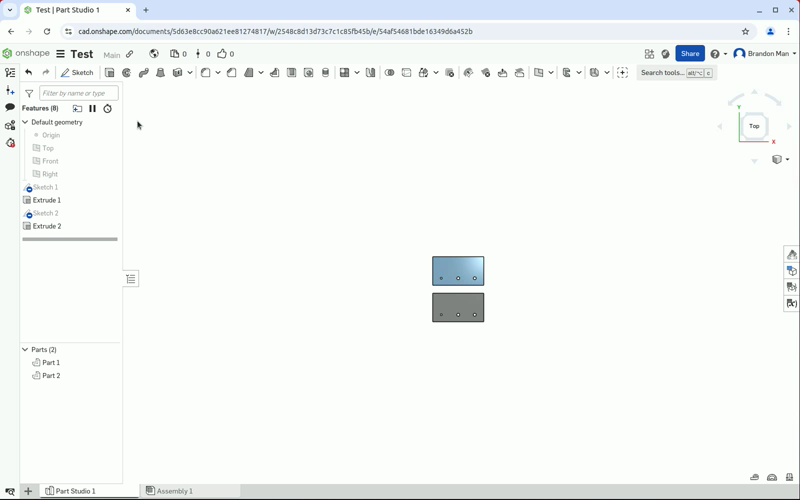
mouse_move(73, 189)
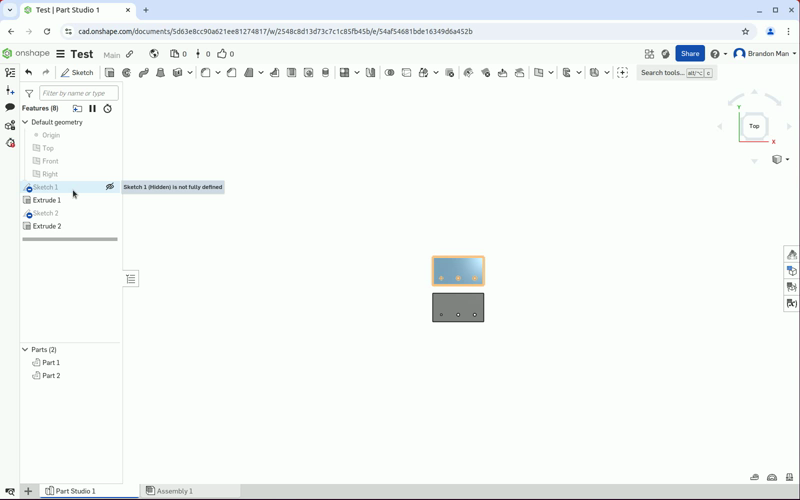
click(73, 189)
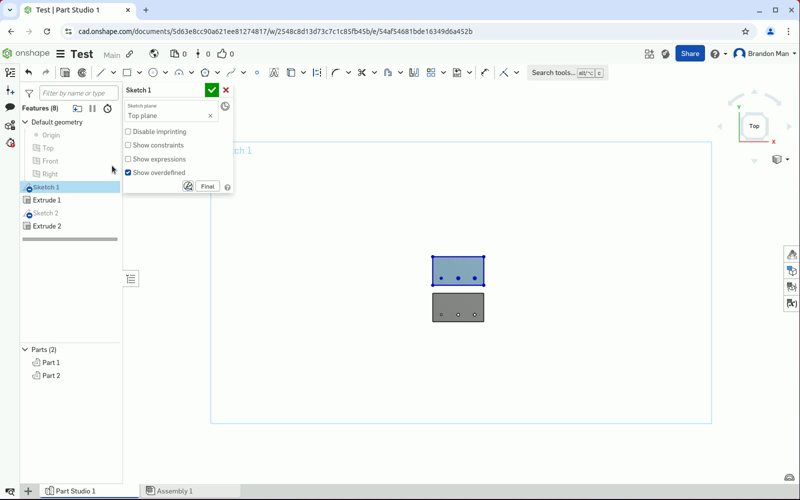
mouse_move(229, 92)
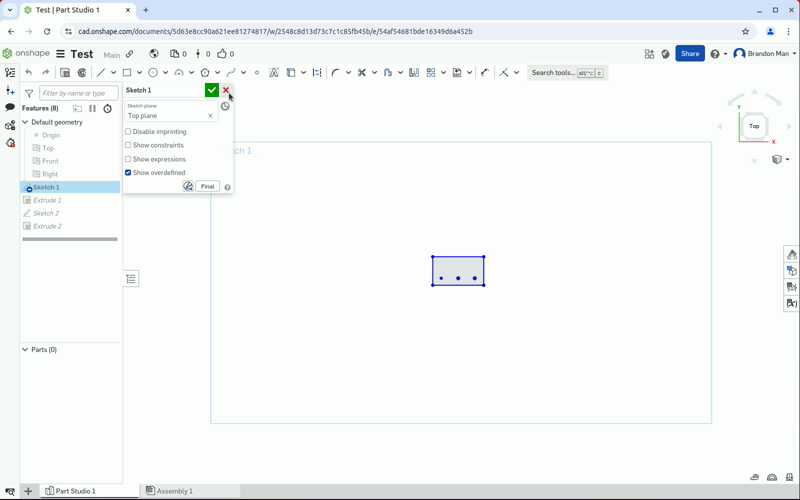
click(229, 92)
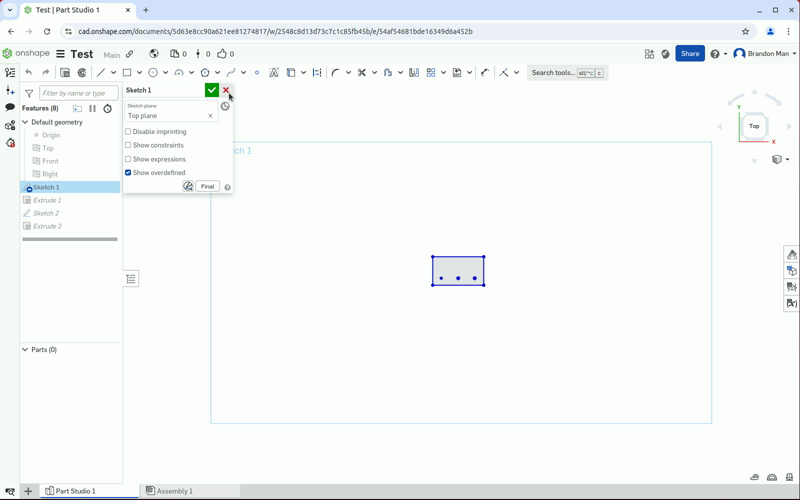
key(shift+s)
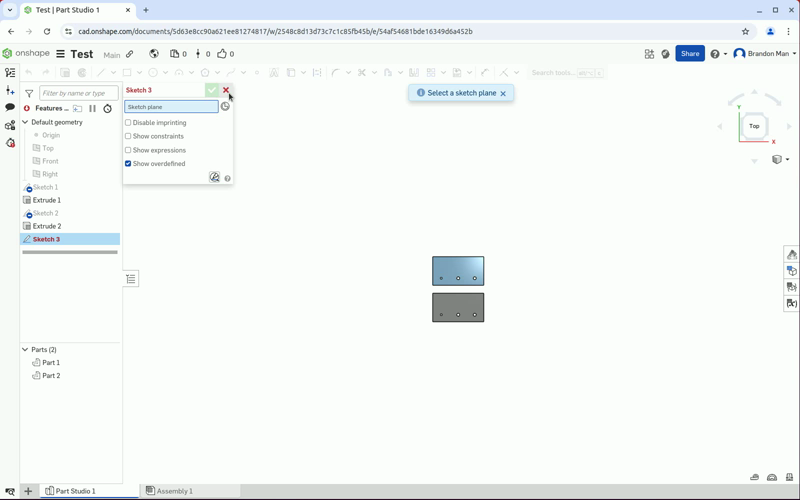
mouse_move(73, 150)
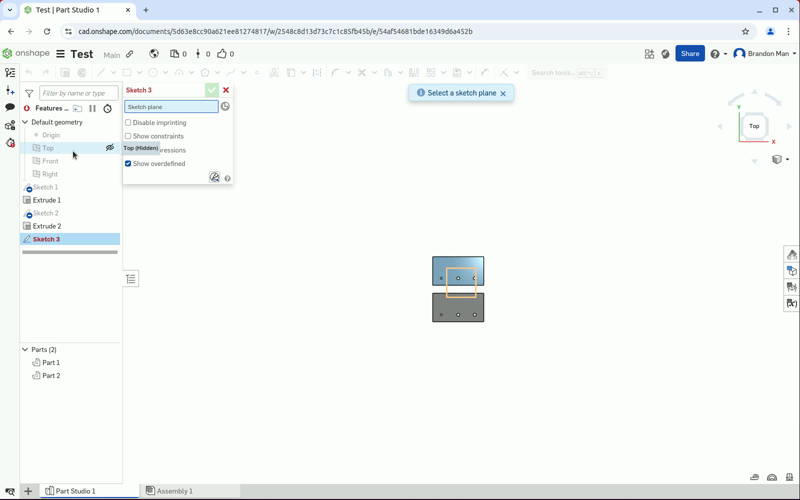
click(73, 150)
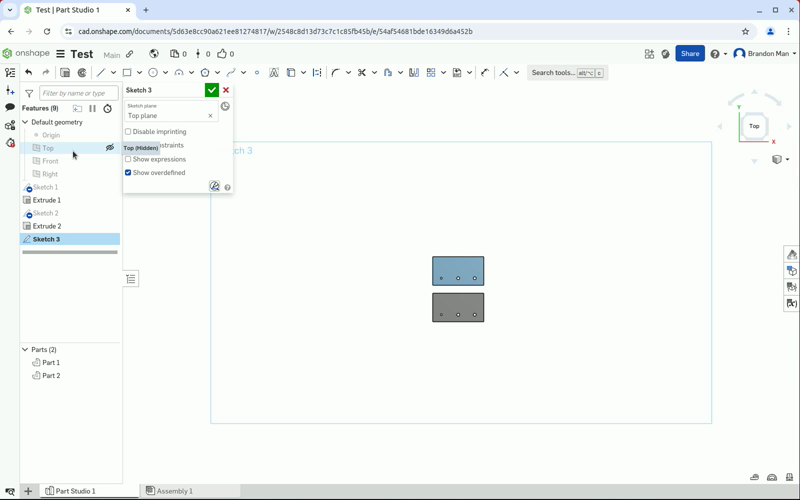
mouse_move(73, 352)
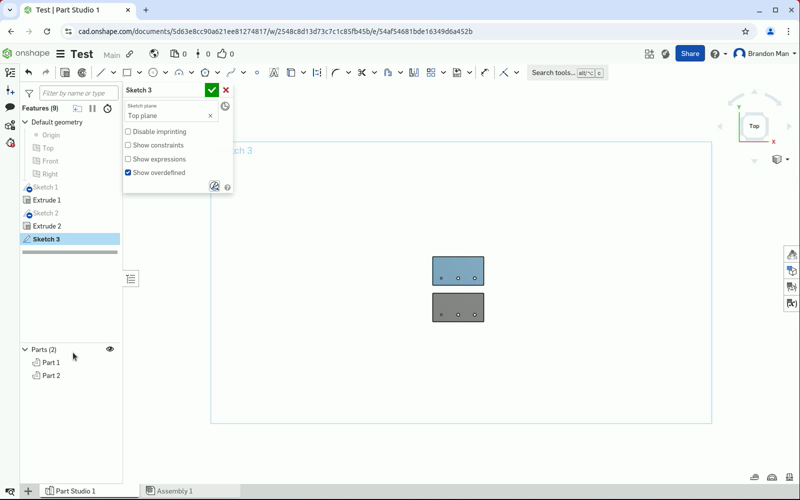
key(y)
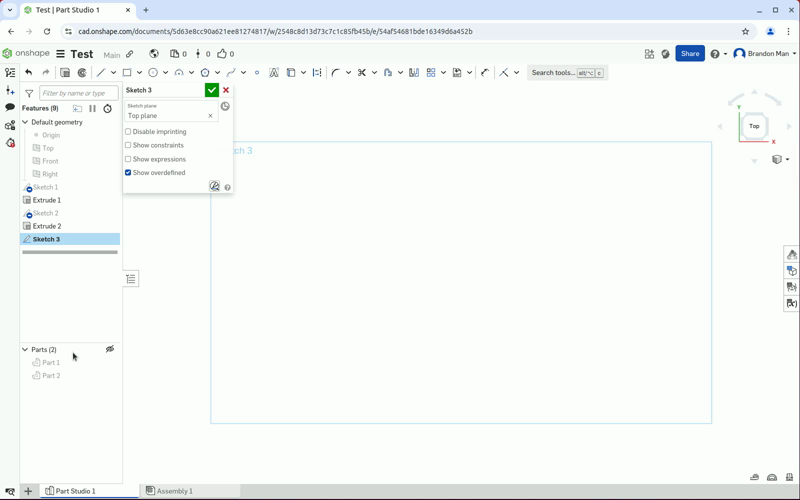
key(l)
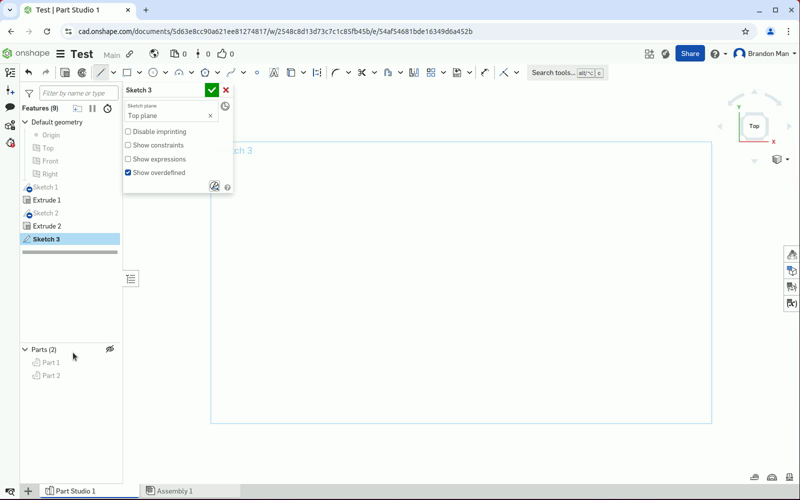
key_down(shift)
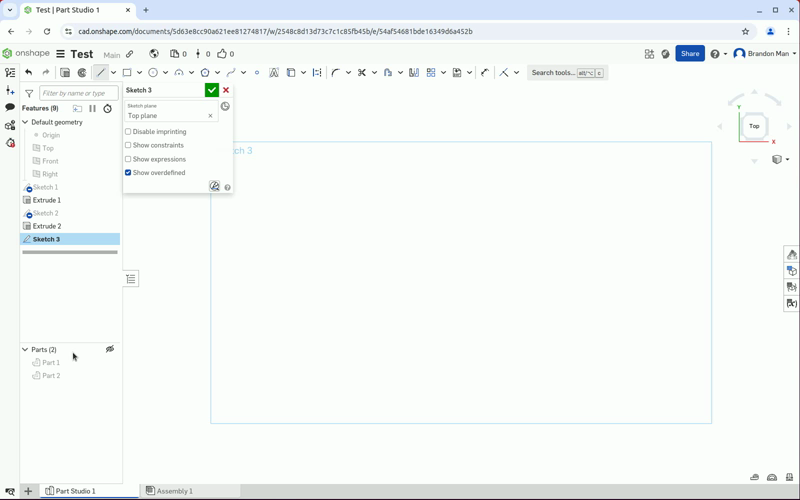
mouse_move(432, 359)
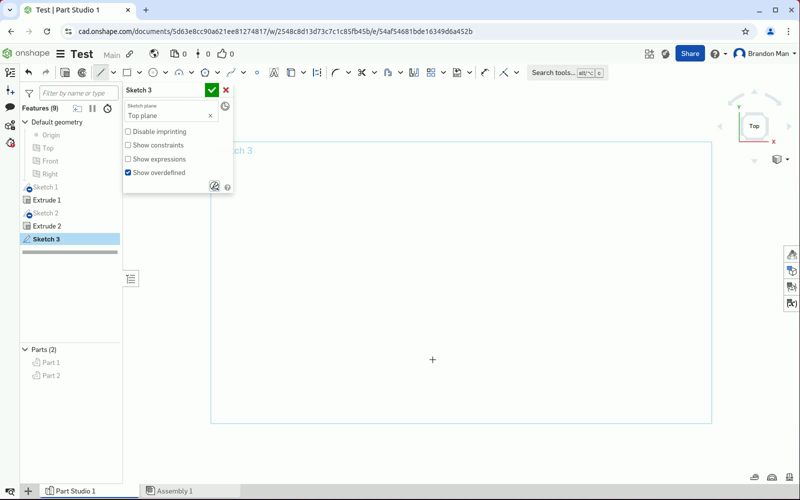
click(432, 359)
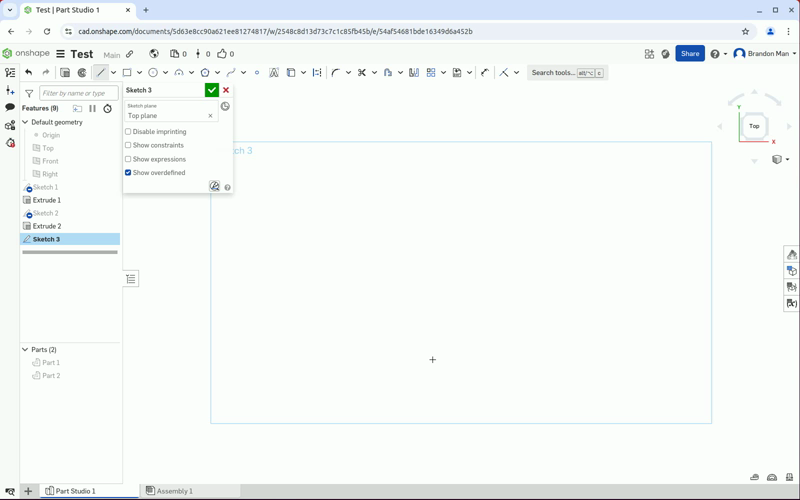
key_up(shift)
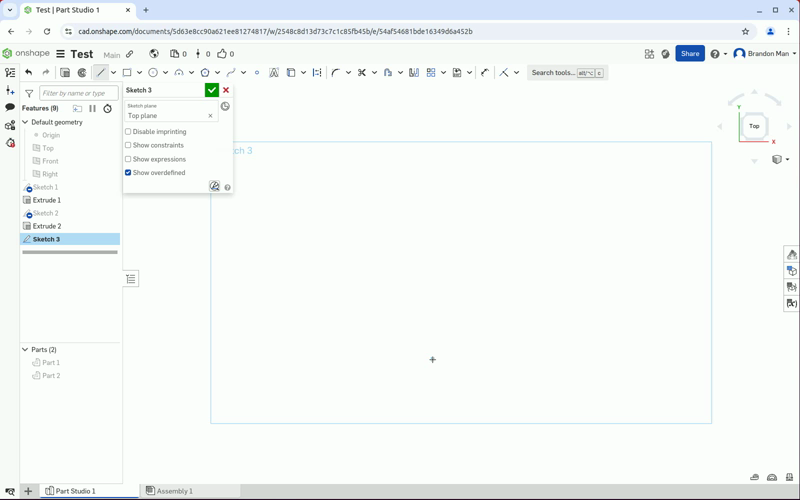
key_down(shift)
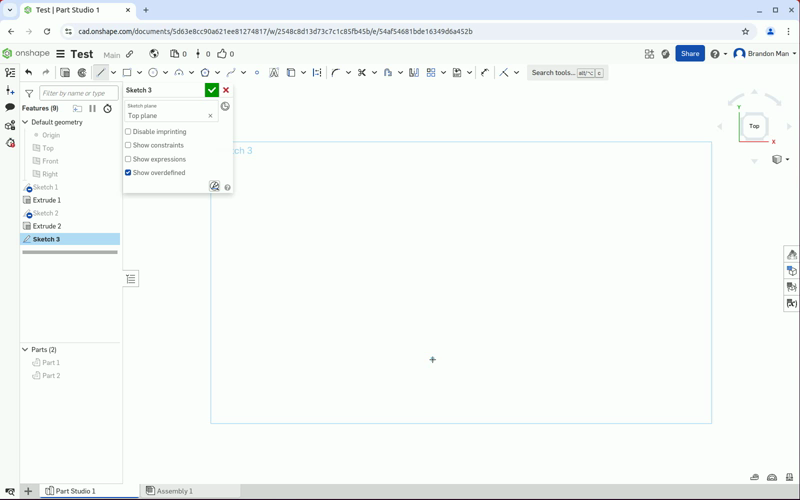
mouse_move(462, 359)
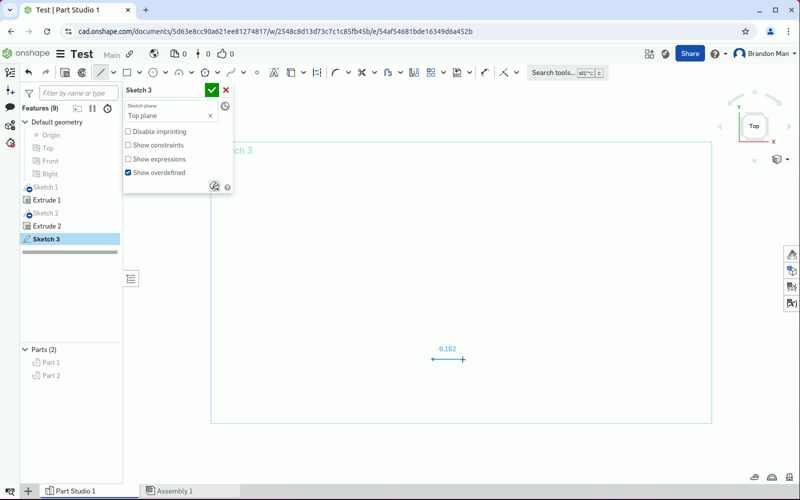
mouse_move(483, 359)
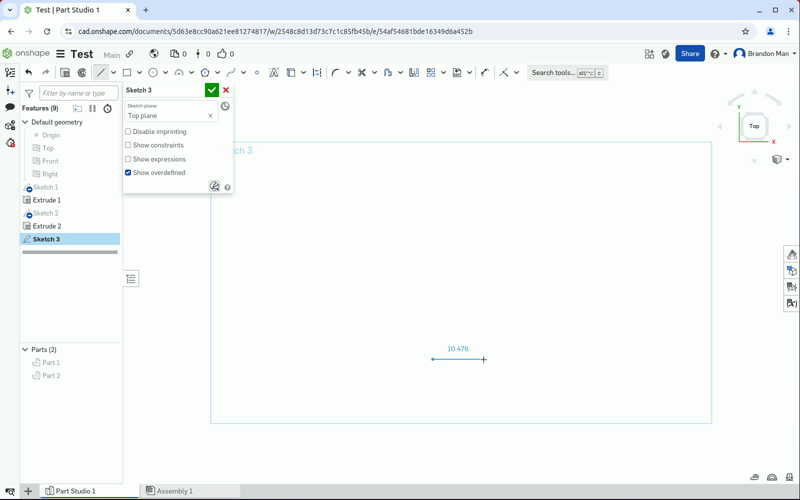
click(483, 359)
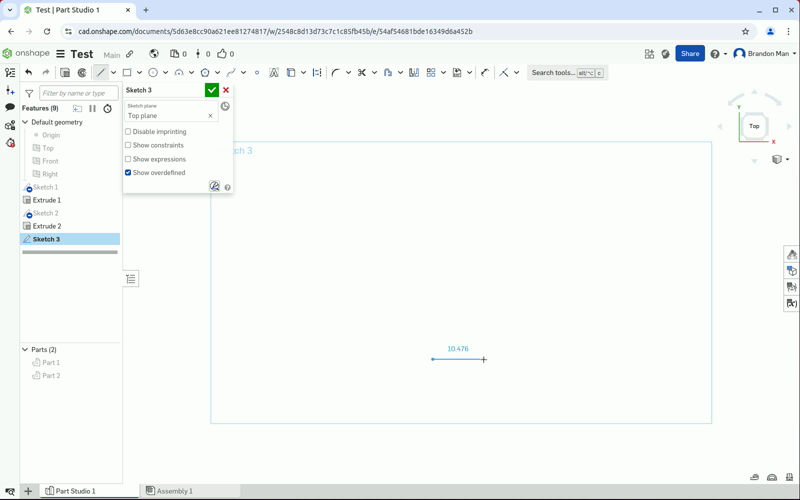
key_up(shift)
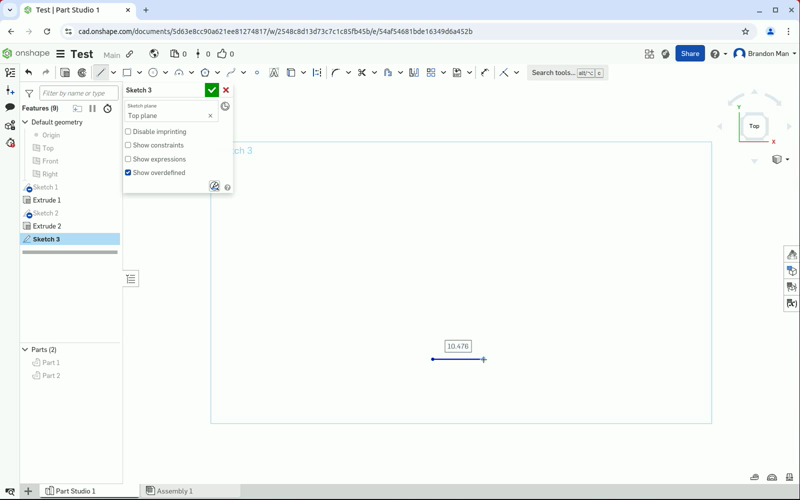
key_down(shift)
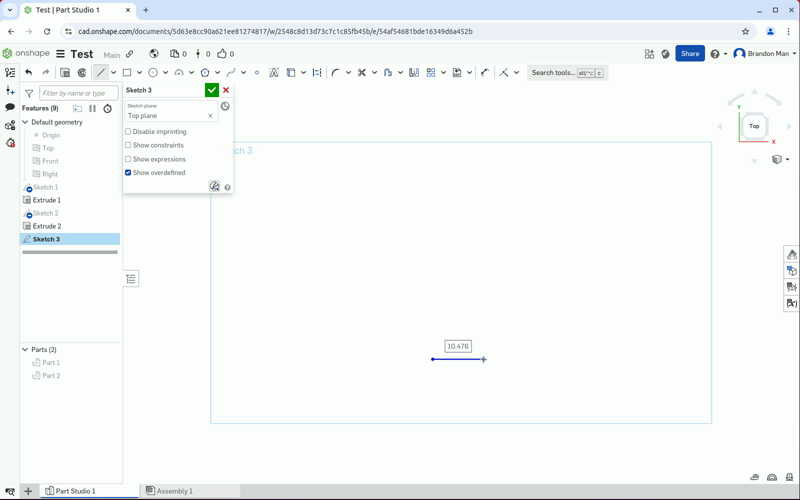
mouse_move(513, 359)
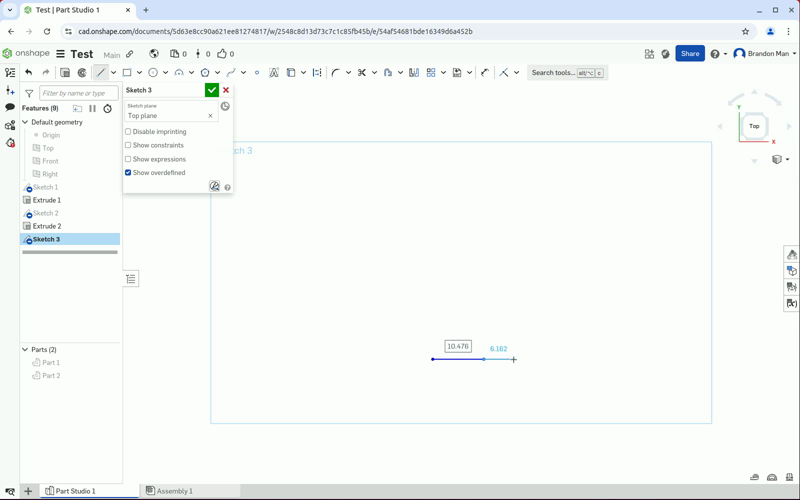
mouse_move(483, 330)
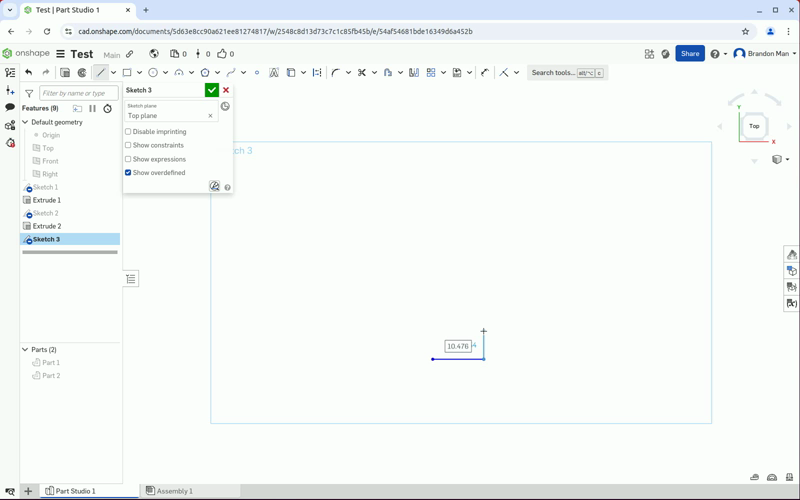
click(483, 330)
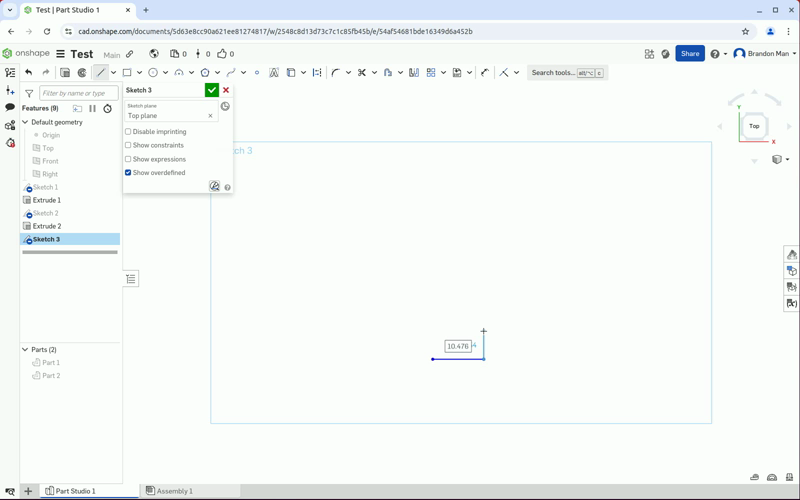
key_up(shift)
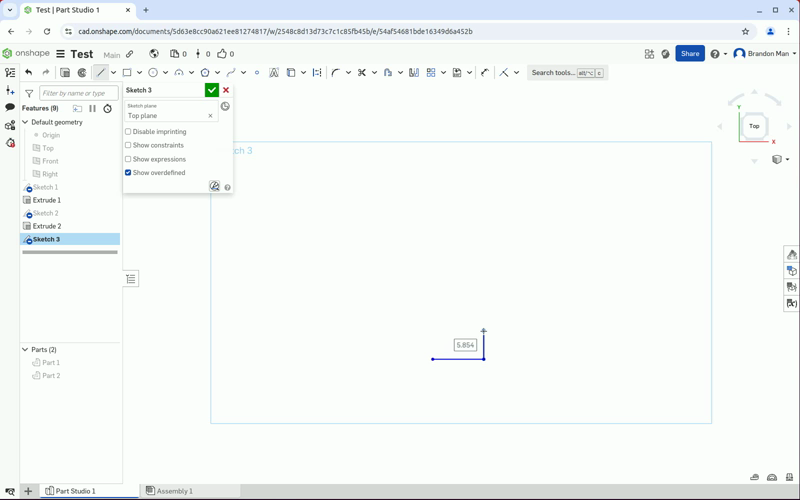
key_down(shift)
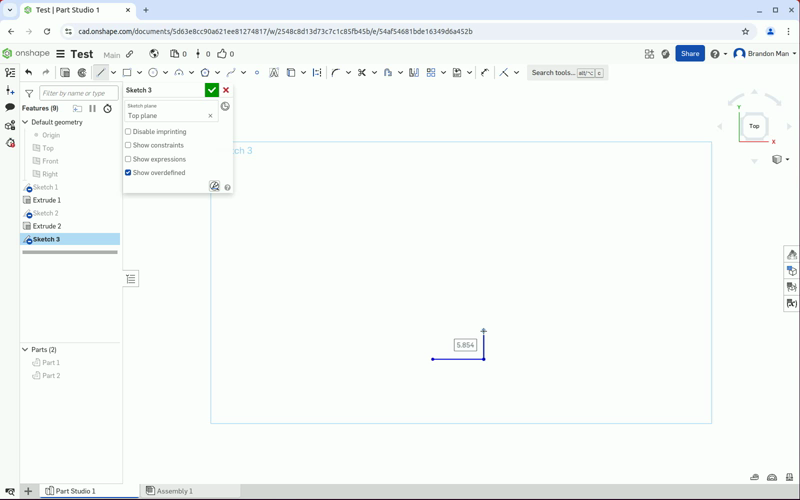
mouse_move(513, 330)
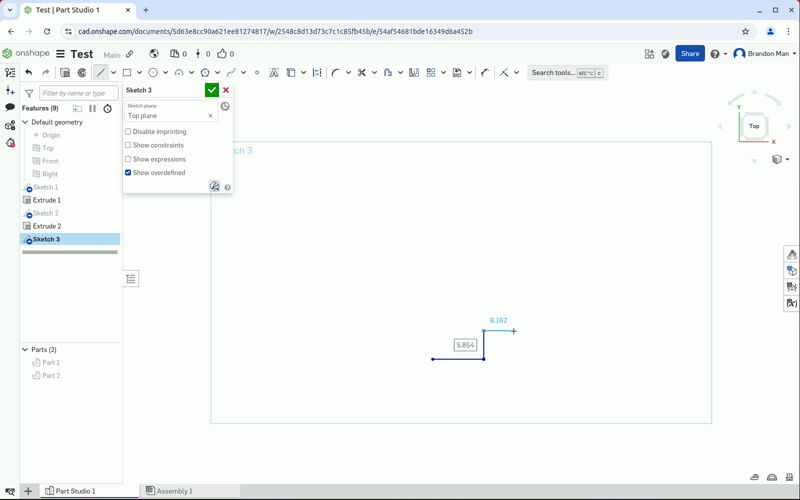
mouse_move(432, 330)
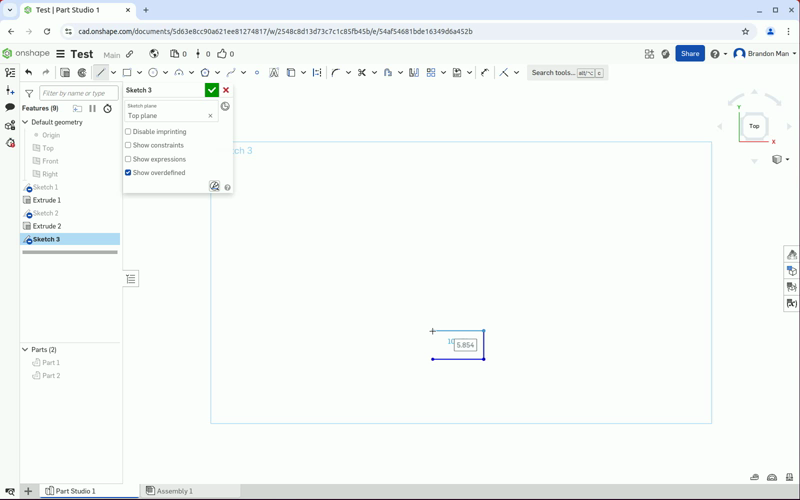
click(432, 330)
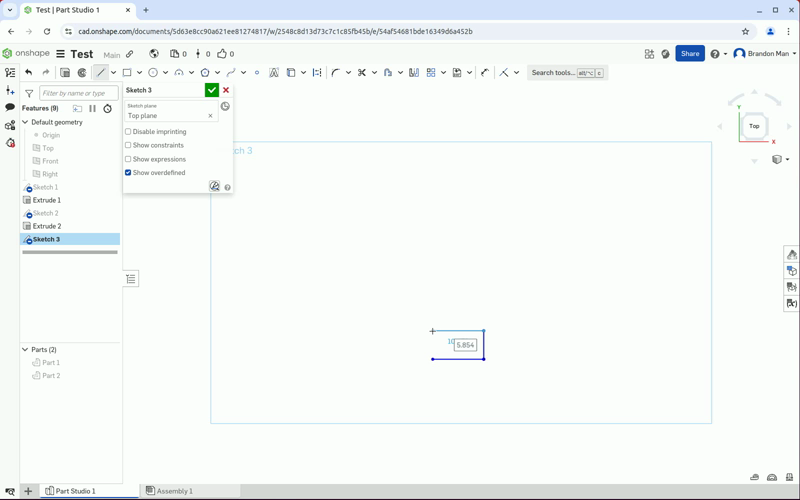
key_up(shift)
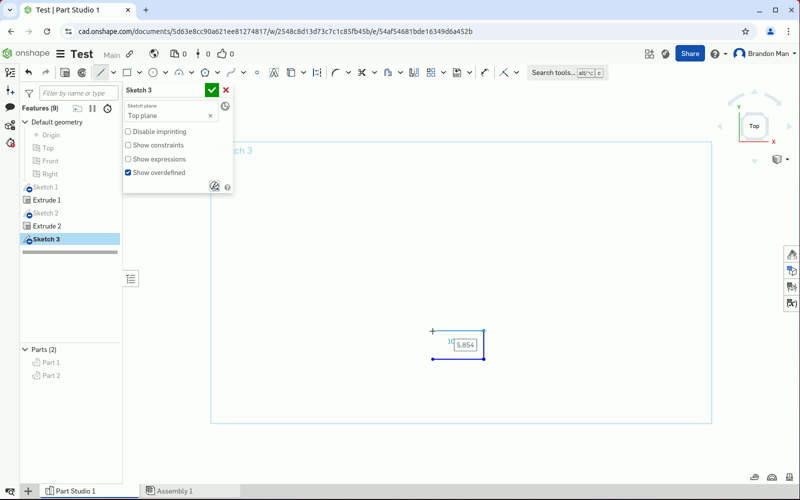
mouse_move(462, 330)
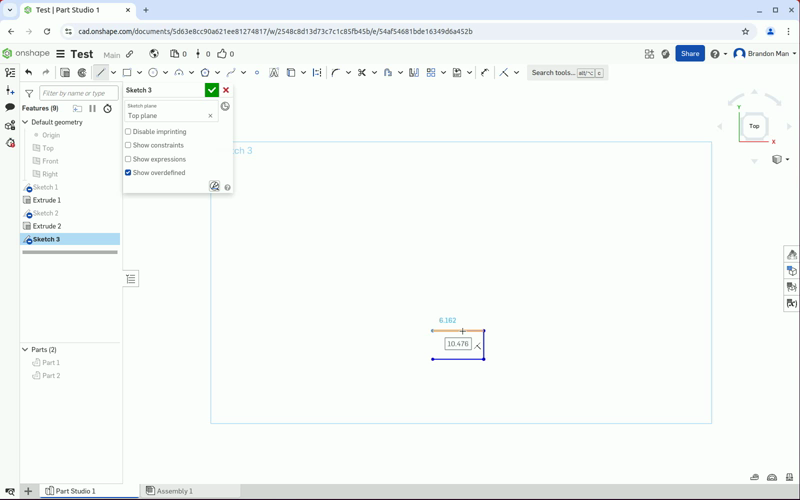
key_down(shift)
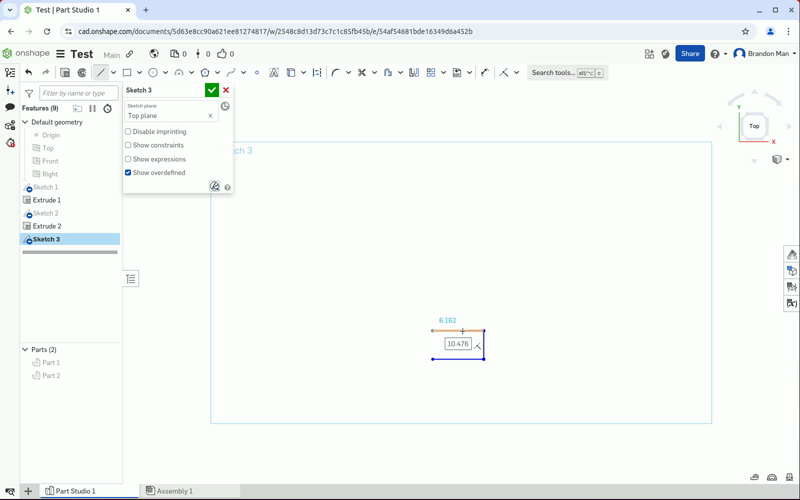
mouse_move(432, 359)
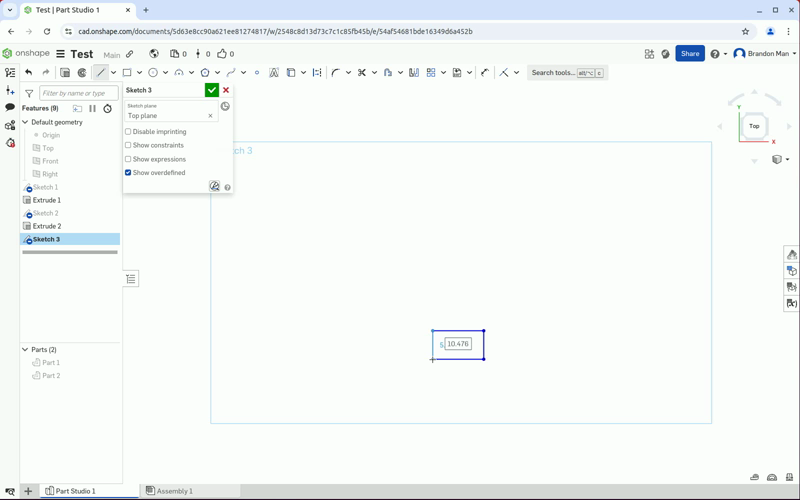
key_up(shift)
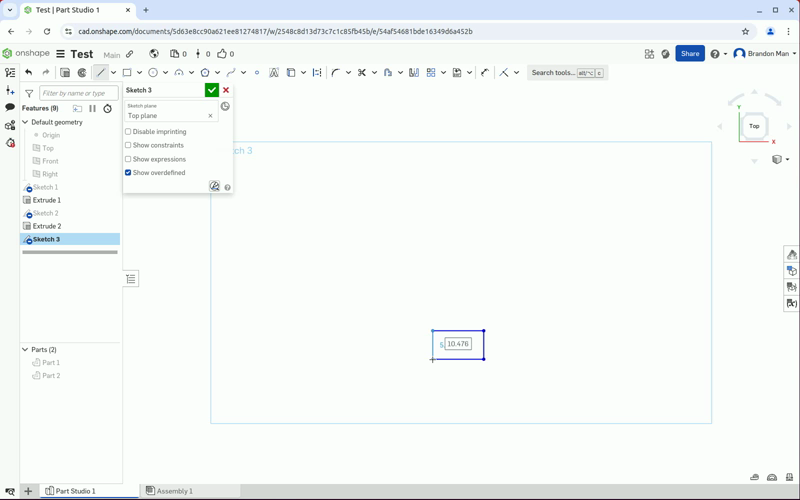
click(432, 359)
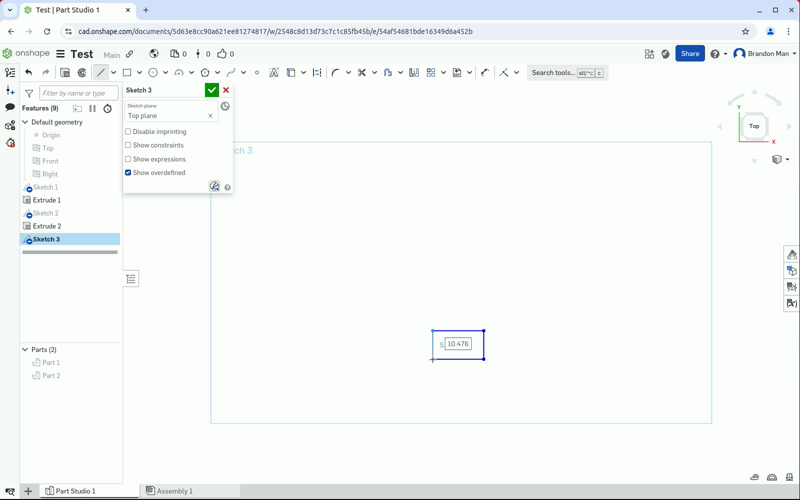
key(esc)
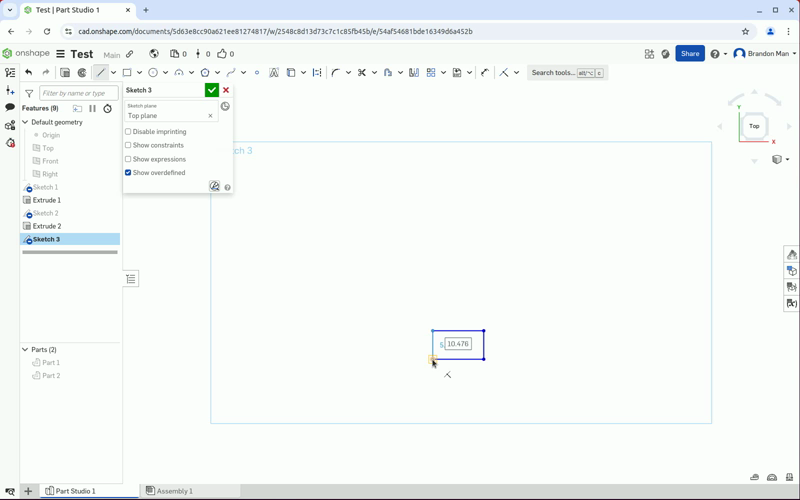
key(c)
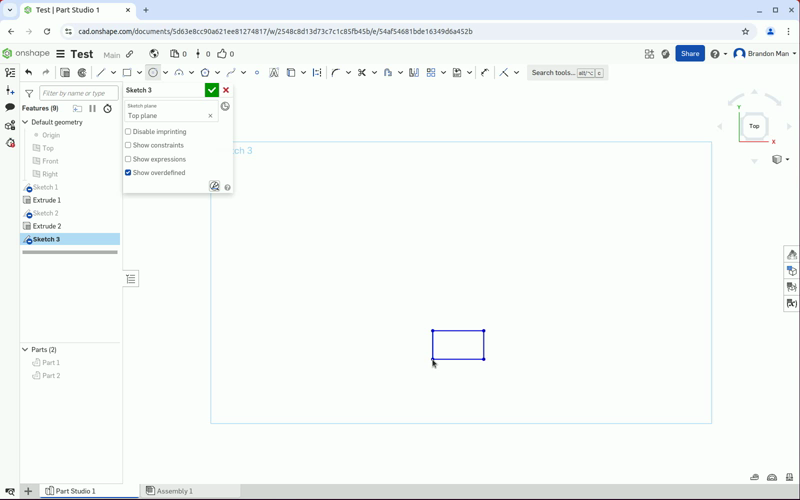
key_down(shift)
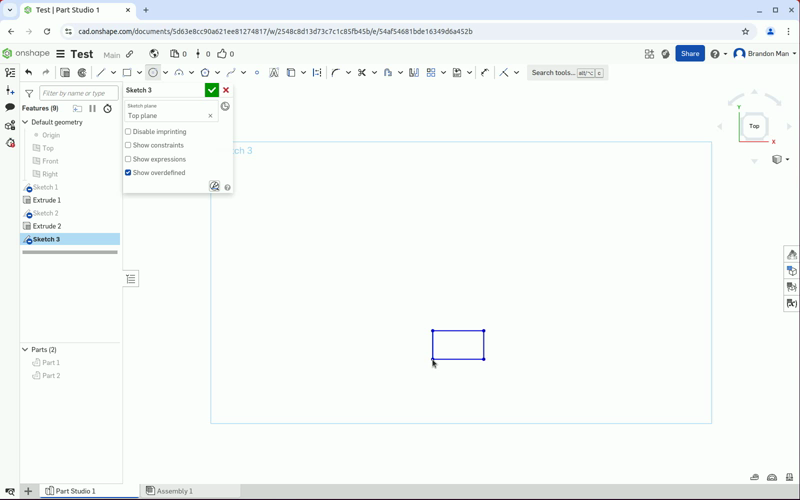
mouse_move(441, 352)
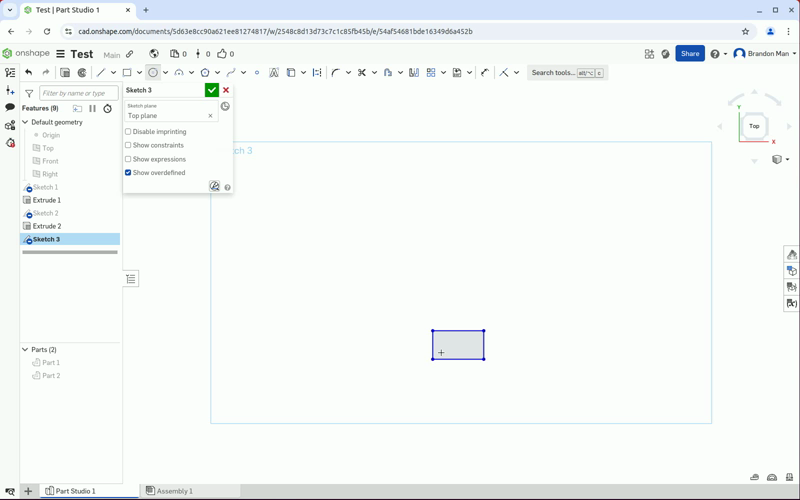
click(441, 352)
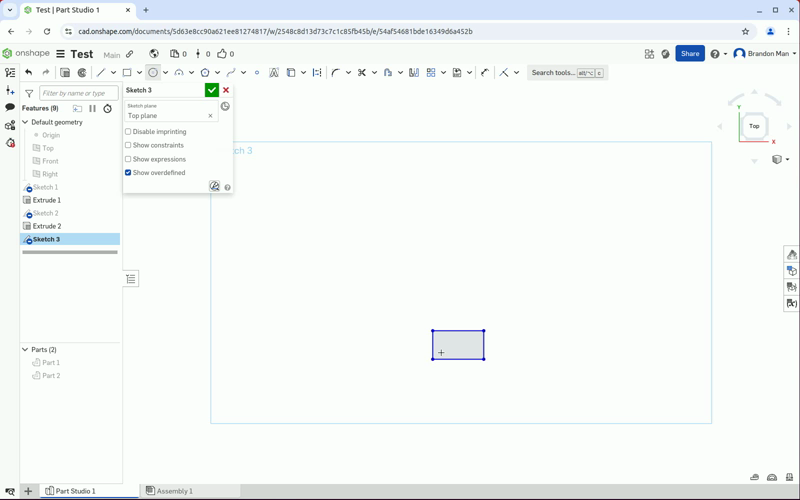
key_up(shift)
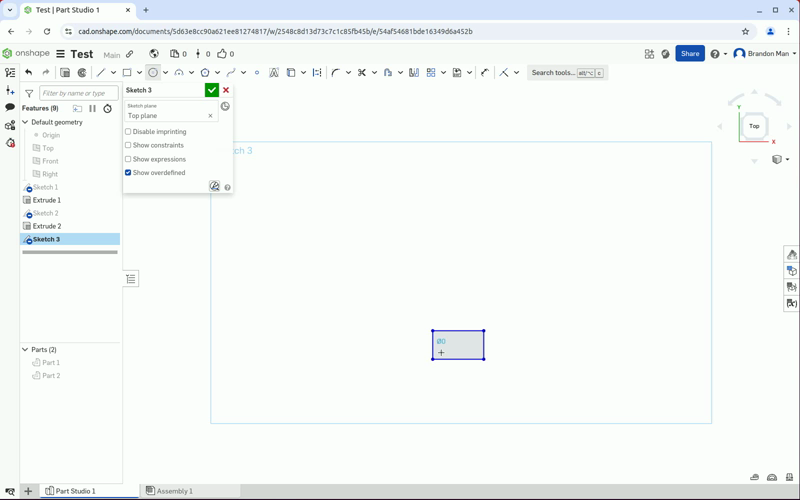
mouse_move(442, 352)
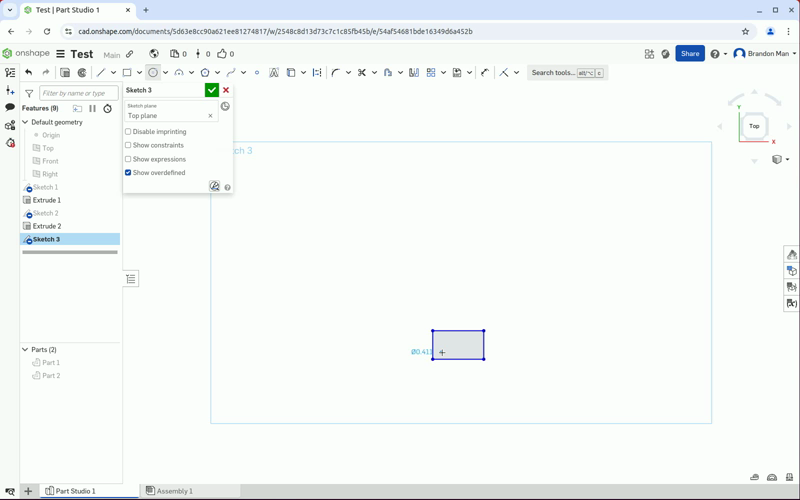
scroll(6)
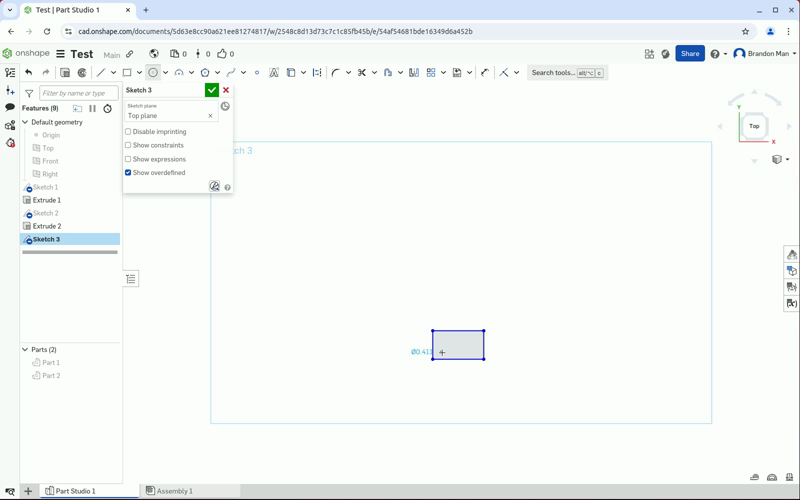
scroll(6)
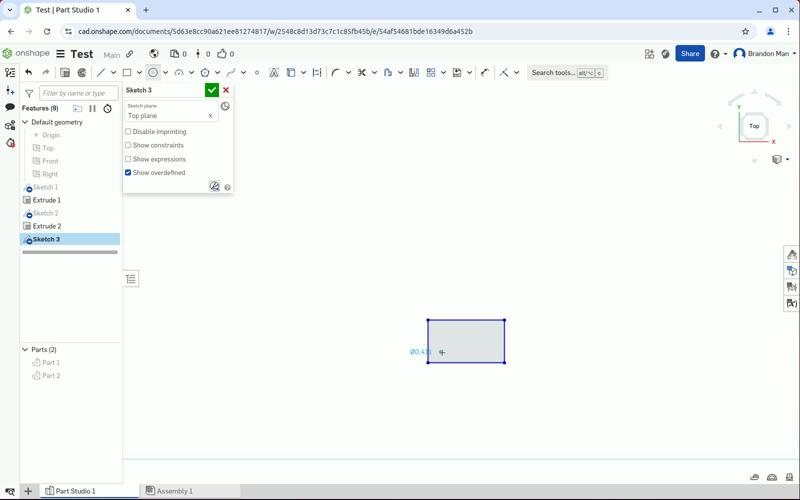
scroll(6)
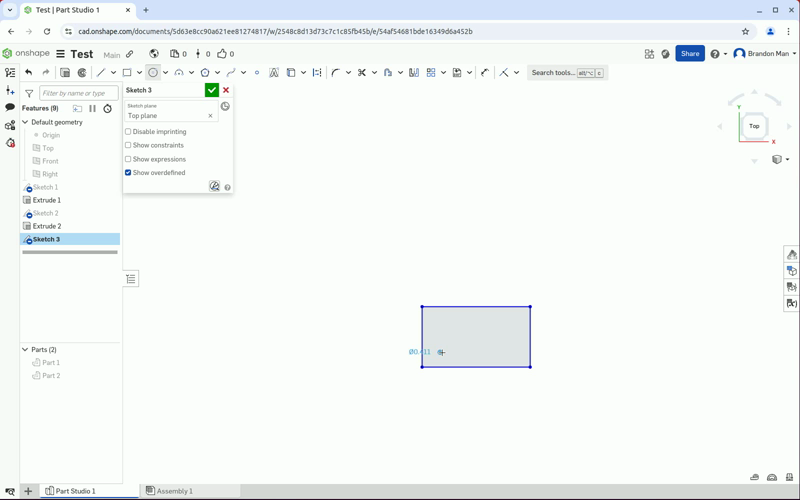
scroll(6)
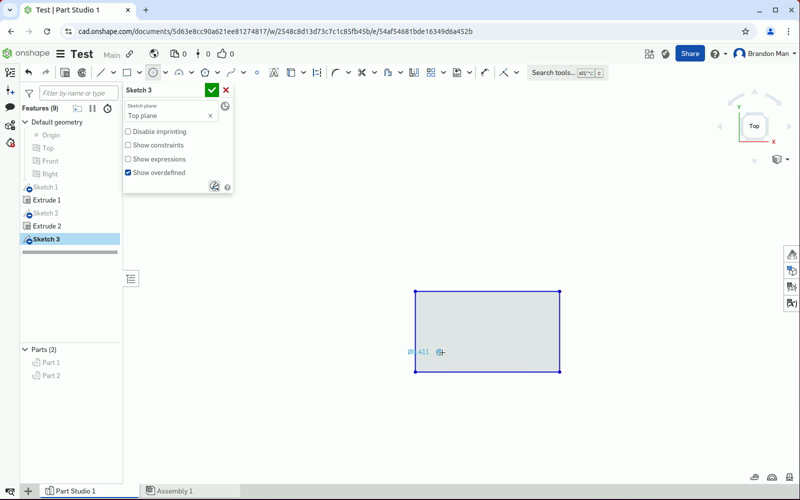
scroll(6)
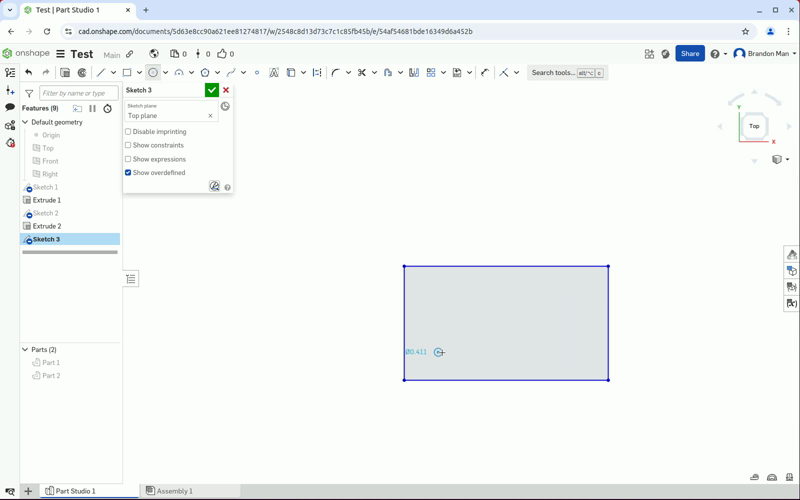
scroll(6)
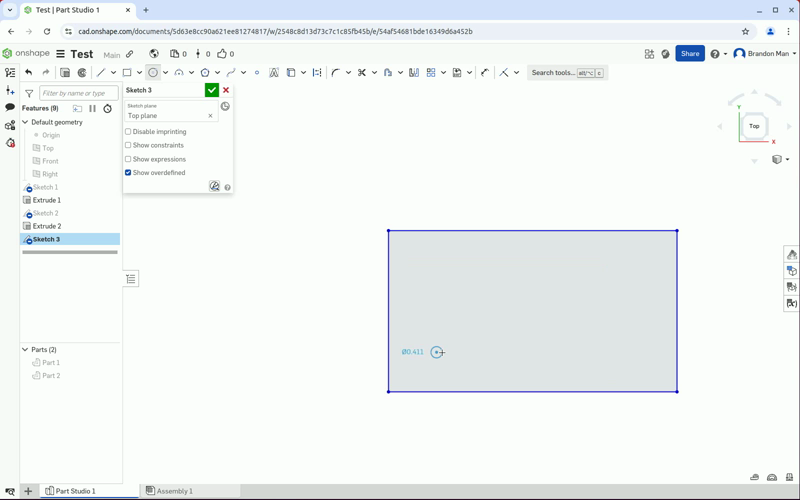
scroll(6)
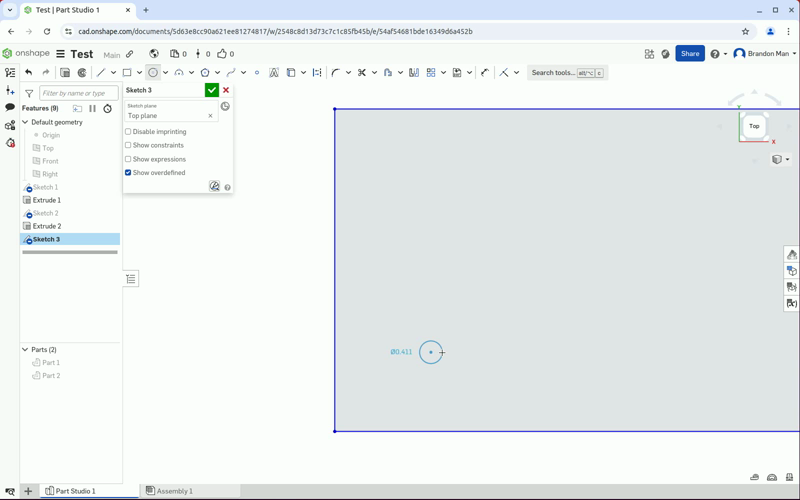
click(442, 352)
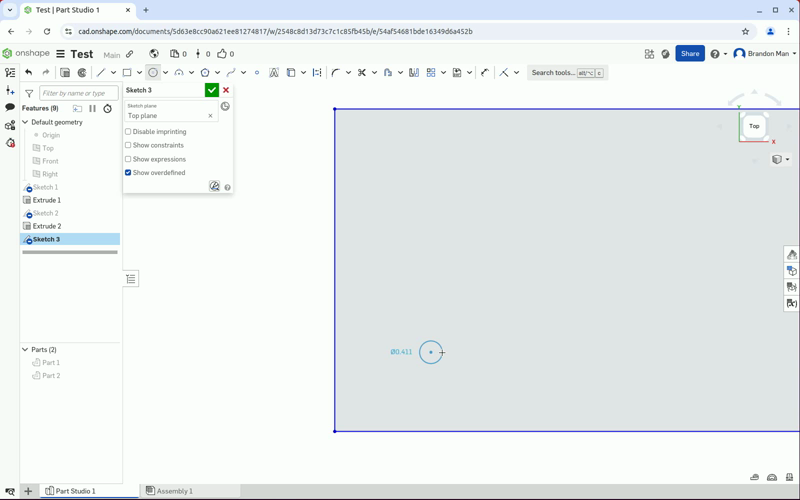
scroll(-6)
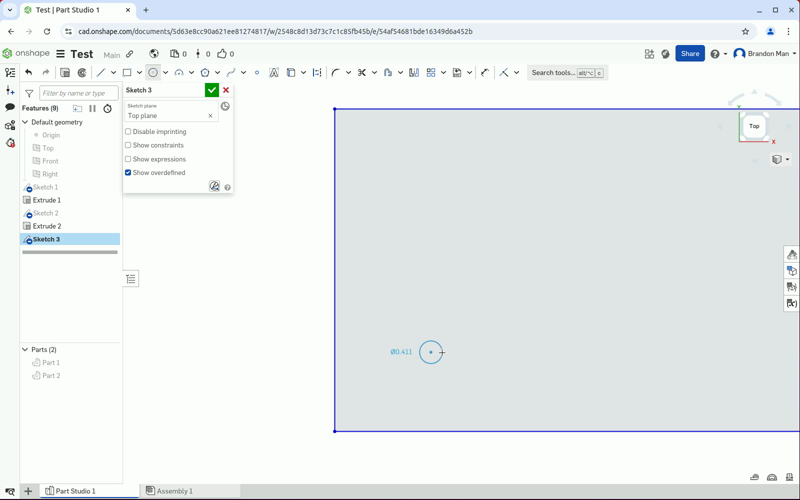
scroll(-6)
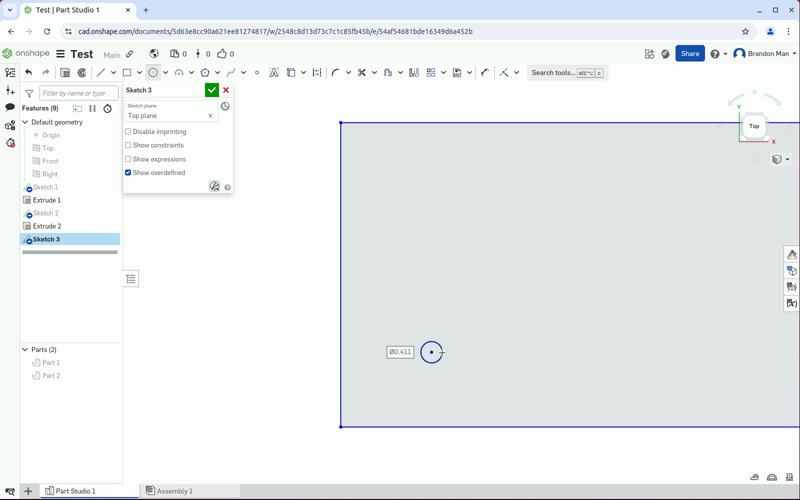
scroll(-6)
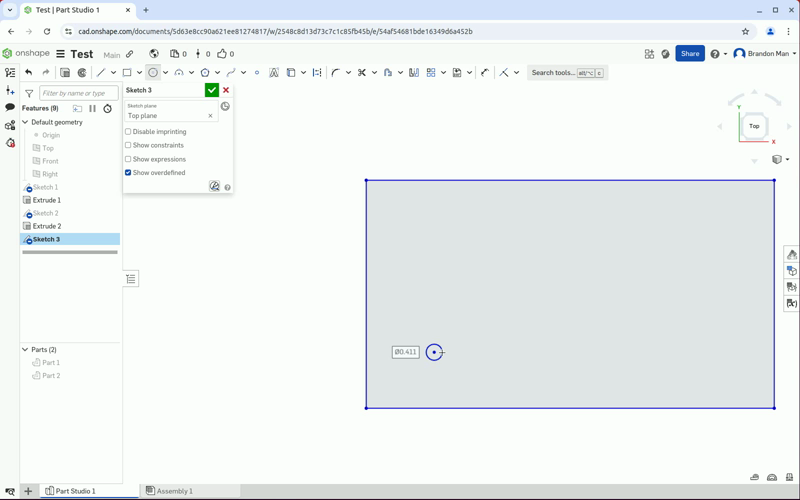
scroll(-6)
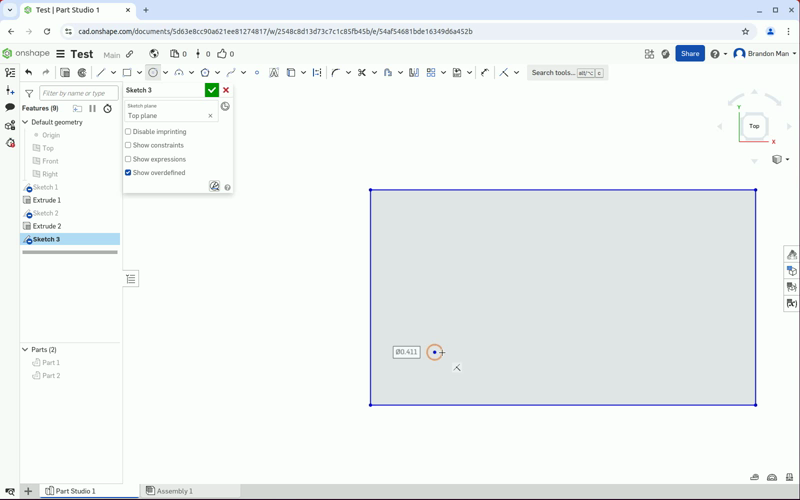
scroll(-6)
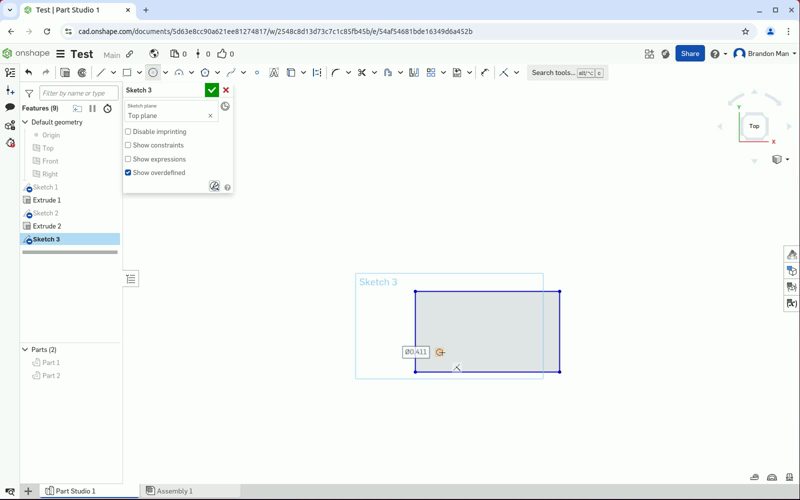
scroll(-6)
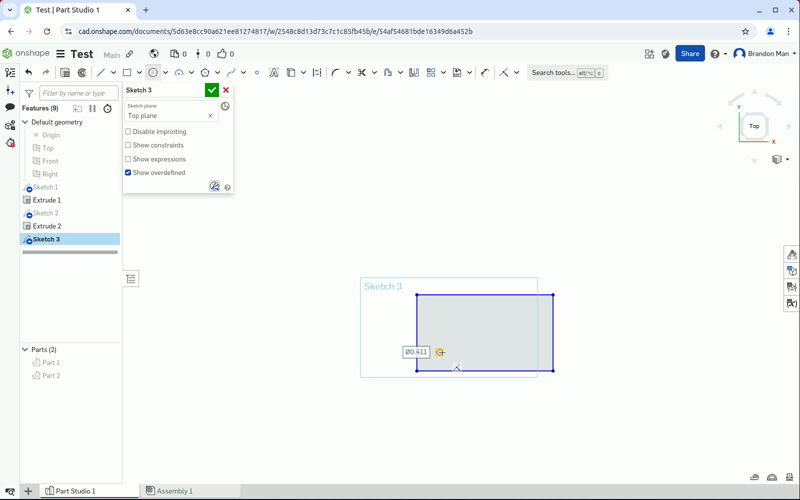
scroll(-6)
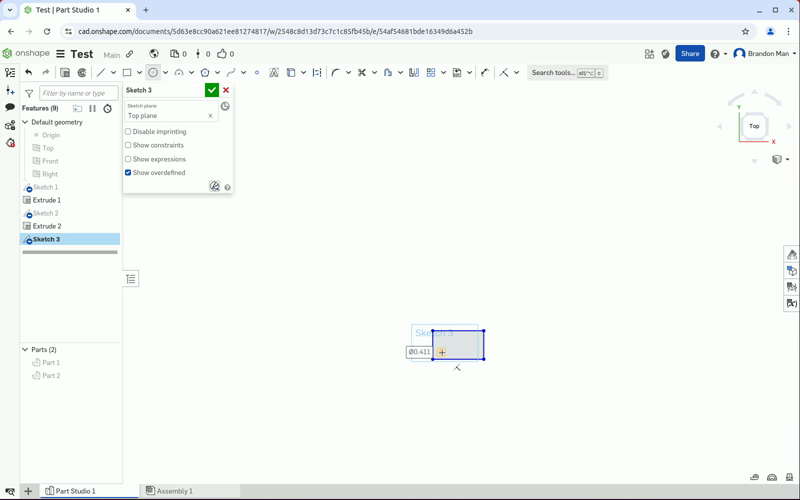
key(esc)
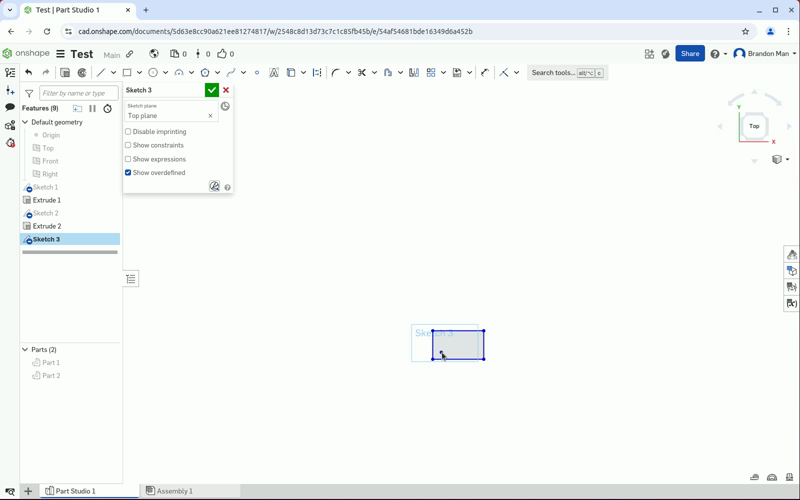
key(c)
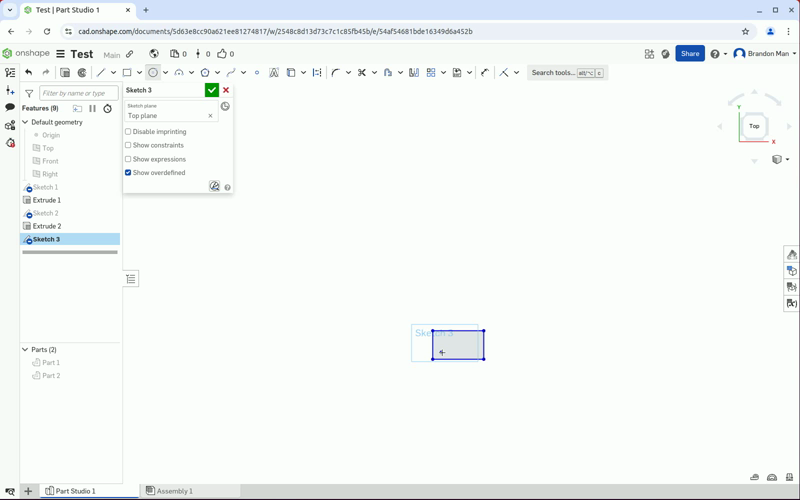
key_down(shift)
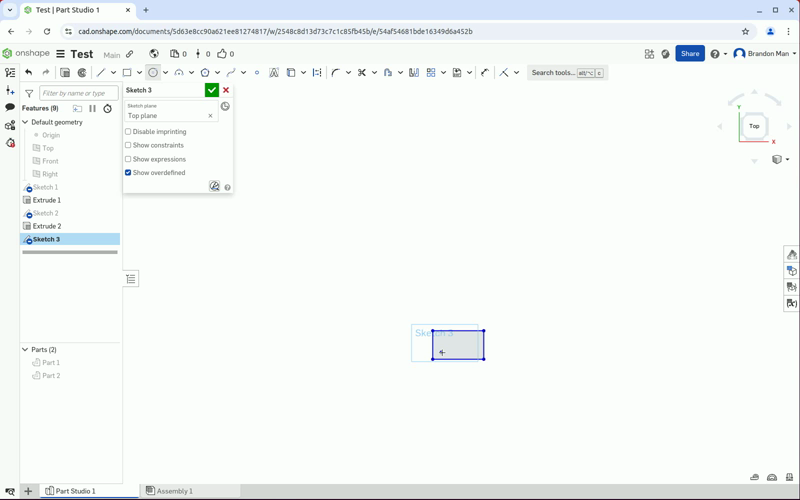
mouse_move(458, 352)
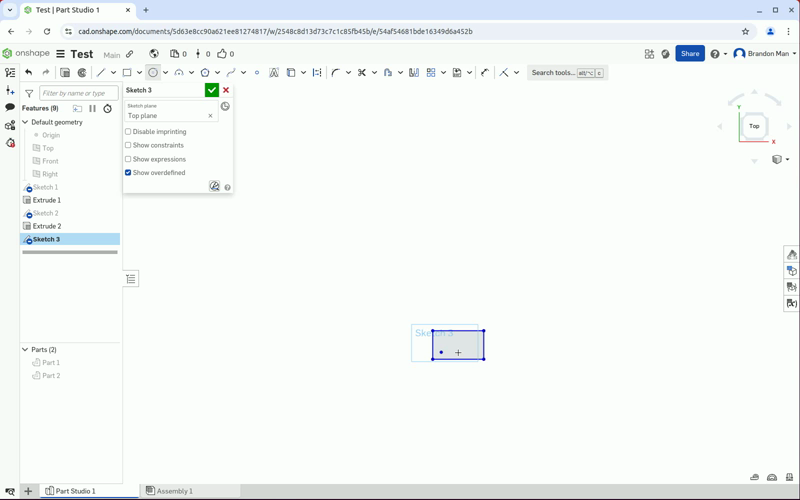
click(458, 352)
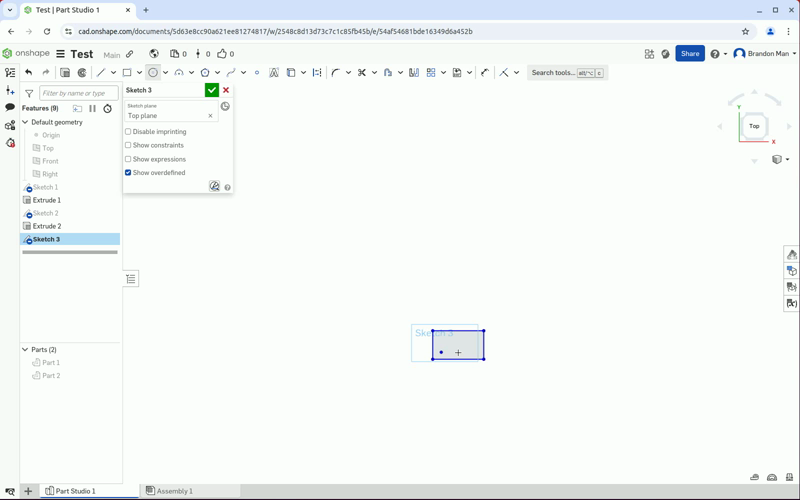
key_up(shift)
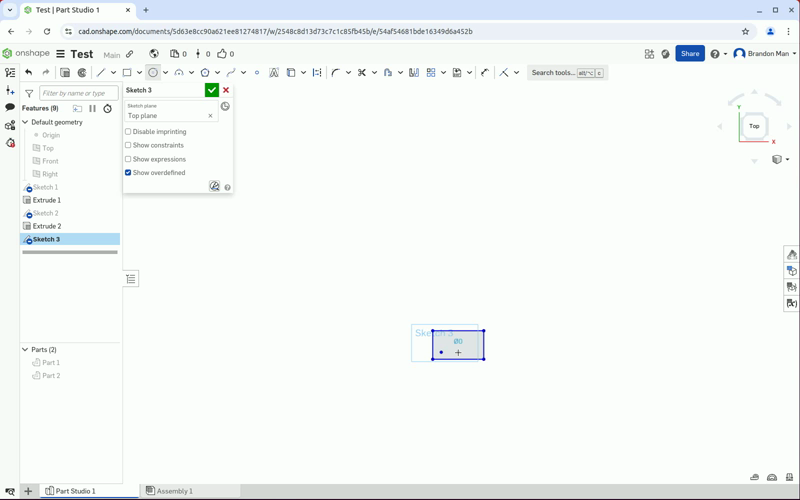
mouse_move(459, 352)
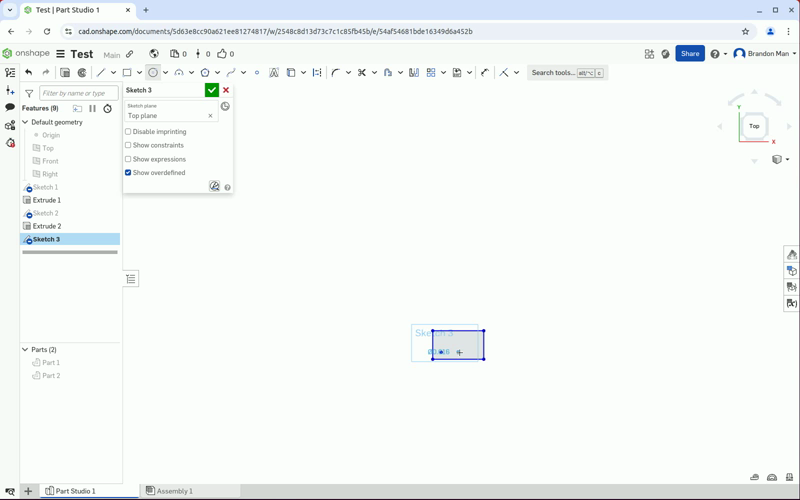
scroll(6)
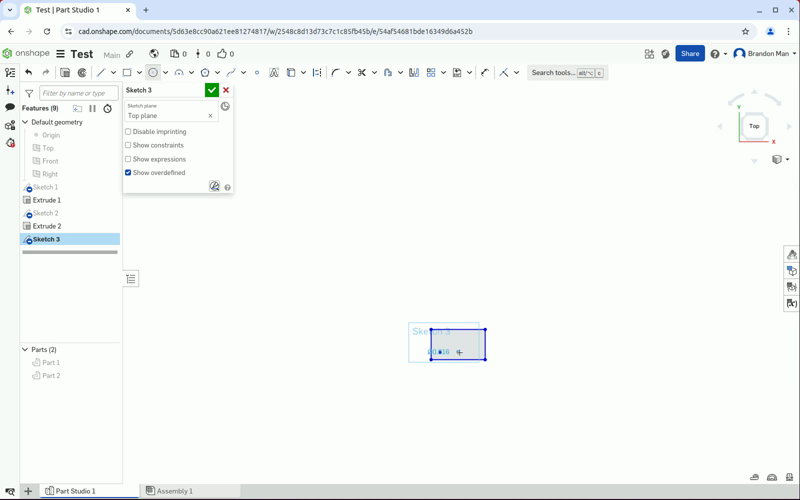
scroll(6)
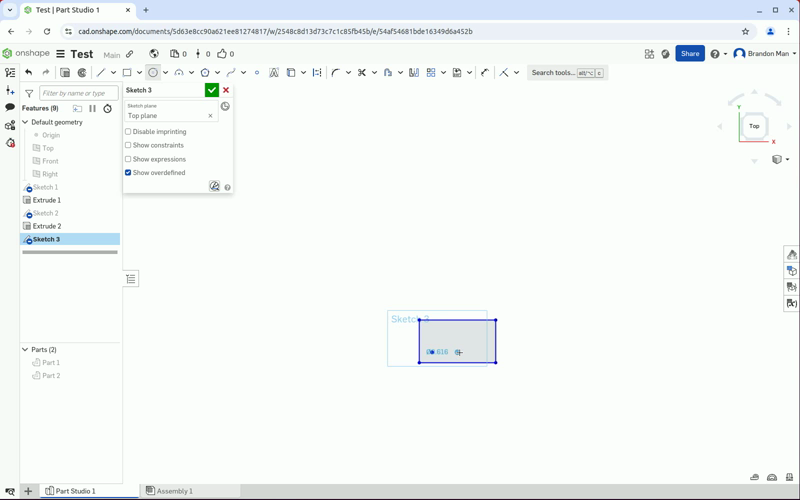
scroll(6)
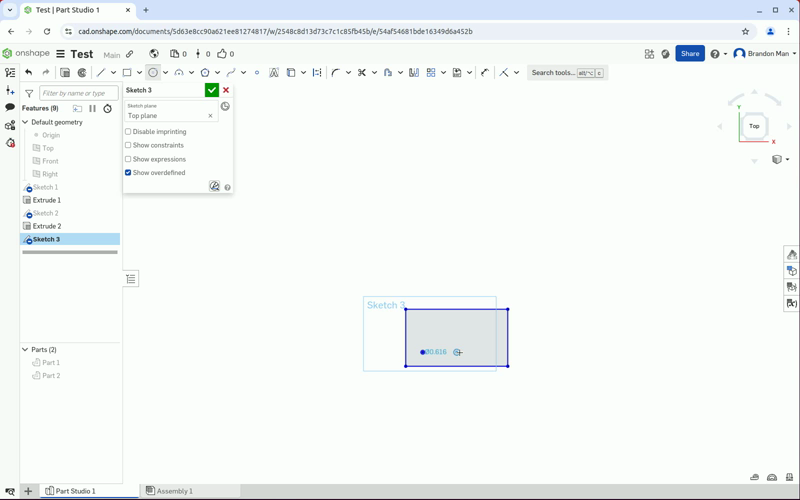
scroll(6)
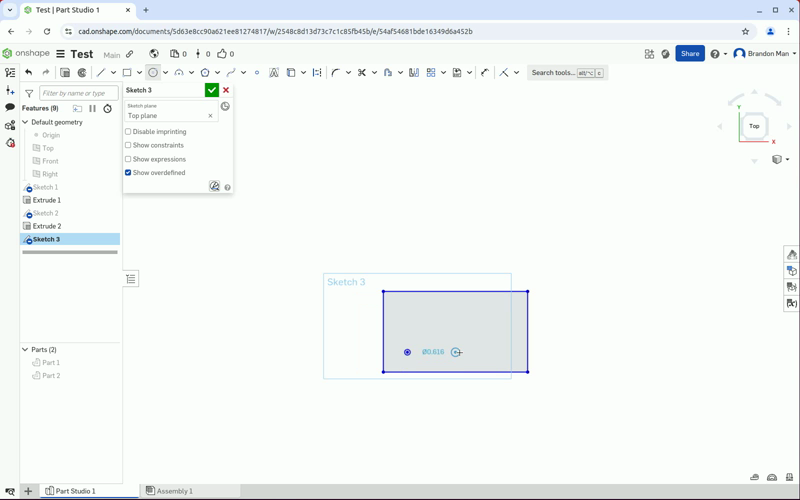
scroll(6)
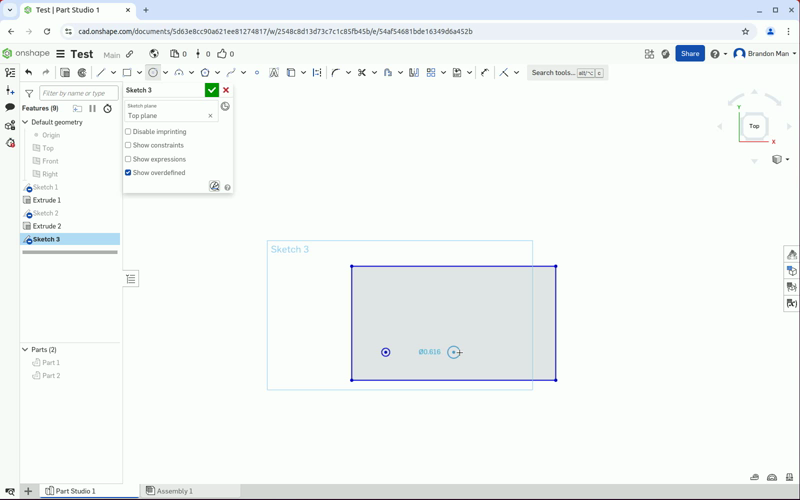
scroll(6)
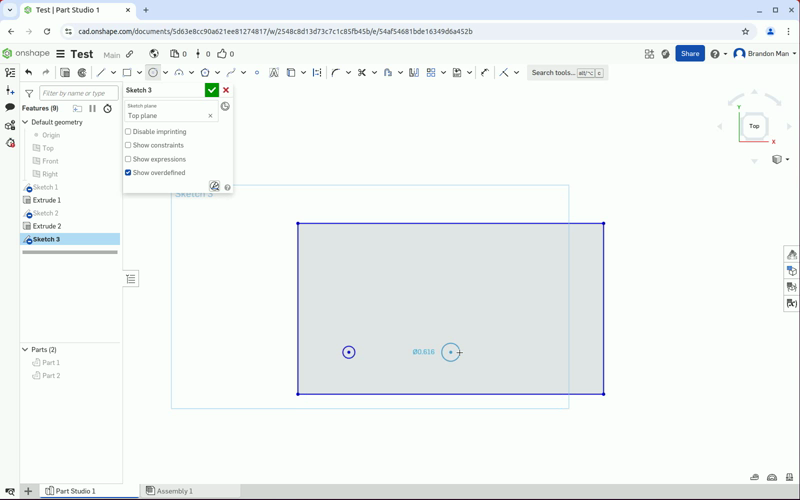
scroll(6)
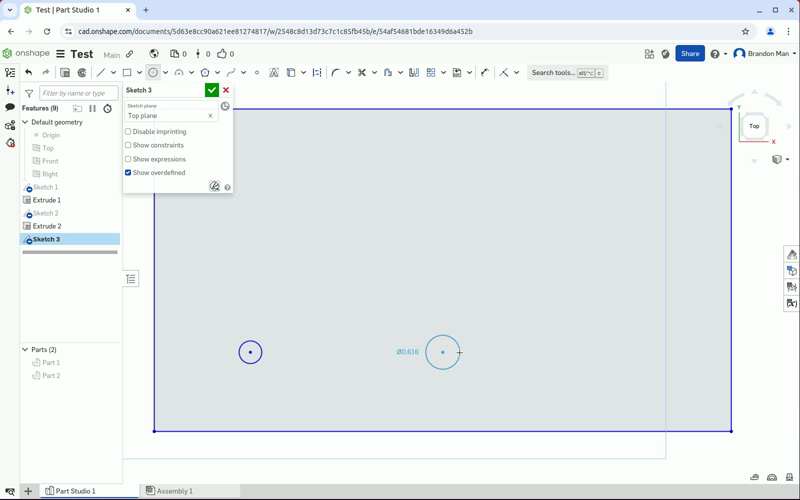
click(459, 352)
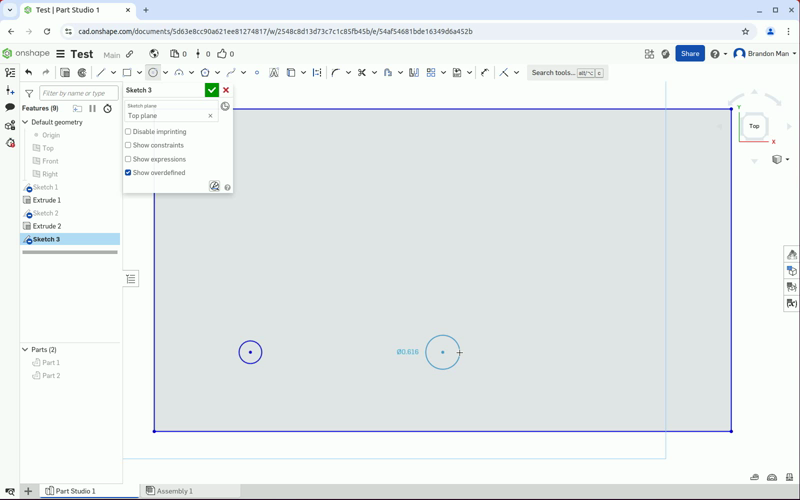
scroll(-6)
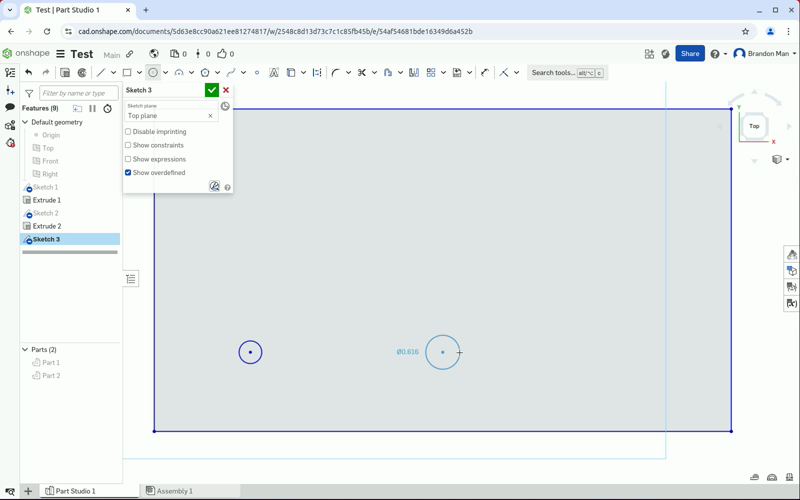
scroll(-6)
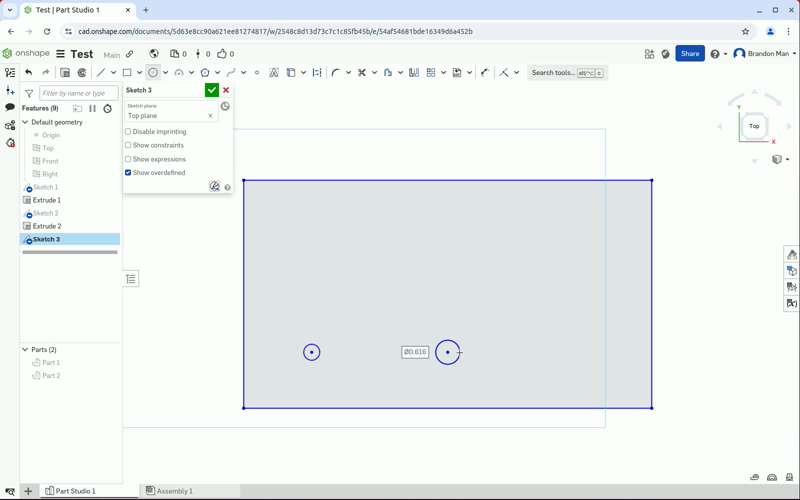
scroll(-6)
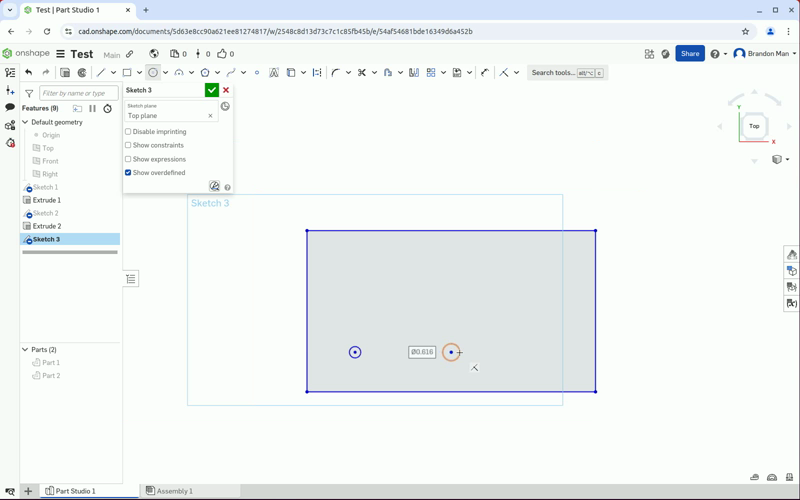
scroll(-6)
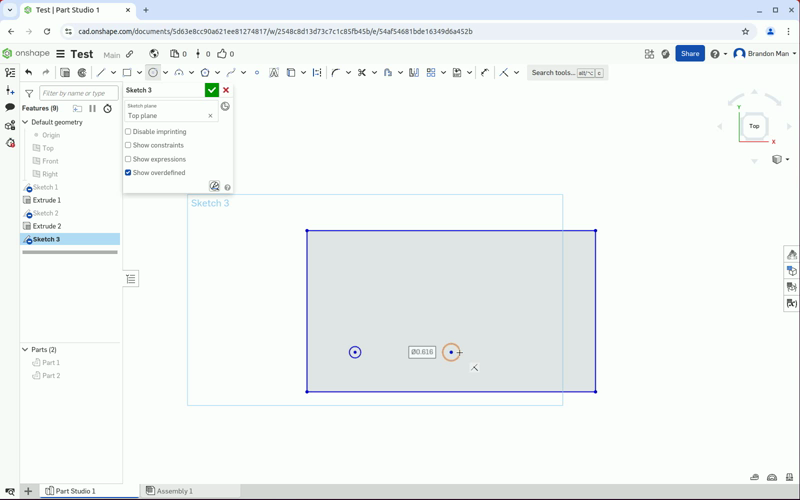
scroll(-6)
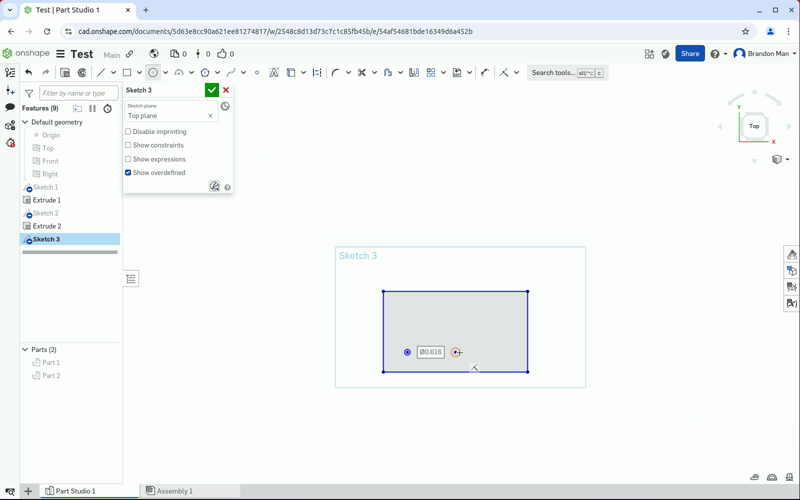
scroll(-6)
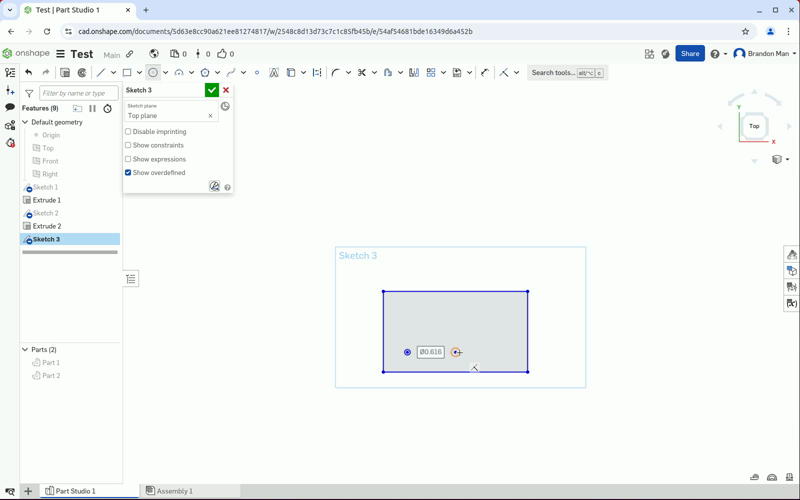
scroll(-6)
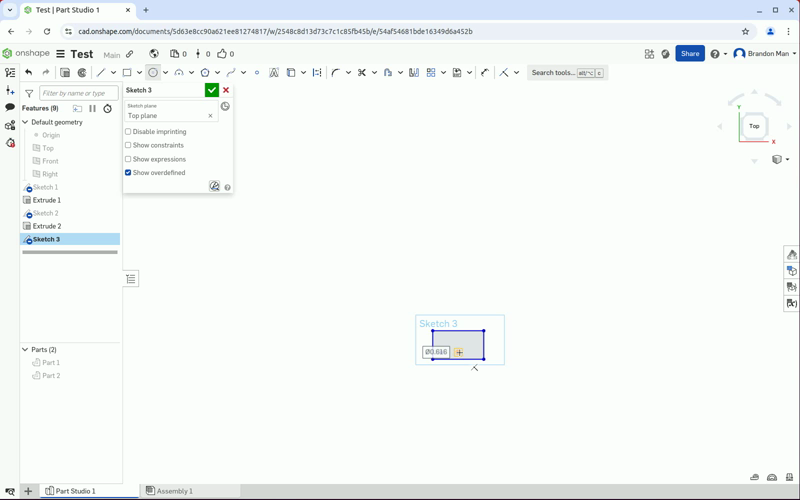
key(esc)
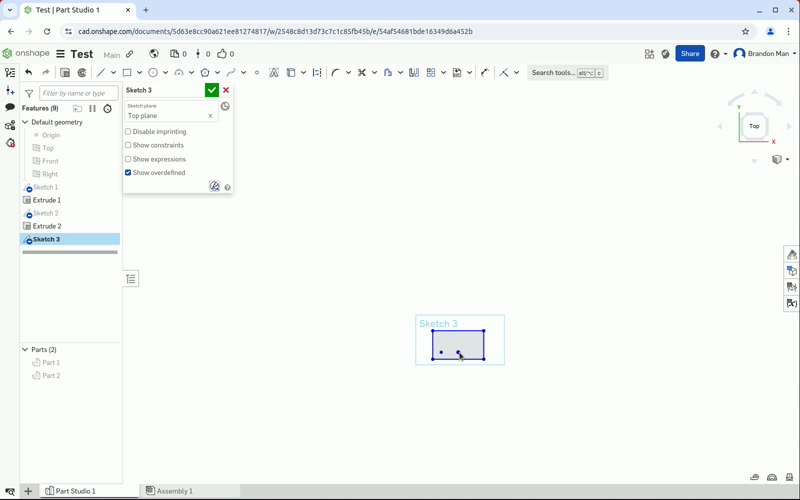
key(c)
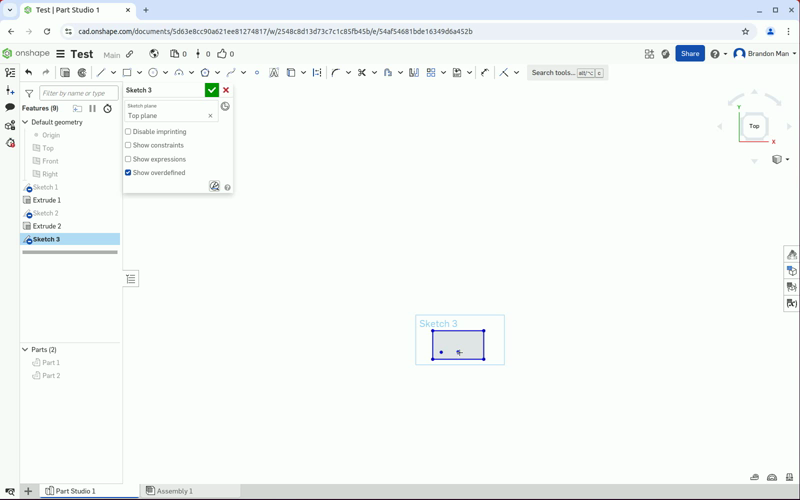
key_down(shift)
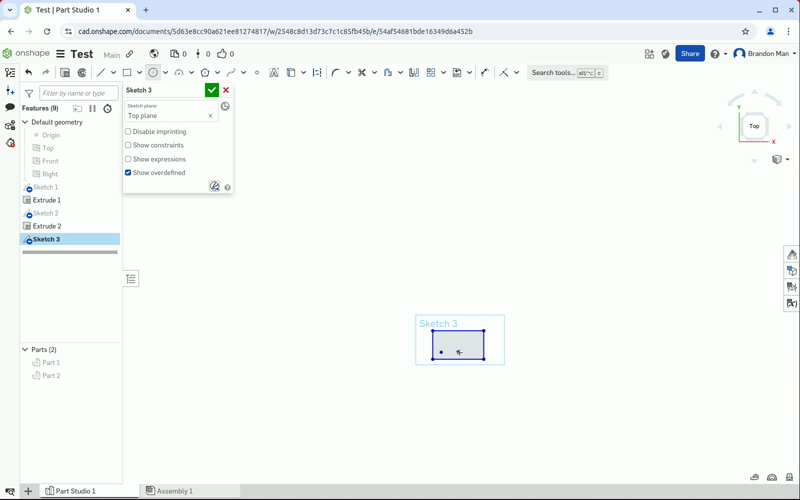
mouse_move(474, 352)
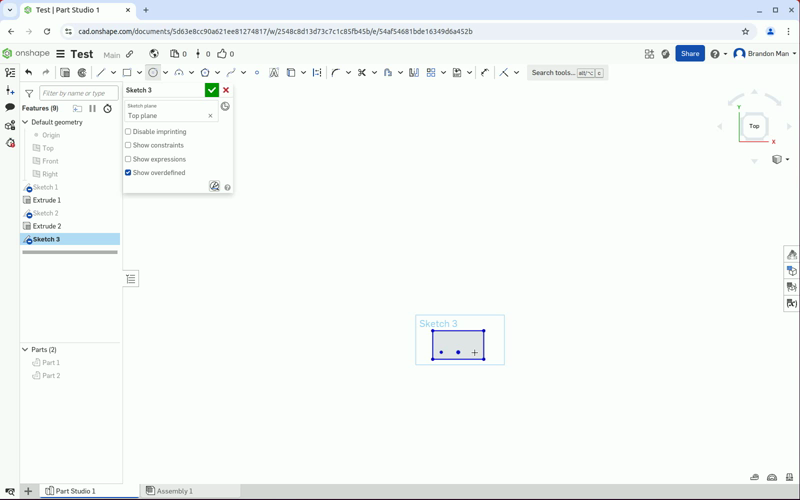
click(474, 352)
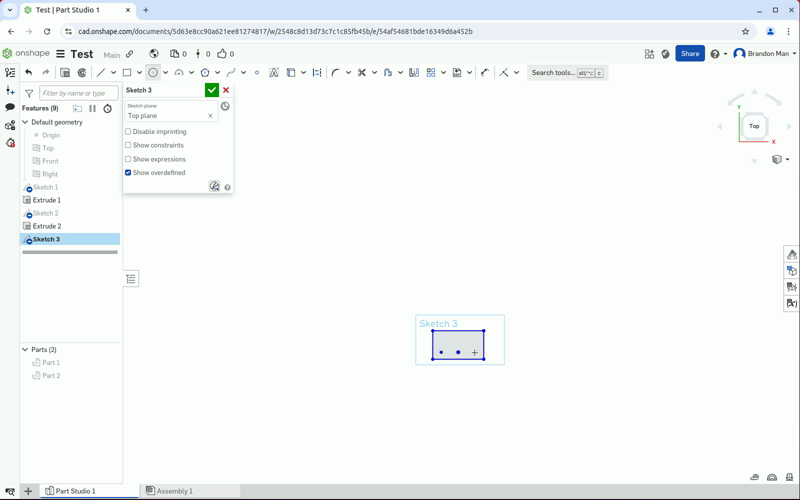
key_up(shift)
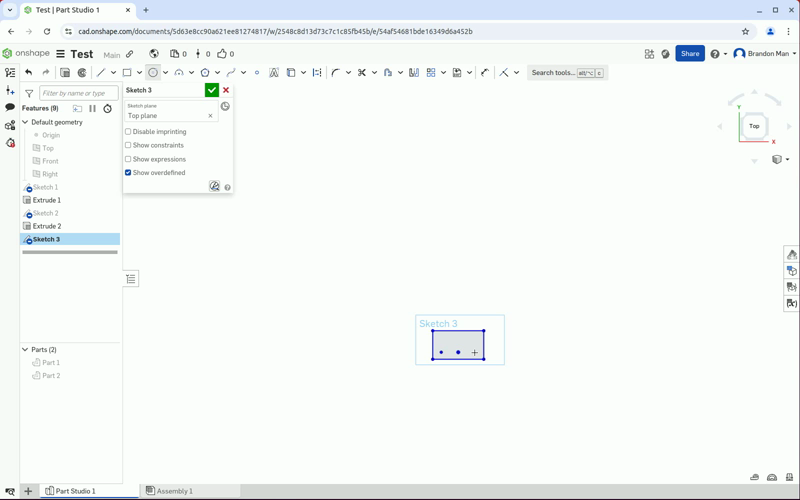
mouse_move(476, 352)
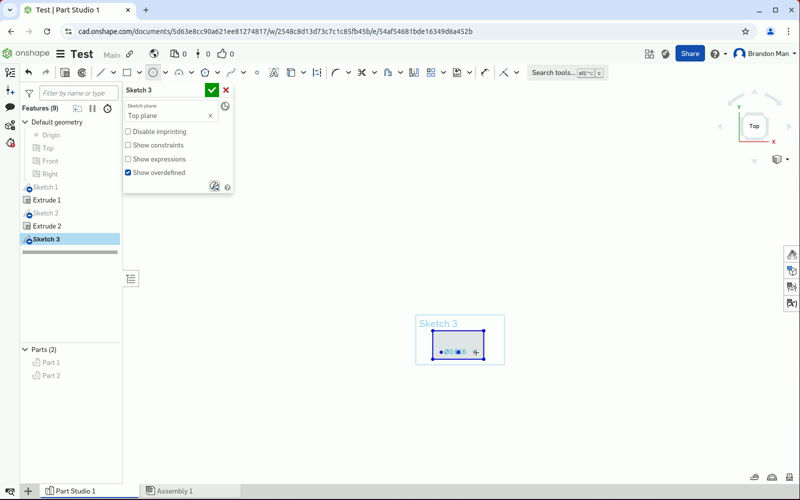
scroll(6)
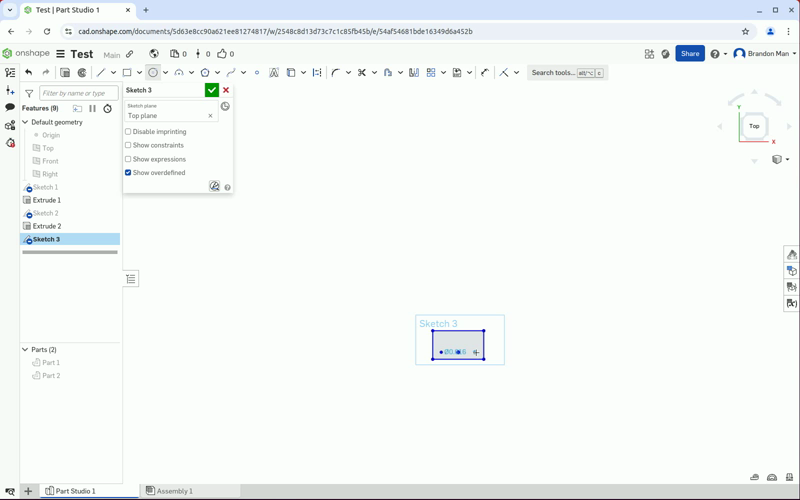
scroll(6)
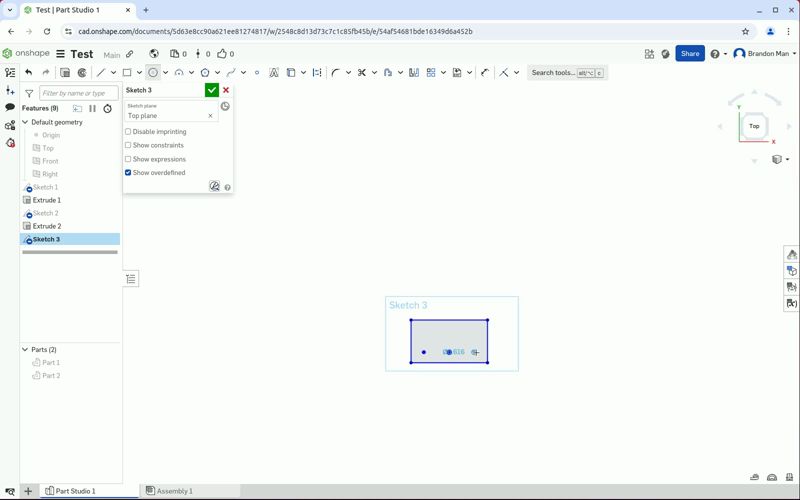
scroll(6)
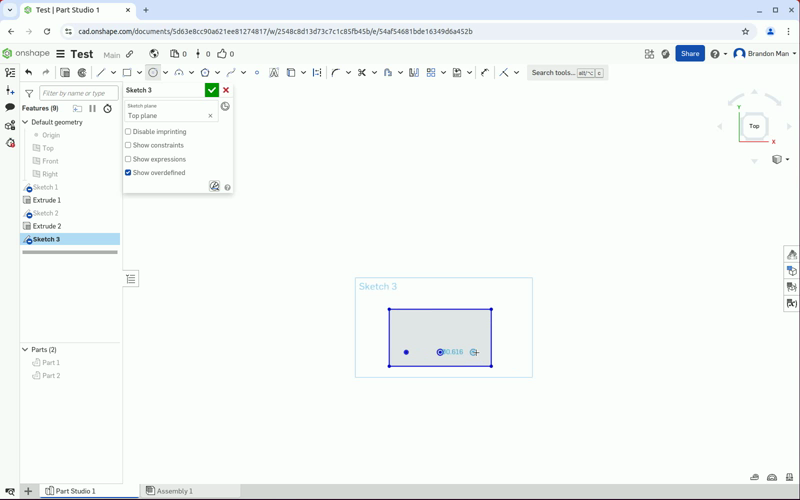
scroll(6)
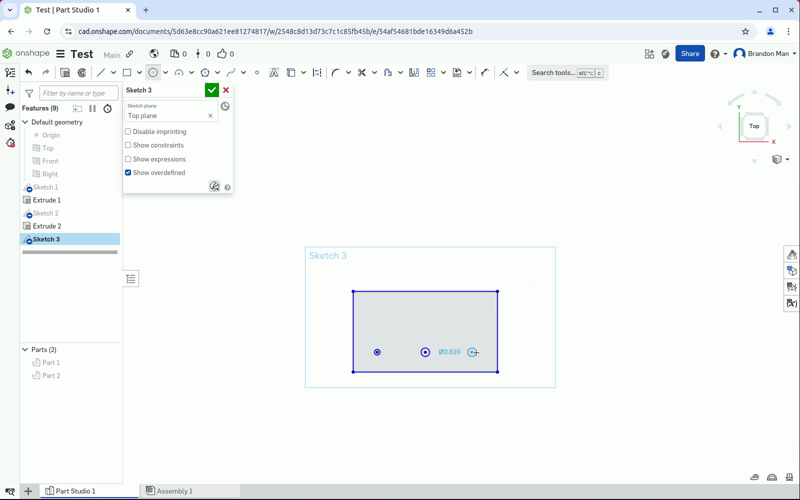
scroll(6)
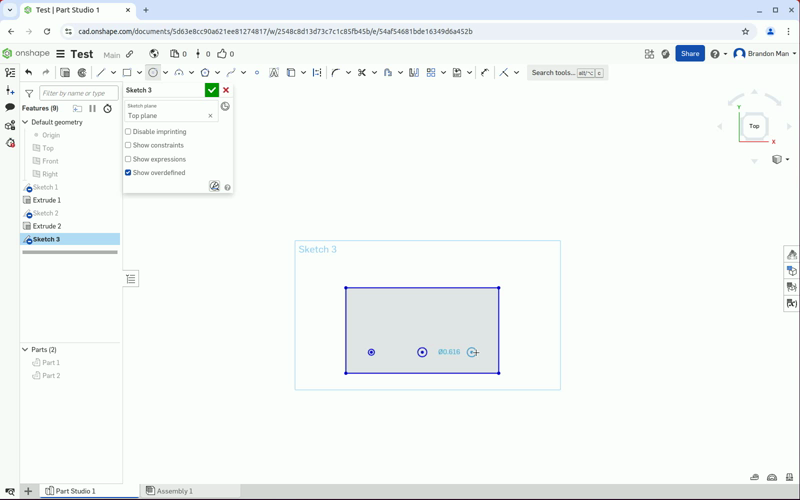
scroll(6)
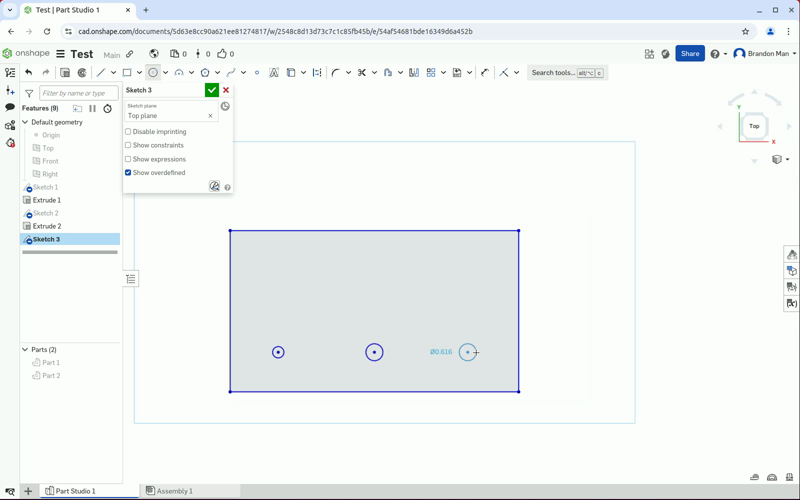
scroll(6)
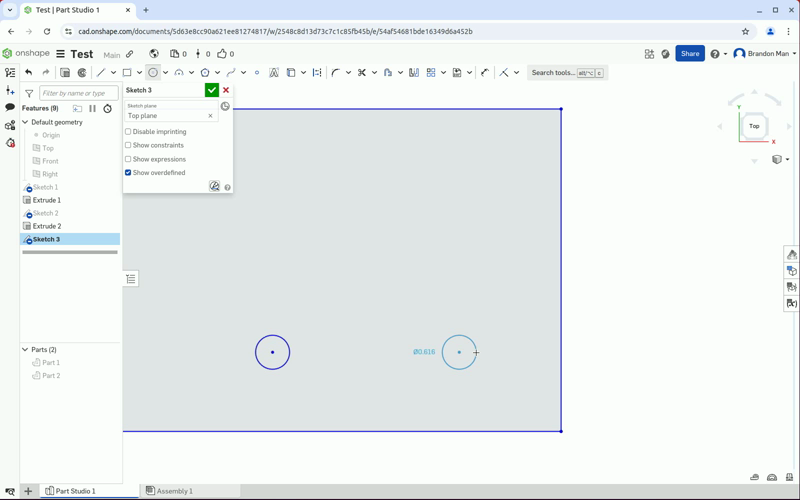
click(476, 352)
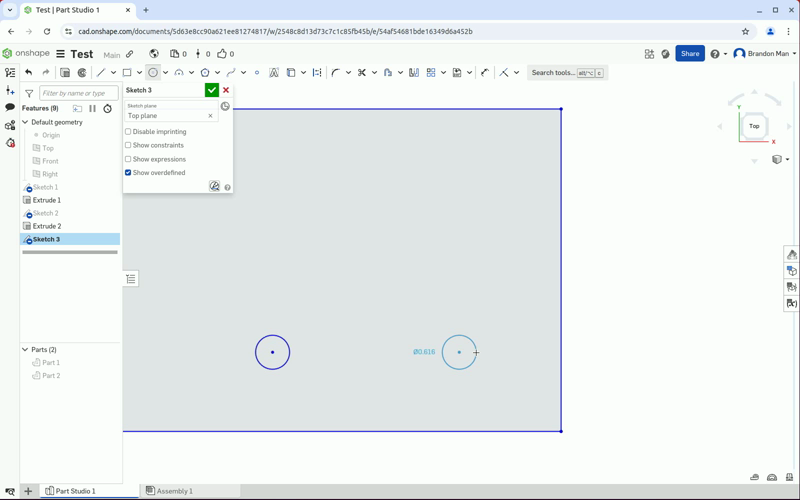
scroll(-6)
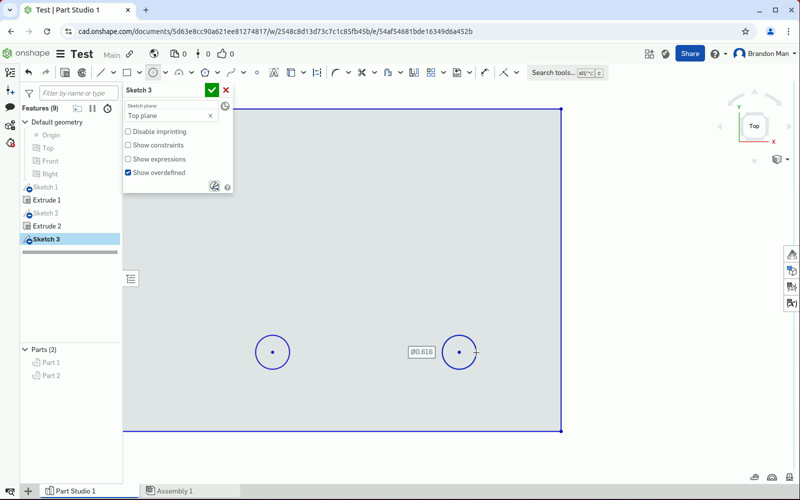
scroll(-6)
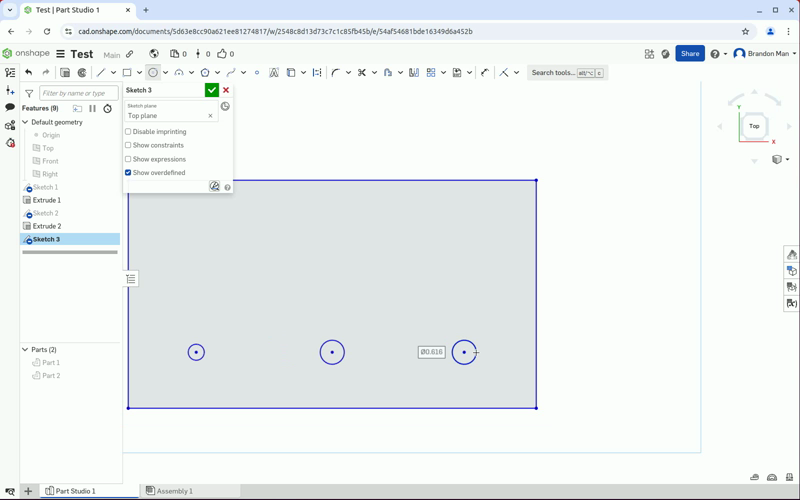
scroll(-6)
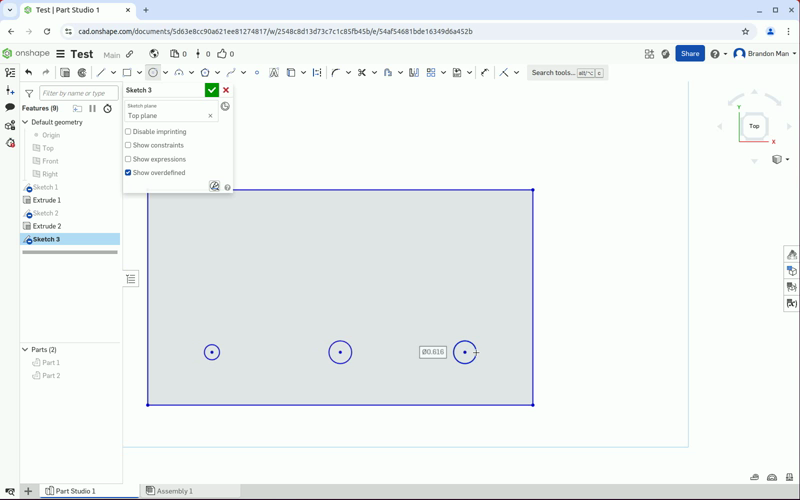
scroll(-6)
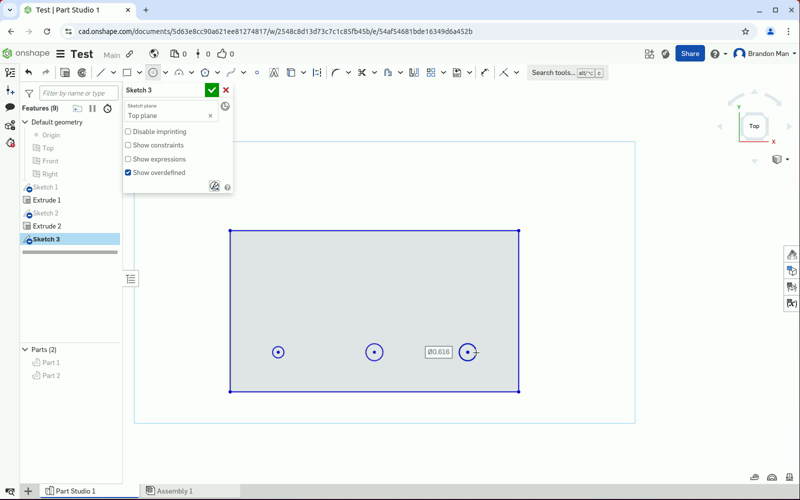
scroll(-6)
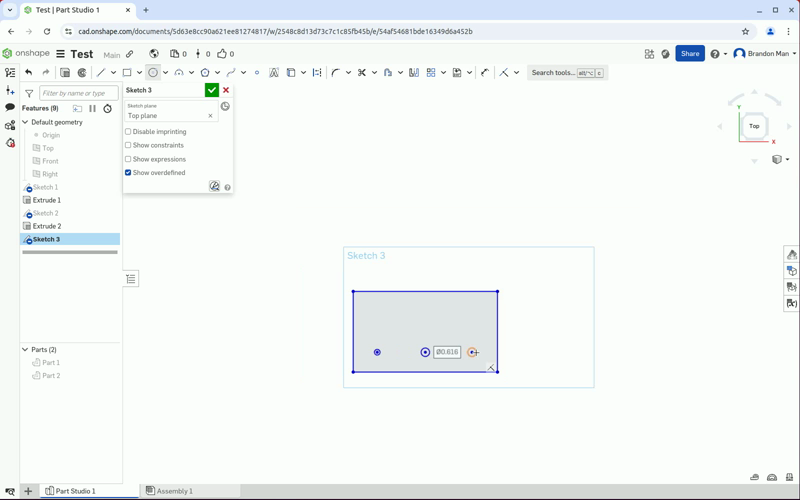
scroll(-6)
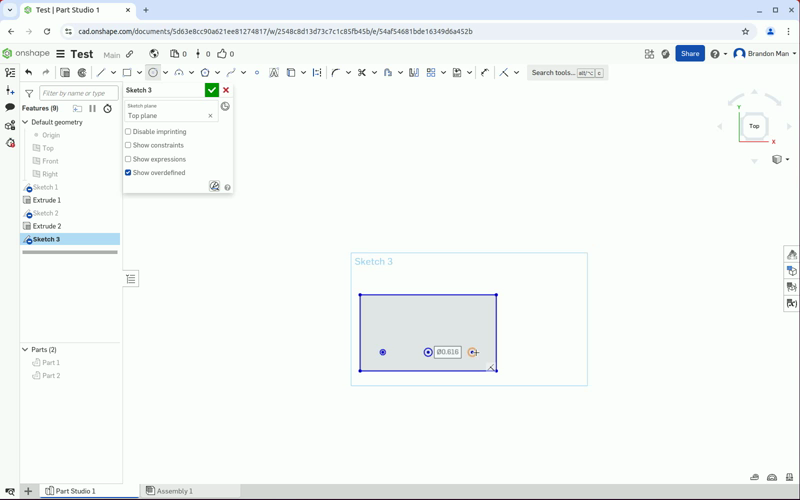
scroll(-6)
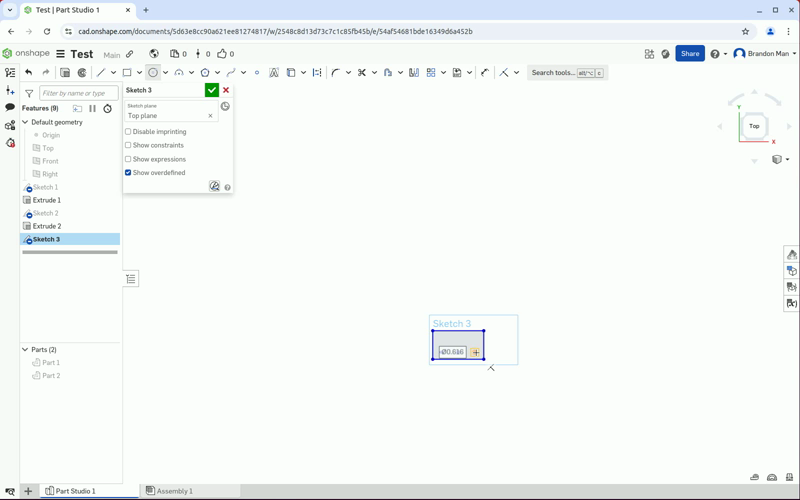
key(esc)
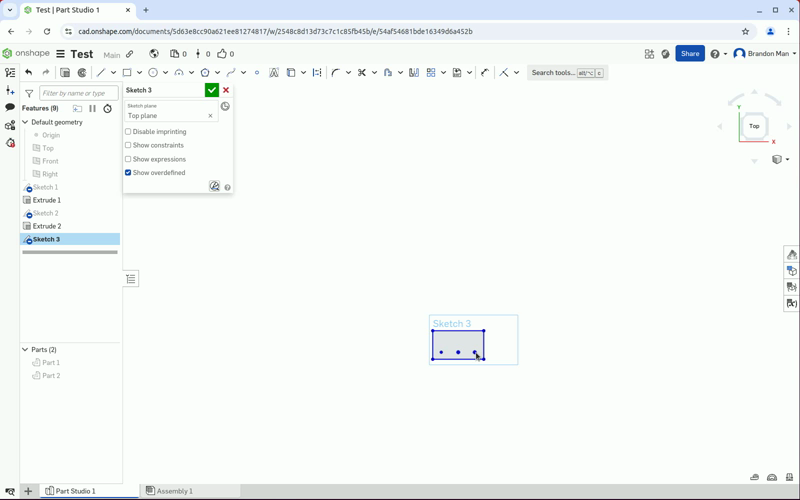
mouse_move(452, 343)
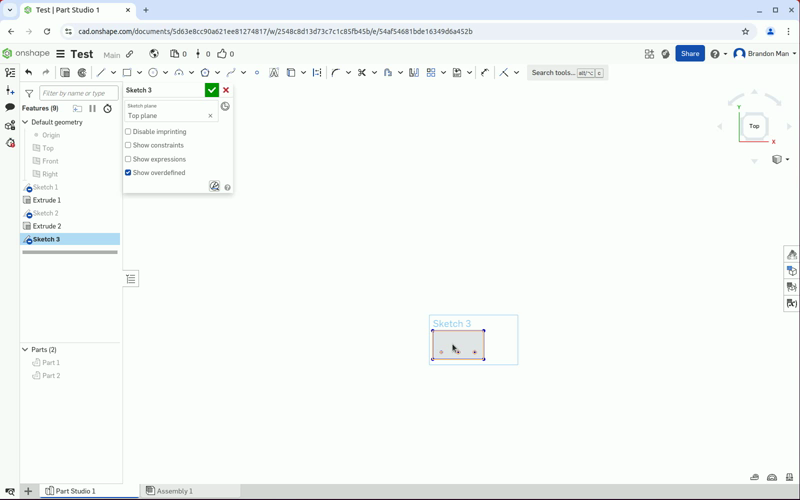
scroll(6)
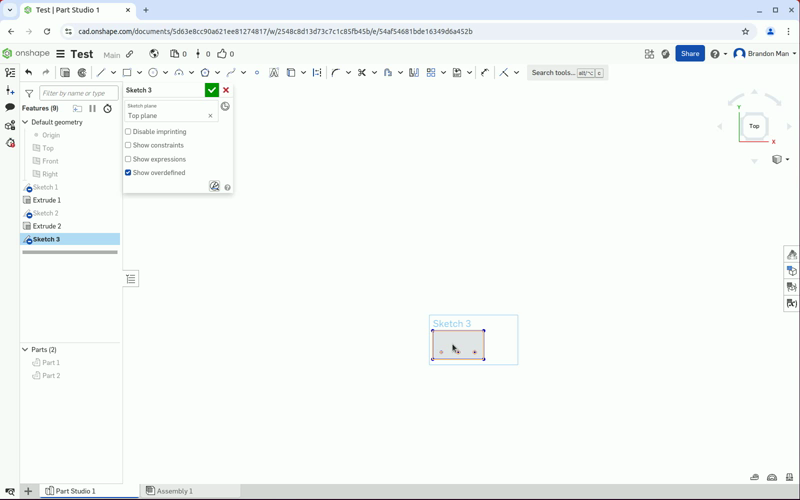
scroll(6)
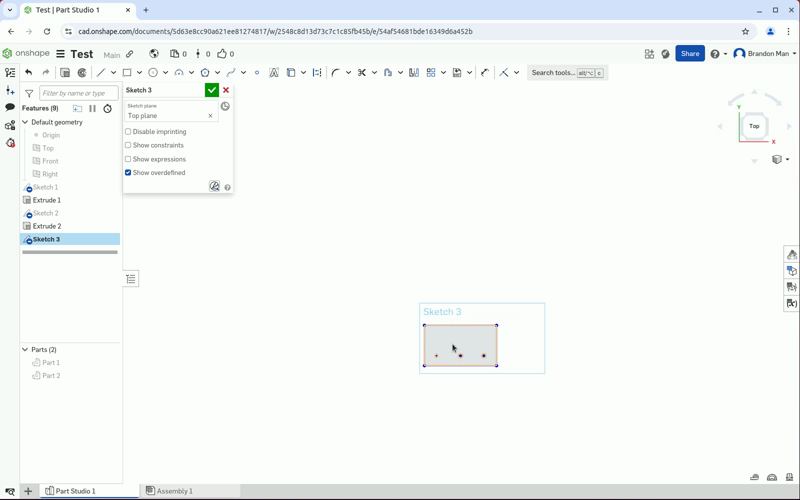
scroll(6)
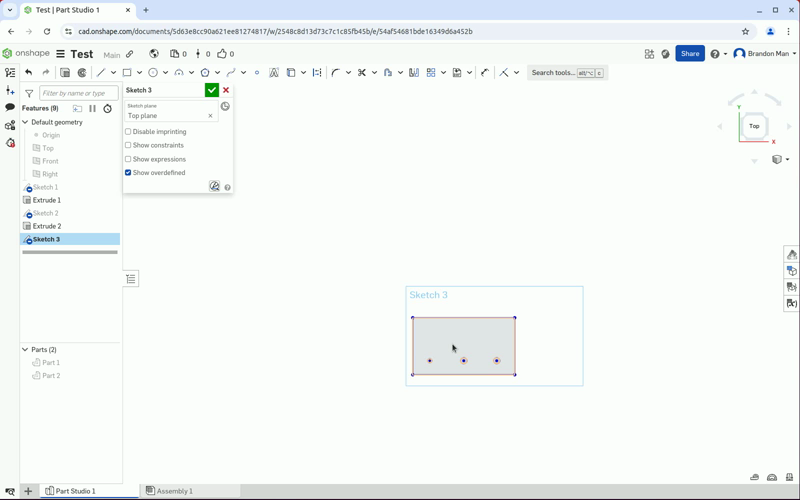
scroll(6)
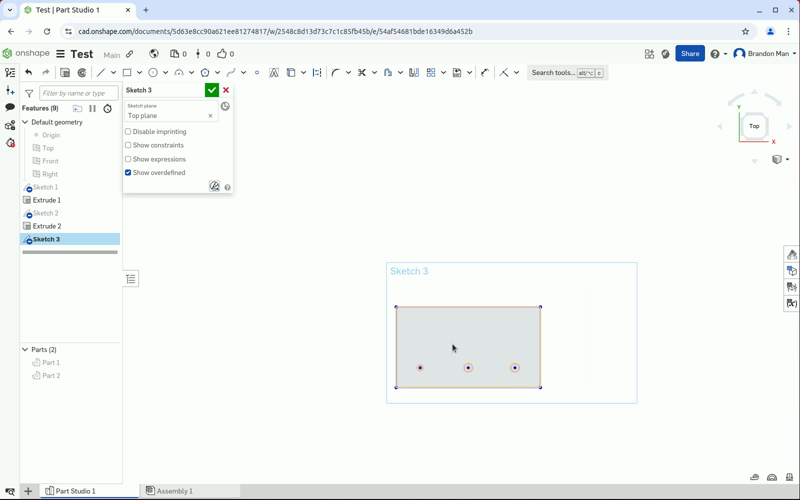
scroll(6)
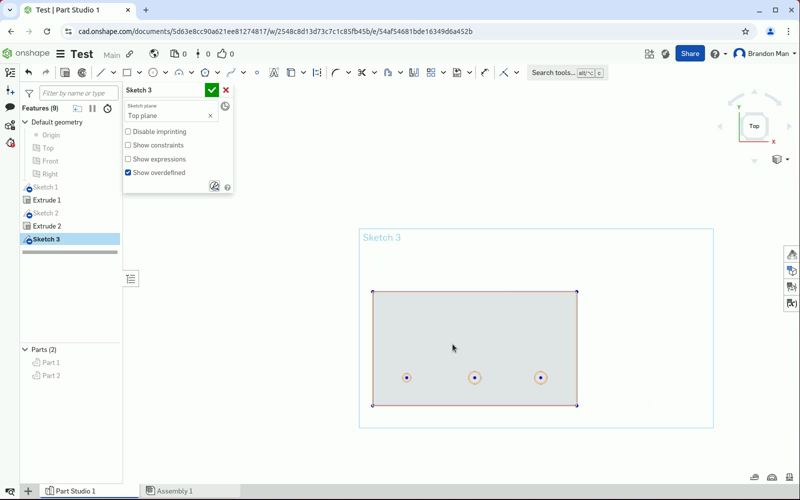
scroll(6)
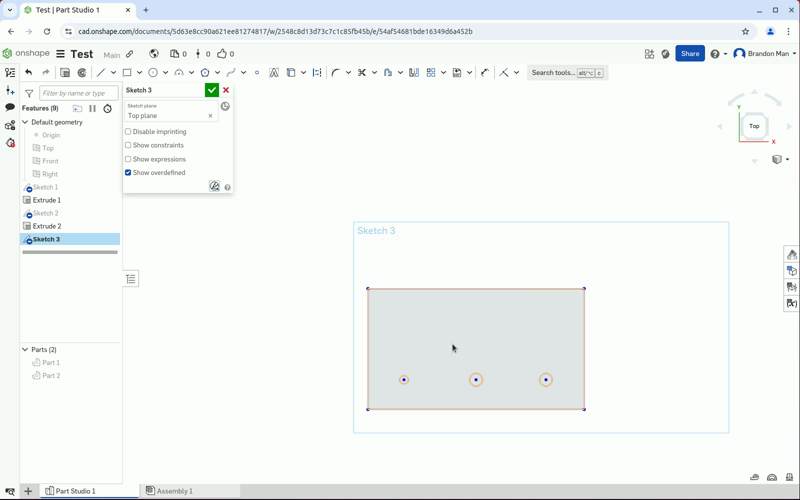
scroll(6)
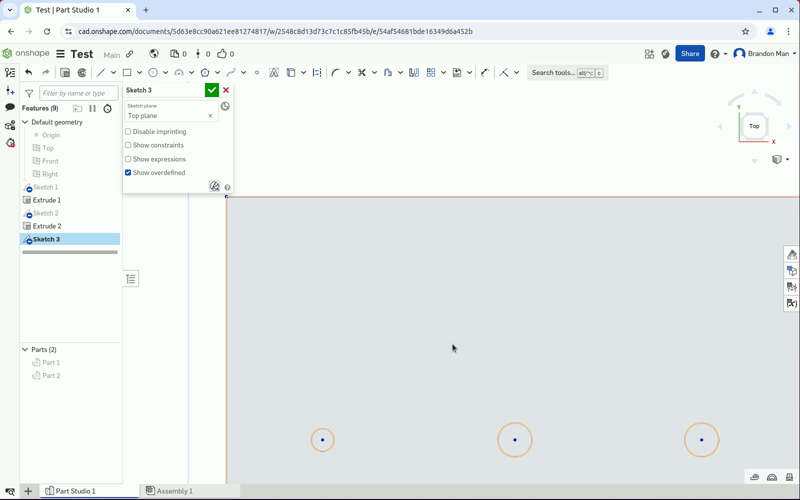
click(452, 343)
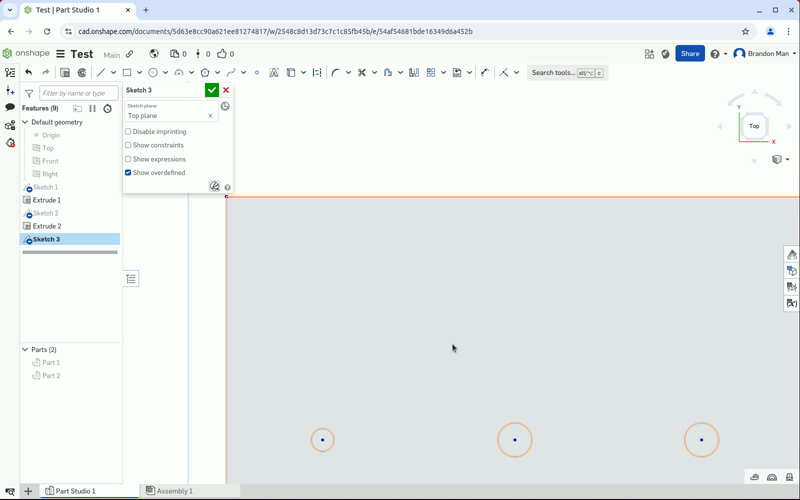
scroll(-6)
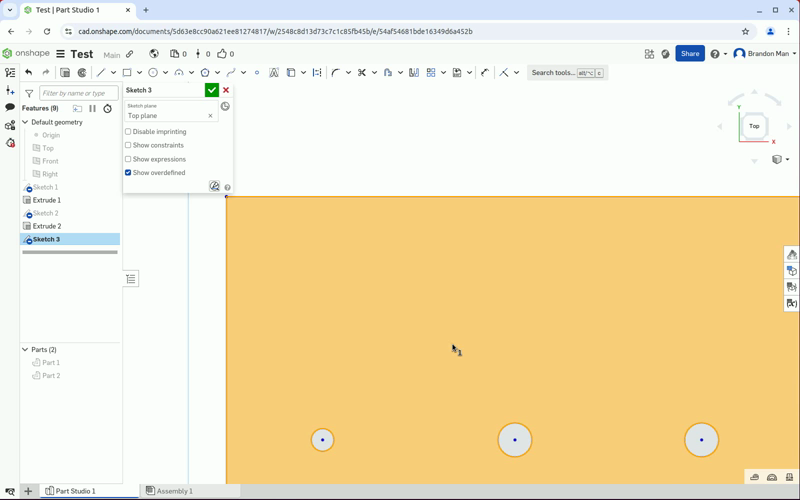
scroll(-6)
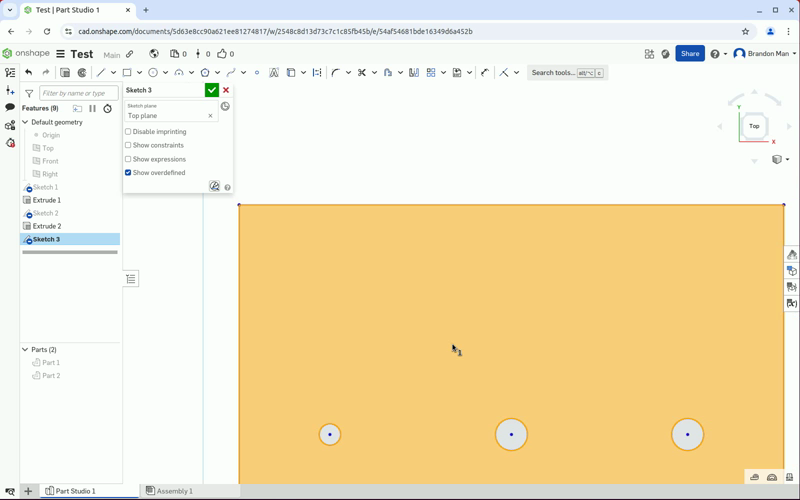
scroll(-6)
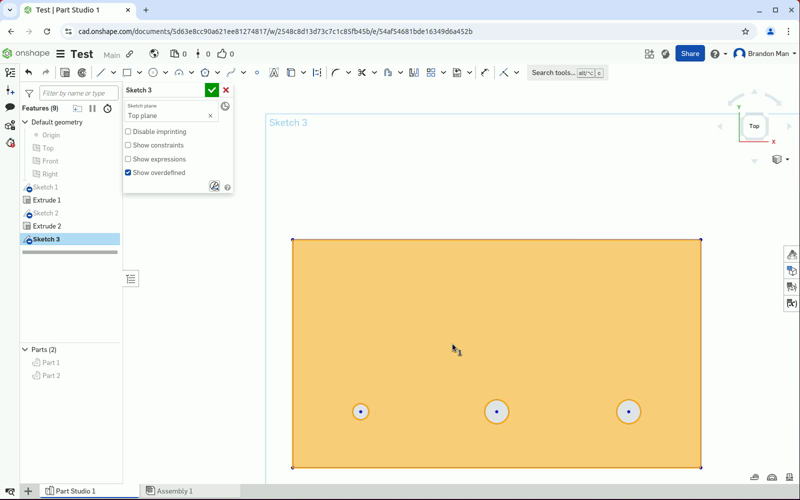
scroll(-6)
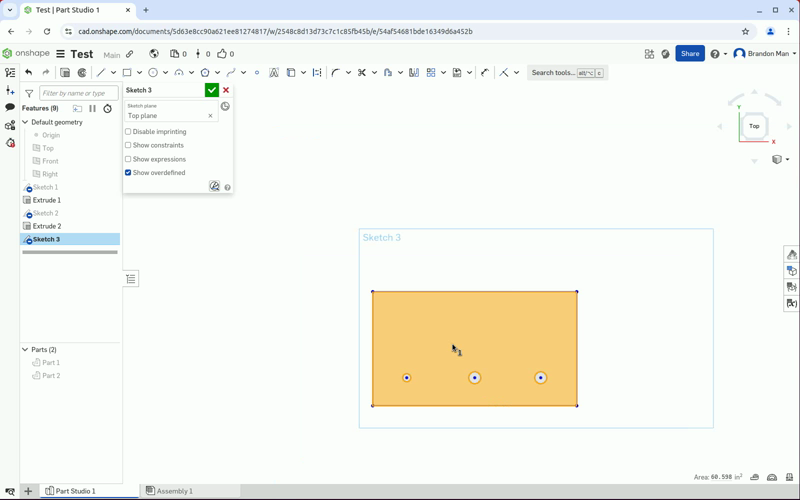
scroll(-6)
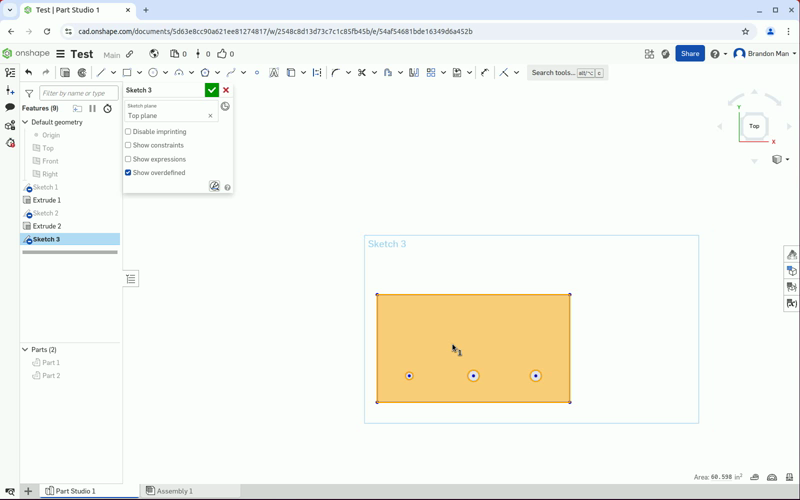
scroll(-6)
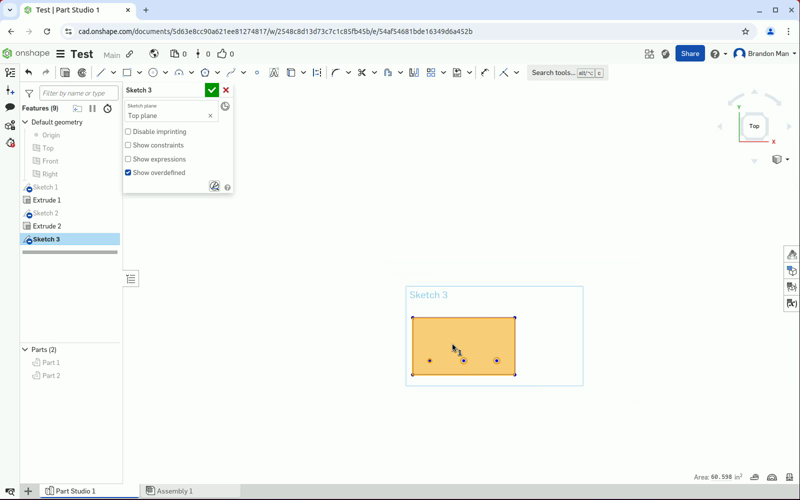
scroll(-6)
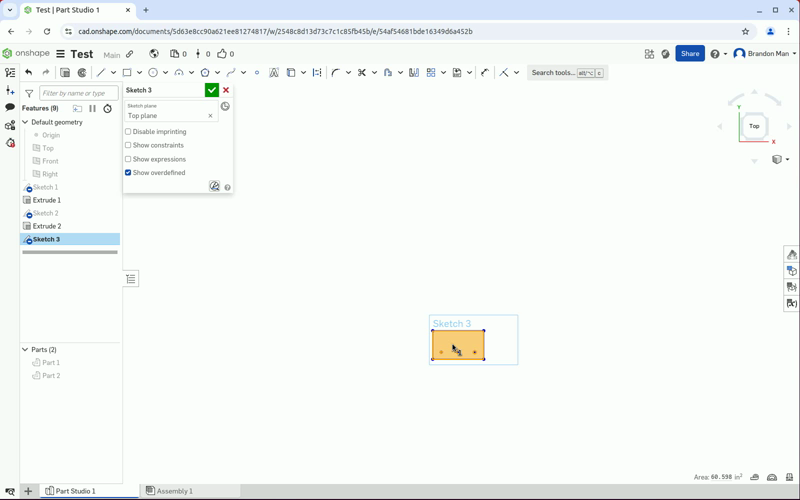
mouse_move(73, 352)
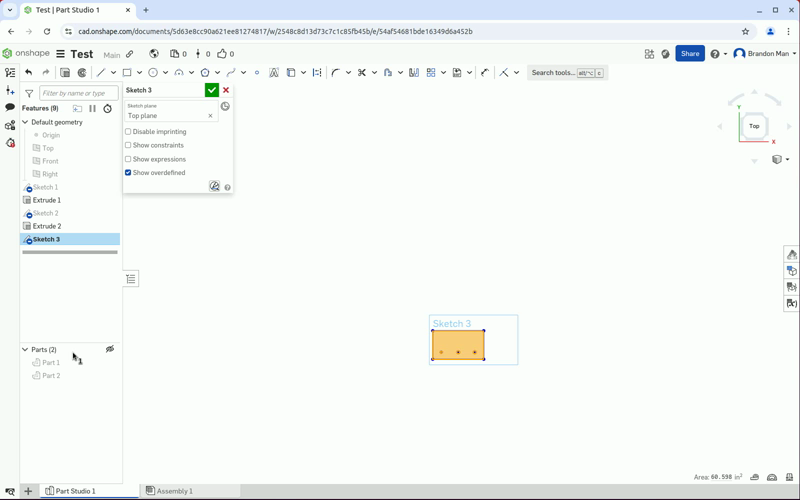
key(shift+y)
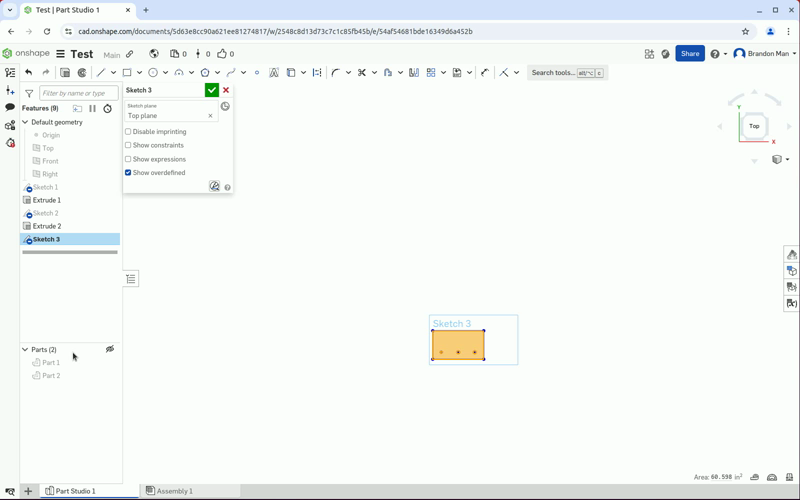
key(shift+e)
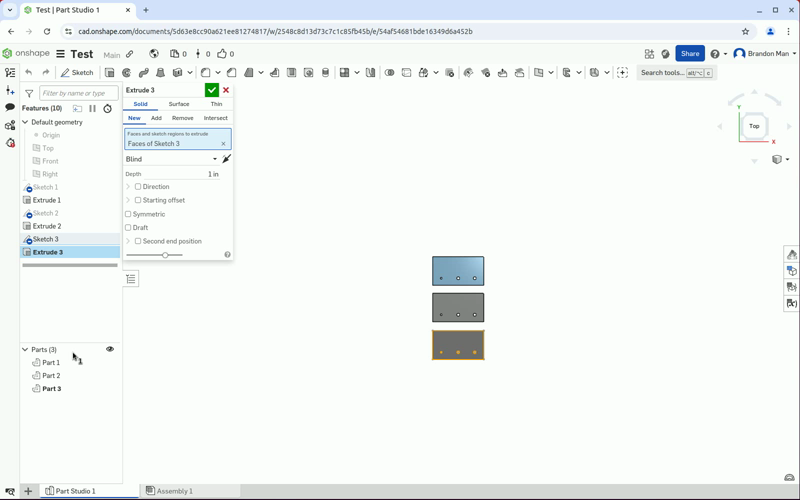
mouse_move(143, 106)
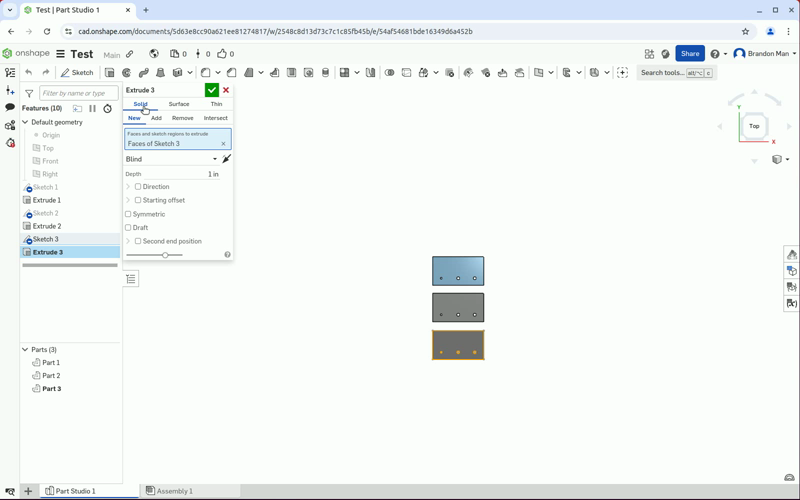
click(143, 106)
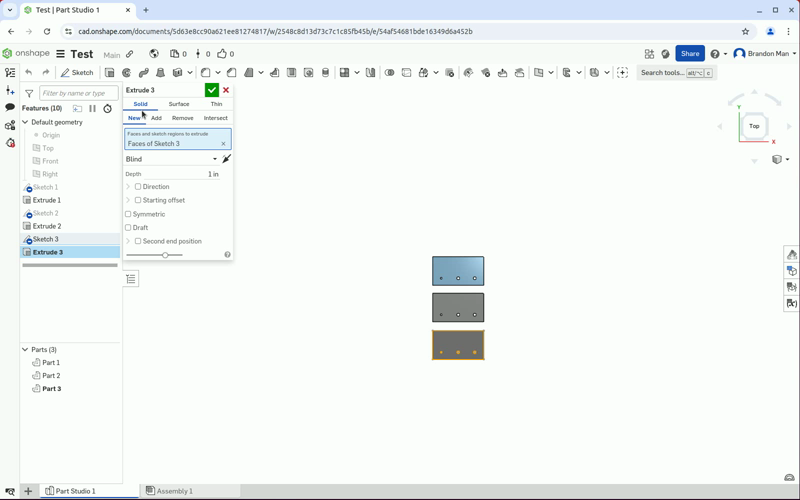
mouse_move(137, 120)
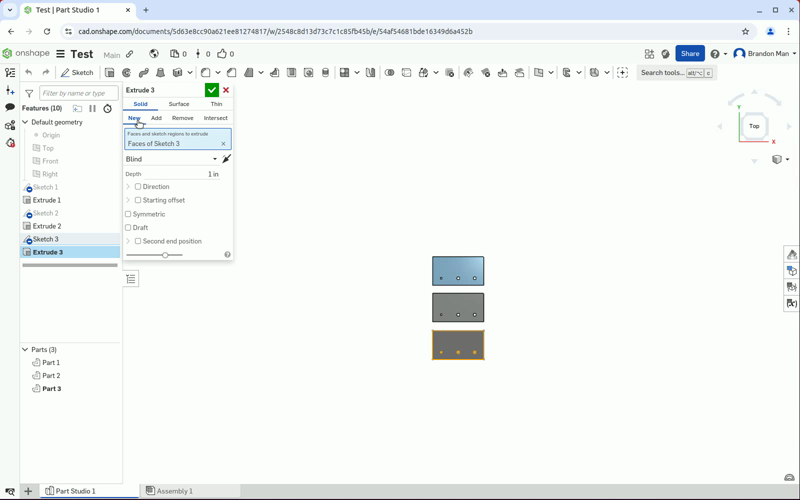
click(137, 120)
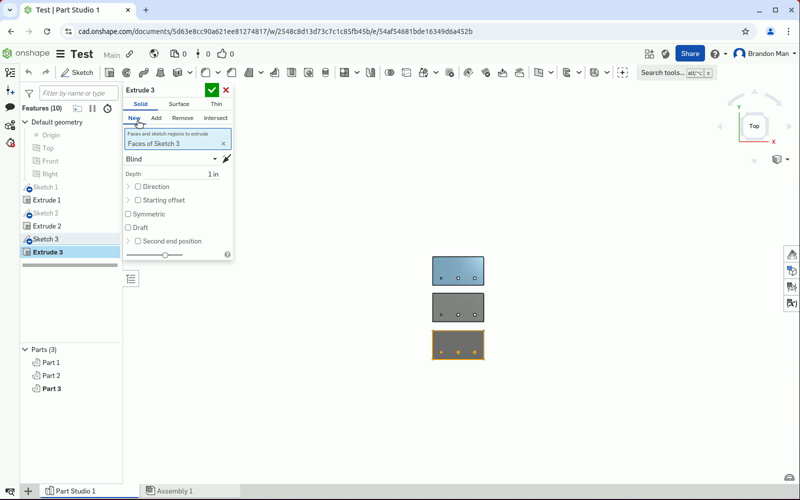
key(tab, 4)
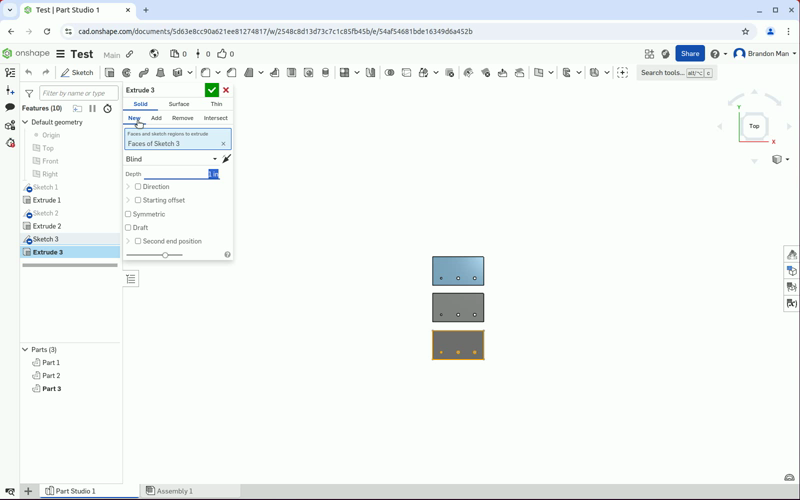
text(-0.241)
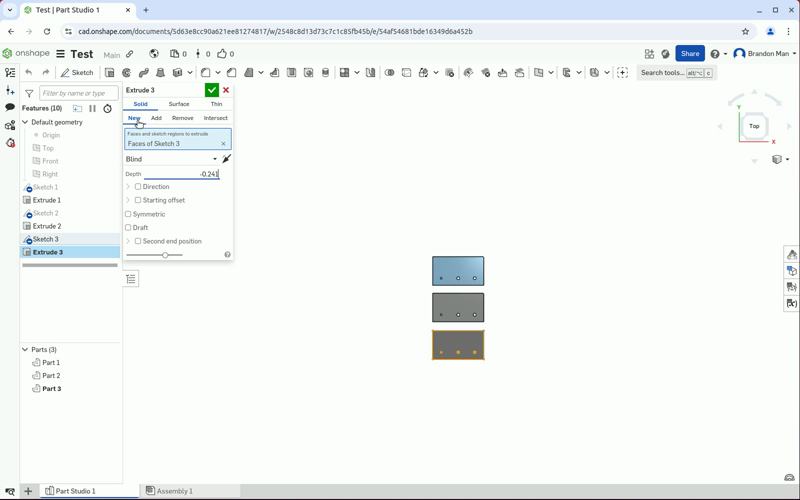
key(enter)
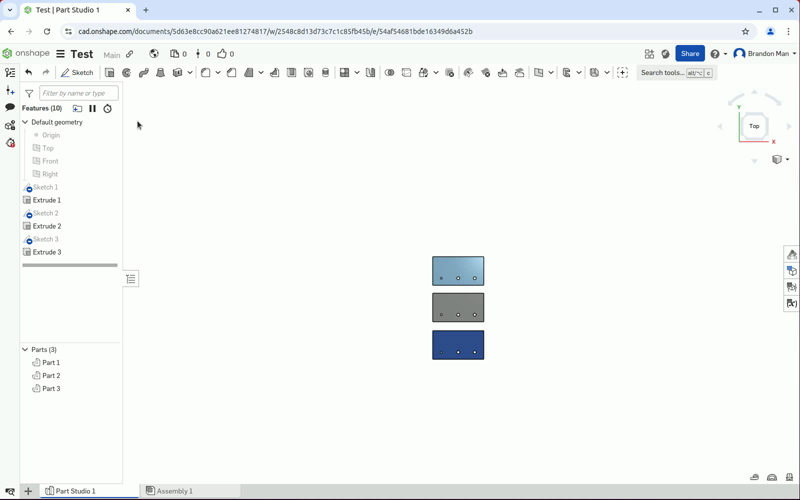
key(shift+h)
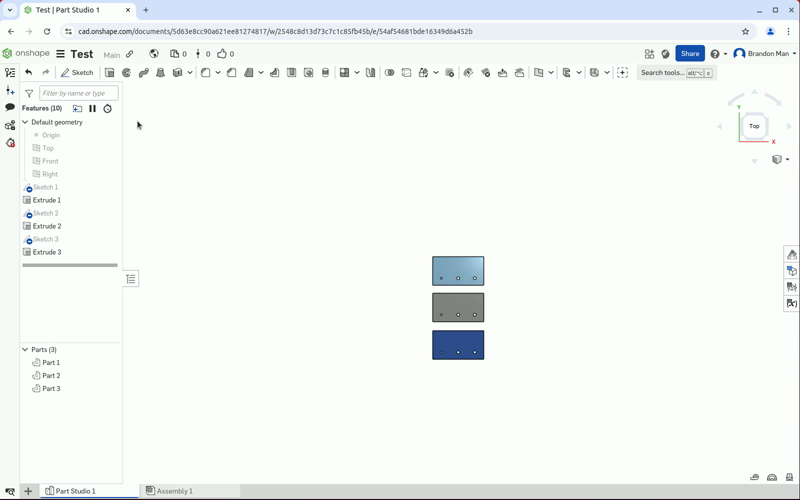
key(shift+h)
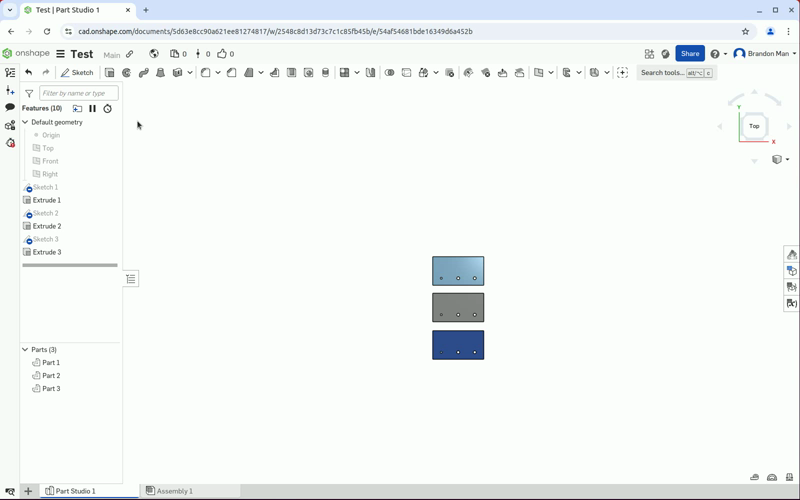
mouse_move(73, 189)
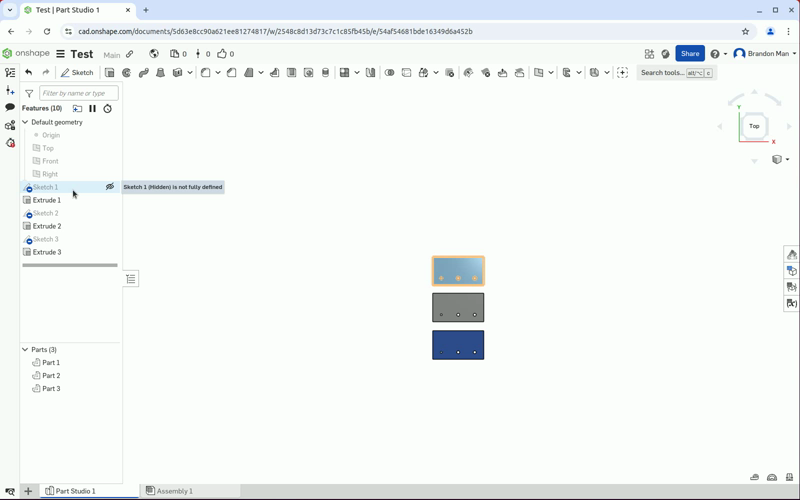
click(73, 189)
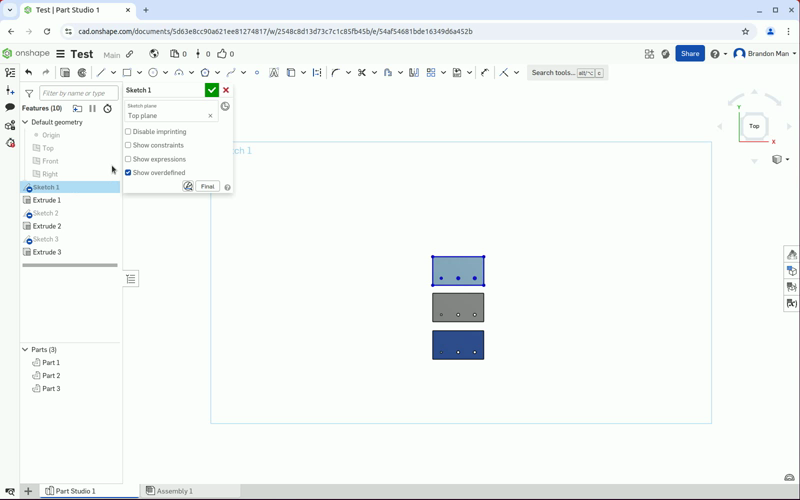
mouse_move(229, 92)
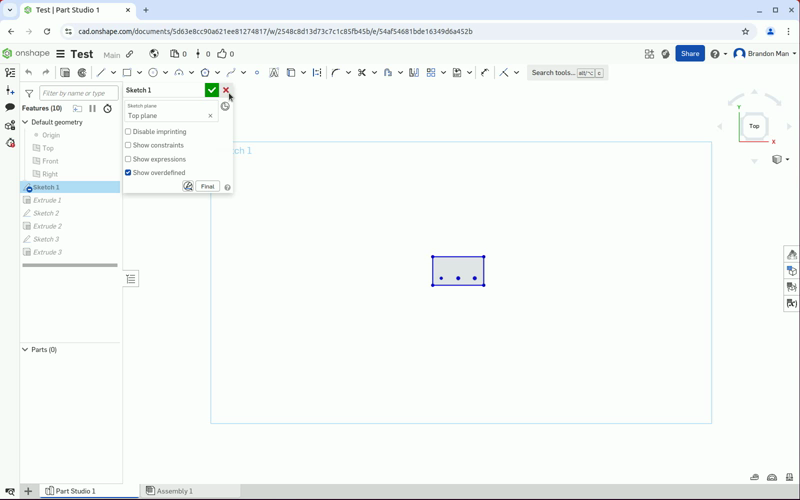
click(229, 92)
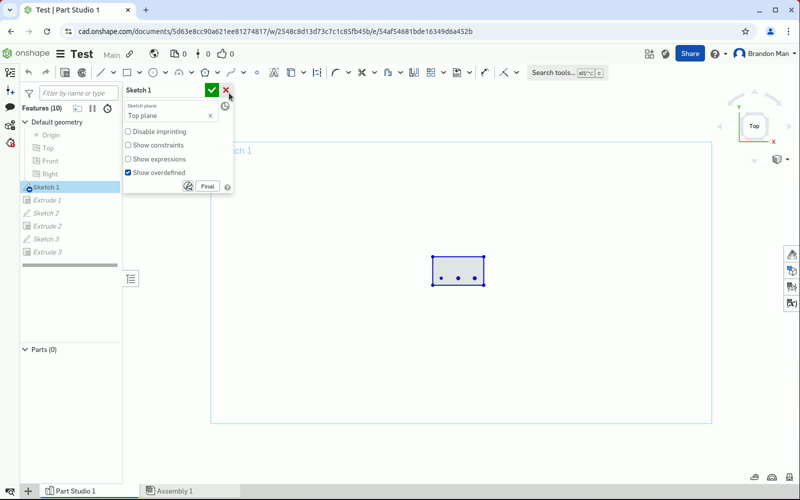
key(shift+s)
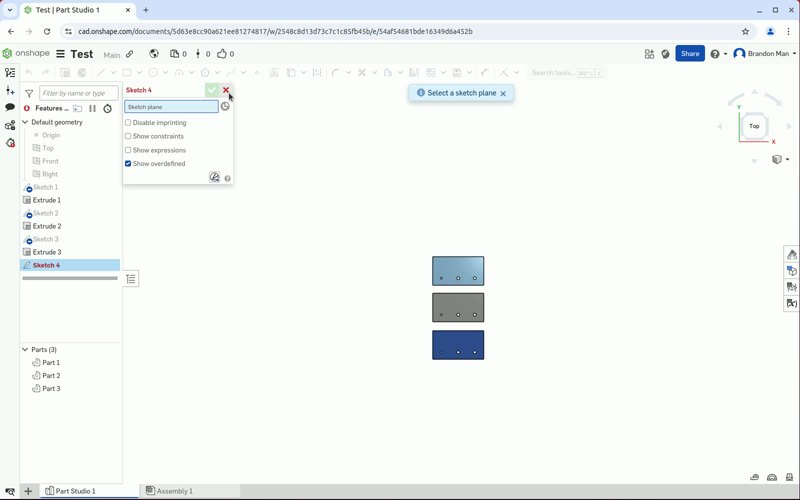
mouse_move(73, 150)
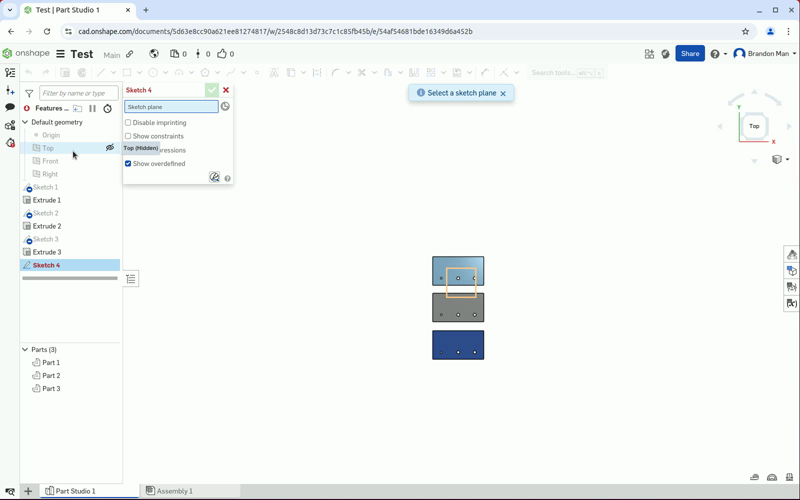
click(73, 150)
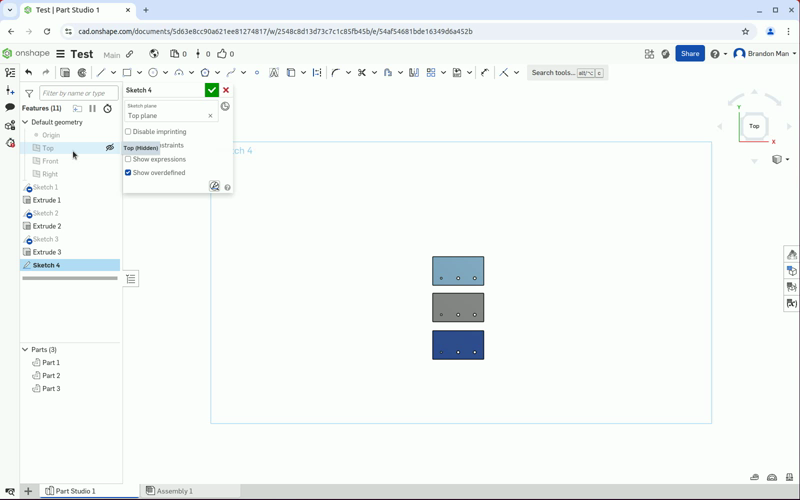
mouse_move(73, 352)
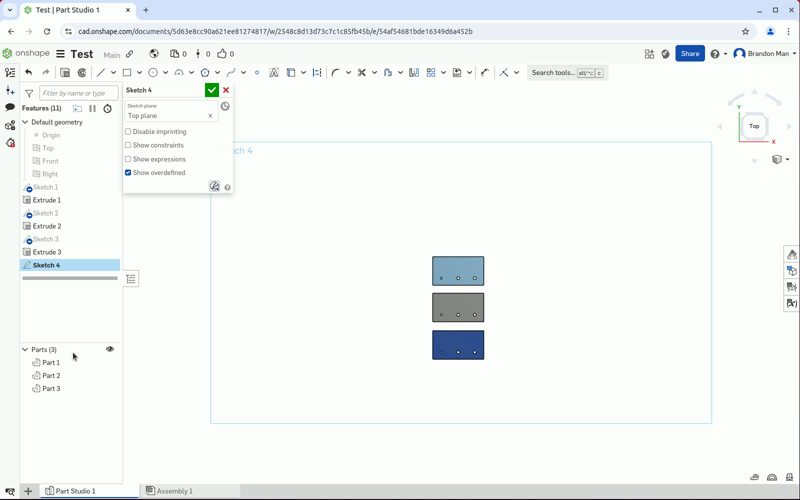
key(y)
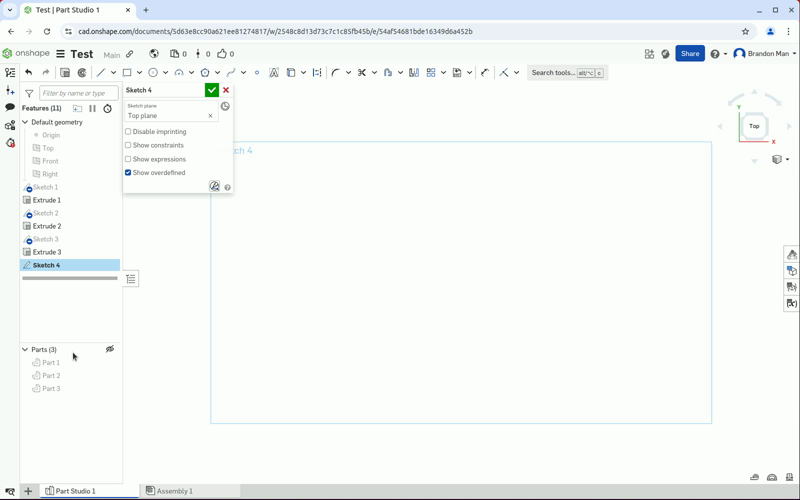
key(l)
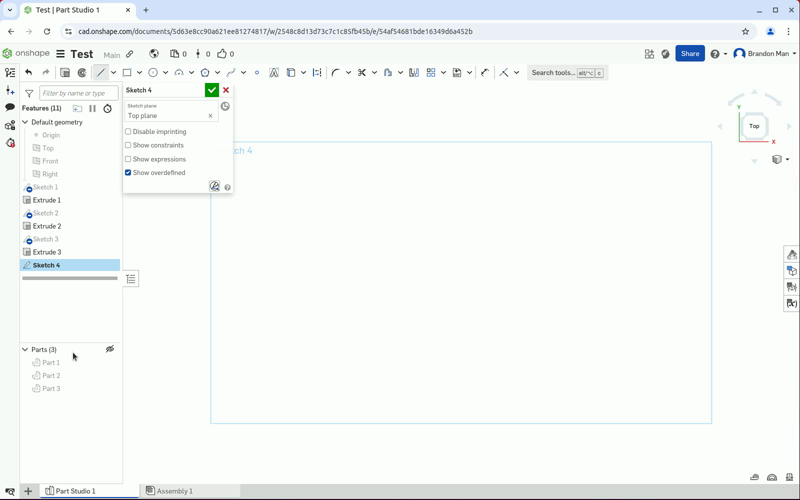
key_down(shift)
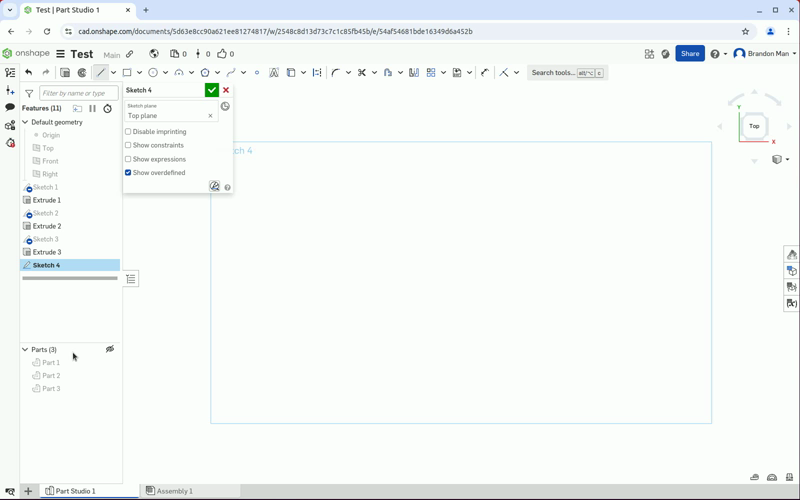
mouse_move(432, 395)
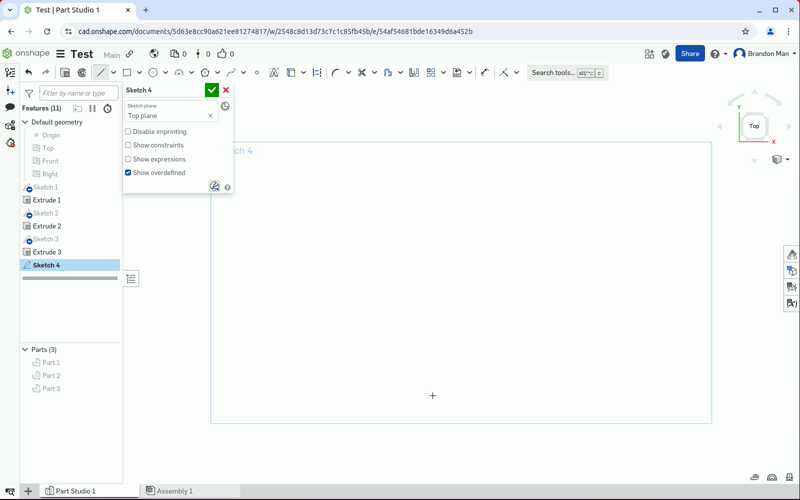
click(432, 395)
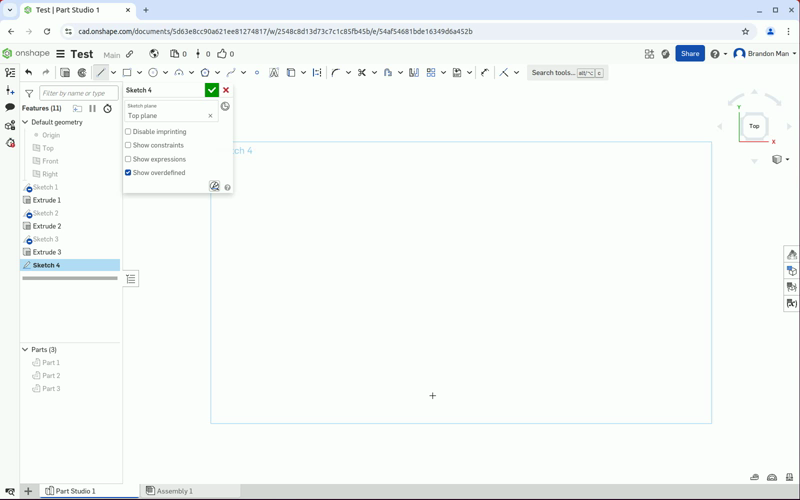
key_up(shift)
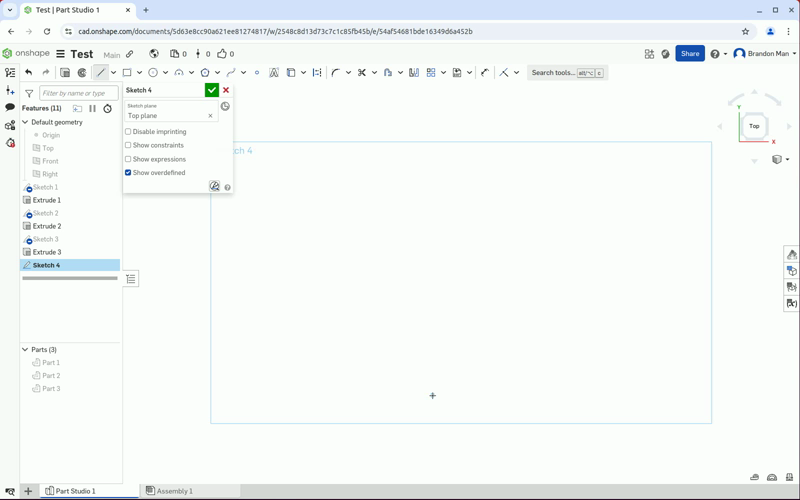
key_down(shift)
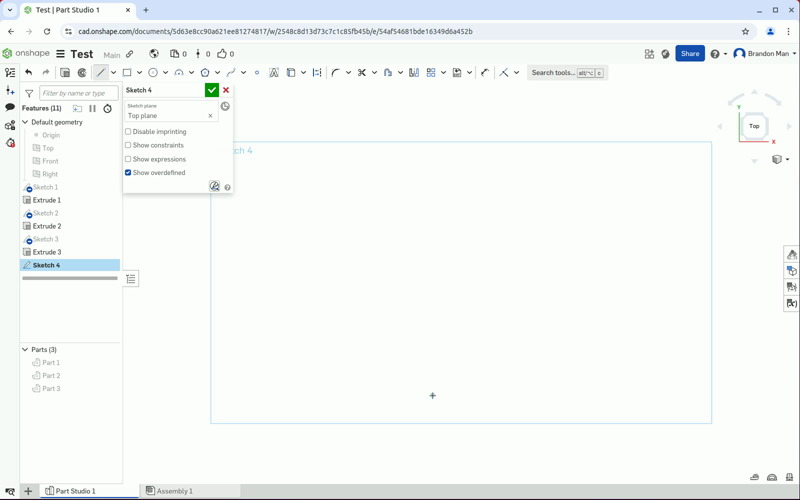
mouse_move(462, 395)
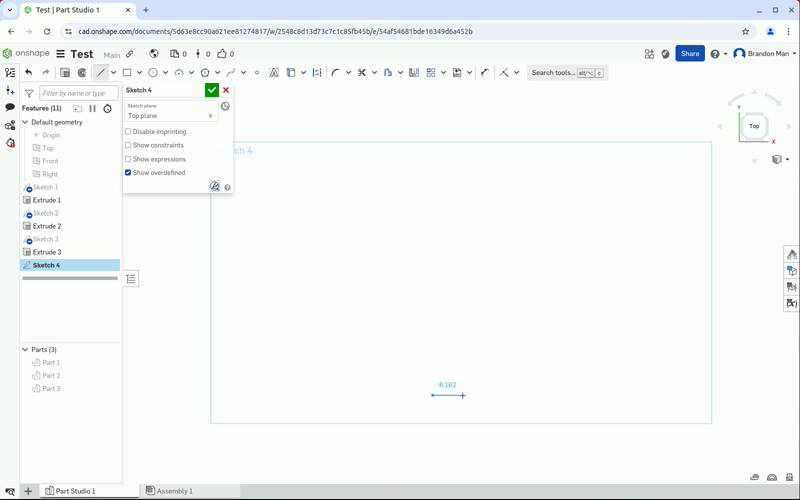
mouse_move(483, 395)
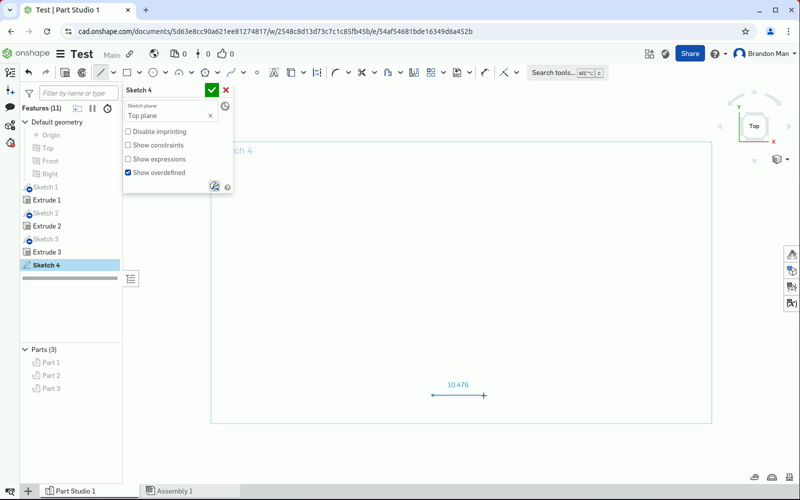
click(483, 395)
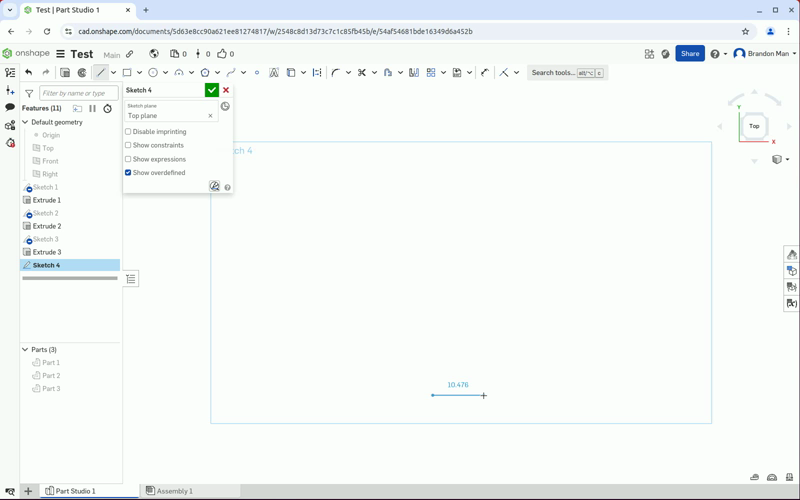
key_up(shift)
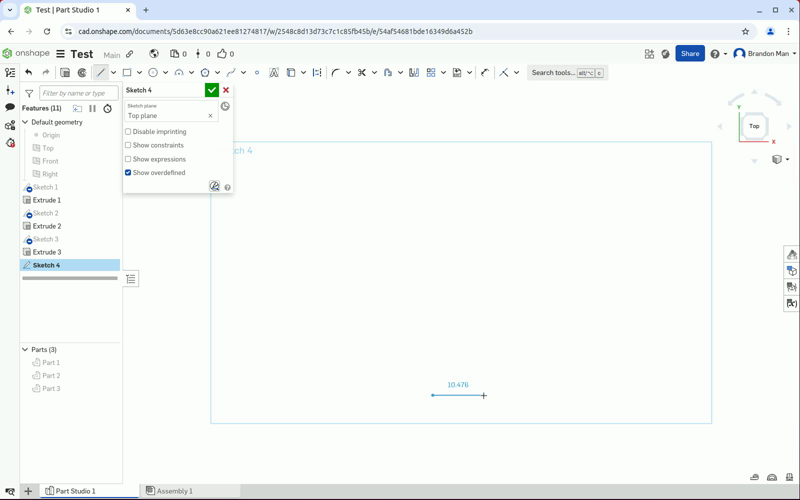
key_down(shift)
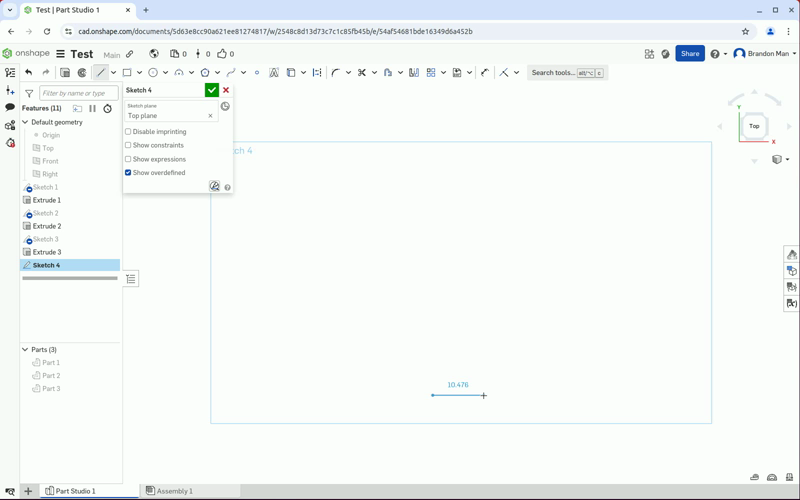
mouse_move(513, 395)
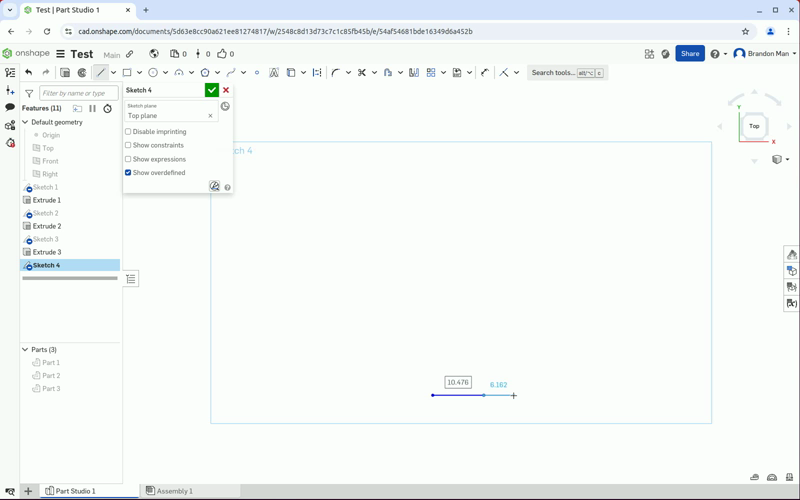
mouse_move(483, 366)
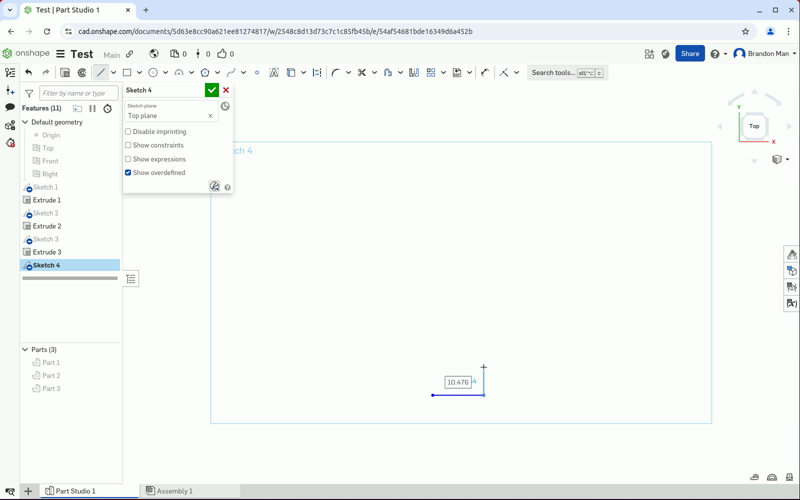
click(483, 366)
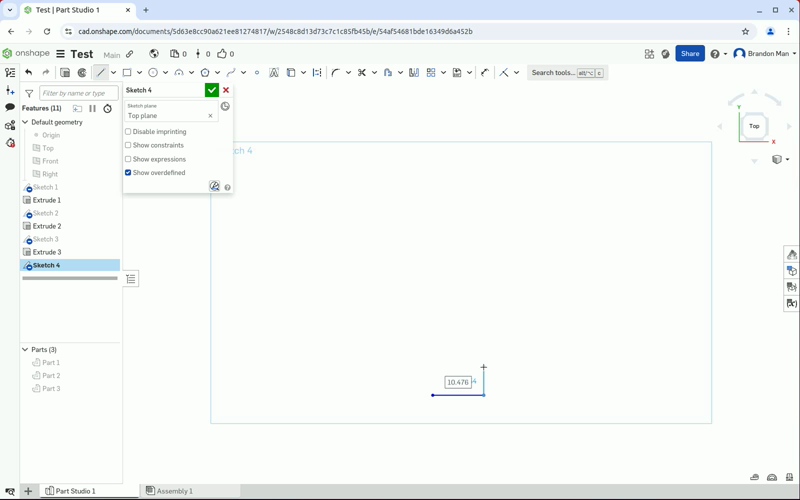
key_up(shift)
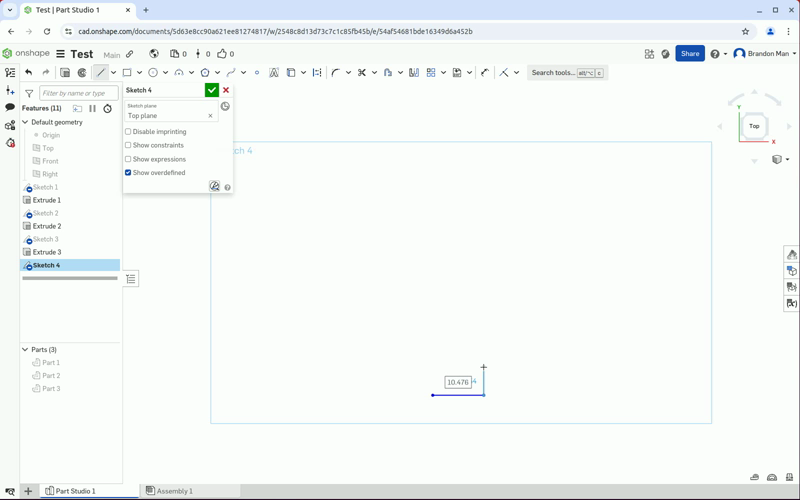
key_down(shift)
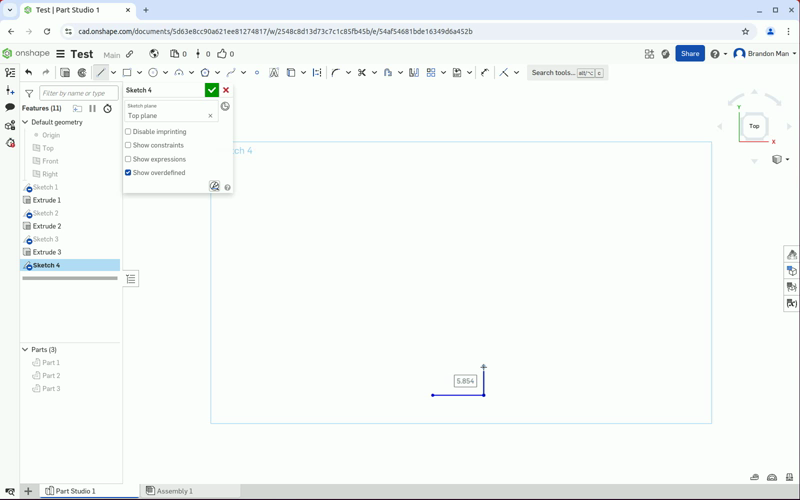
mouse_move(513, 366)
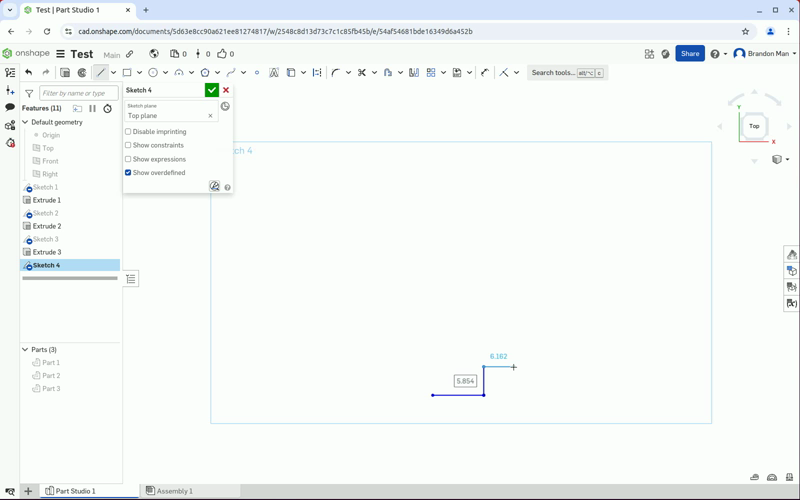
mouse_move(432, 366)
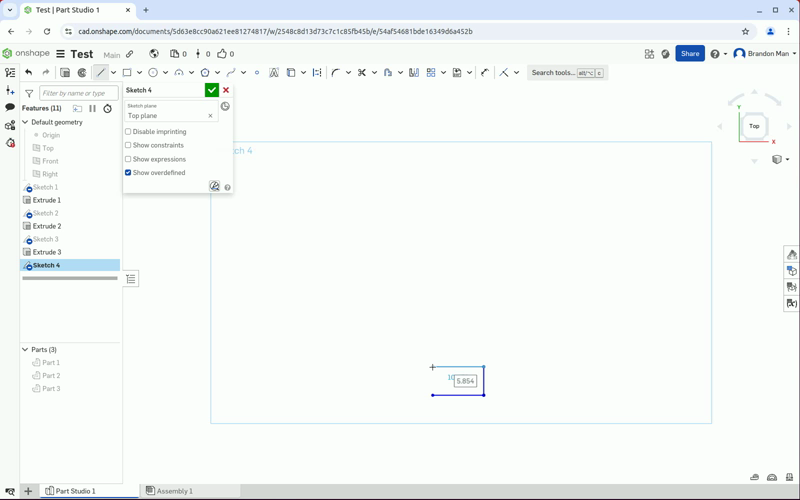
click(432, 366)
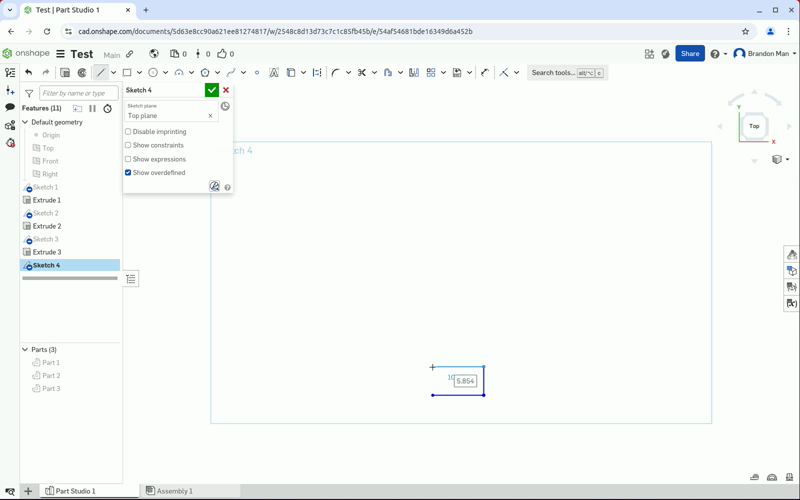
key_up(shift)
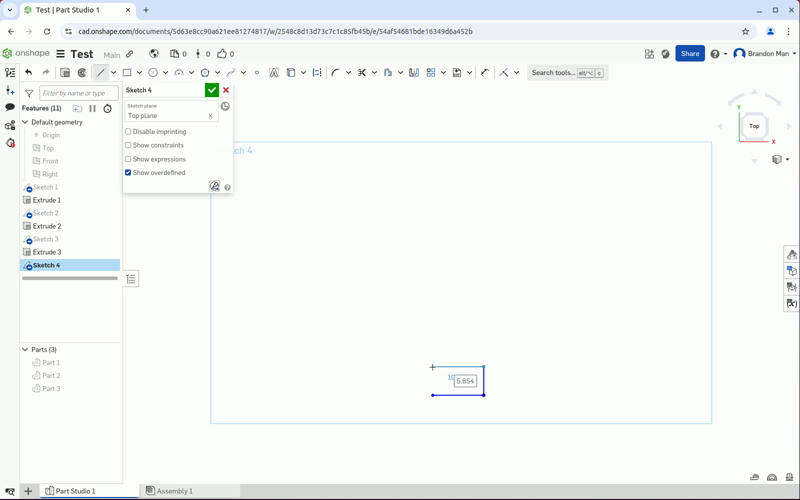
mouse_move(462, 366)
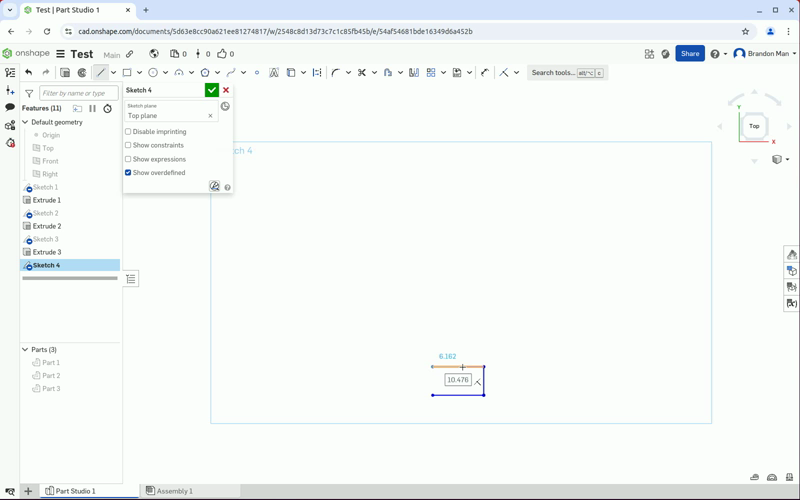
key_down(shift)
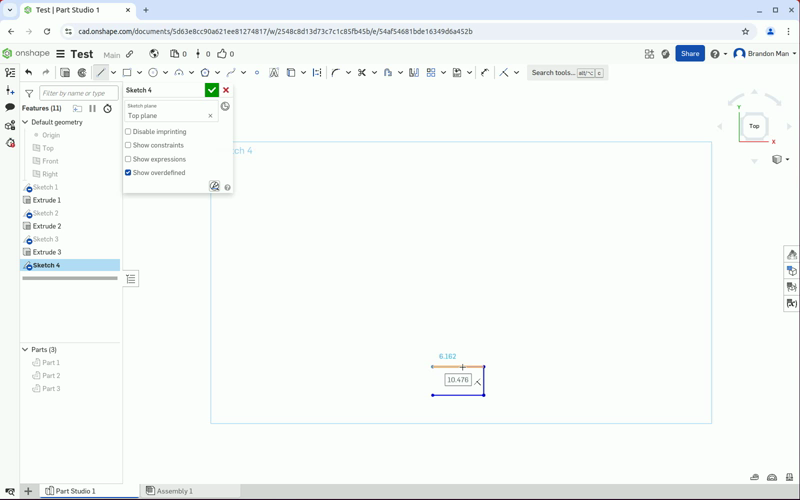
mouse_move(432, 395)
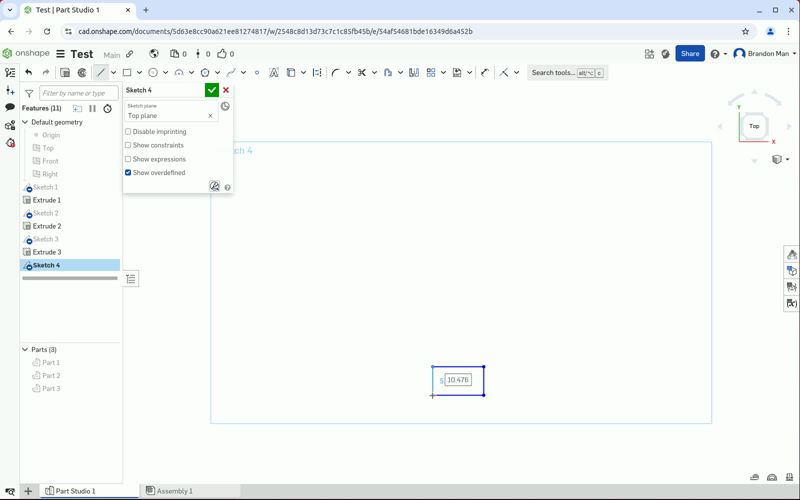
key_up(shift)
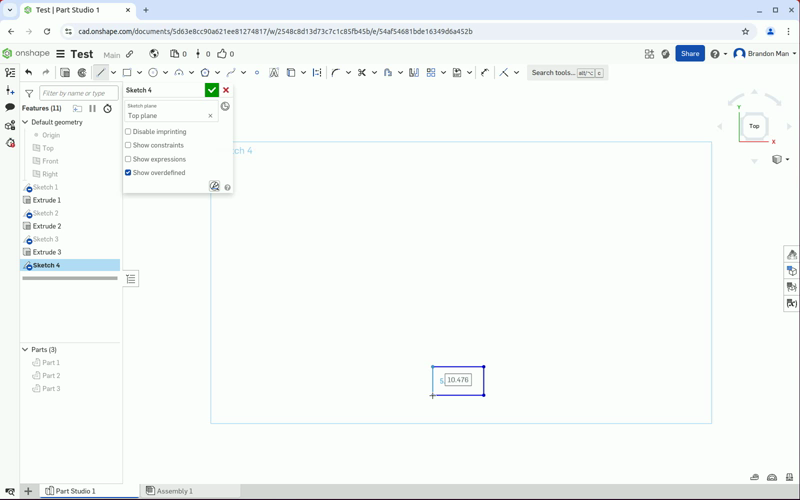
click(432, 395)
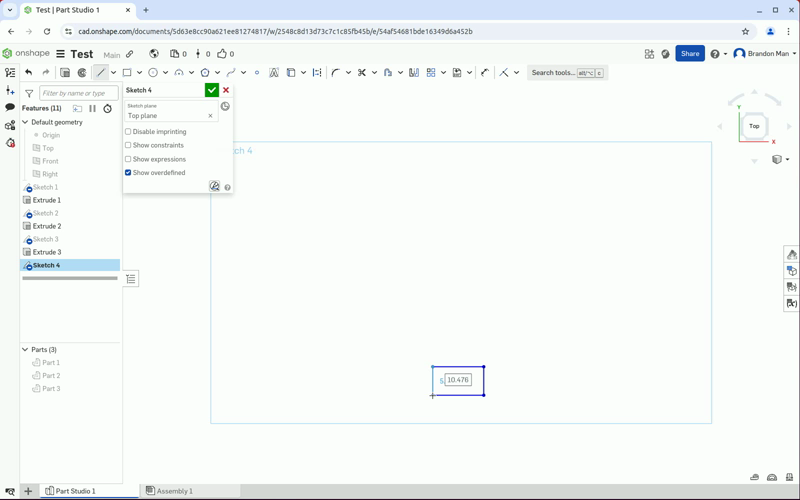
key(esc)
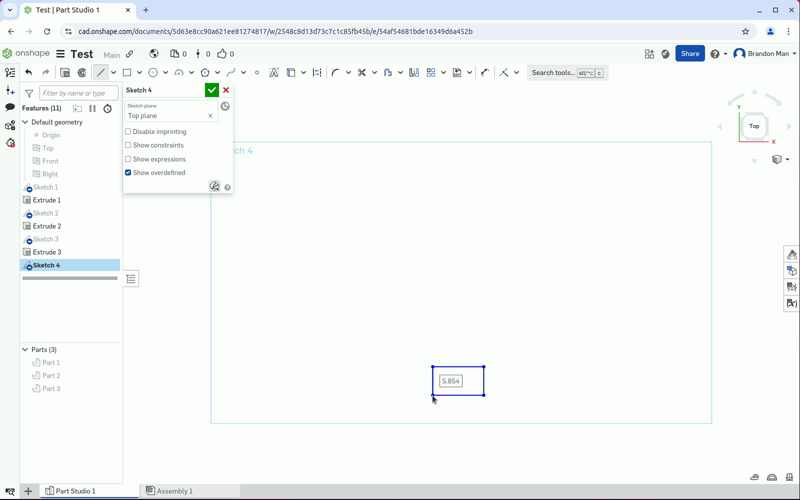
key(c)
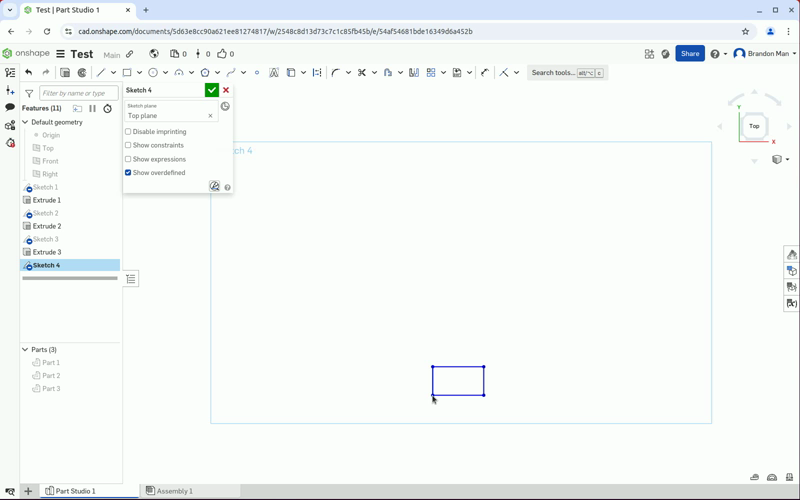
key_down(shift)
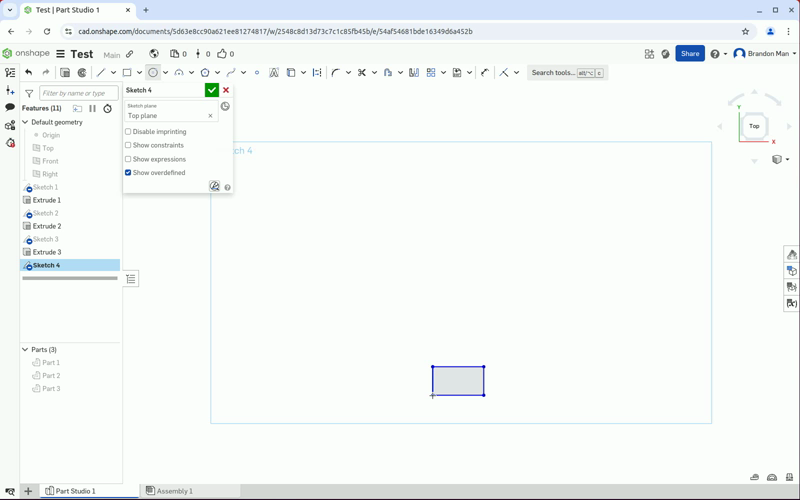
mouse_move(441, 388)
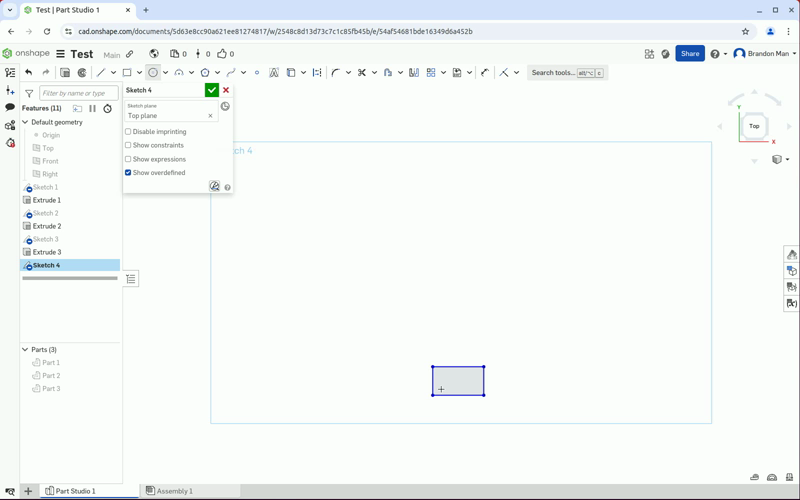
click(441, 388)
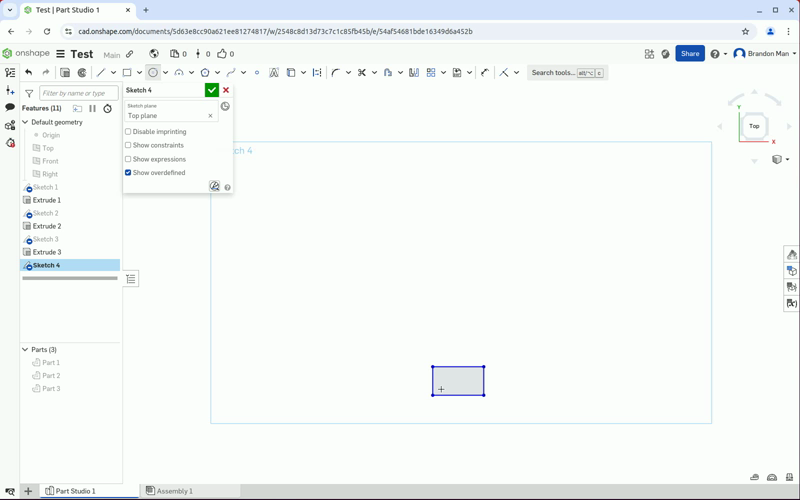
key_up(shift)
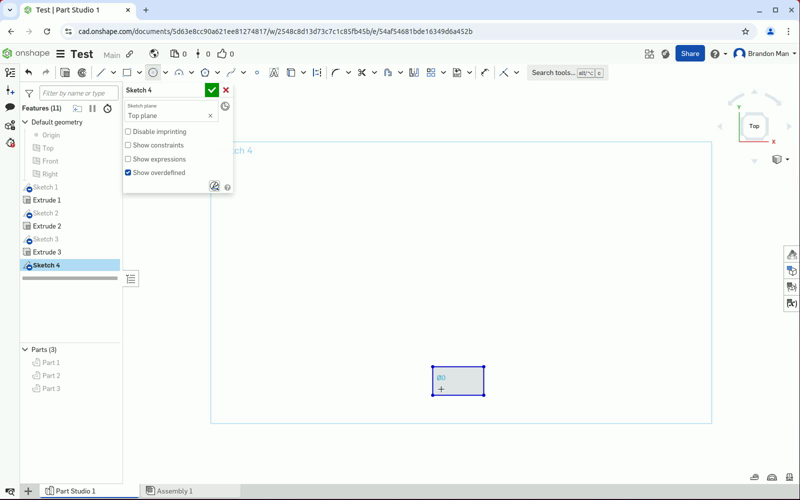
mouse_move(442, 388)
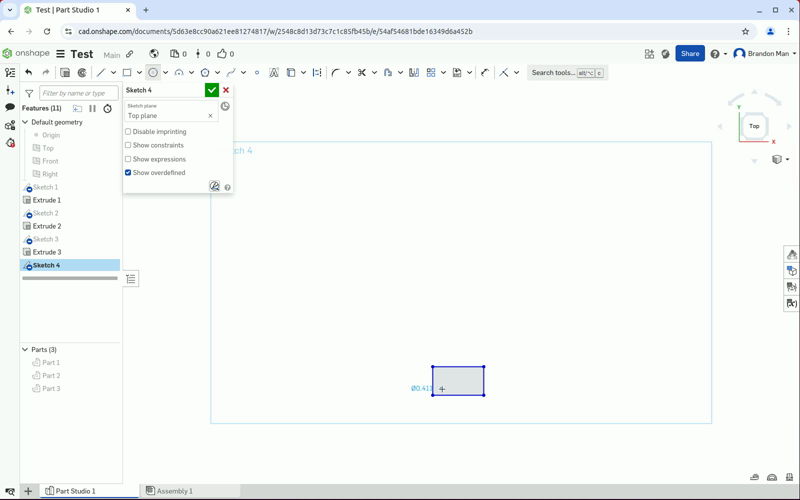
scroll(6)
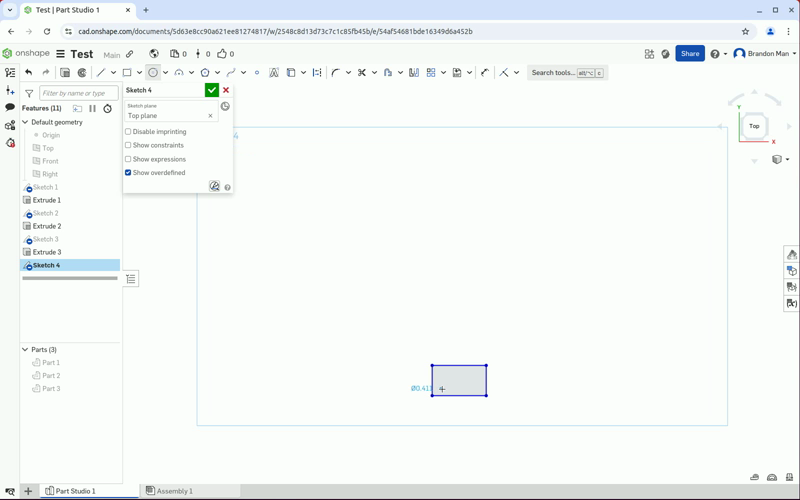
scroll(6)
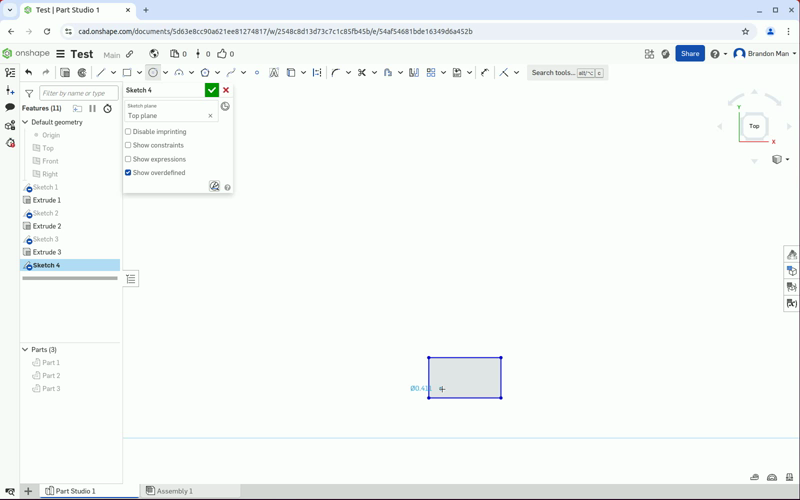
scroll(6)
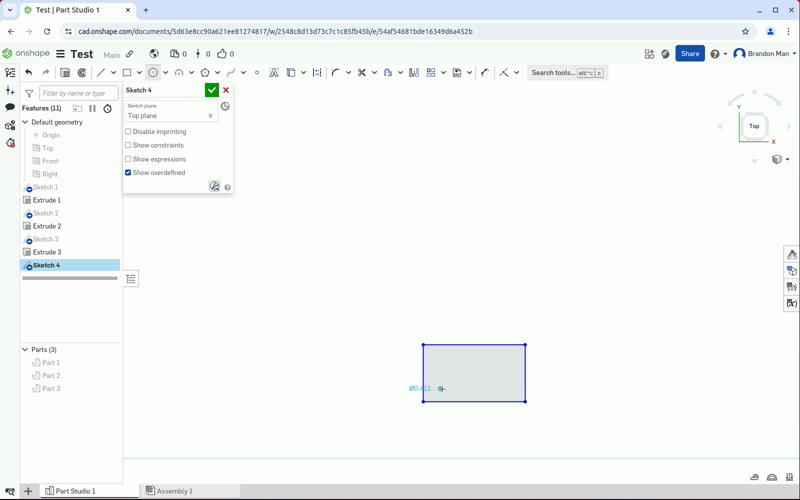
scroll(6)
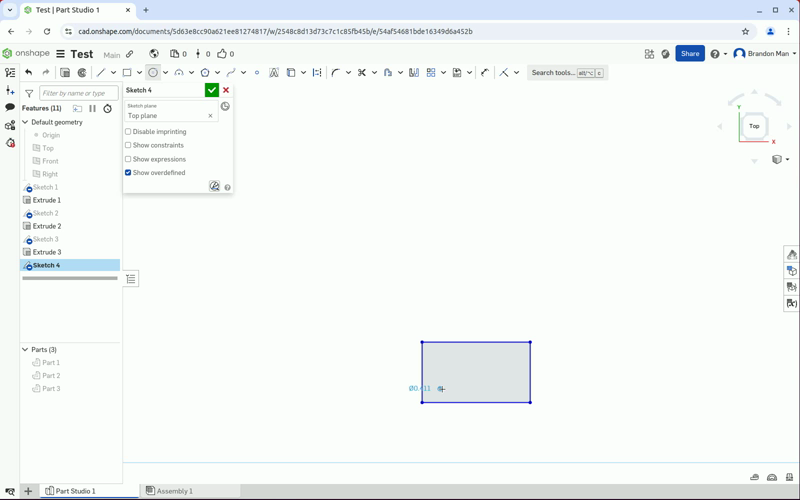
scroll(6)
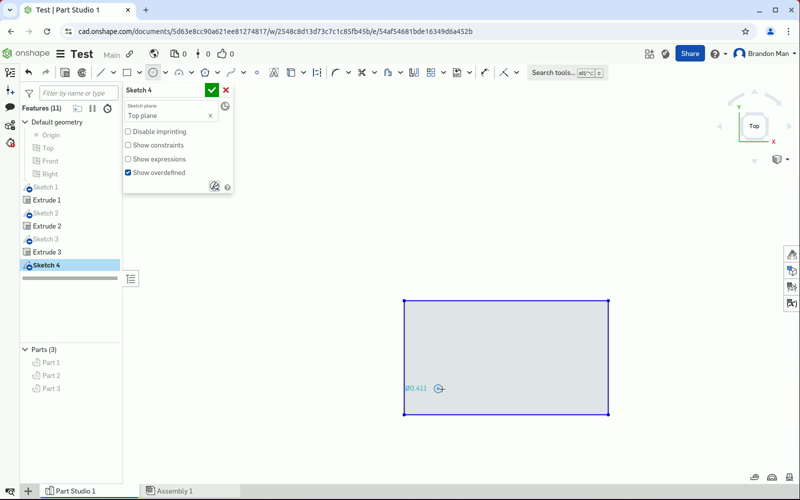
scroll(6)
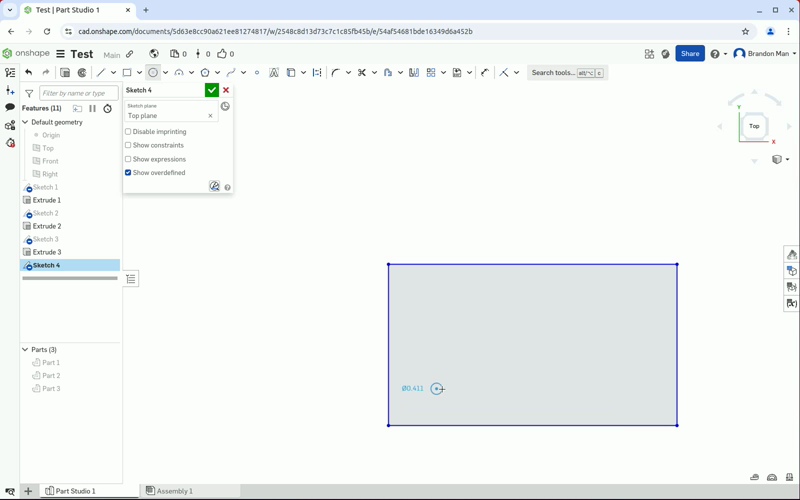
scroll(6)
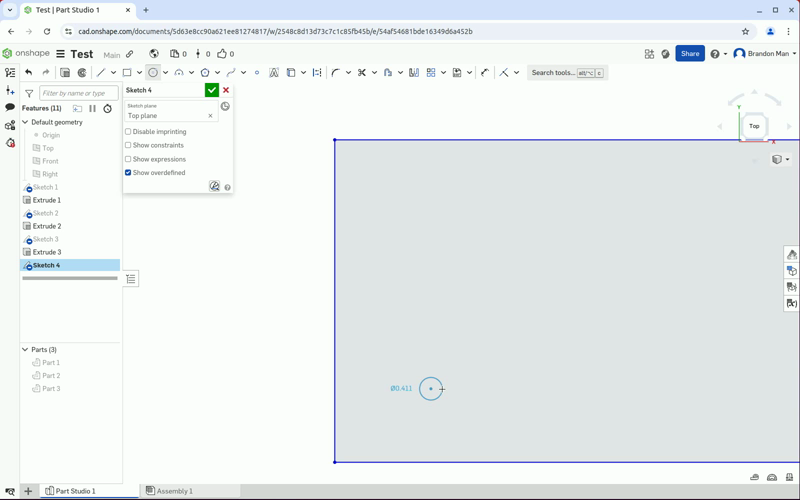
click(442, 388)
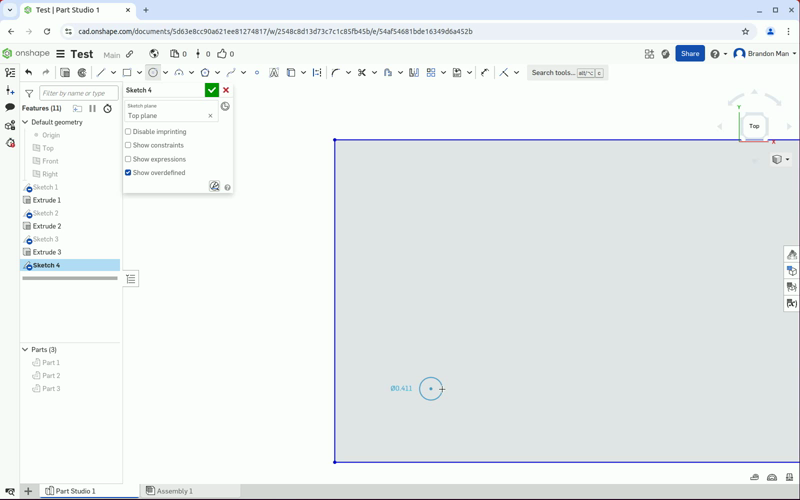
scroll(-6)
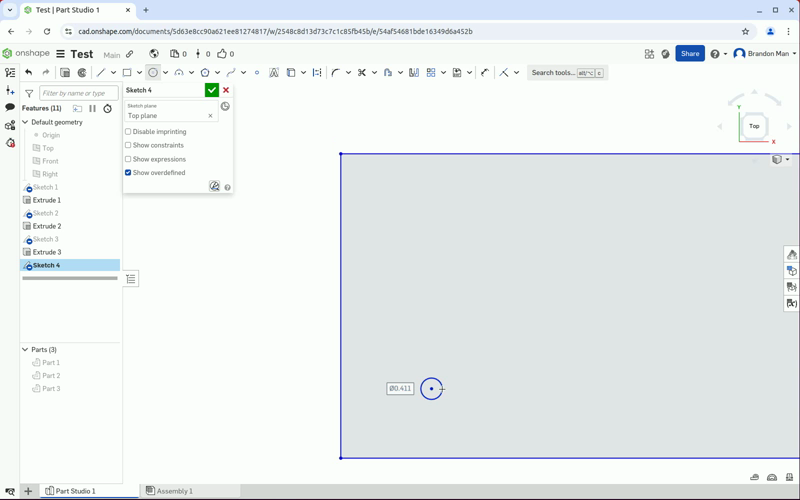
scroll(-6)
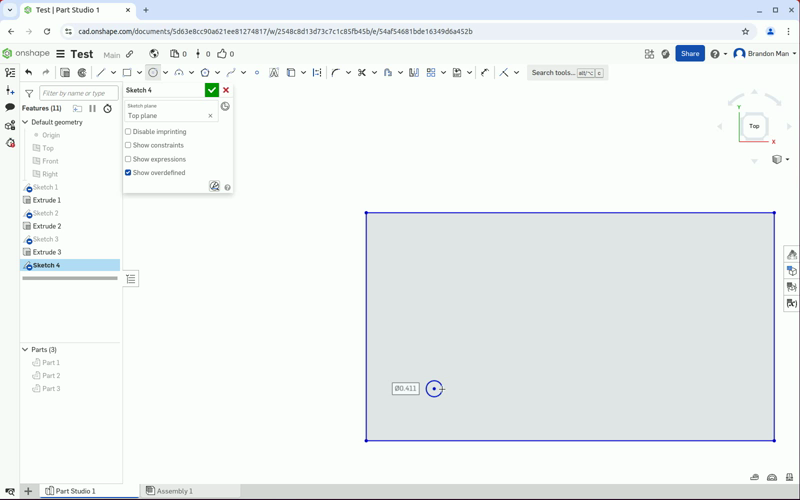
scroll(-6)
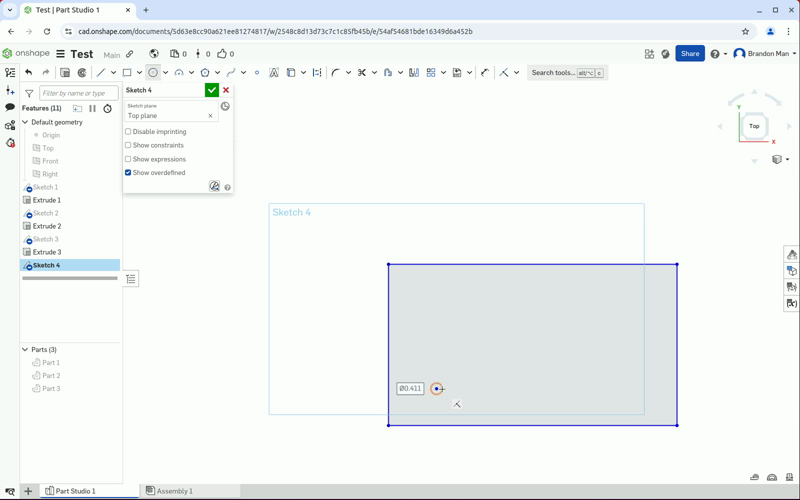
scroll(-6)
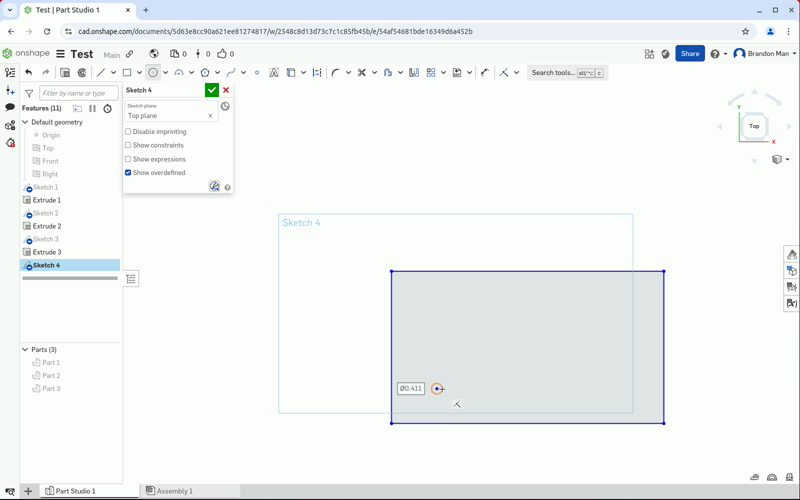
scroll(-6)
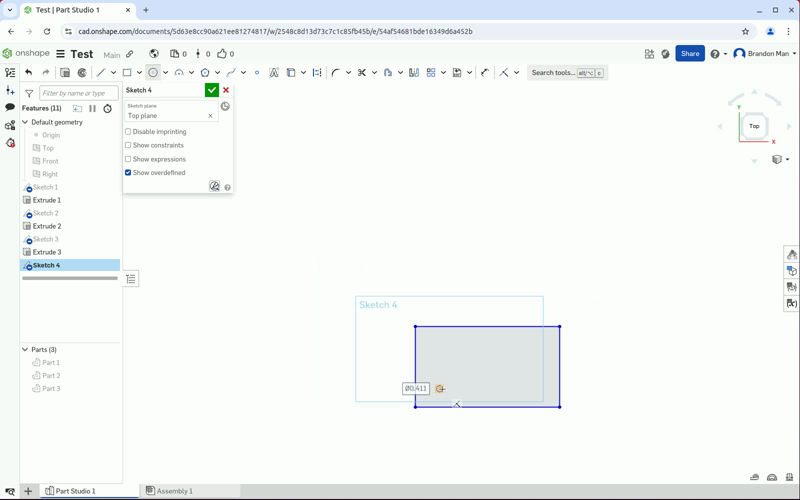
scroll(-6)
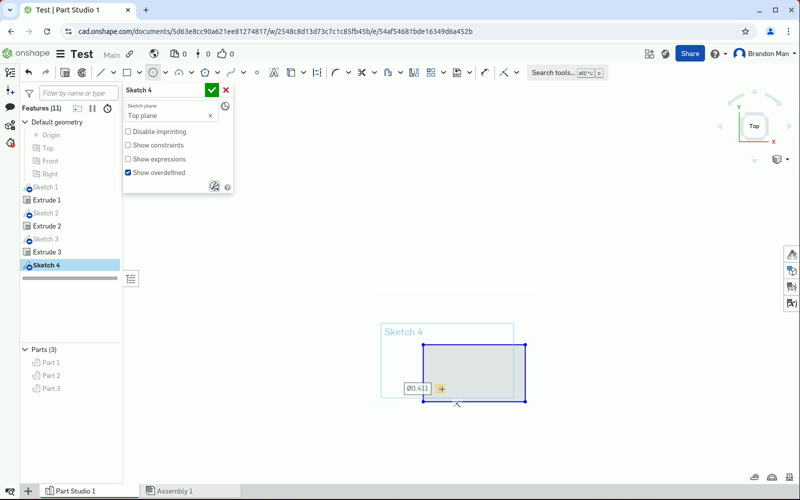
scroll(-6)
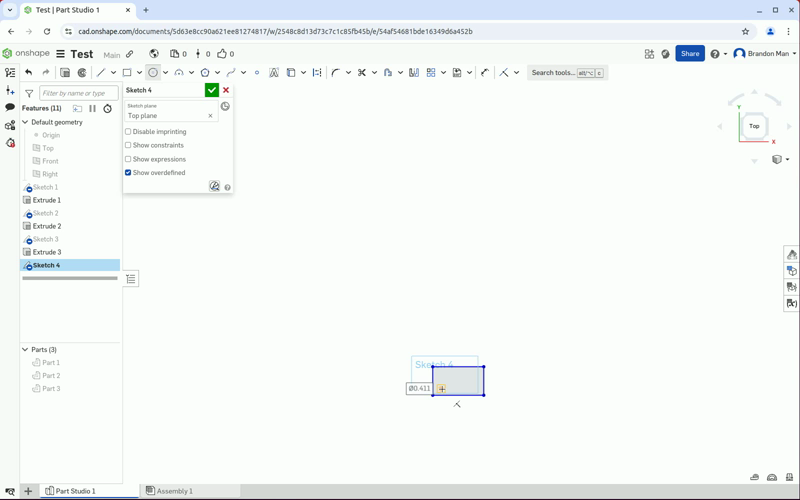
key(esc)
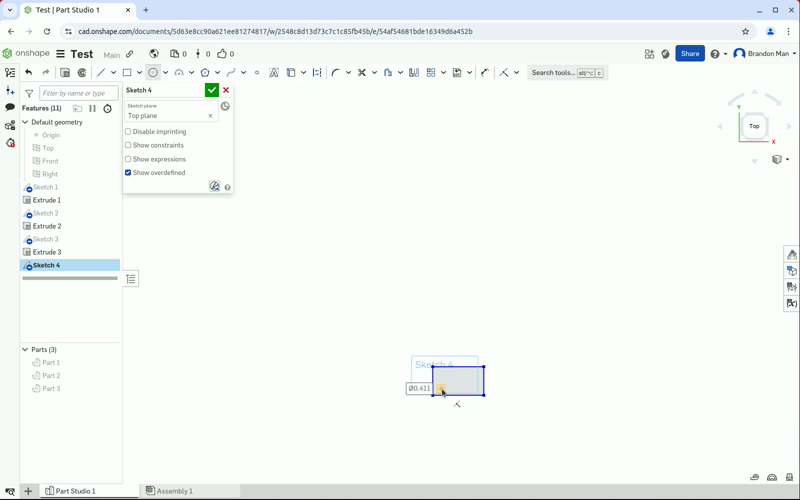
key(c)
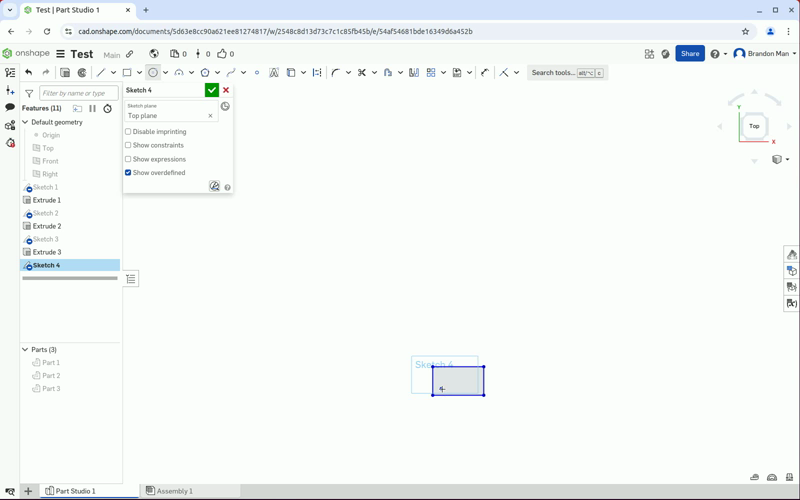
key_down(shift)
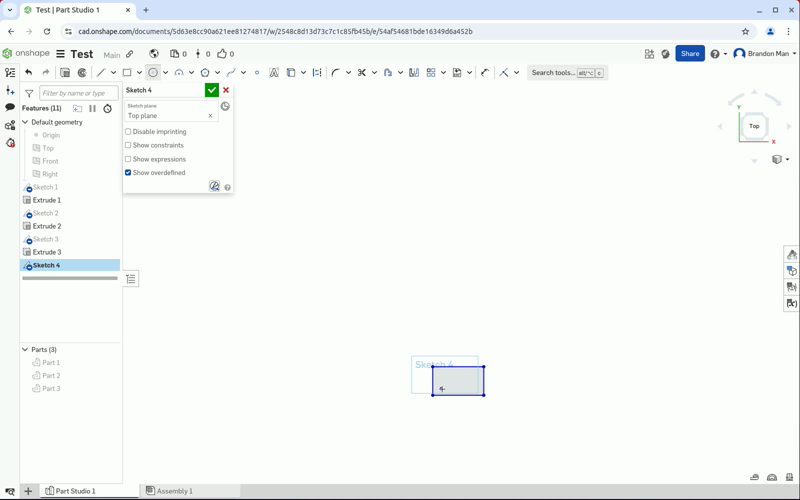
mouse_move(458, 388)
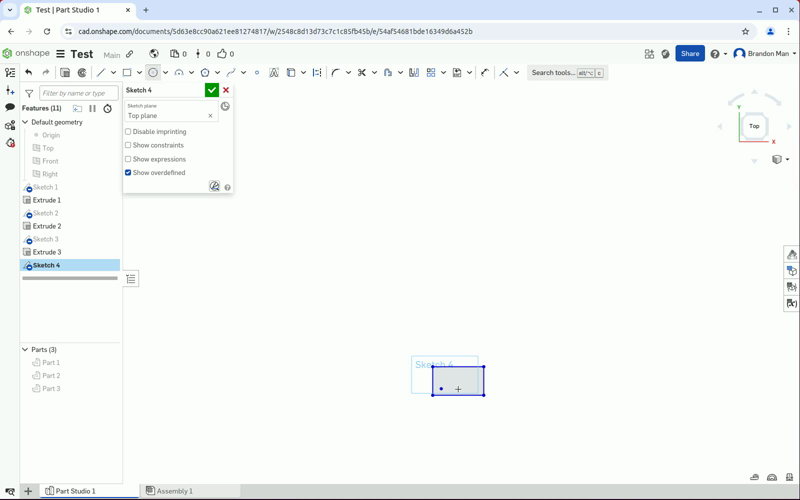
click(458, 388)
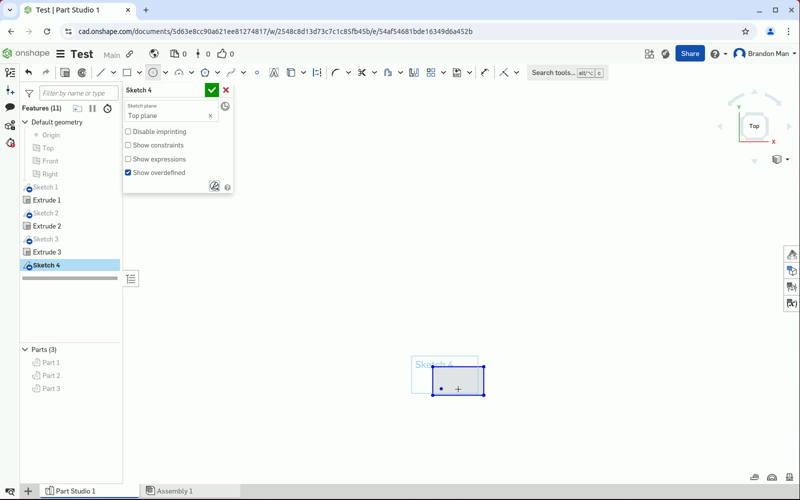
key_up(shift)
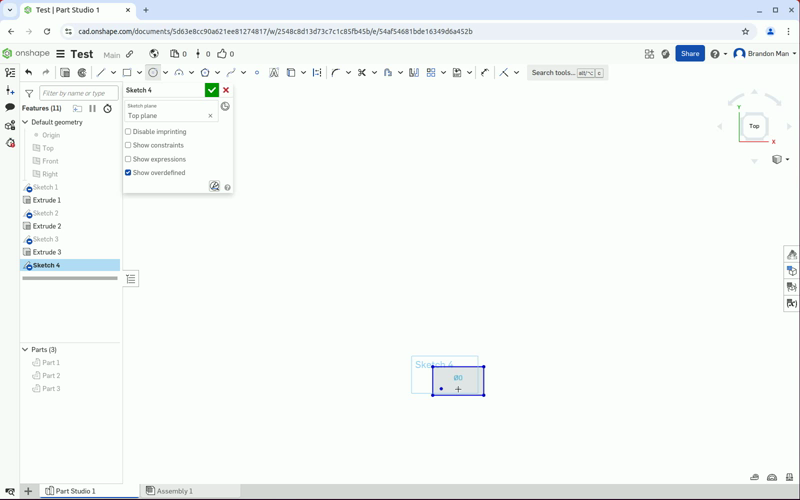
mouse_move(459, 388)
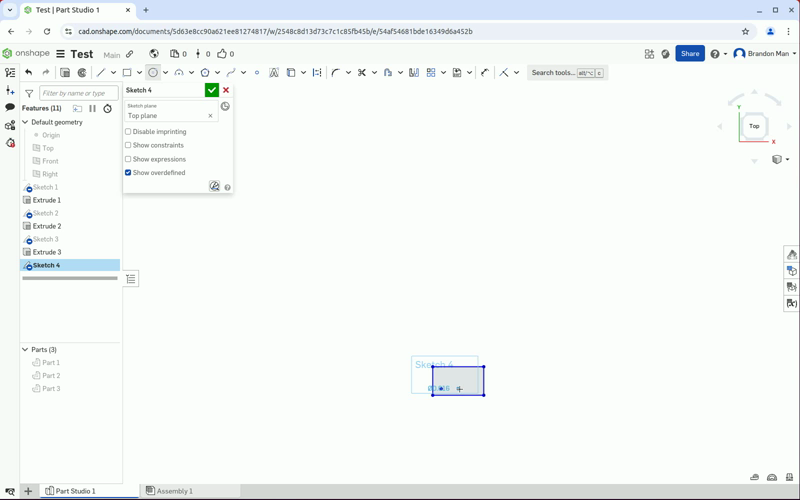
scroll(6)
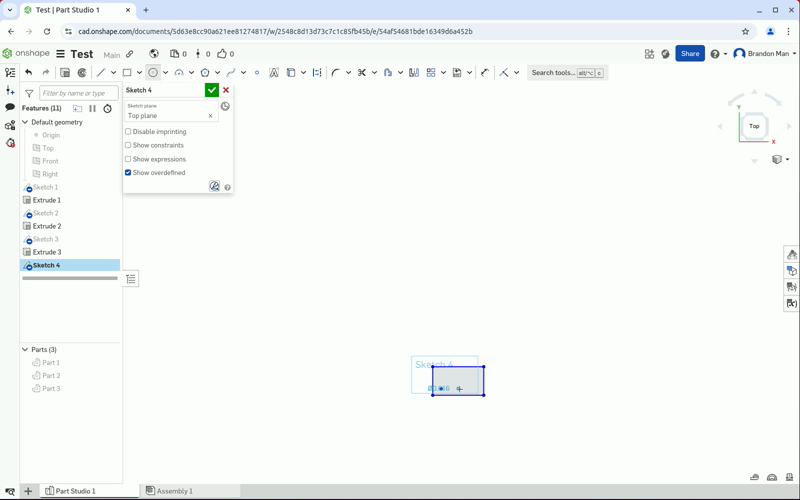
scroll(6)
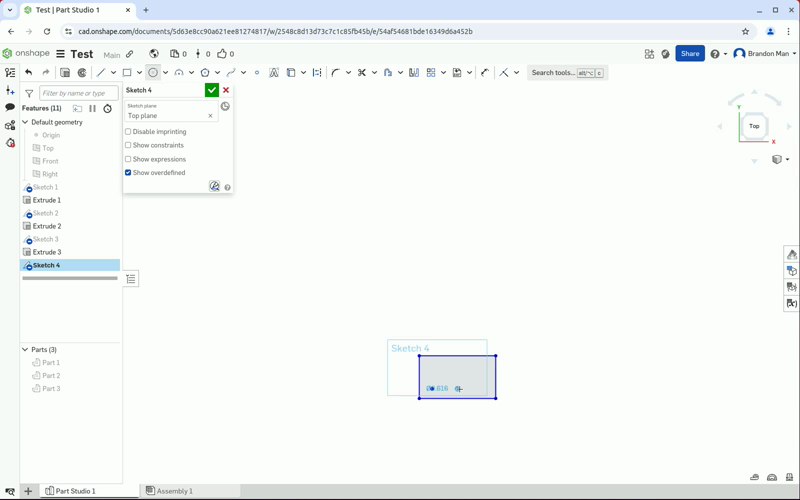
scroll(6)
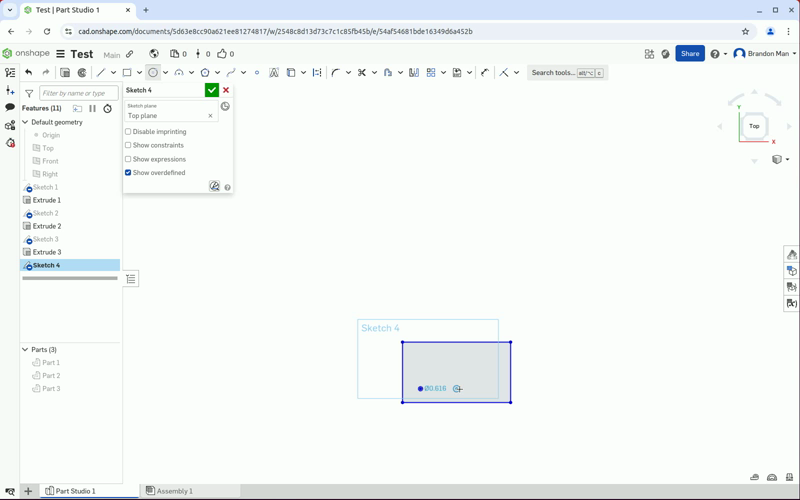
scroll(6)
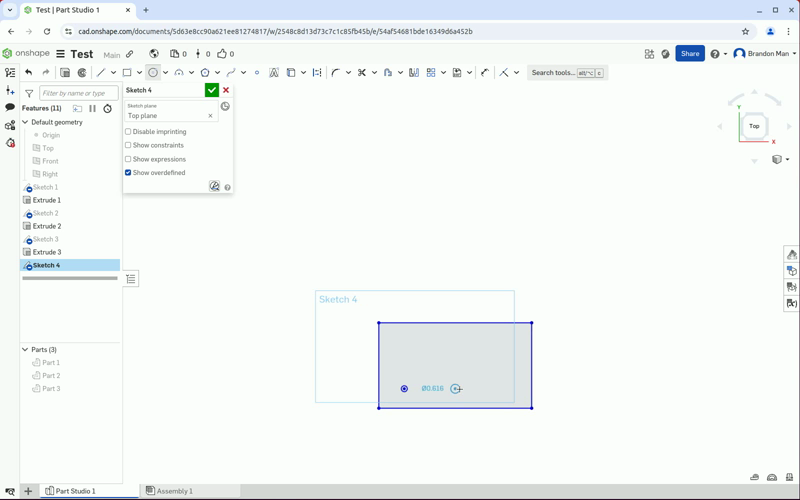
scroll(6)
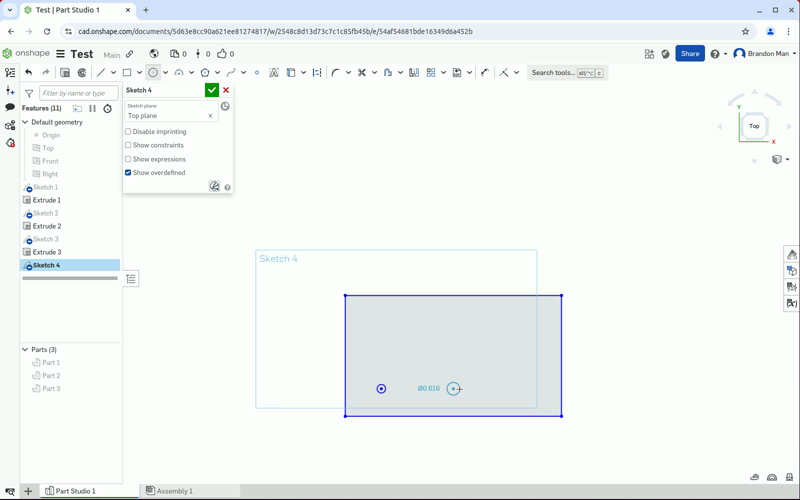
scroll(6)
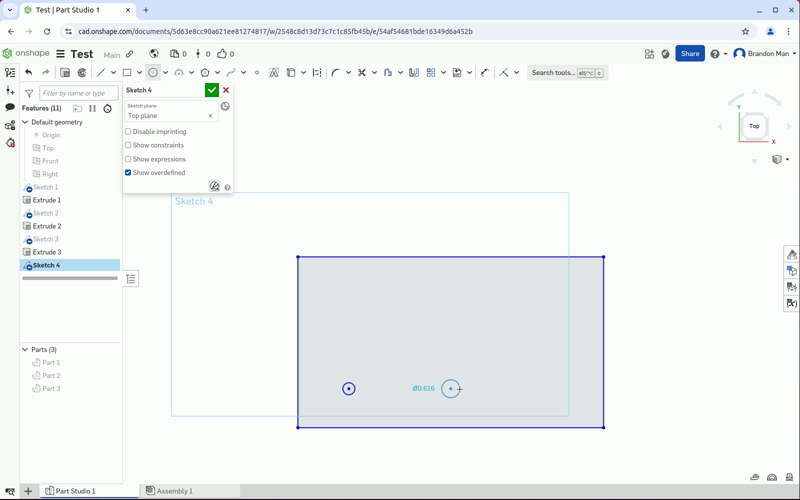
scroll(6)
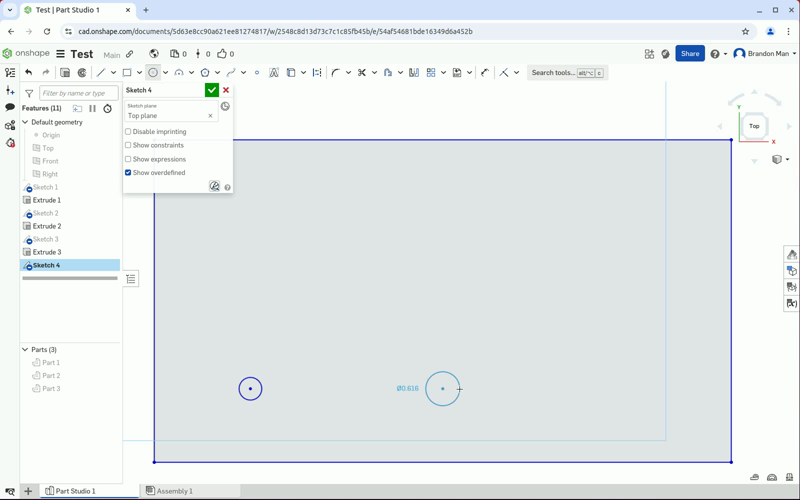
click(459, 388)
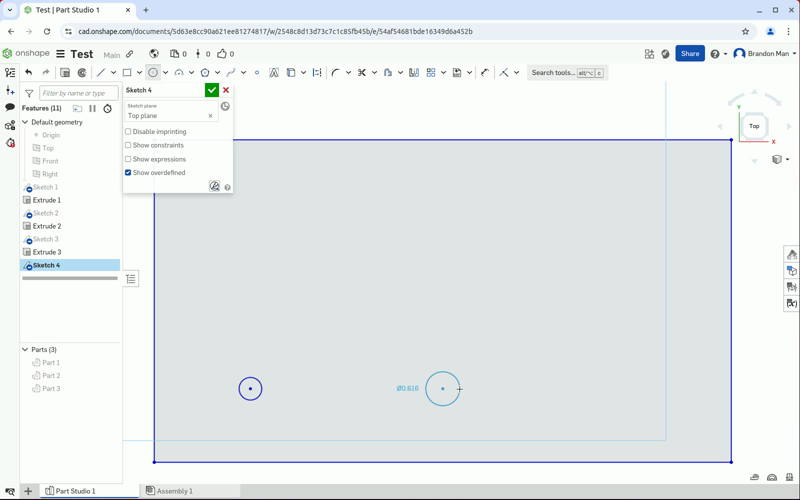
scroll(-6)
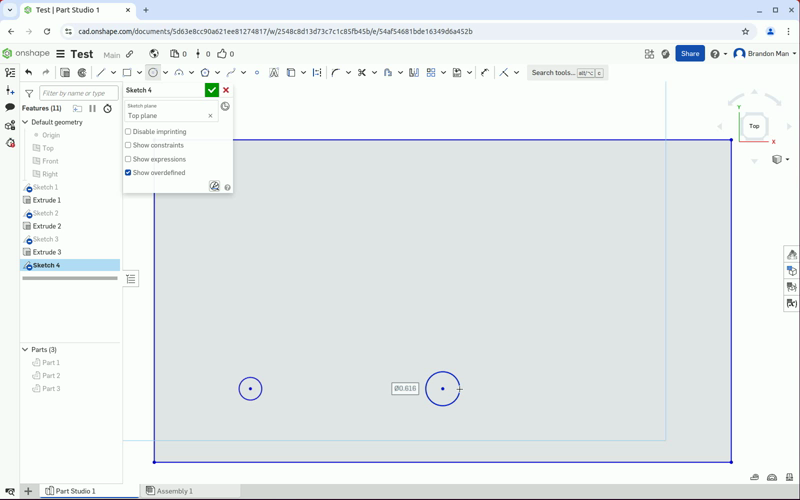
scroll(-6)
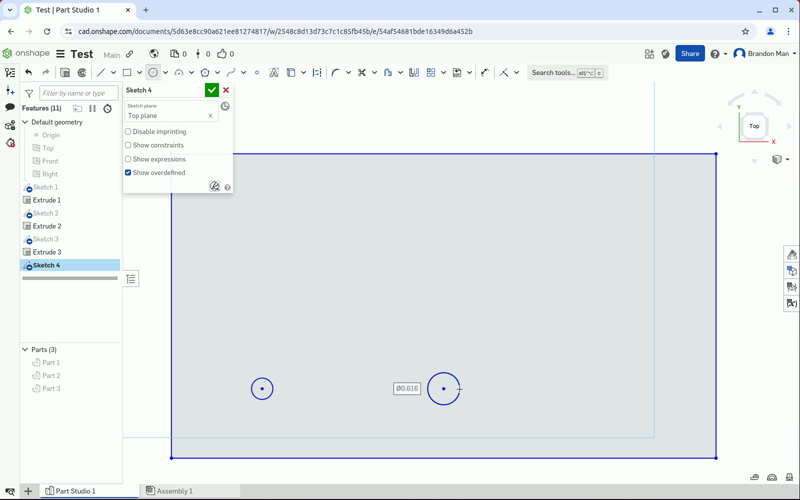
scroll(-6)
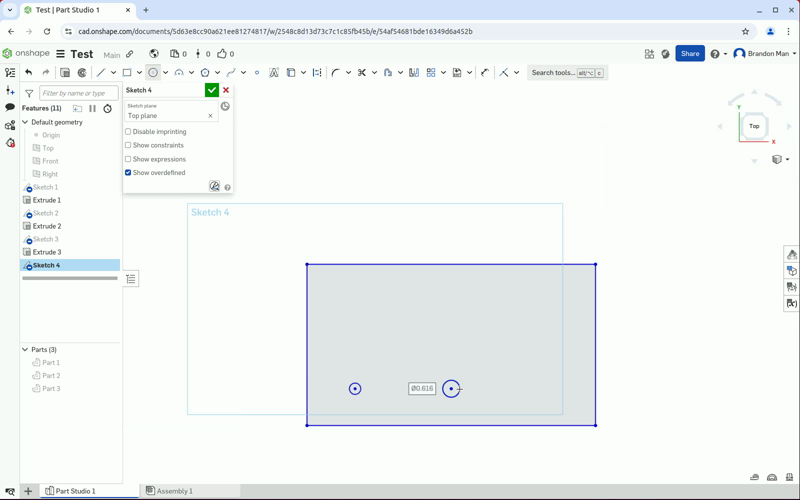
scroll(-6)
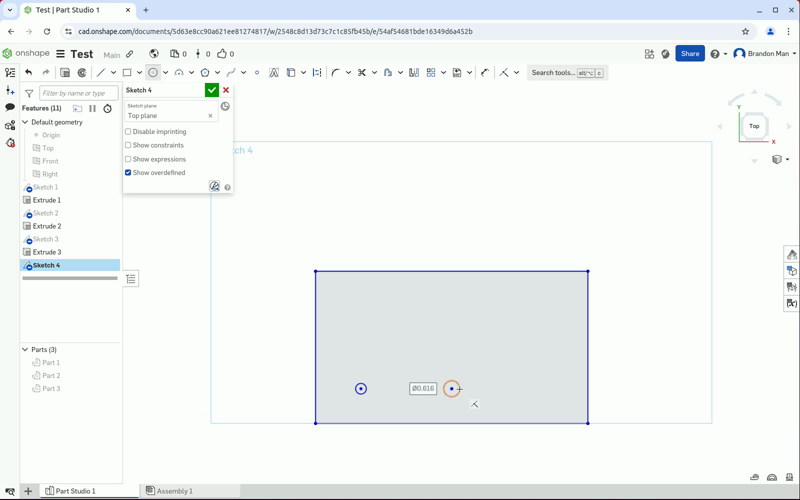
scroll(-6)
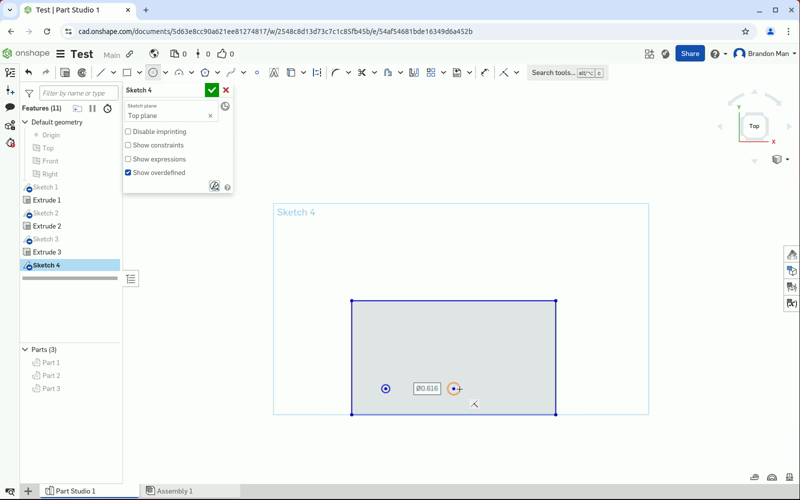
scroll(-6)
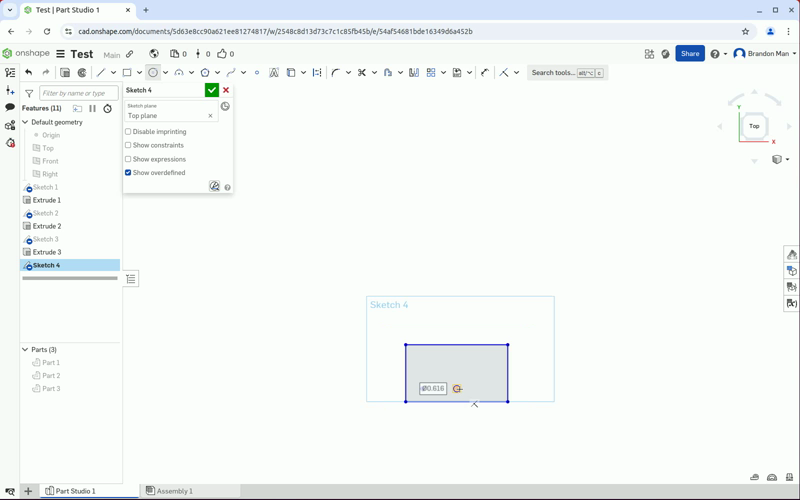
scroll(-6)
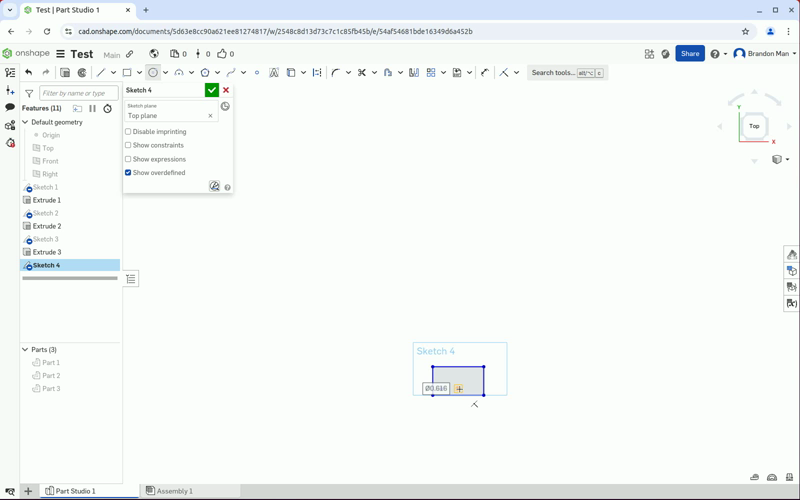
key(esc)
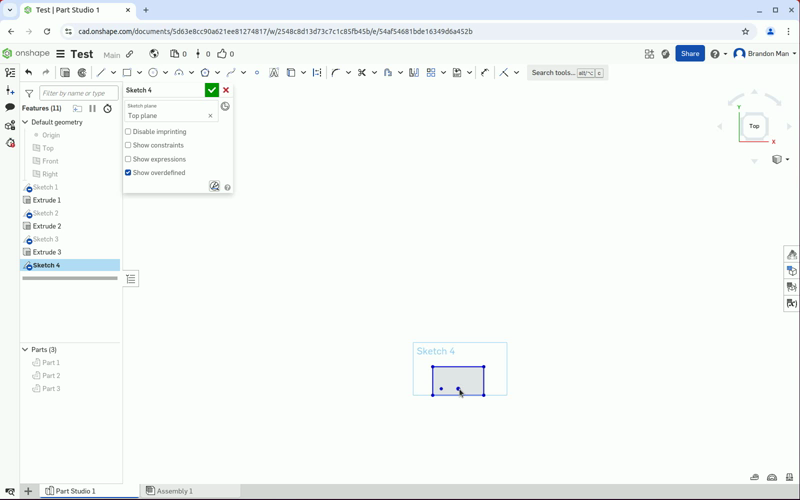
key(c)
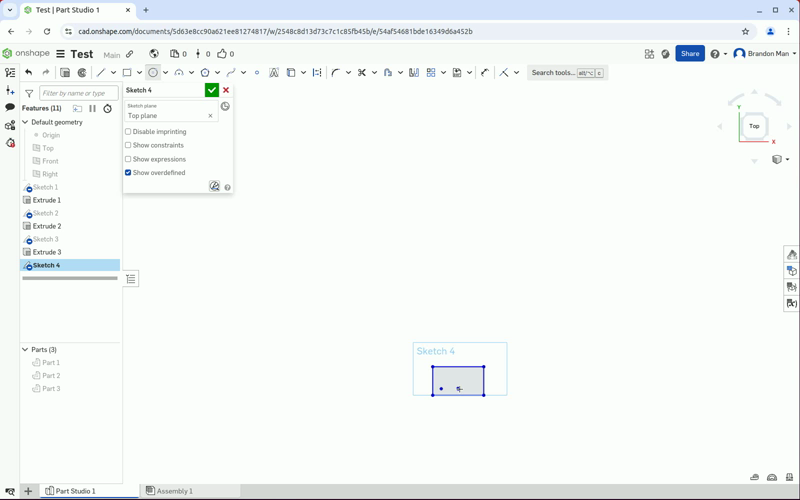
key_down(shift)
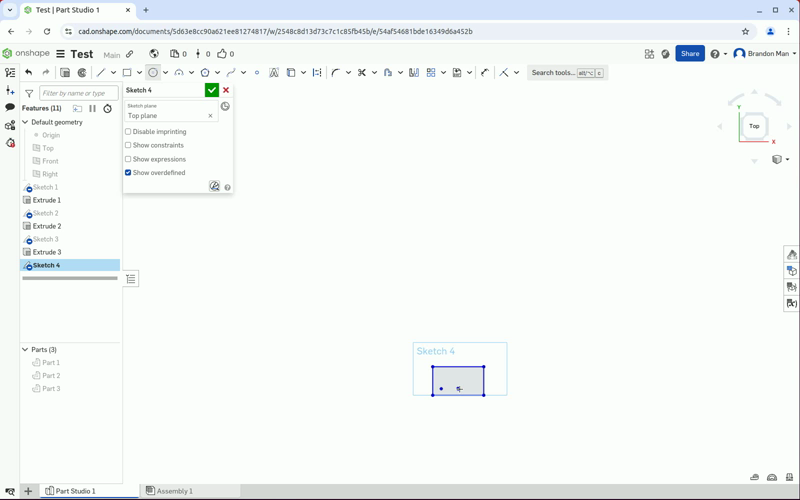
mouse_move(474, 388)
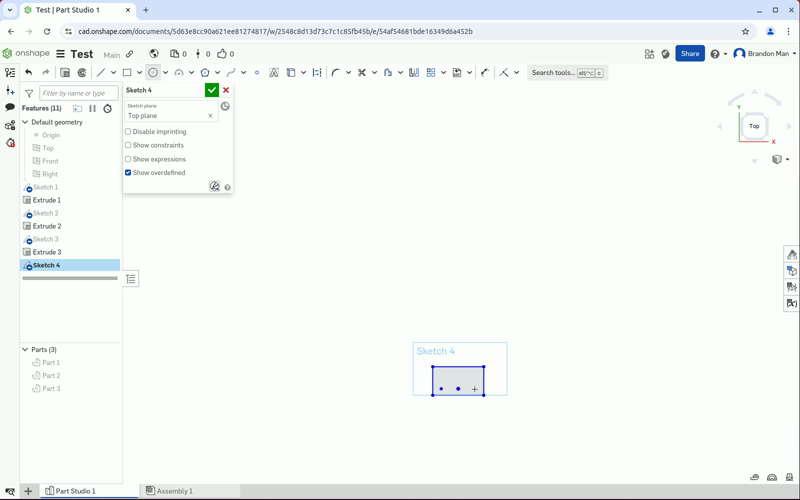
click(474, 388)
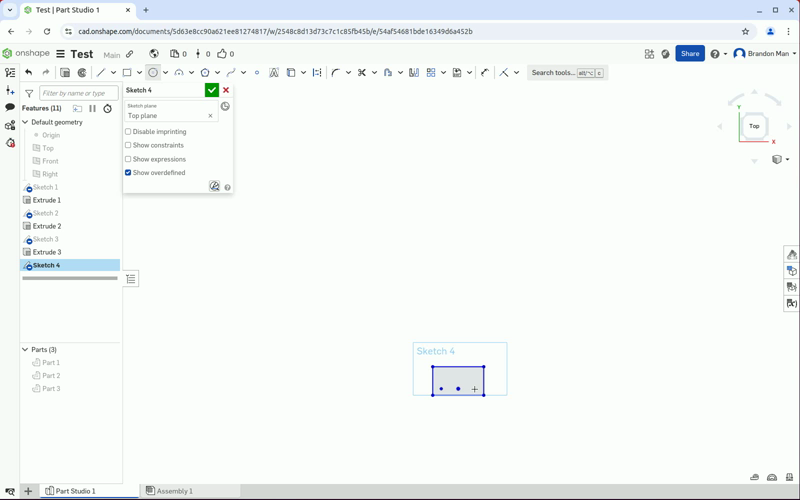
key_up(shift)
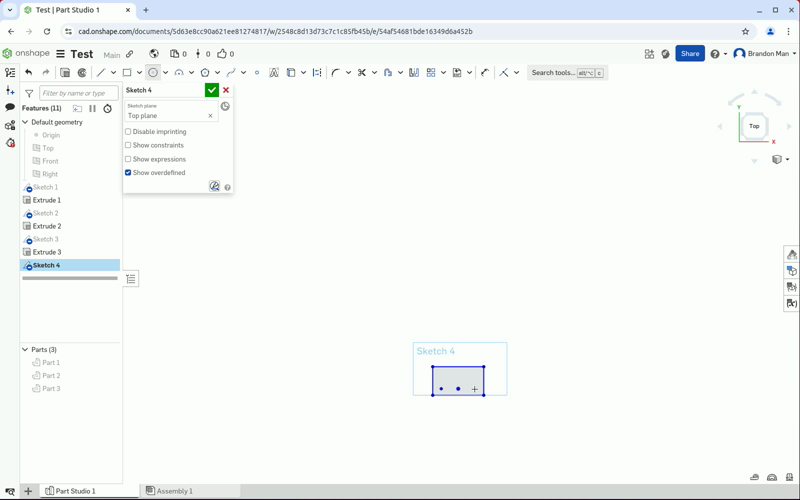
mouse_move(476, 388)
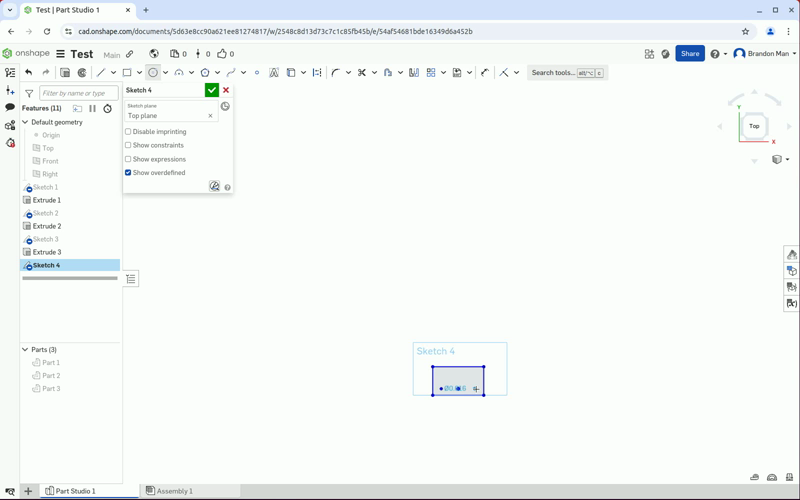
scroll(6)
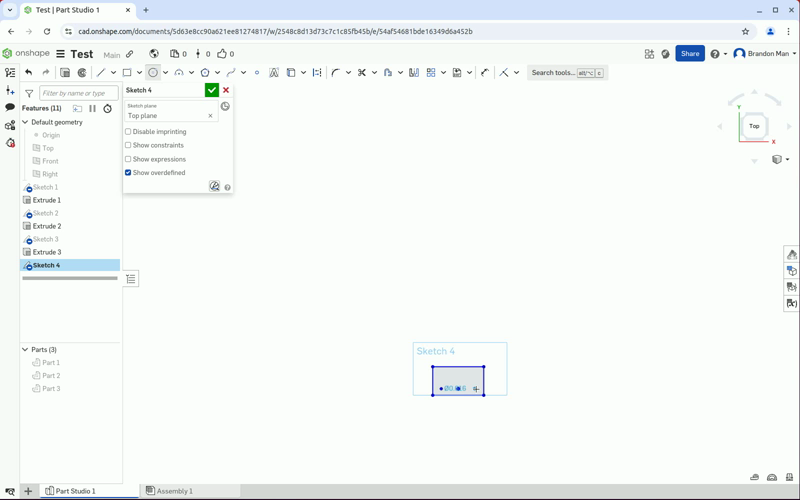
scroll(6)
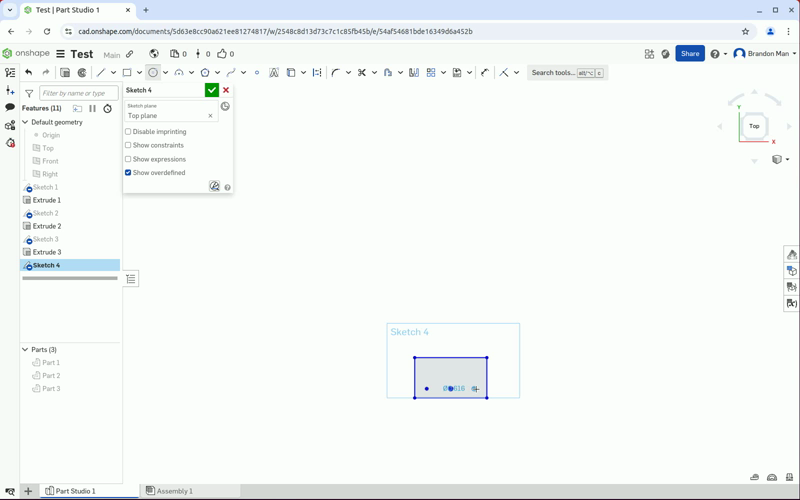
scroll(6)
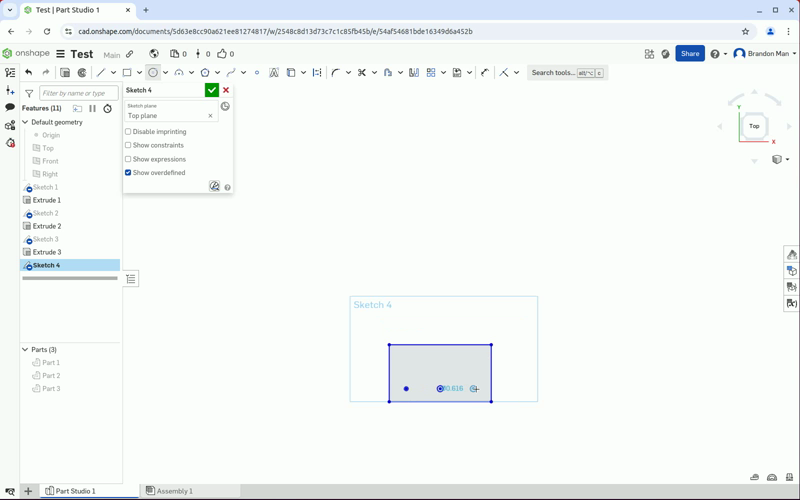
scroll(6)
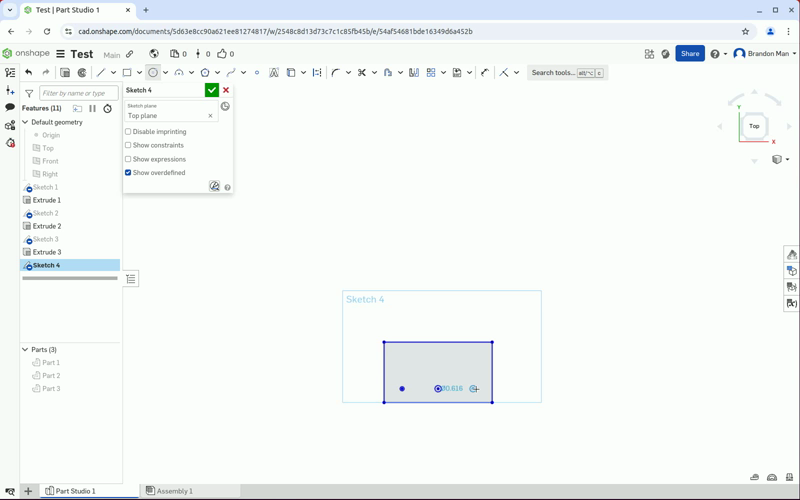
scroll(6)
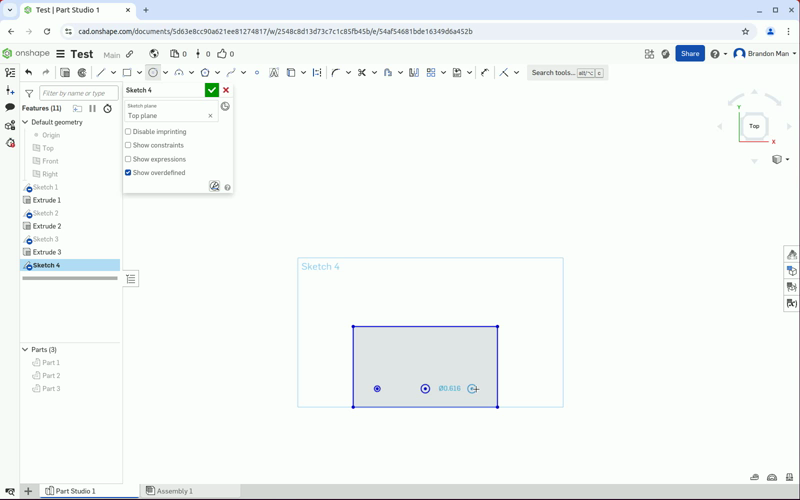
scroll(6)
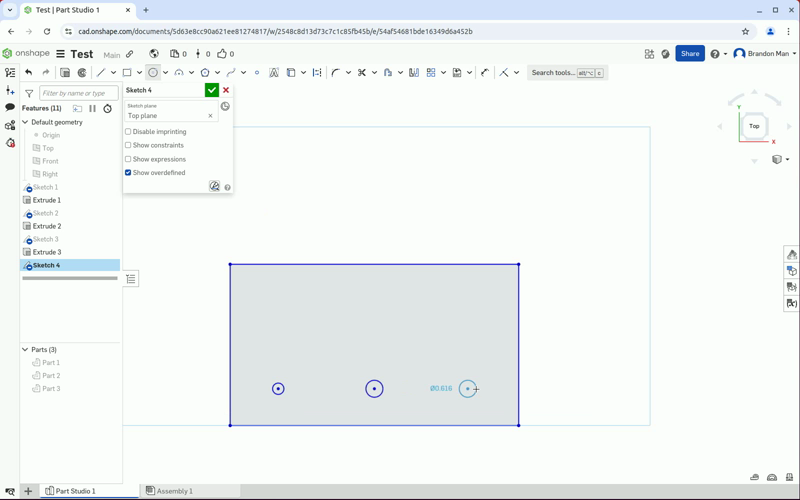
scroll(6)
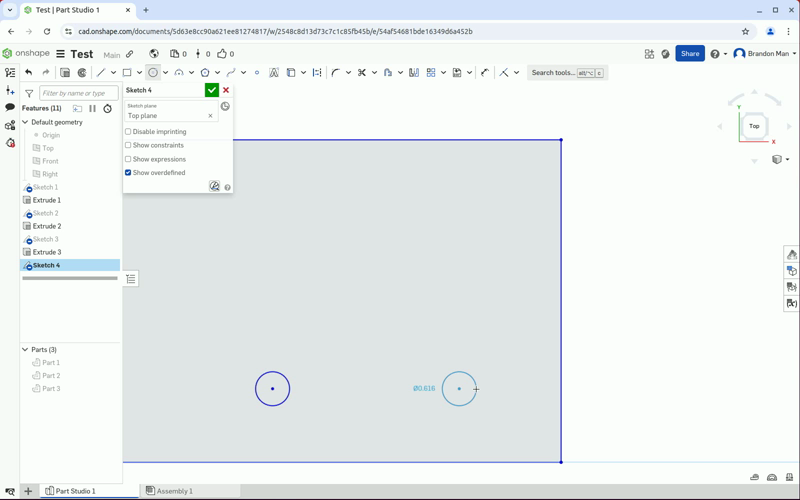
click(476, 388)
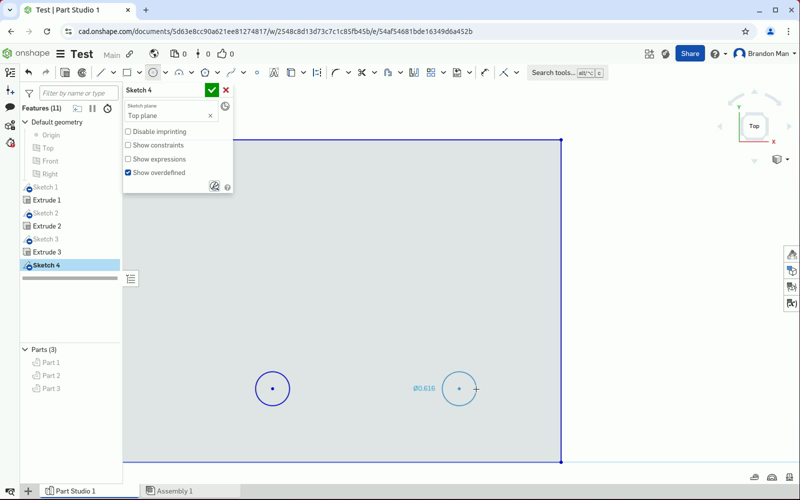
scroll(-6)
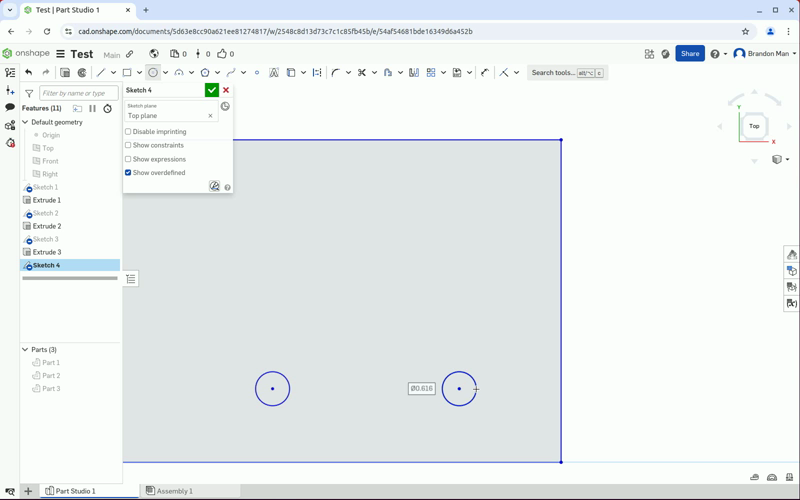
scroll(-6)
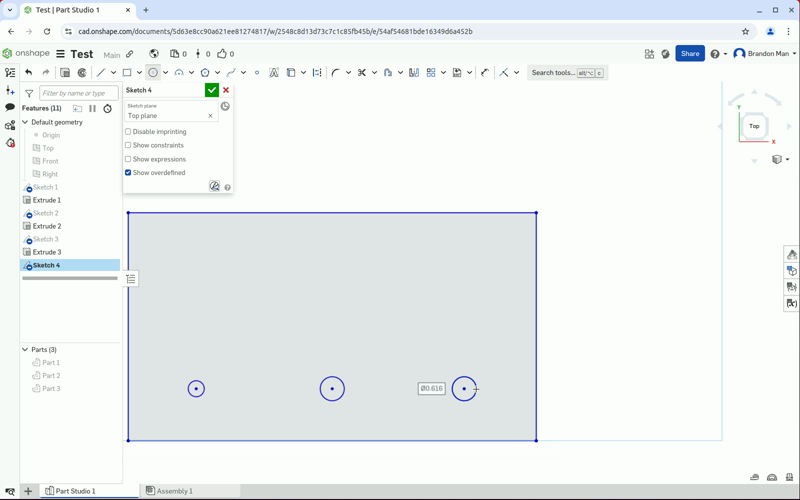
scroll(-6)
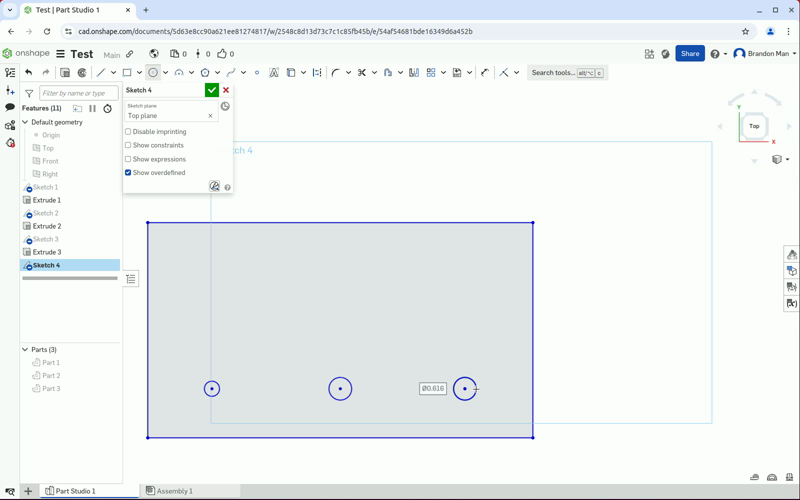
scroll(-6)
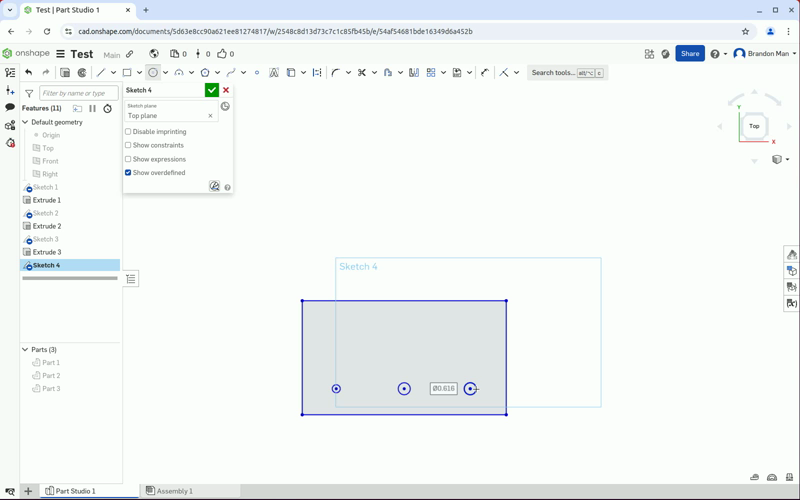
scroll(-6)
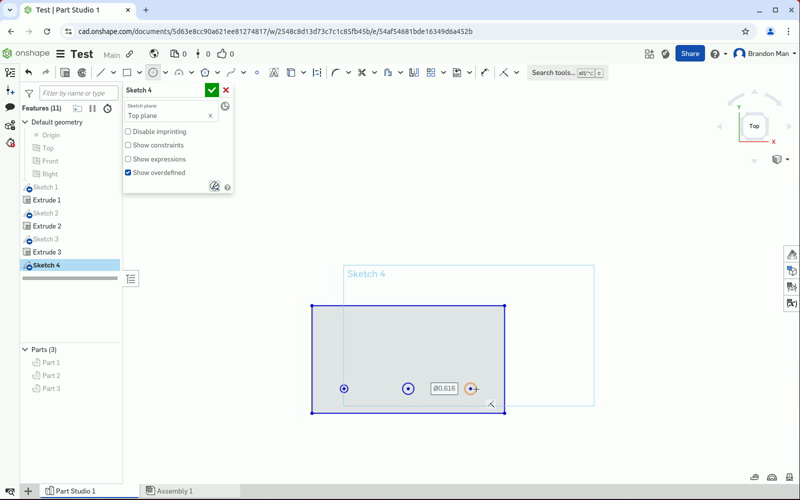
scroll(-6)
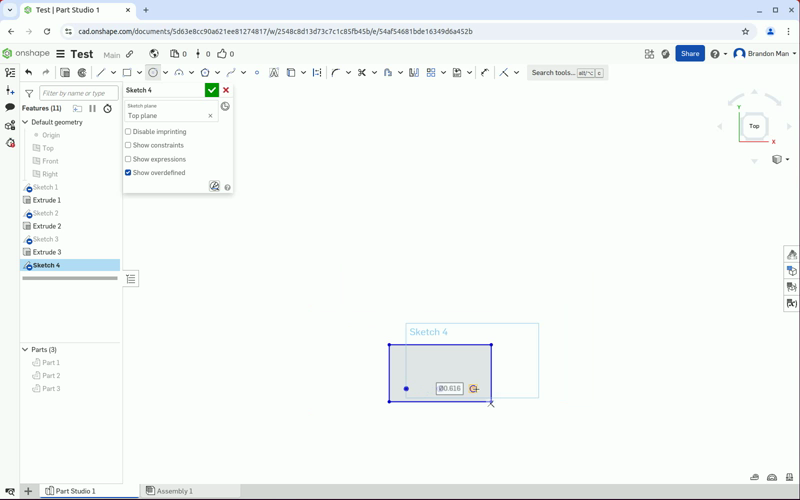
scroll(-6)
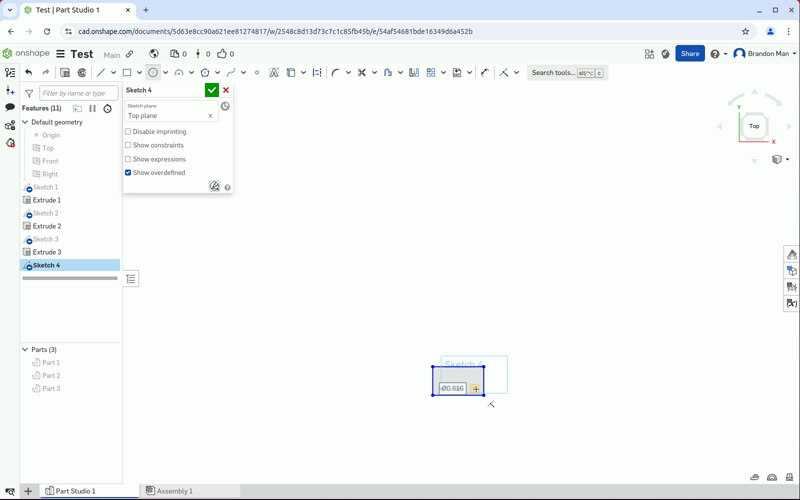
key(esc)
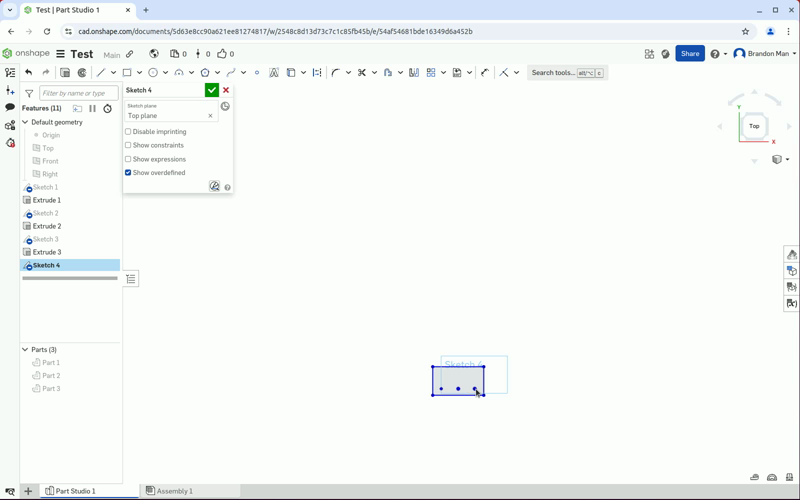
mouse_move(477, 383)
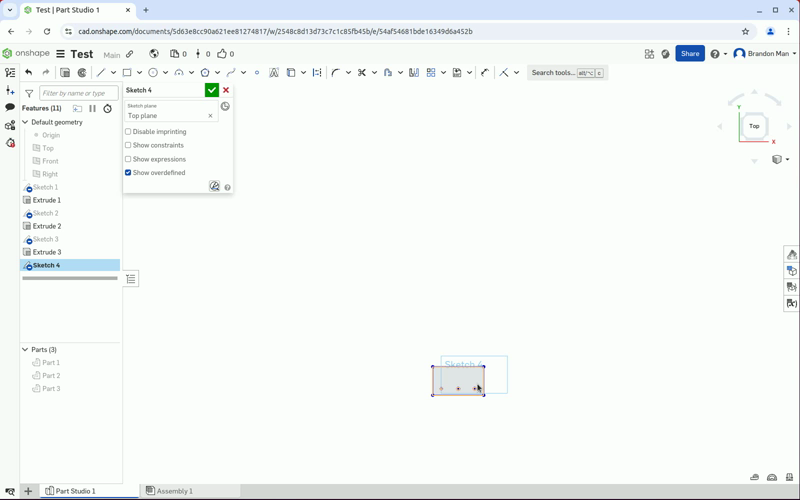
scroll(6)
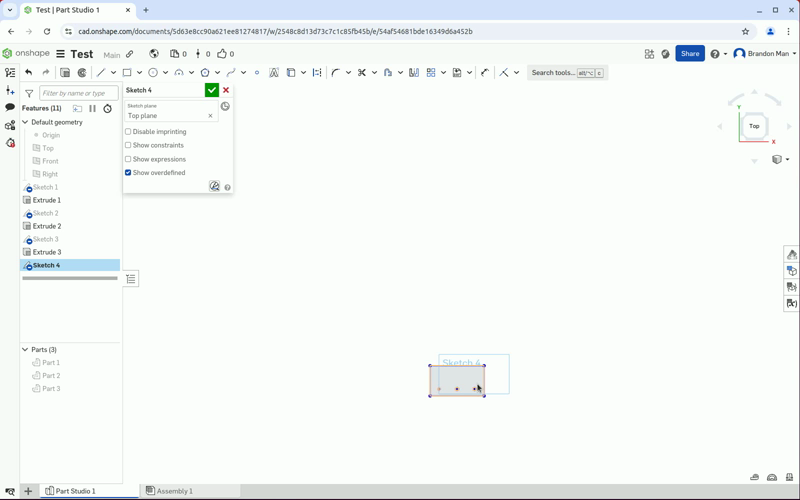
scroll(6)
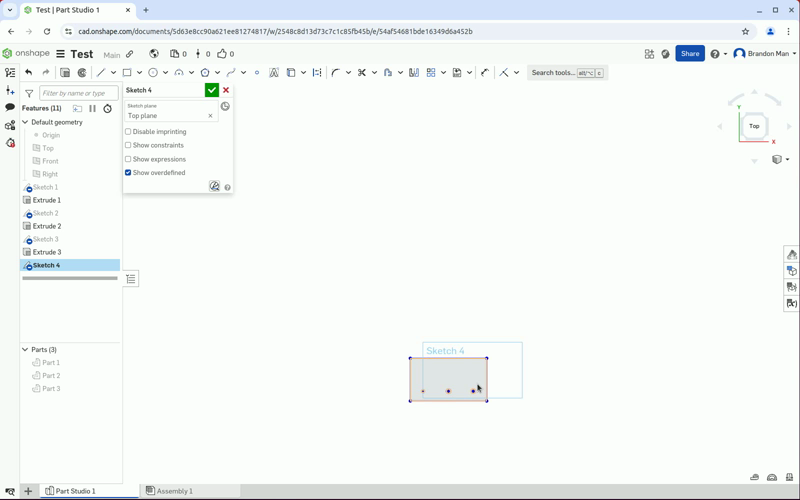
scroll(6)
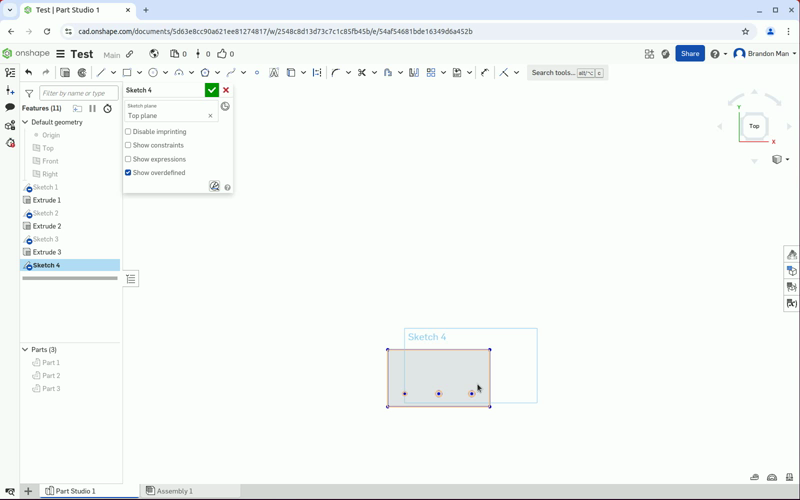
scroll(6)
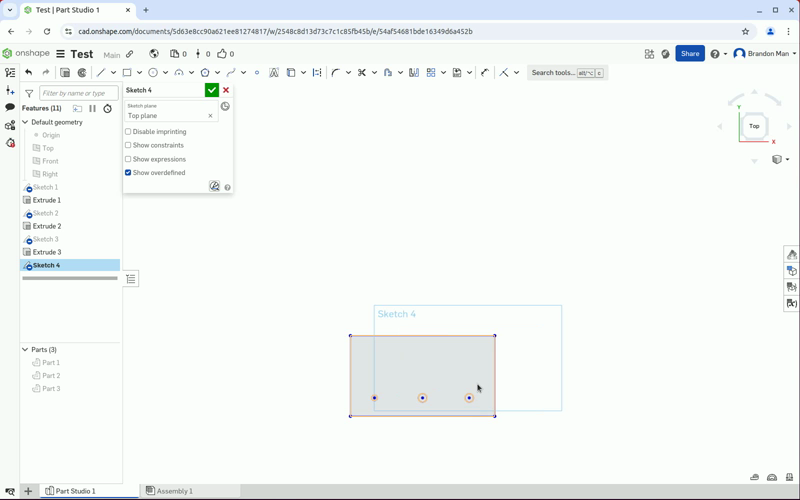
scroll(6)
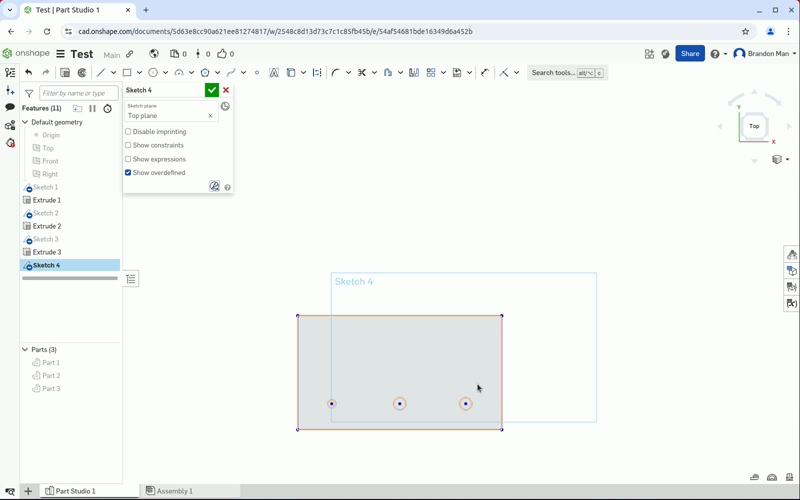
scroll(6)
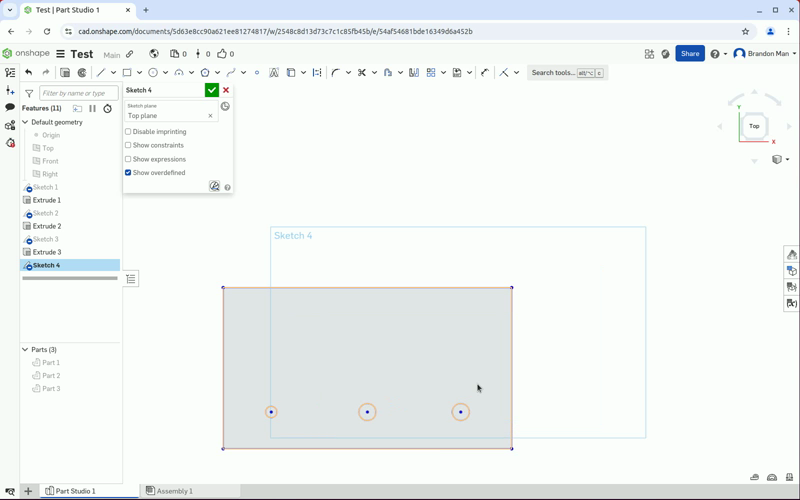
scroll(6)
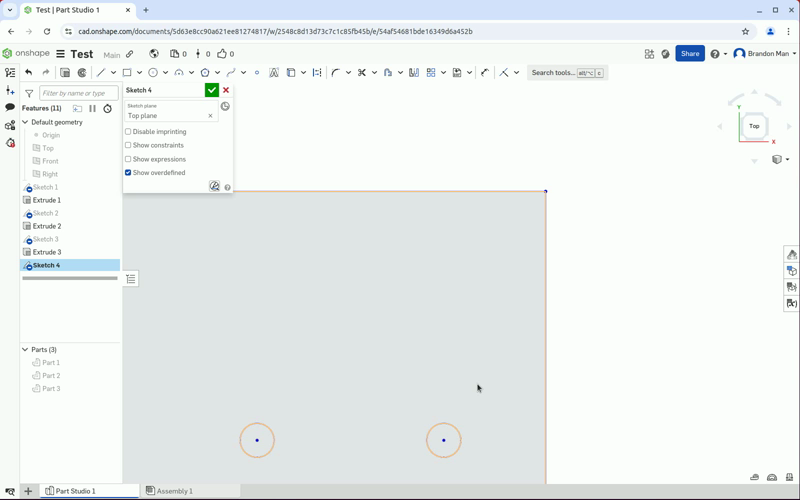
click(477, 383)
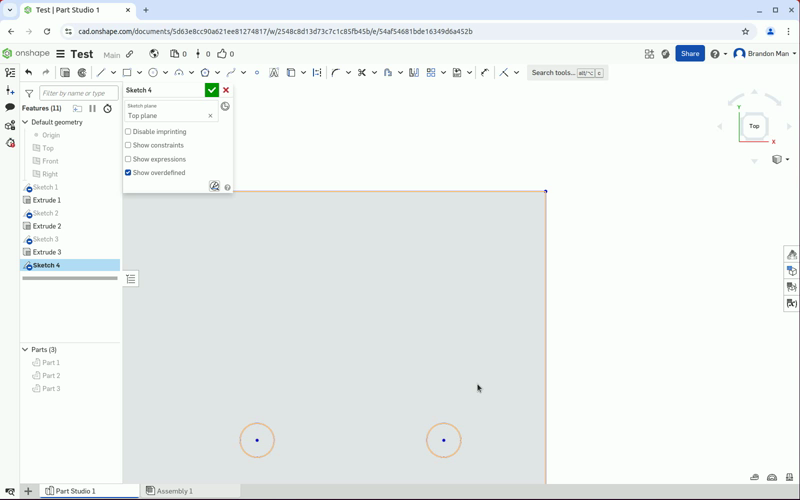
scroll(-6)
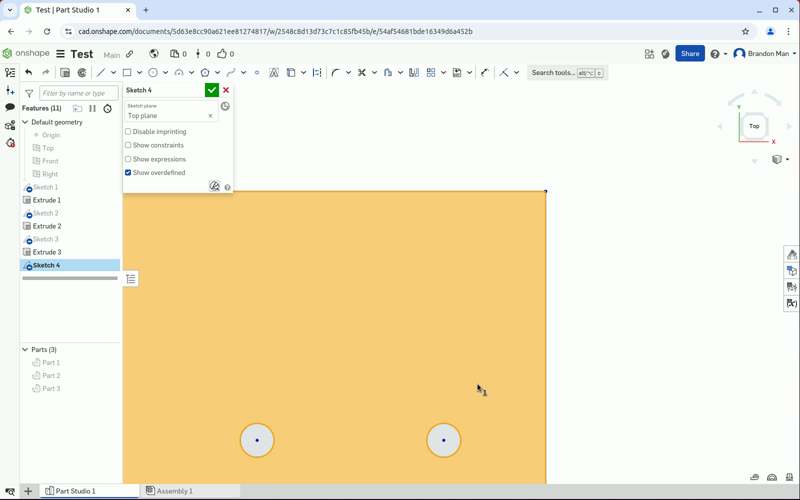
scroll(-6)
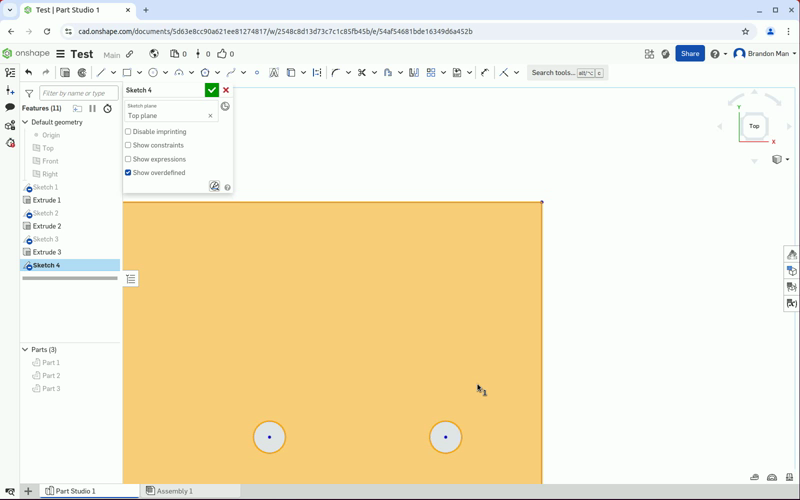
scroll(-6)
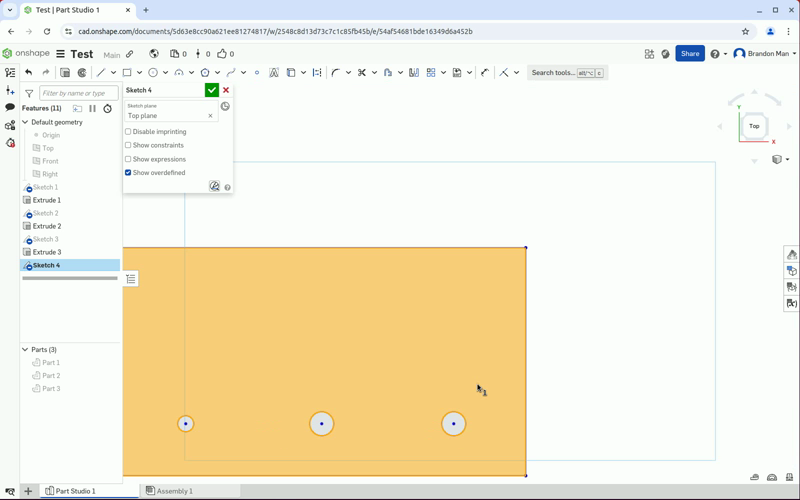
scroll(-6)
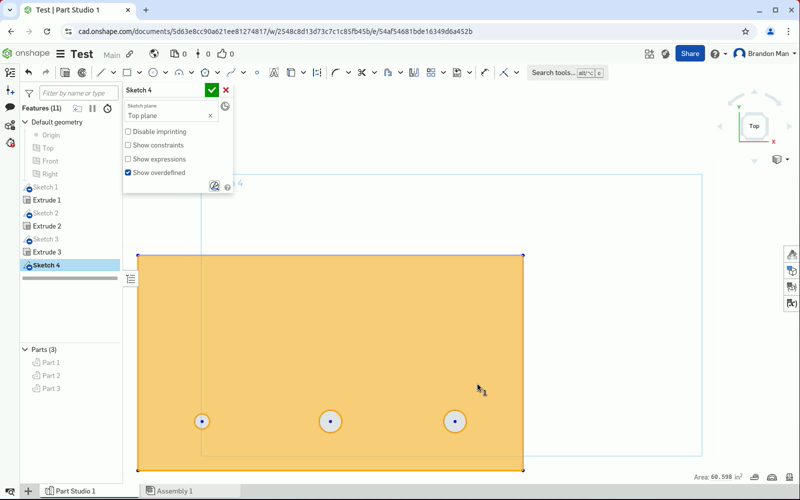
scroll(-6)
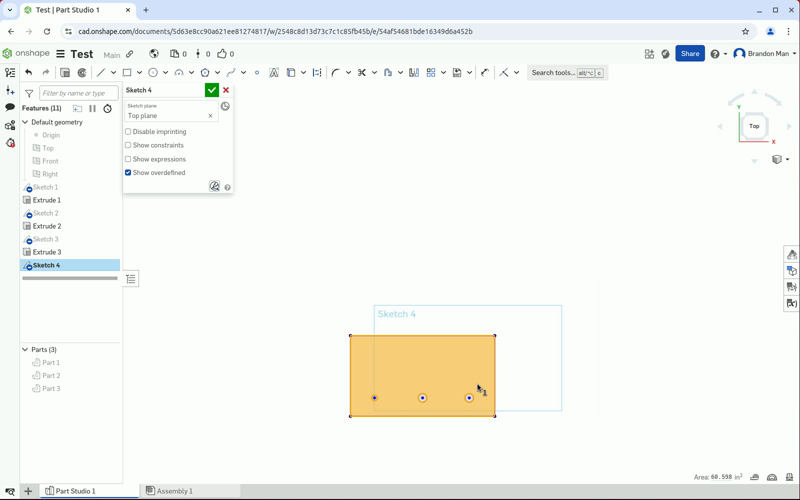
scroll(-6)
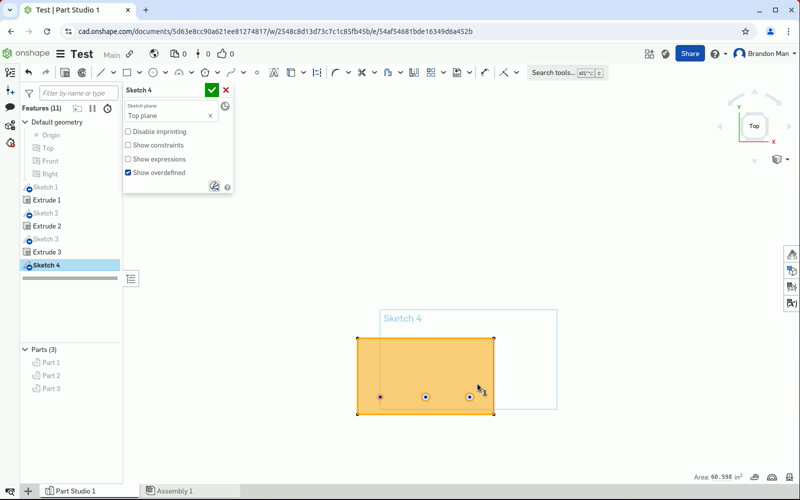
scroll(-6)
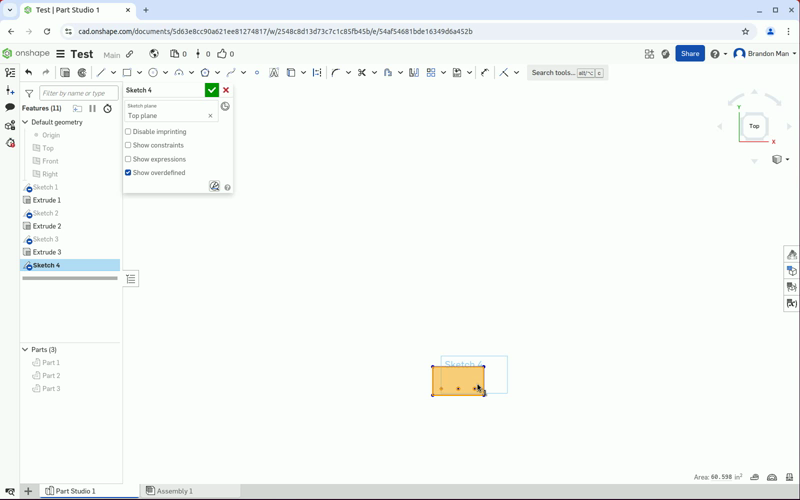
mouse_move(73, 352)
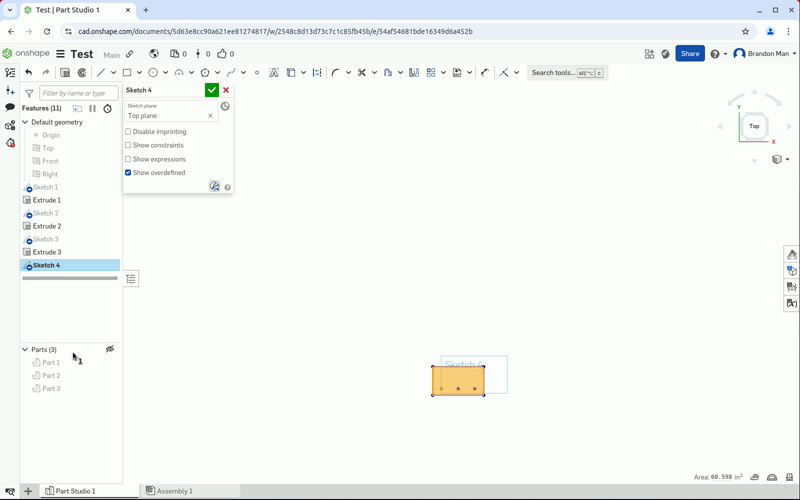
key(shift+y)
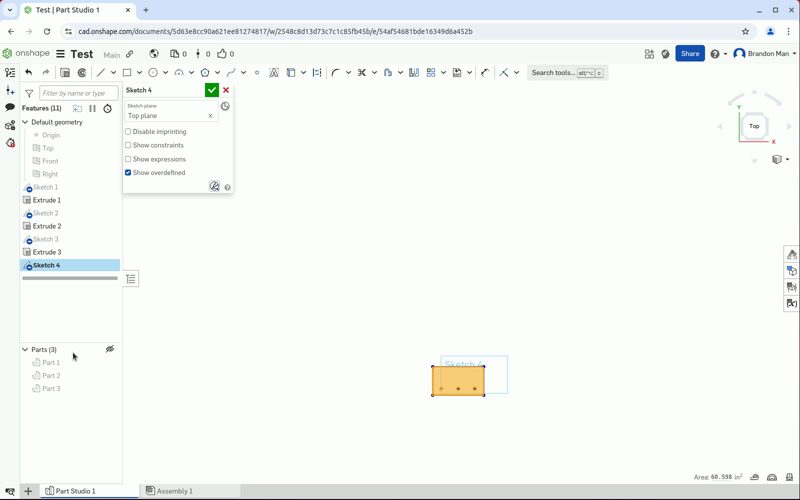
key(shift+e)
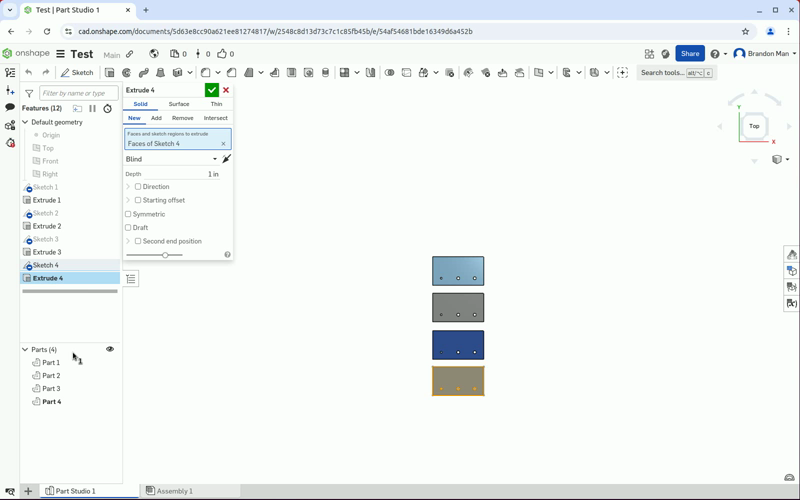
mouse_move(143, 106)
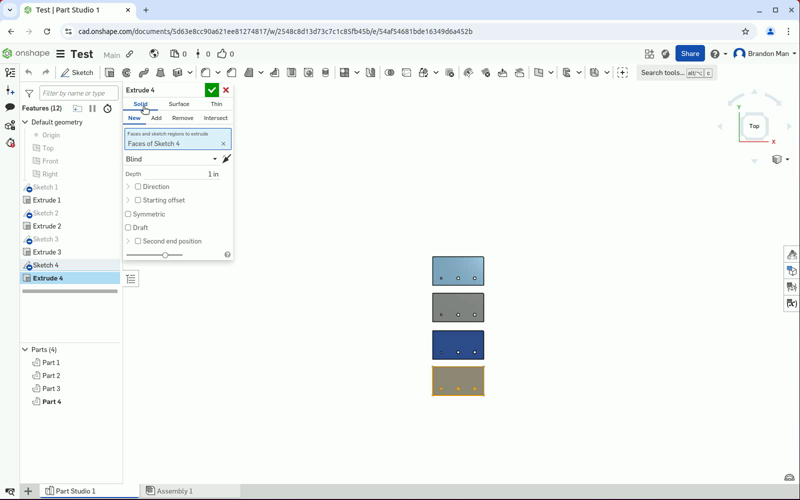
click(143, 106)
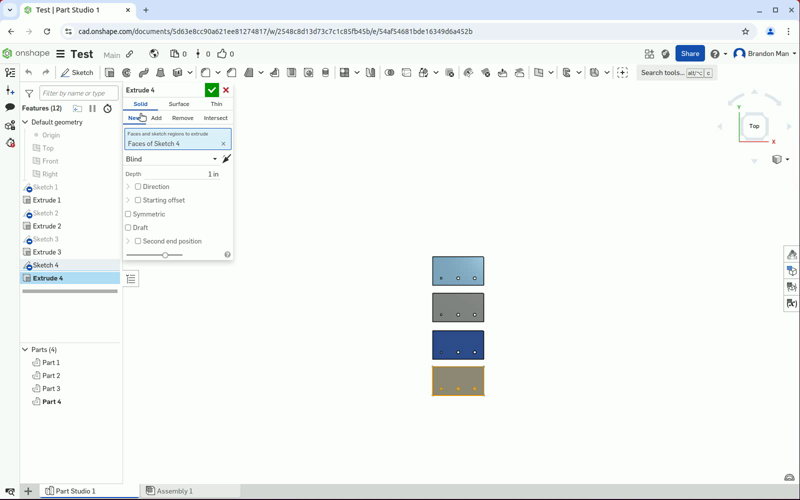
mouse_move(137, 120)
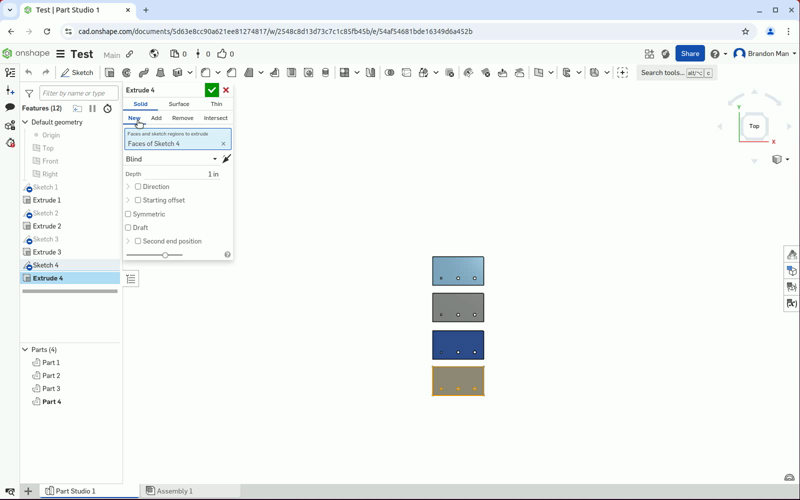
click(137, 120)
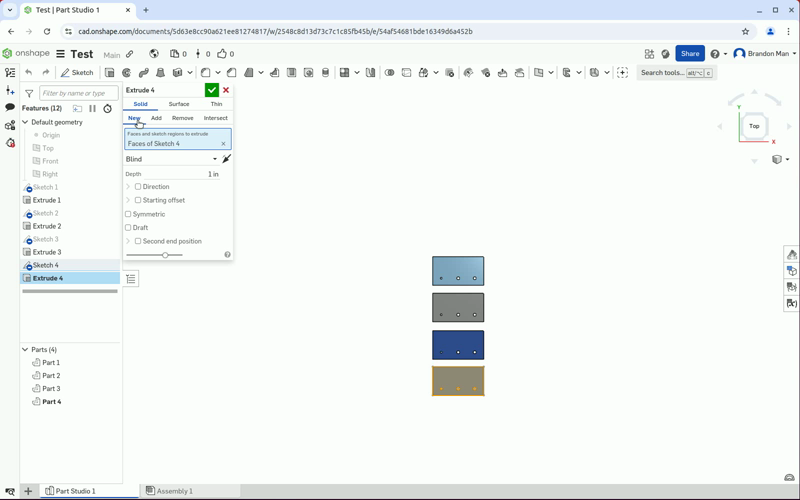
key(tab, 4)
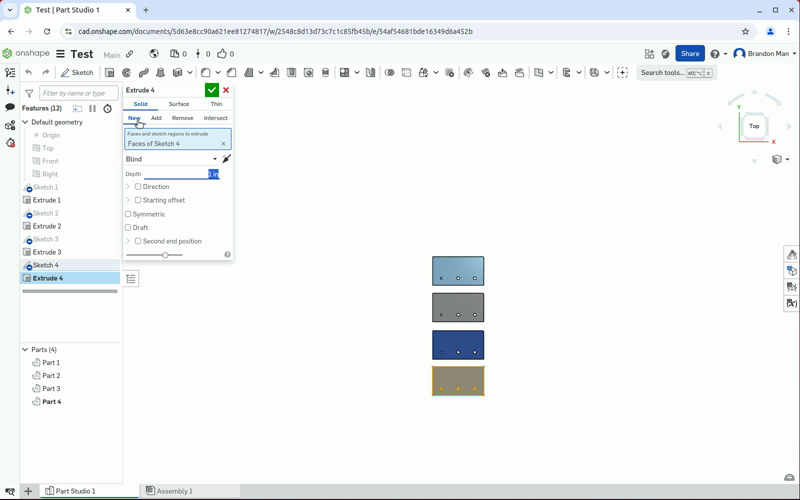
text(-0.241)
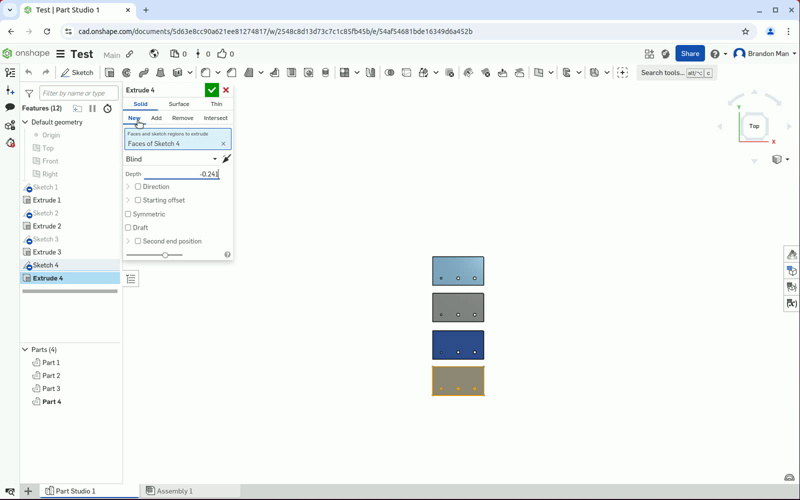
key(enter)
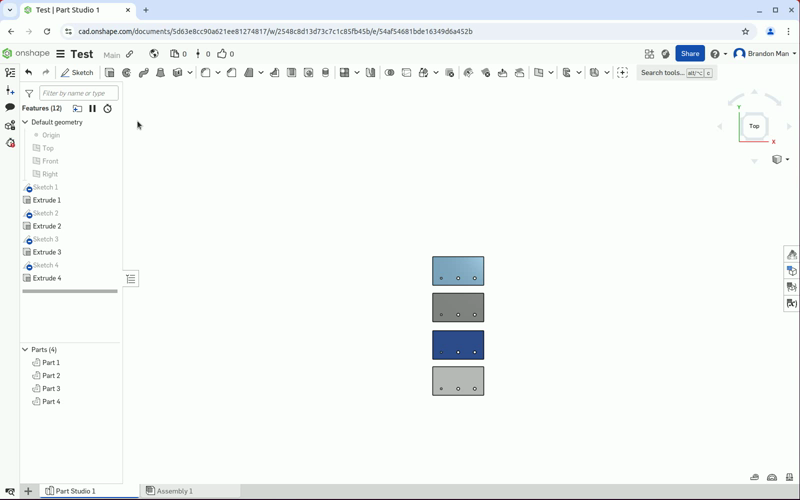
key(shift+h)
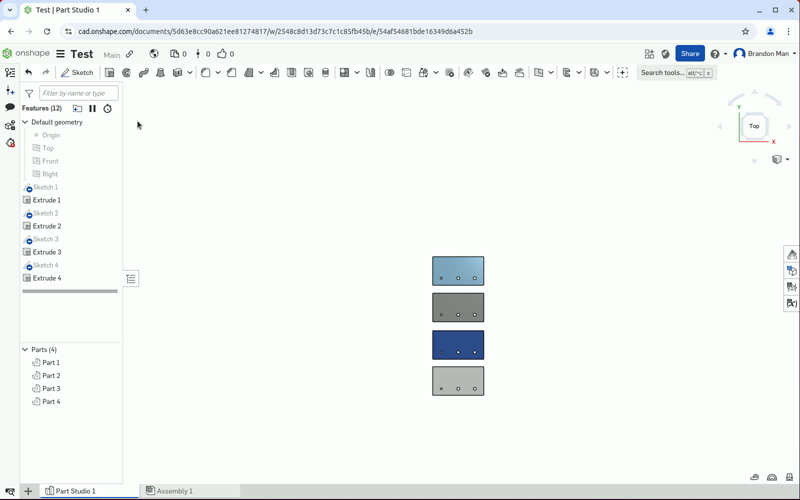
key(shift+h)
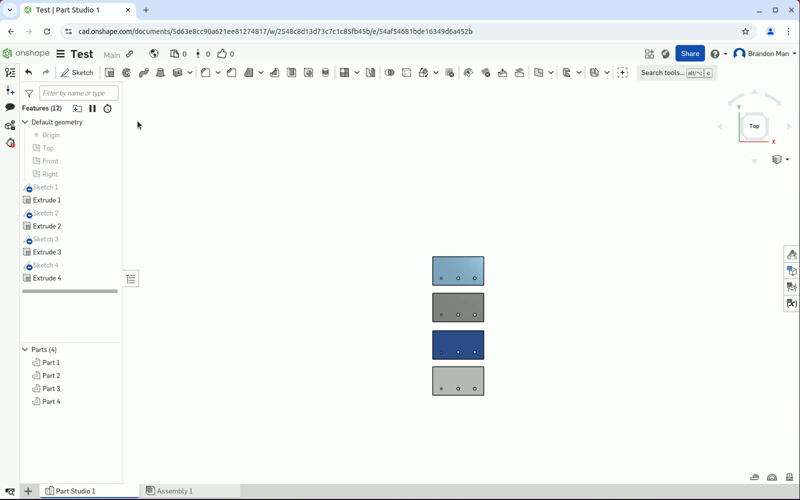
key(shift+7)
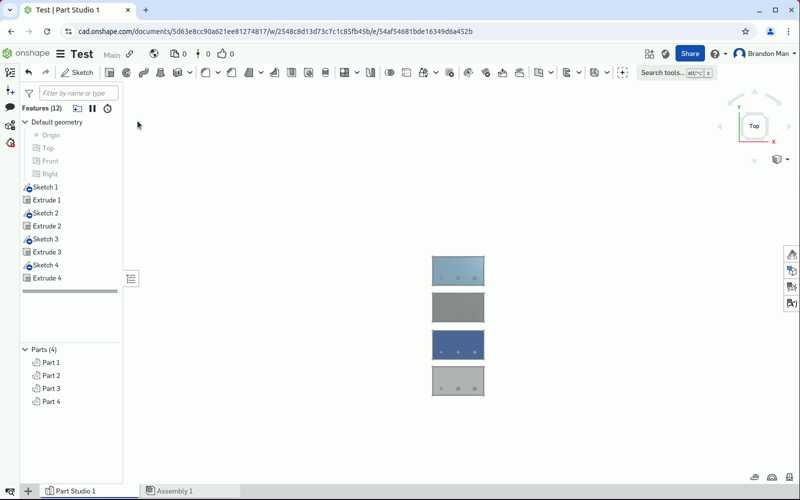
key(up, 3)
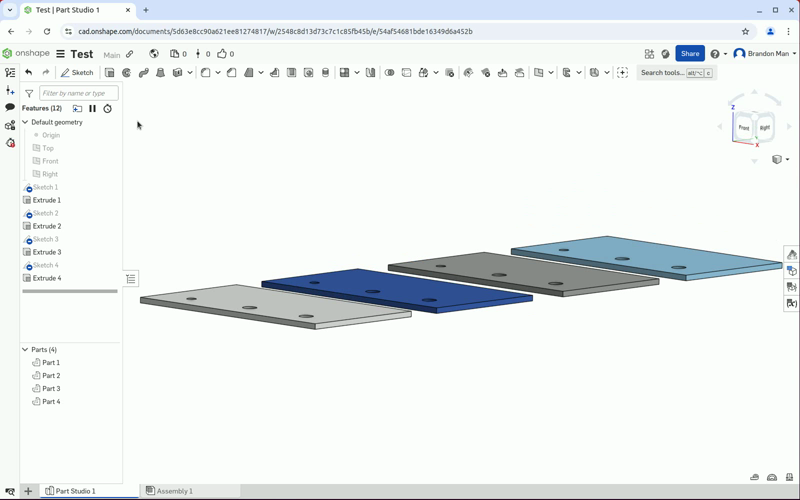
key(left, 3)
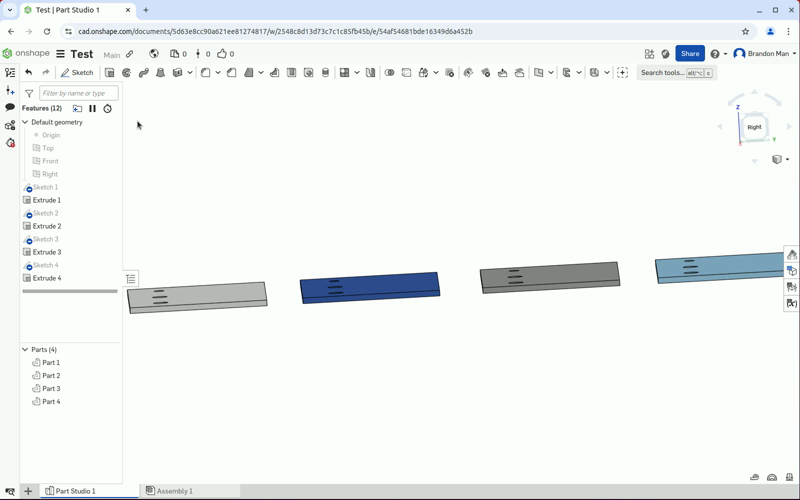
key(right, 3)
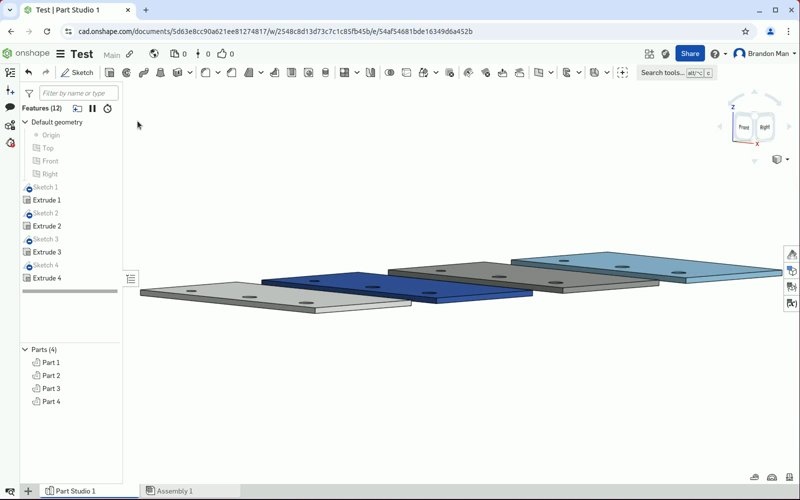
key(down, 3)
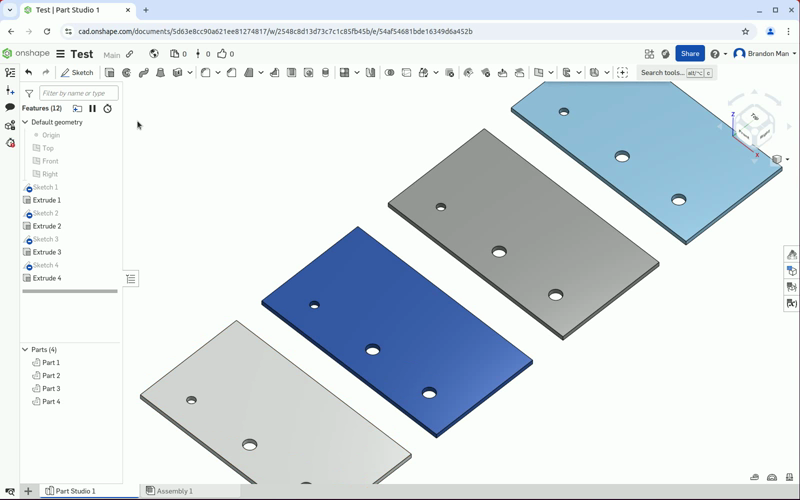
mouse_move(73, 189)
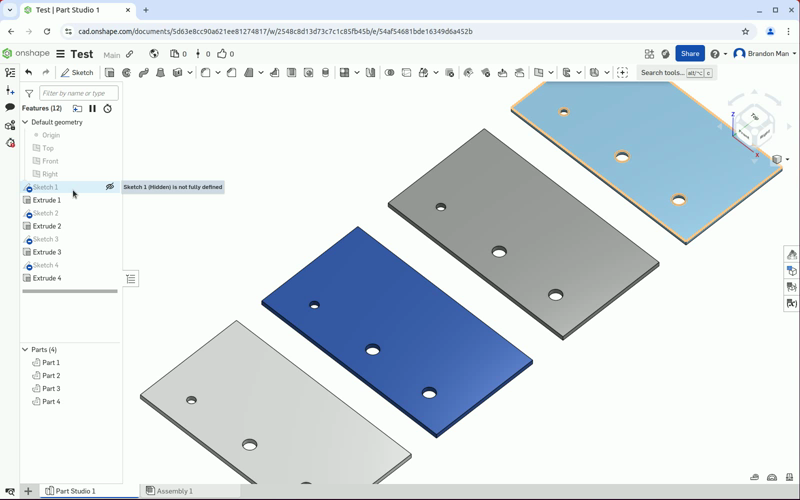
click(73, 189)